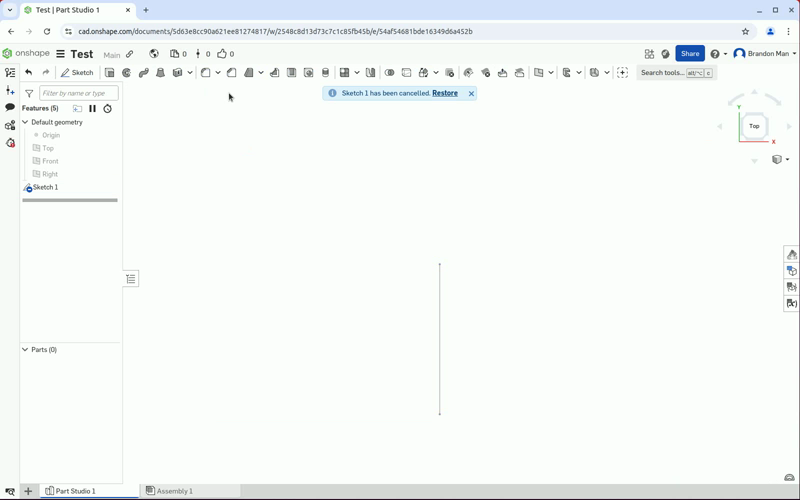
key(shift+h)
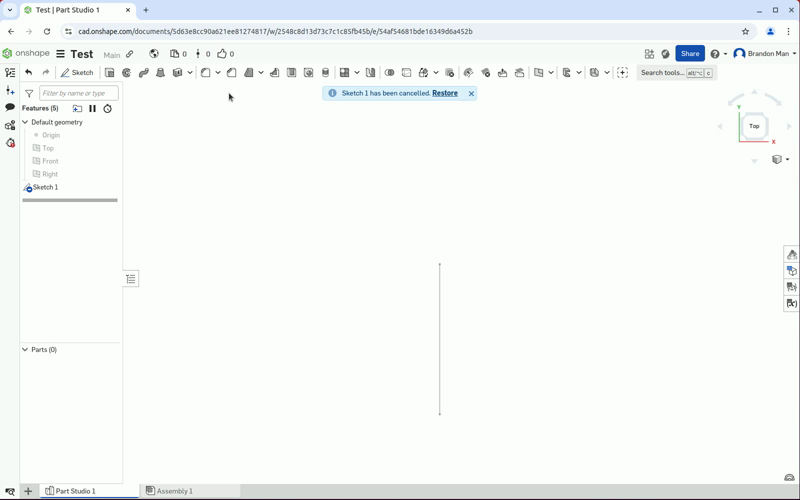
key(shift+s)
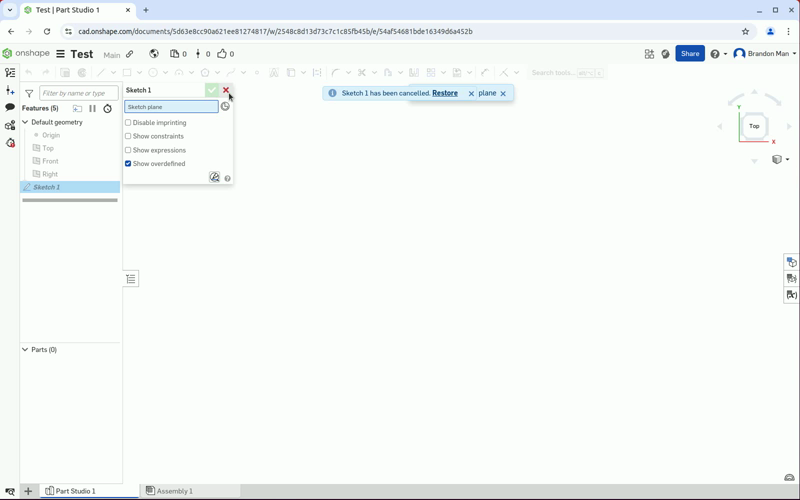
mouse_move(73, 150)
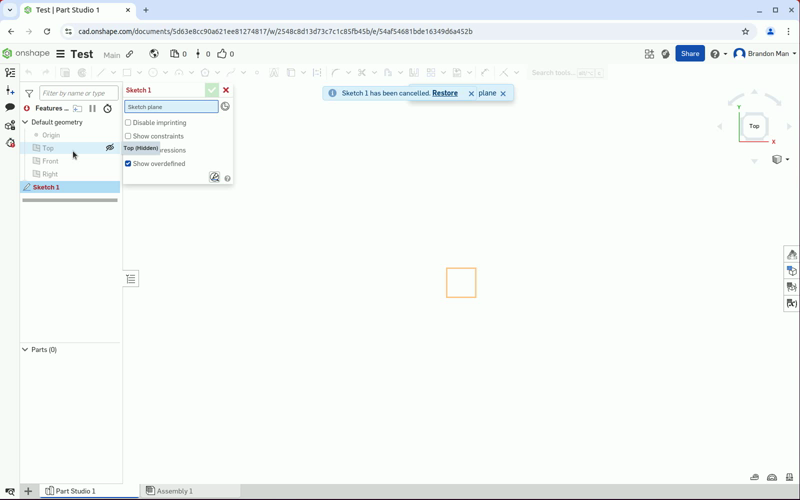
click(73, 150)
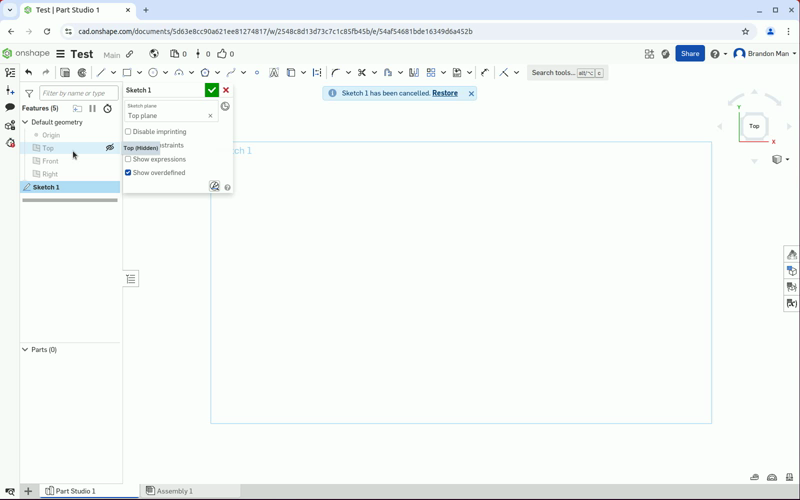
mouse_move(73, 352)
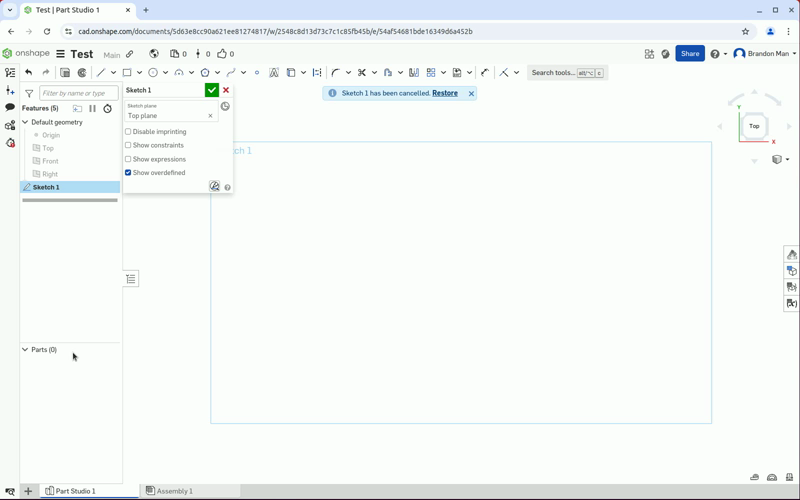
key(y)
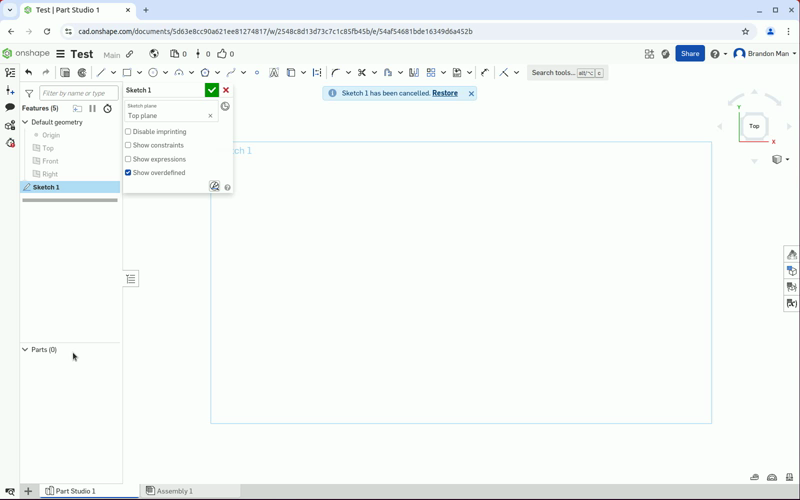
key(l)
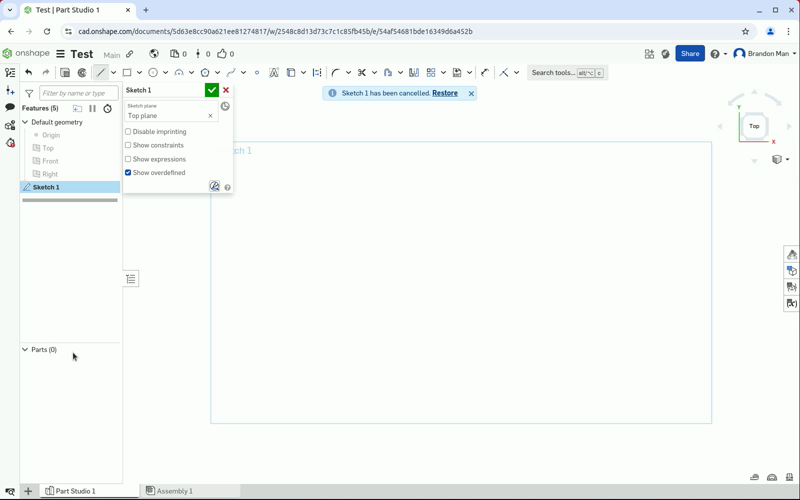
key_down(shift)
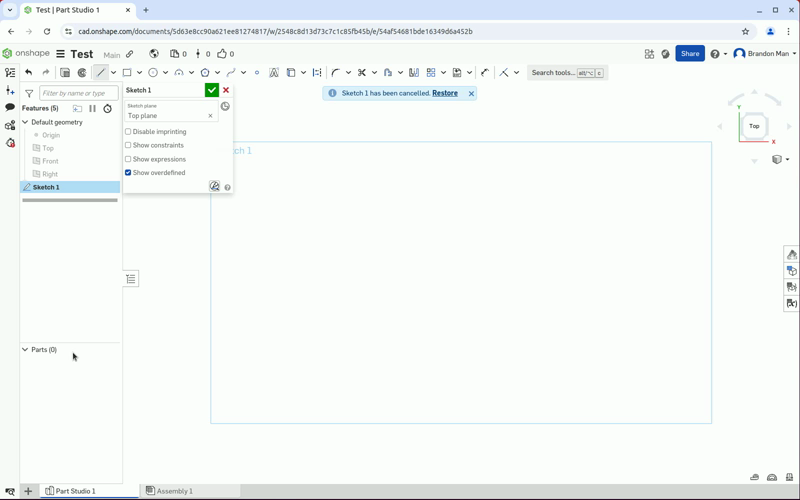
mouse_move(403, 320)
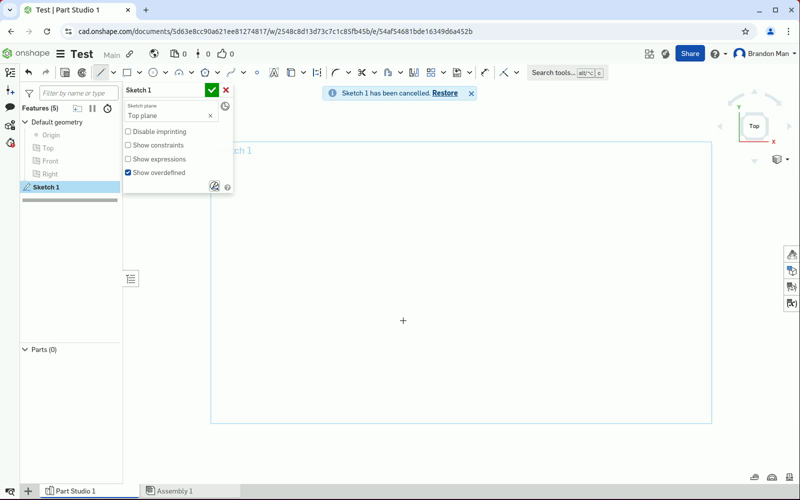
click(403, 320)
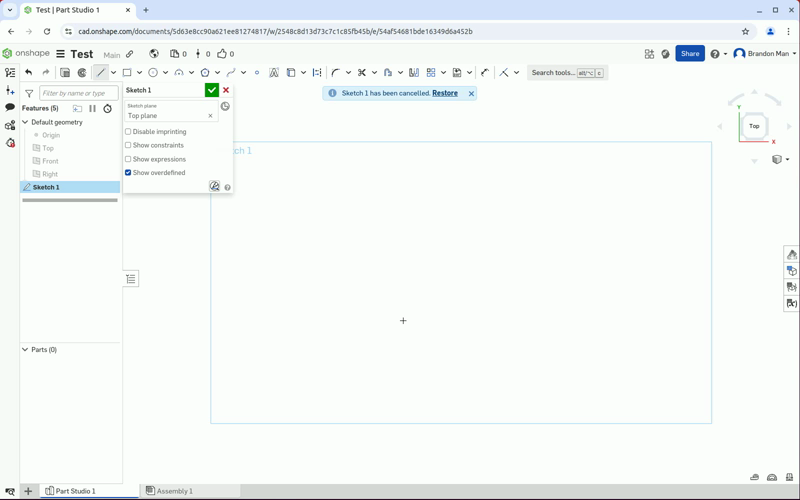
key_up(shift)
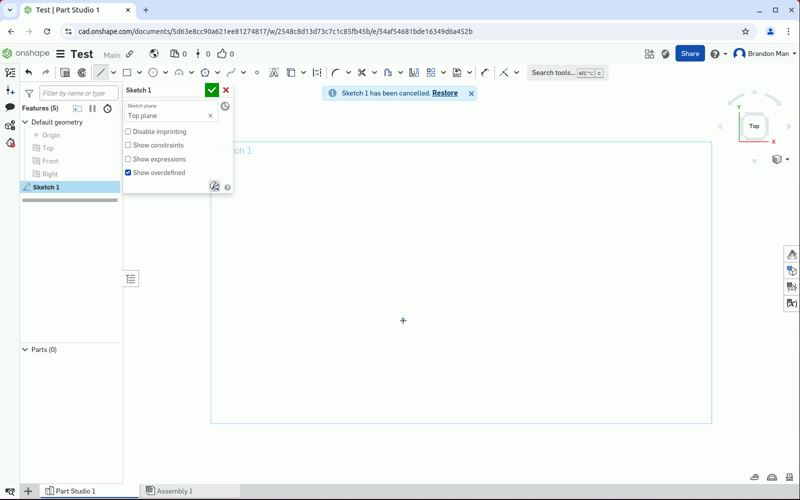
key_down(shift)
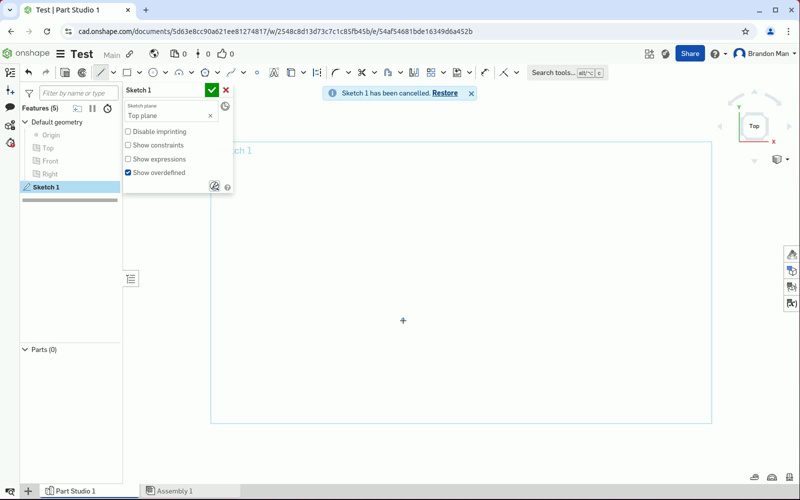
mouse_move(552, 320)
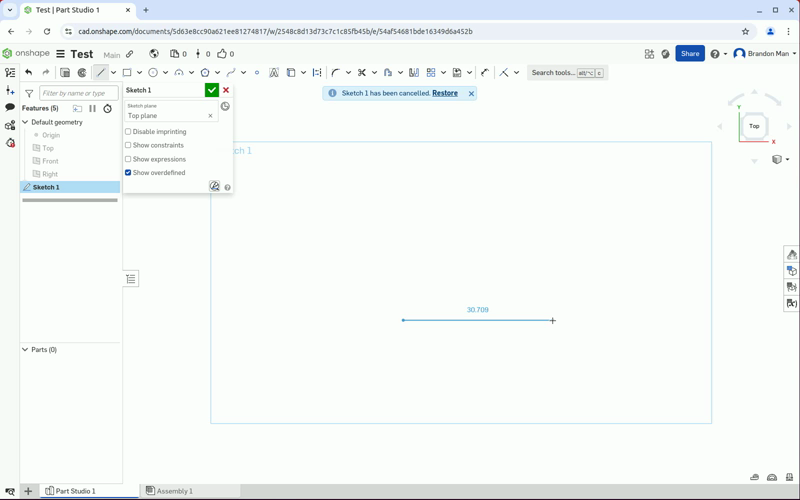
click(552, 320)
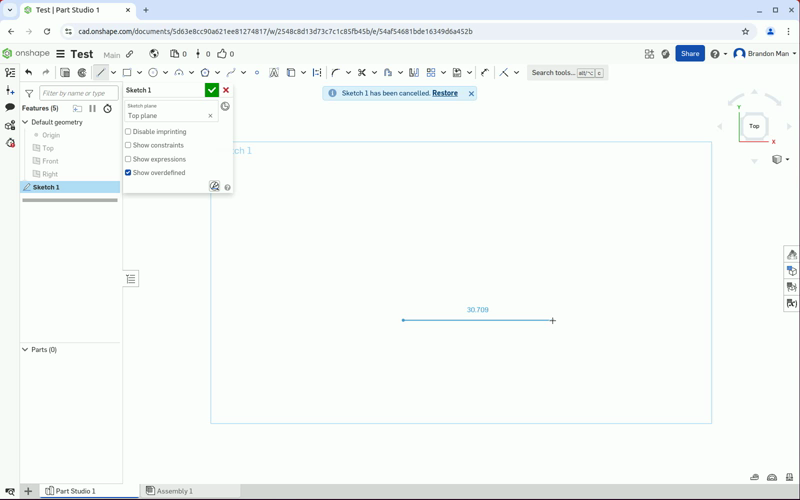
key_up(shift)
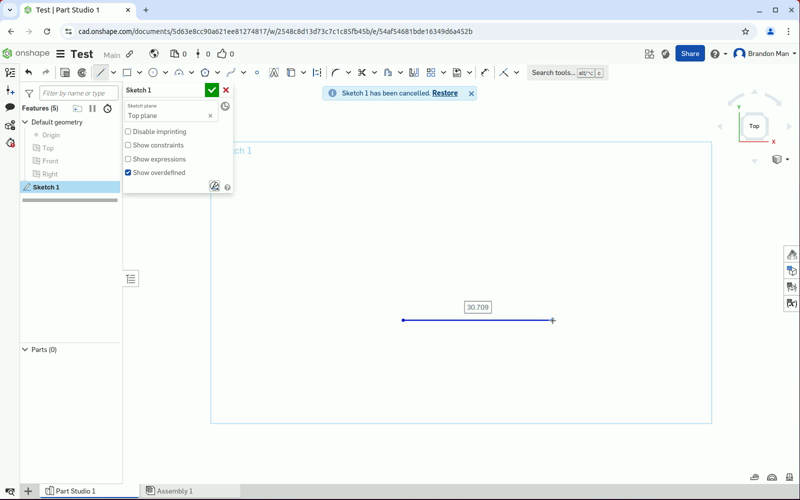
key_down(shift)
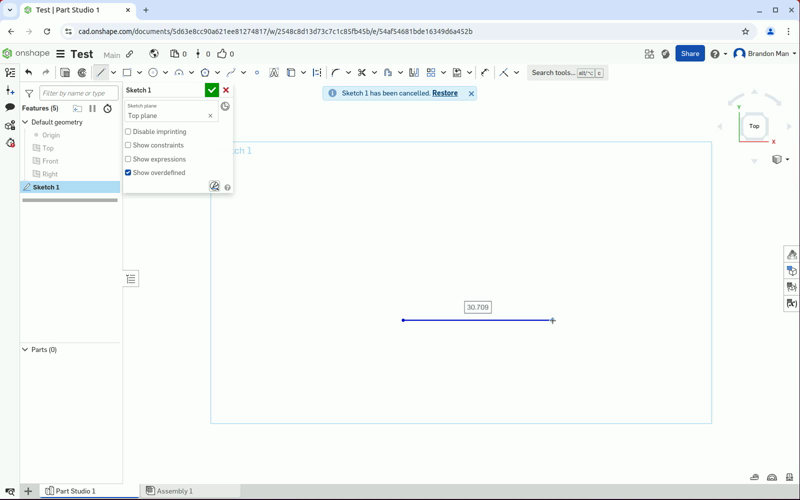
mouse_move(552, 244)
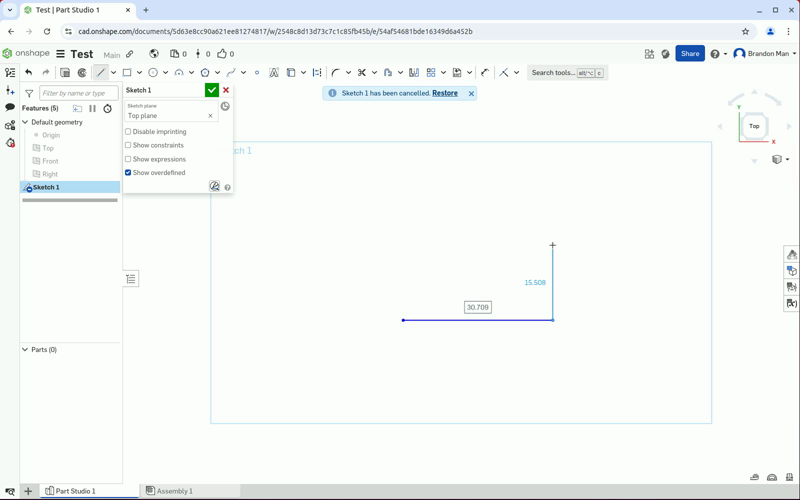
click(552, 244)
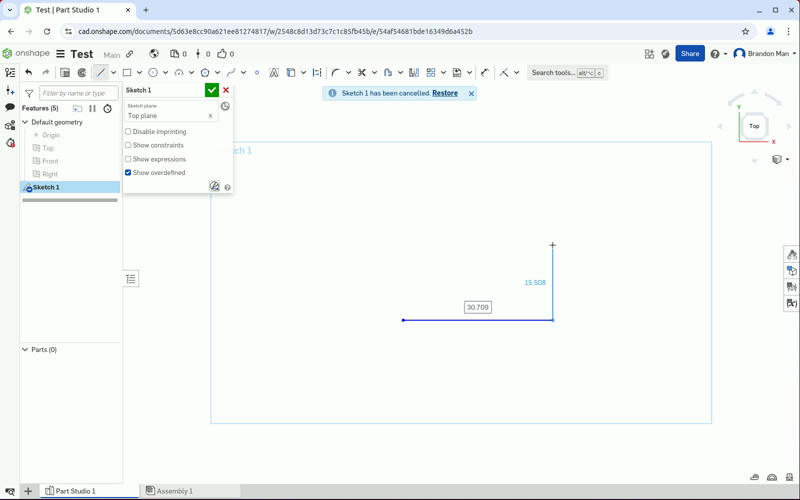
key_up(shift)
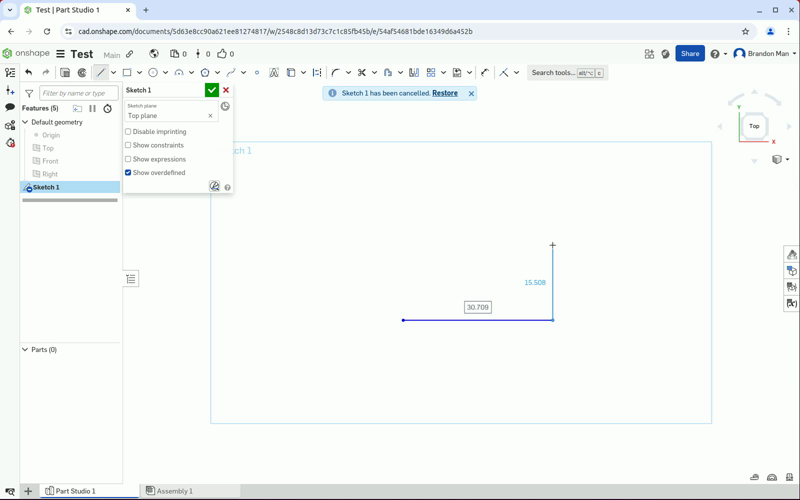
key_down(shift)
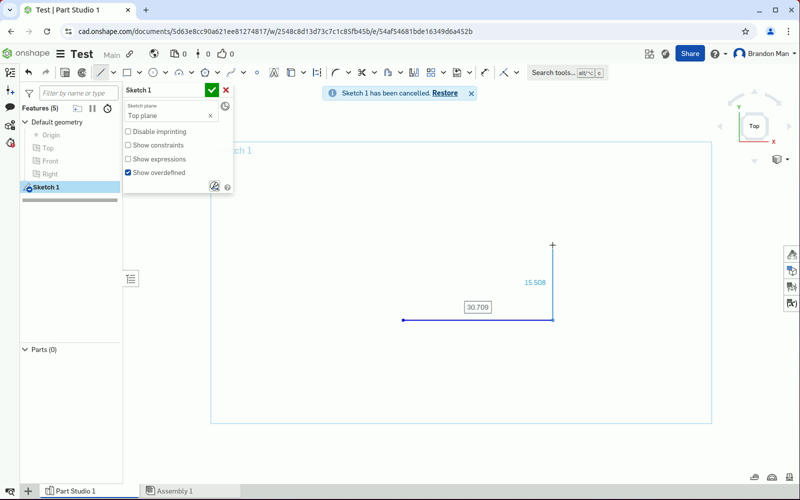
mouse_move(403, 244)
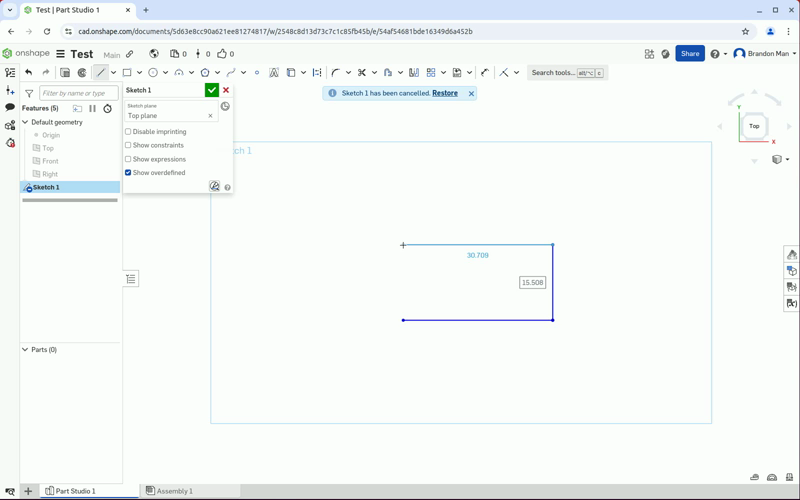
click(403, 244)
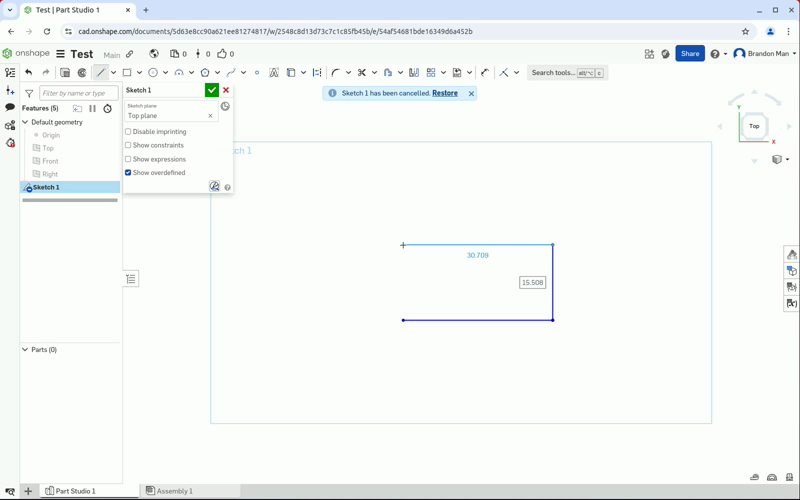
key_up(shift)
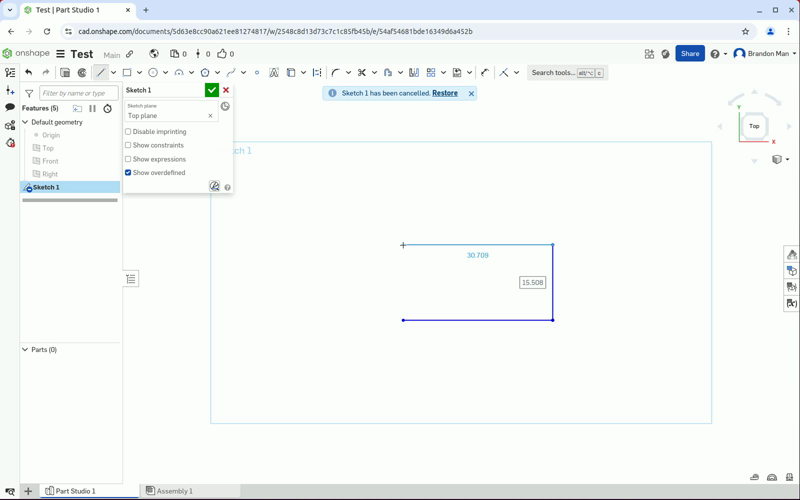
key_down(shift)
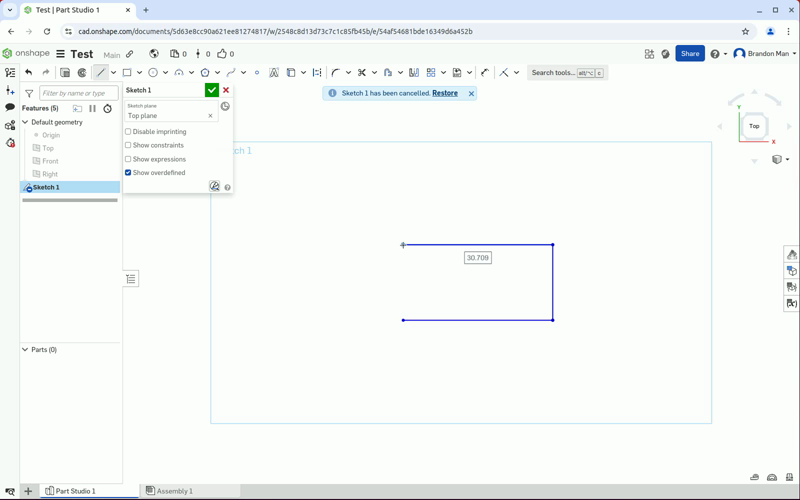
mouse_move(403, 320)
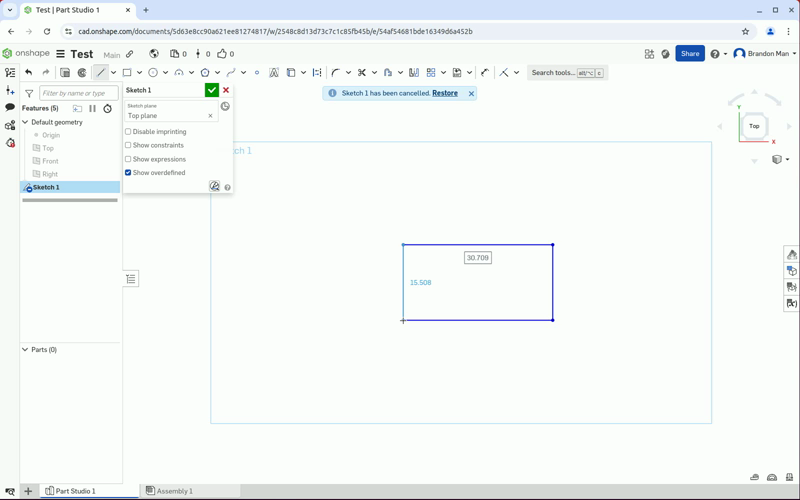
key_up(shift)
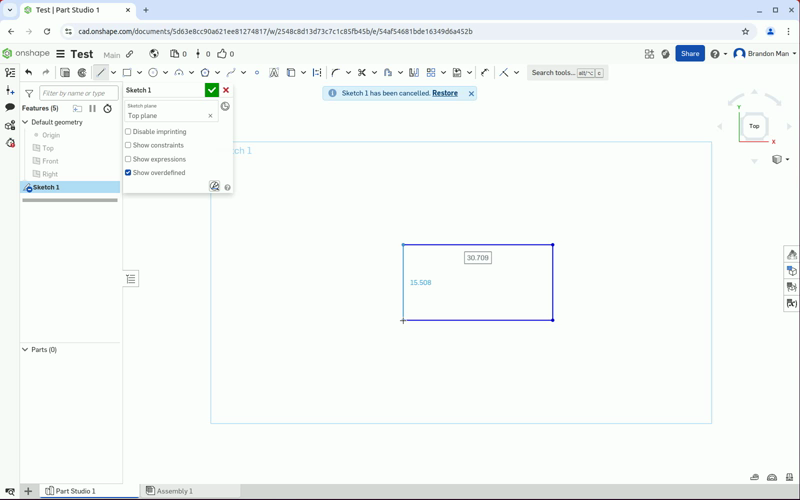
click(403, 320)
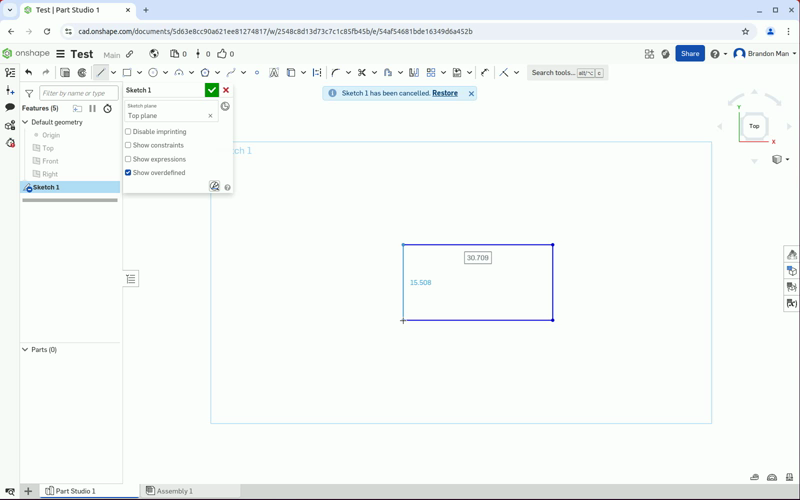
key(esc)
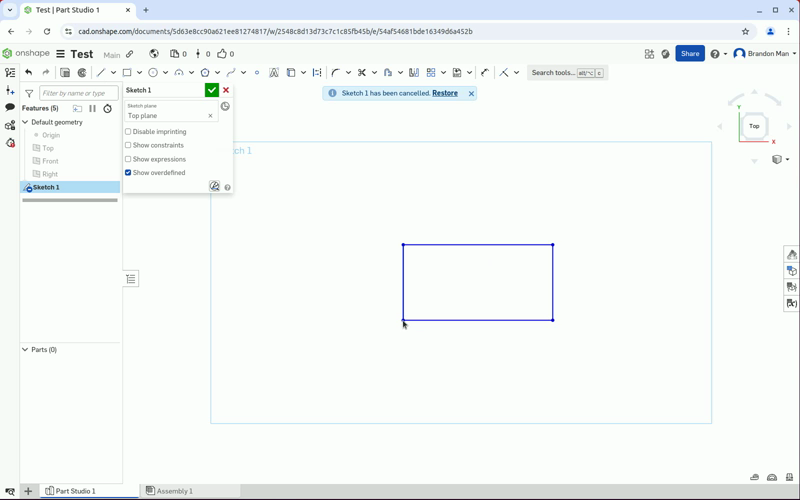
mouse_move(542, 265)
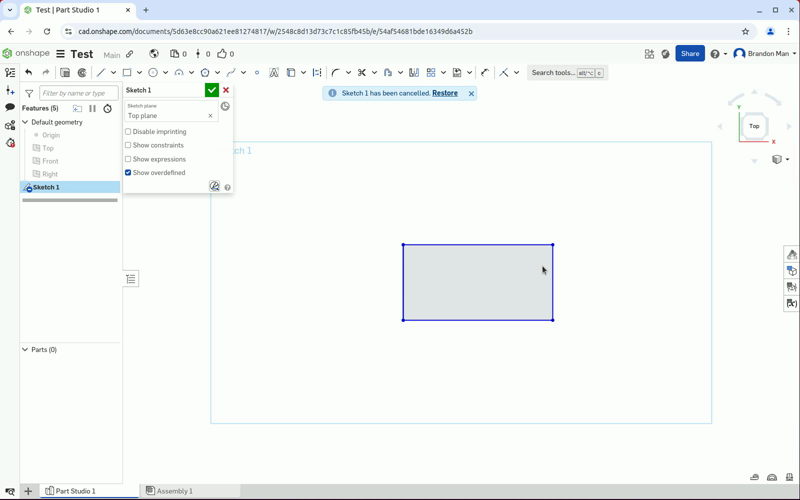
click(542, 265)
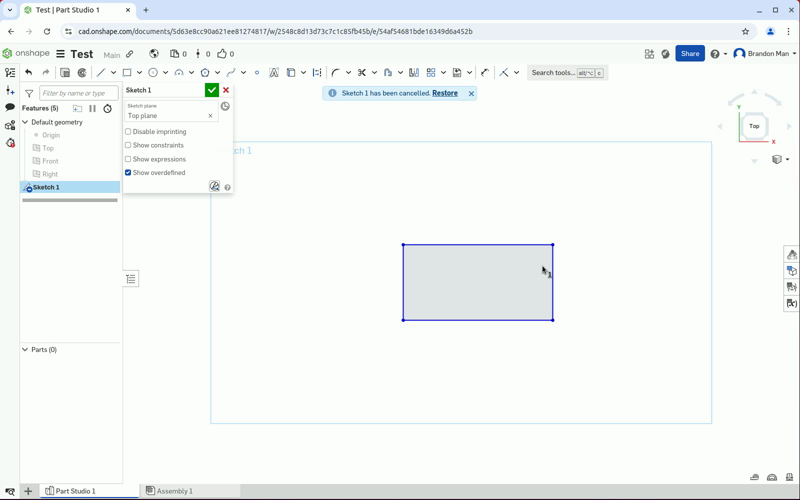
mouse_move(73, 352)
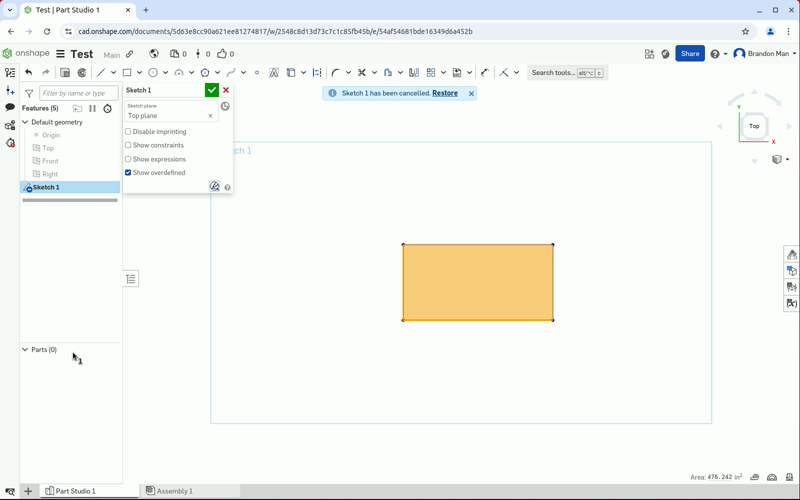
key(shift+y)
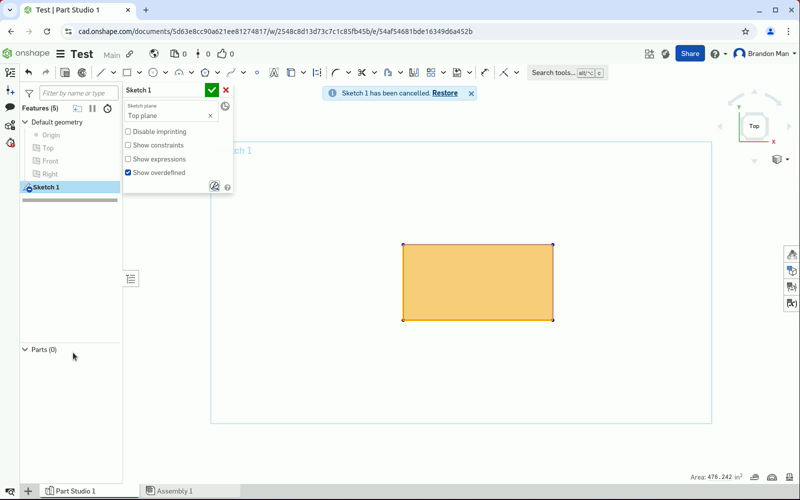
key(shift+e)
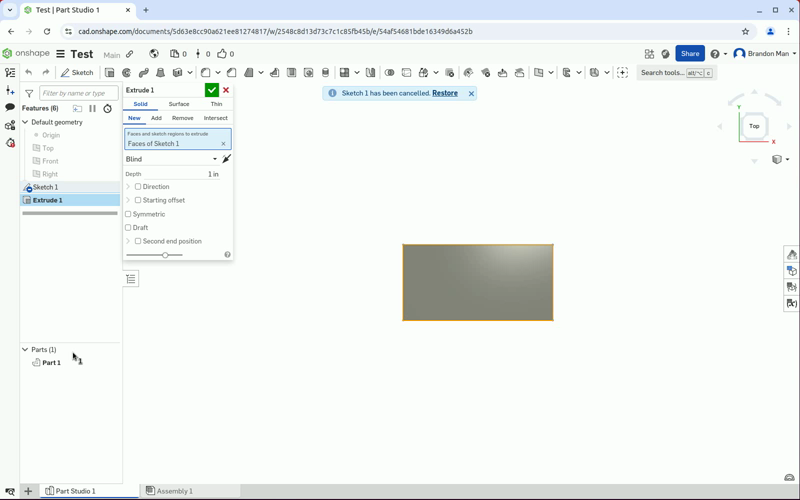
mouse_move(143, 106)
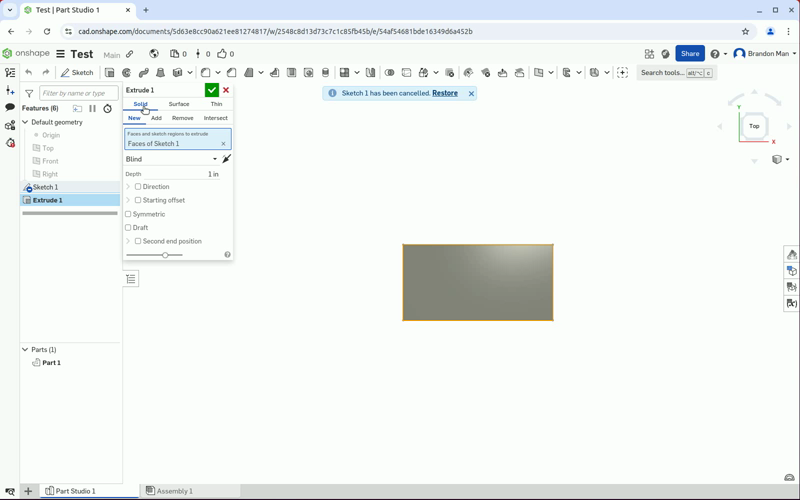
click(143, 106)
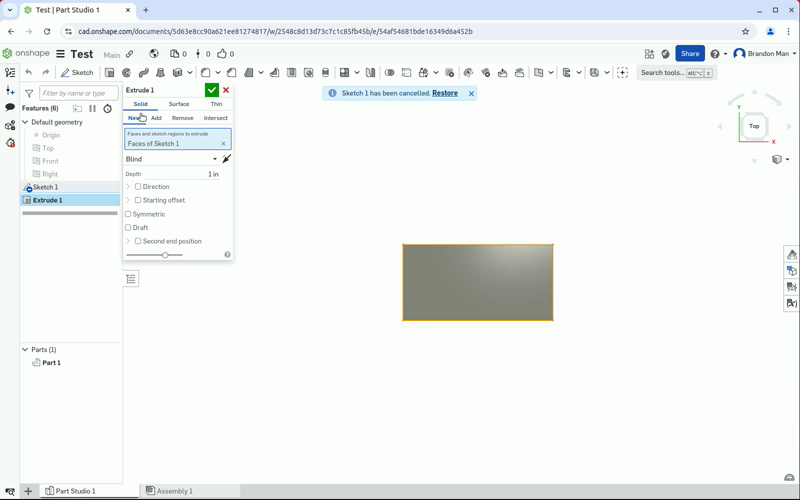
mouse_move(137, 120)
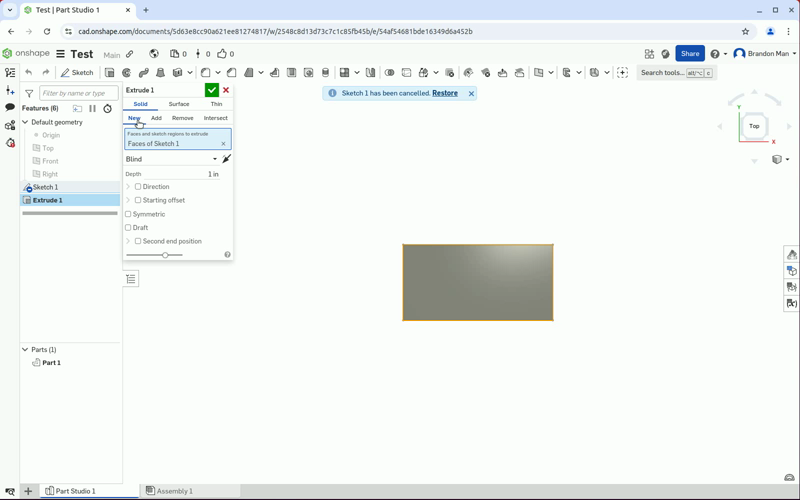
click(137, 120)
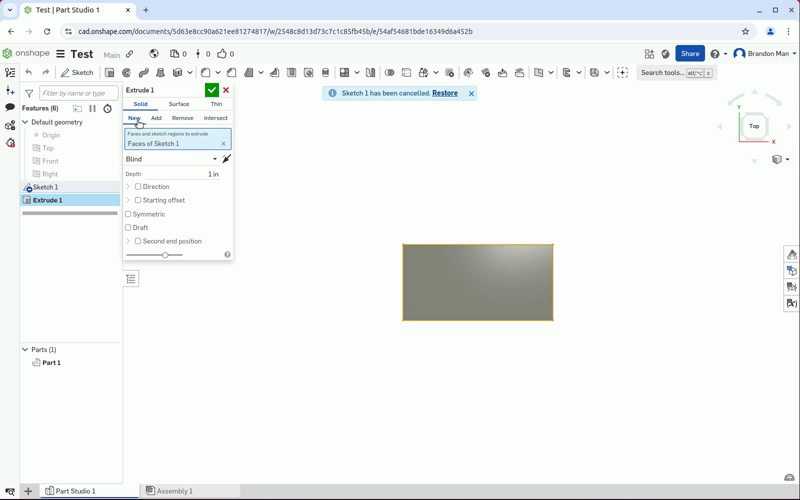
key(tab, 4)
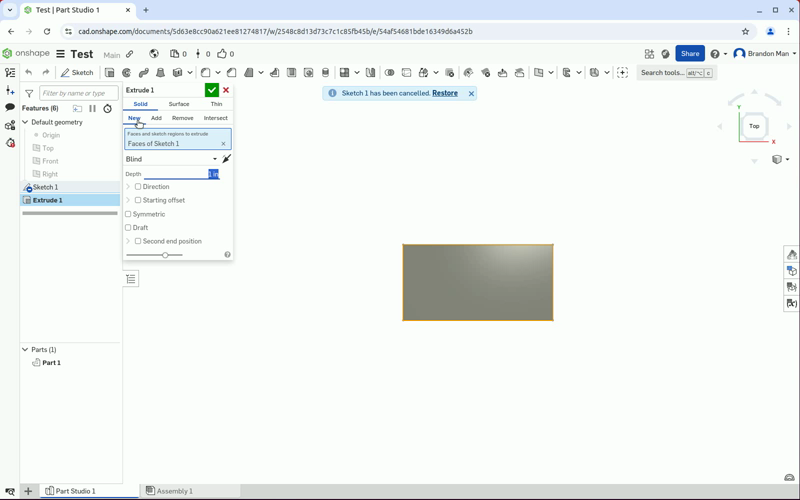
text(15.405)
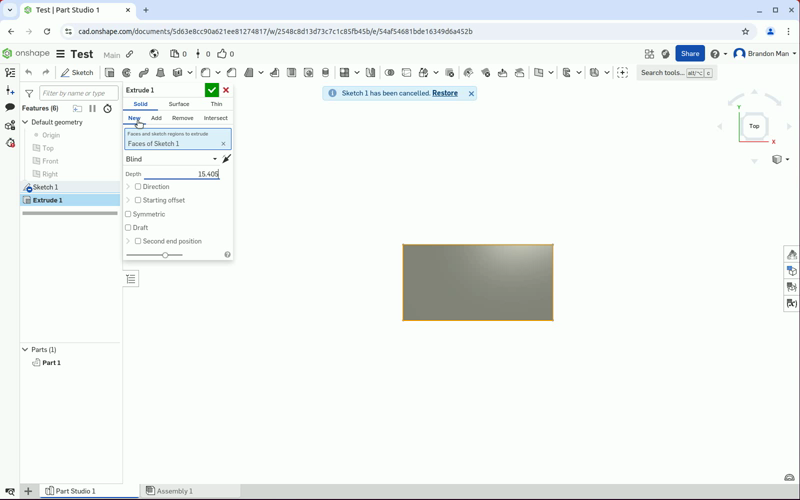
key(enter)
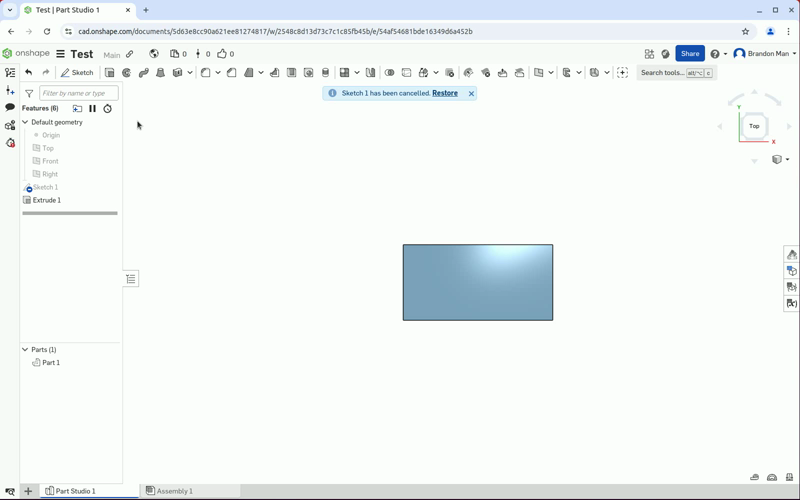
key(shift+h)
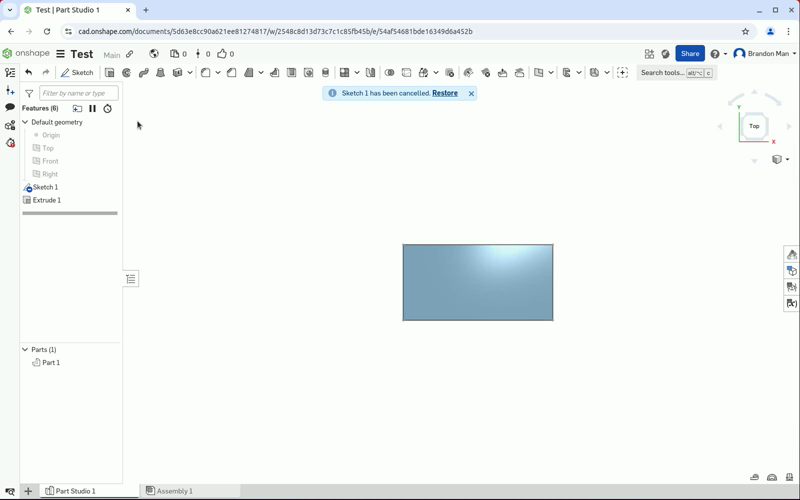
key(shift+h)
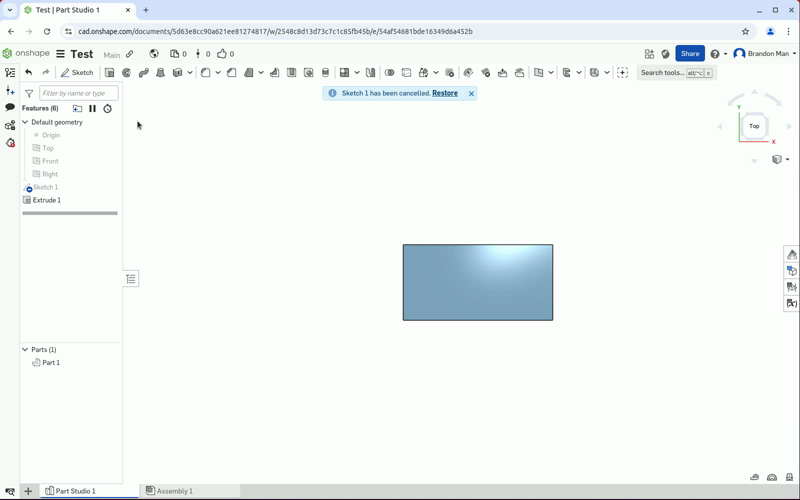
mouse_move(73, 189)
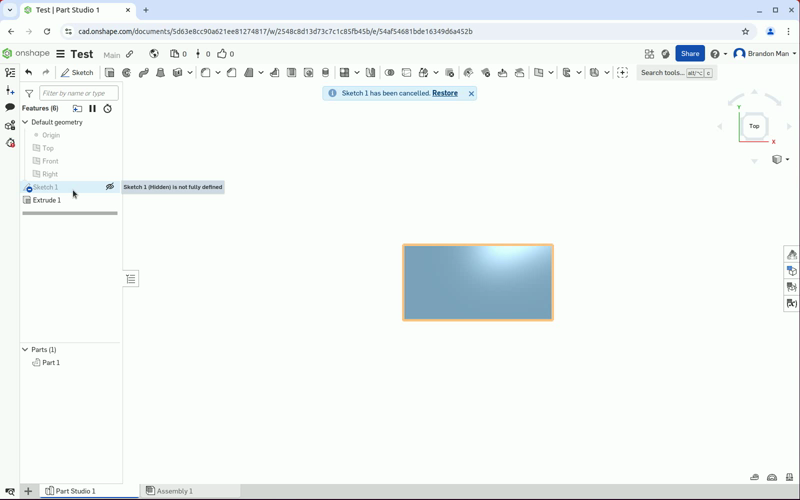
click(73, 189)
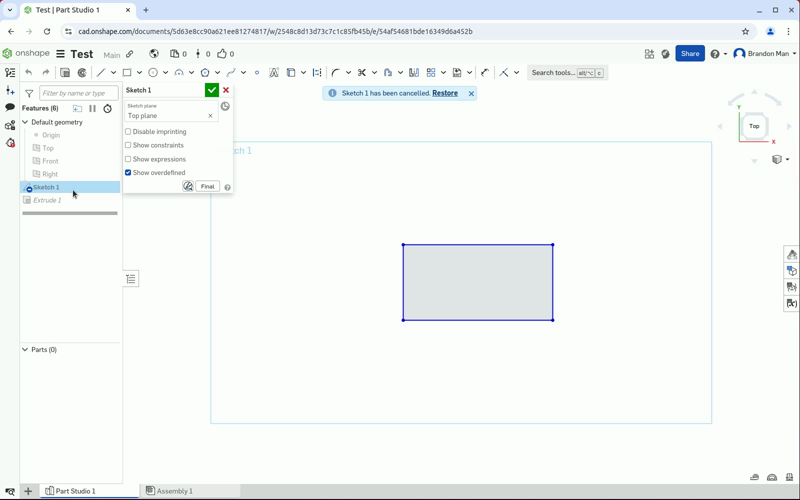
mouse_move(229, 92)
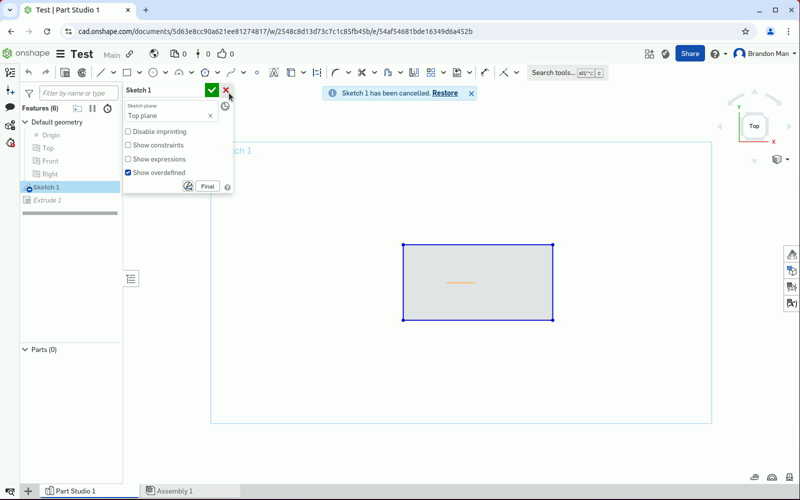
click(229, 92)
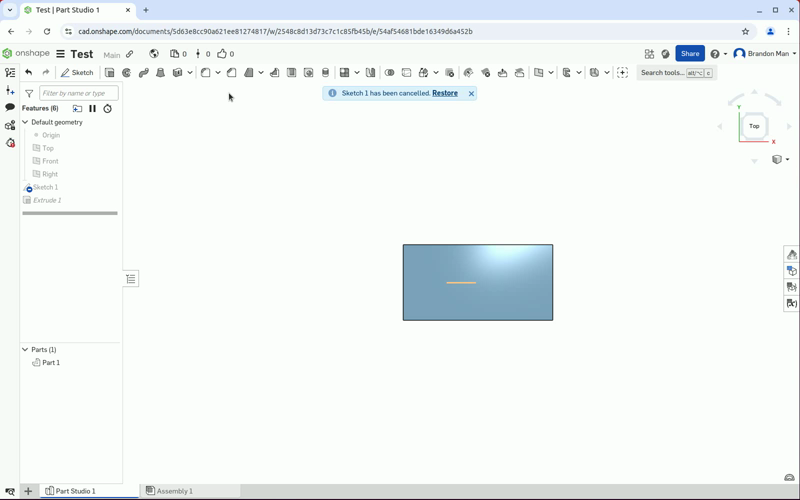
mouse_move(541, 75)
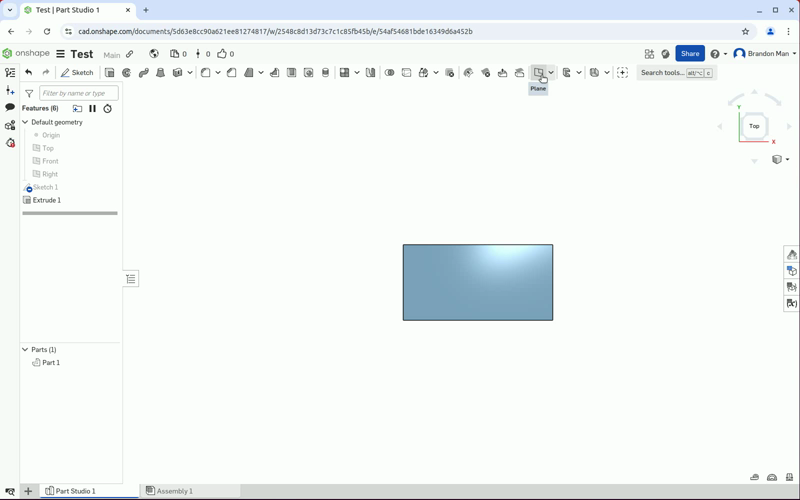
click(541, 75)
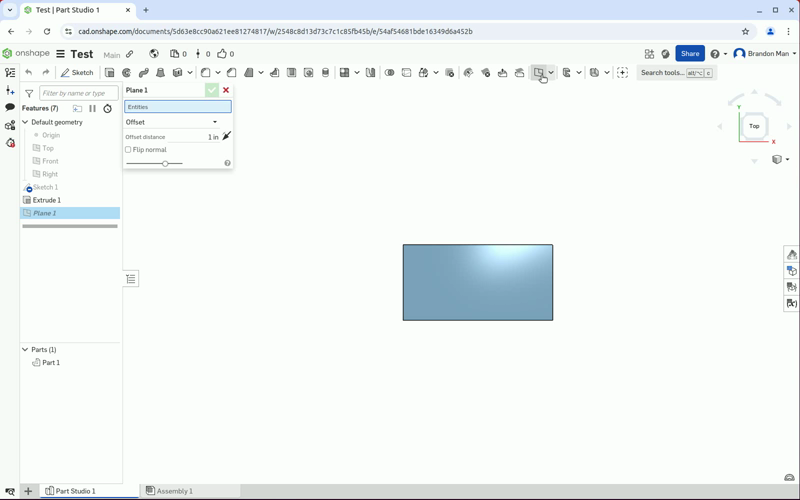
mouse_move(73, 150)
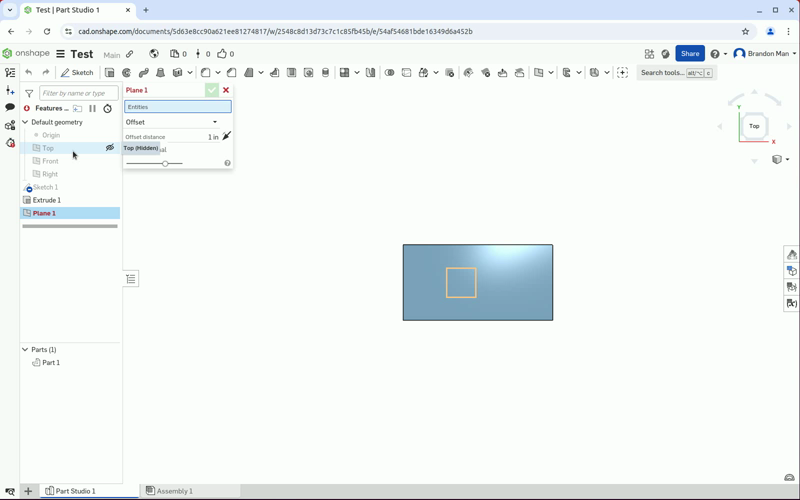
click(73, 150)
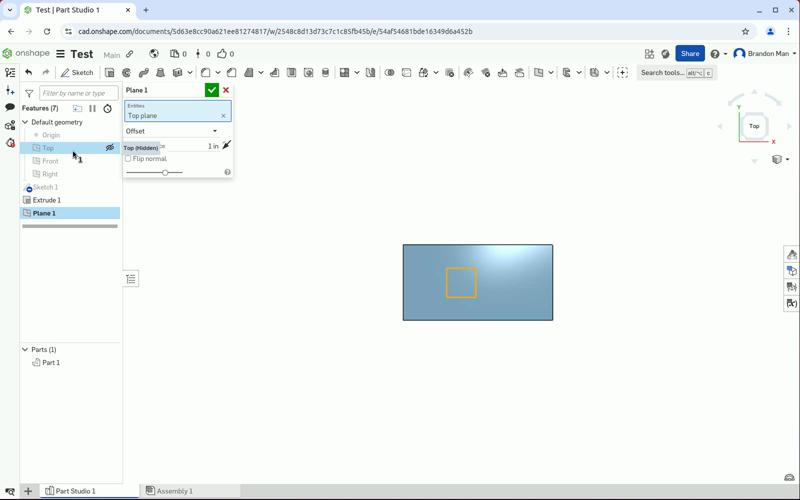
key(tab, 2)
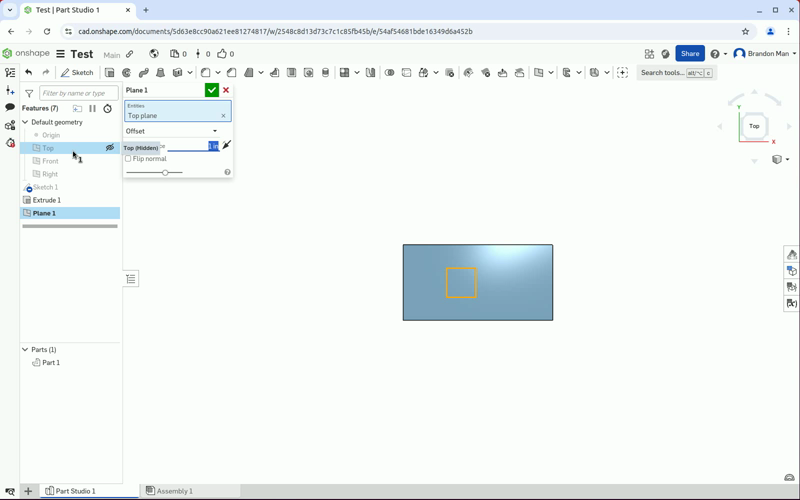
text(15.405)
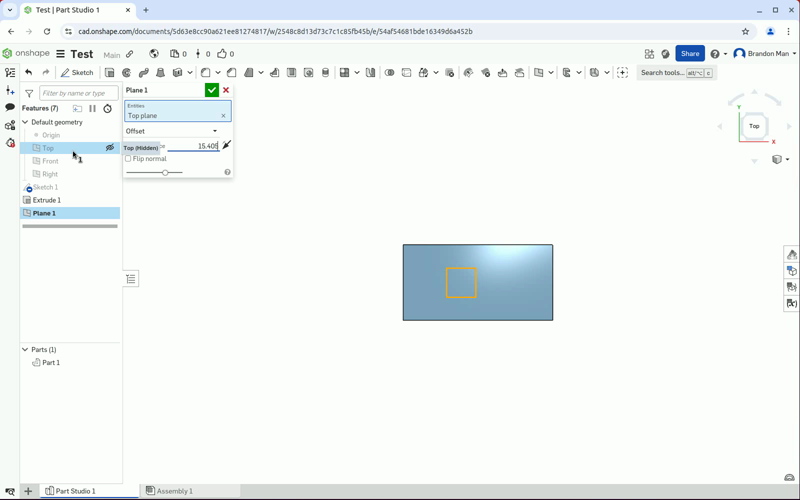
key(enter, 2)
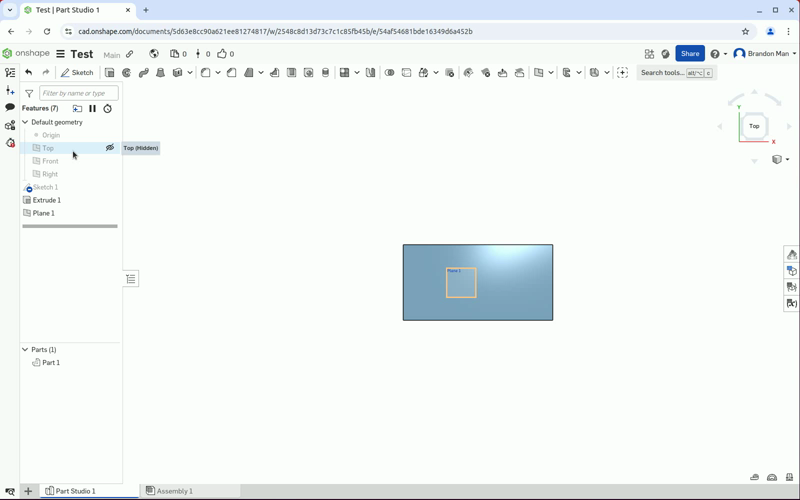
key(shift+s)
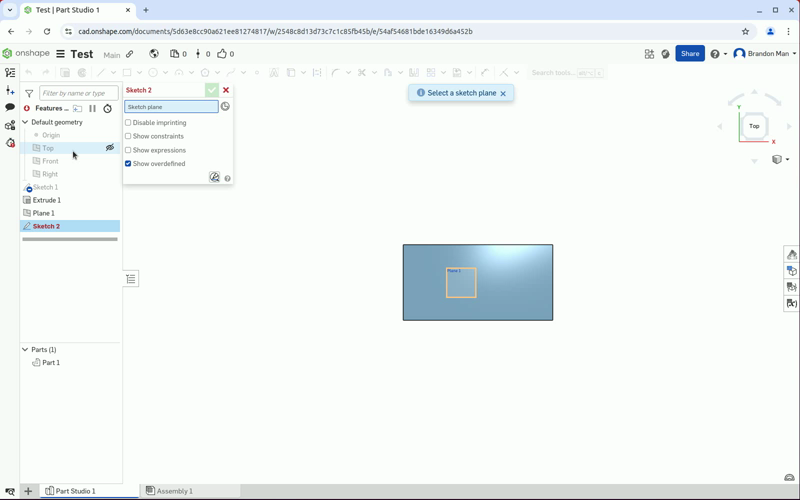
mouse_move(73, 215)
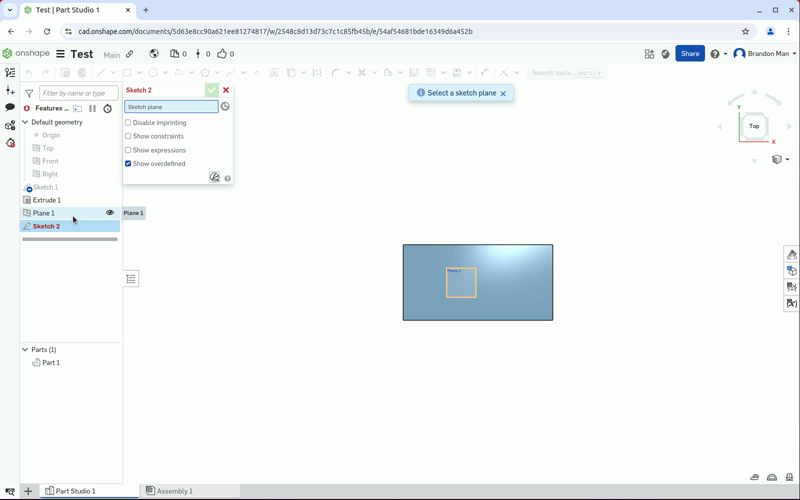
click(73, 215)
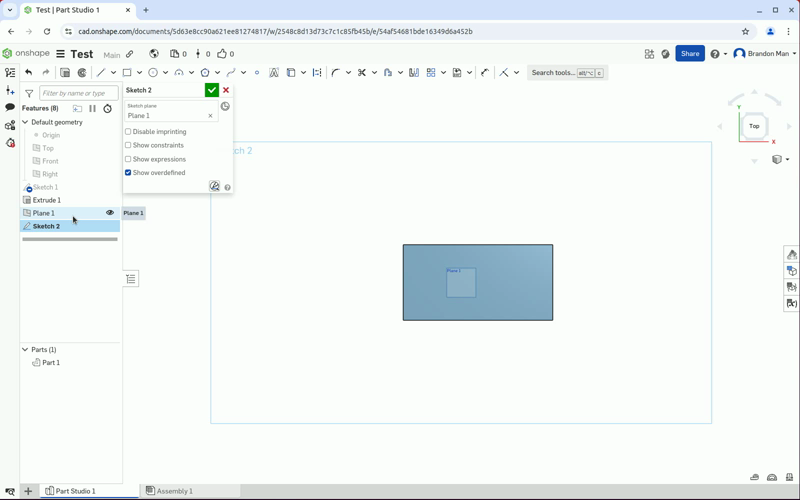
mouse_move(73, 352)
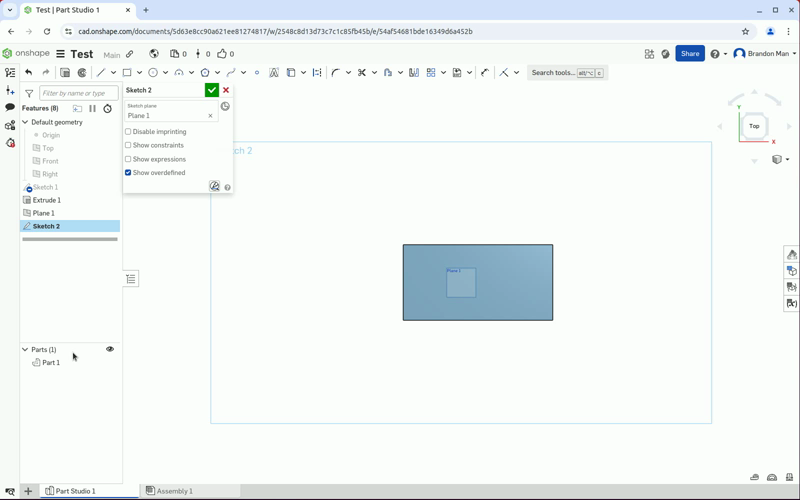
key(y)
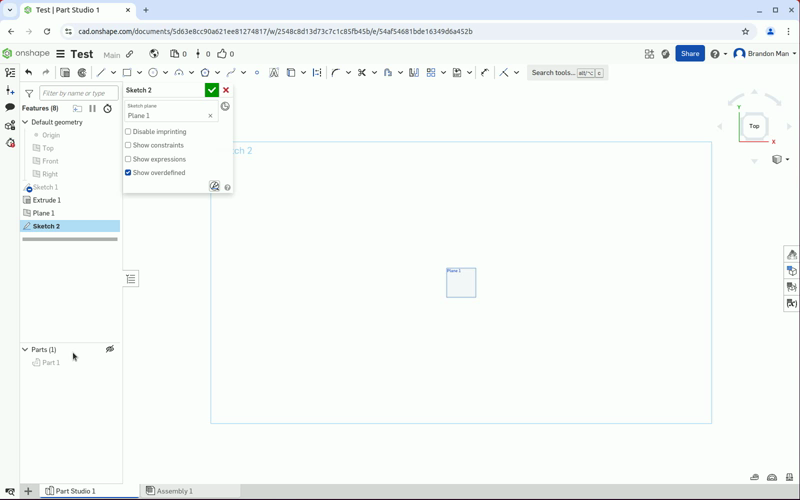
key(l)
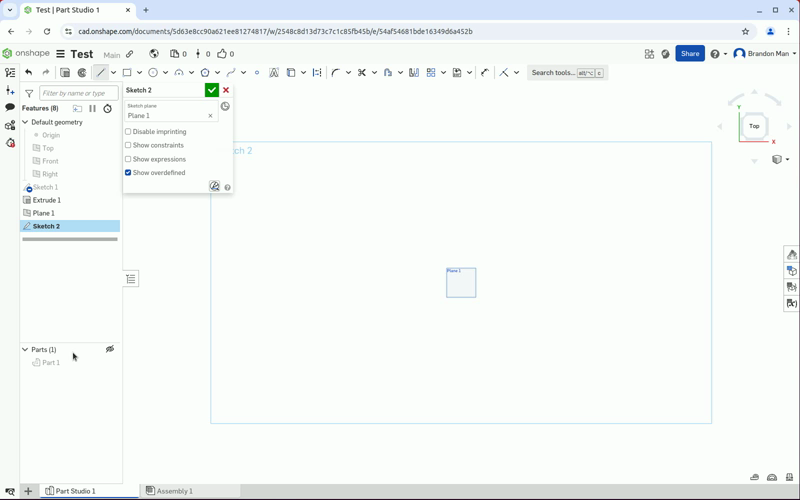
key_down(shift)
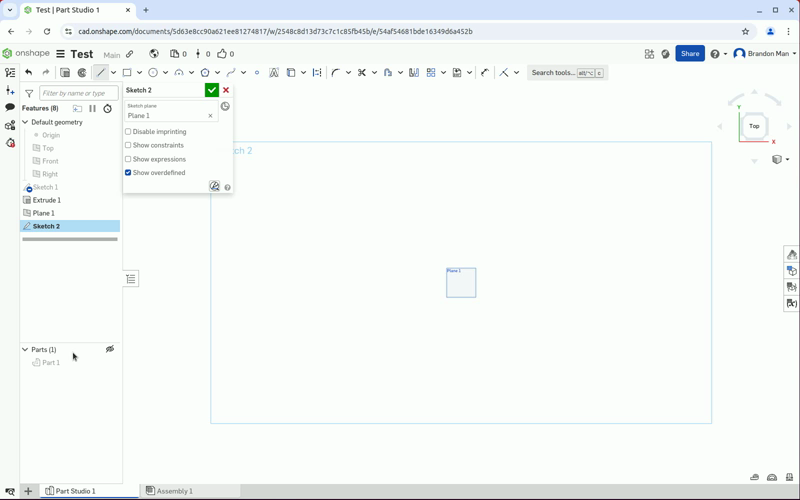
mouse_move(403, 254)
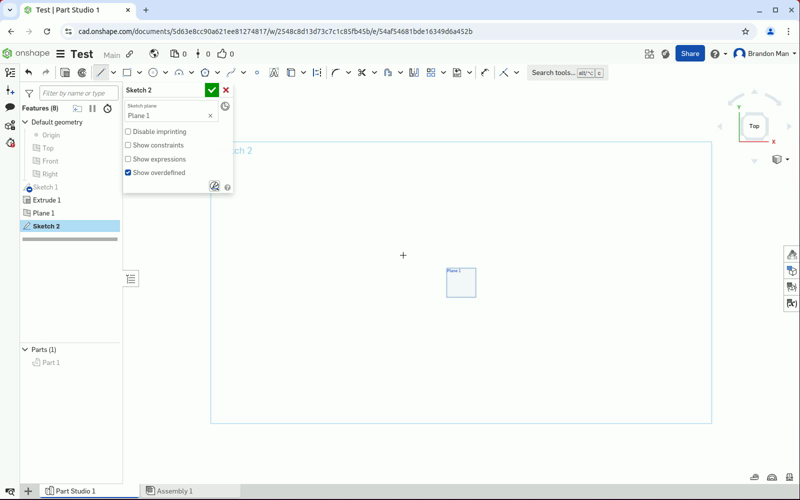
click(403, 254)
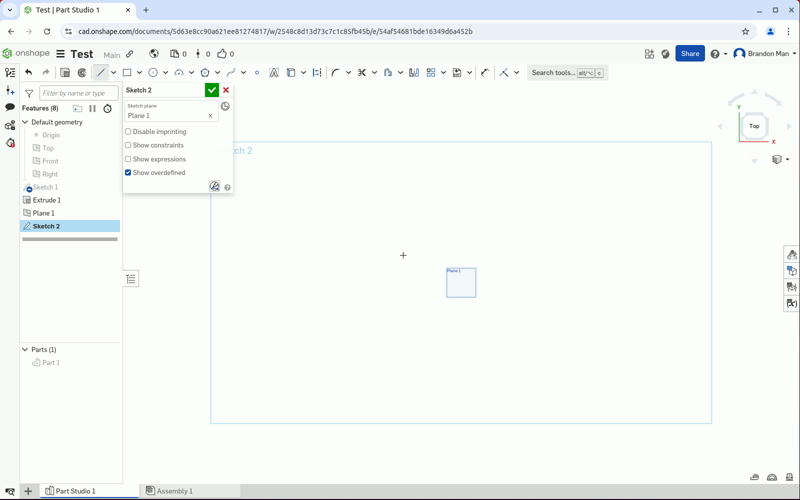
key_up(shift)
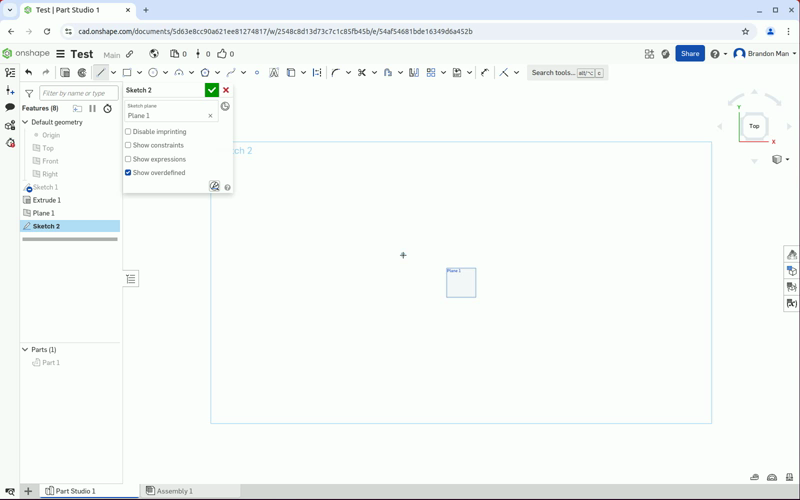
key_down(shift)
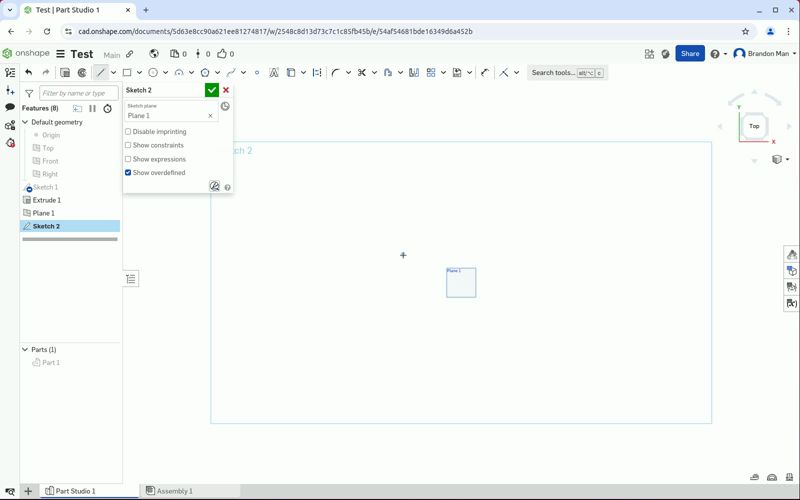
mouse_move(433, 254)
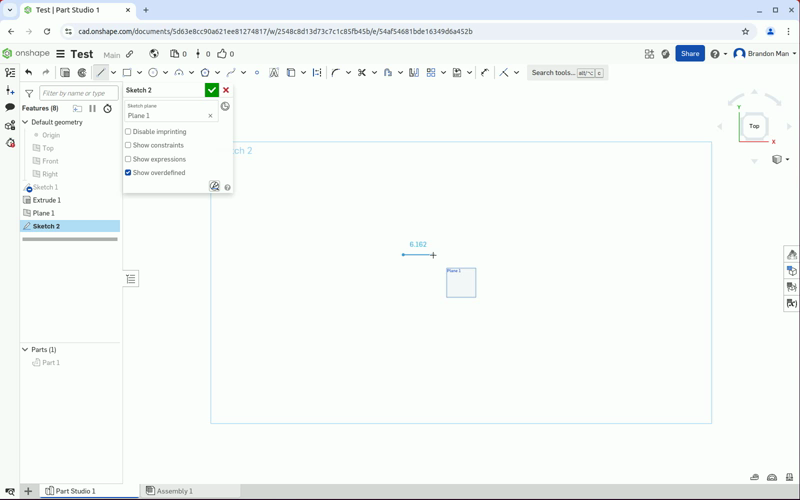
mouse_move(414, 254)
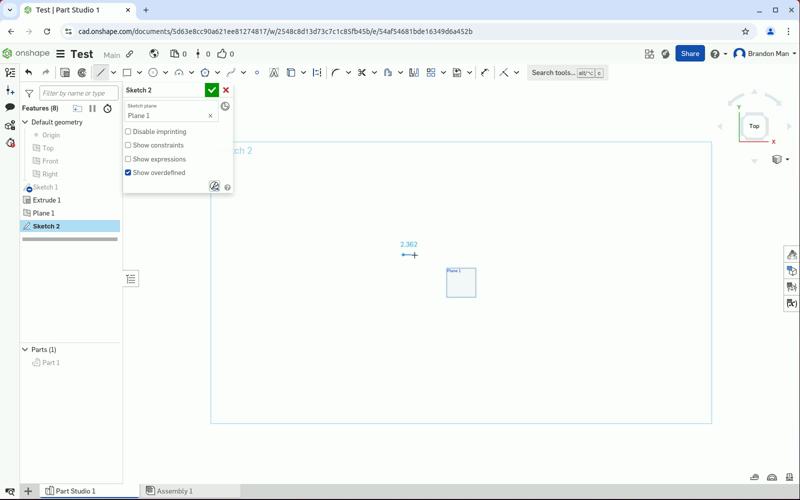
click(414, 254)
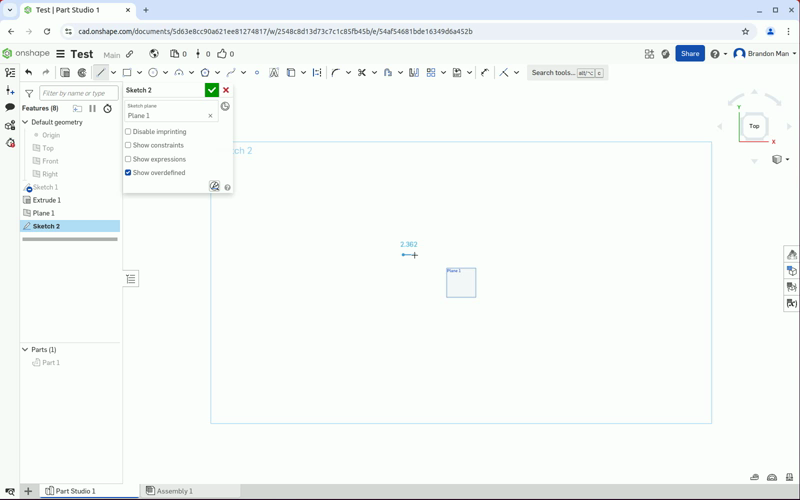
key_up(shift)
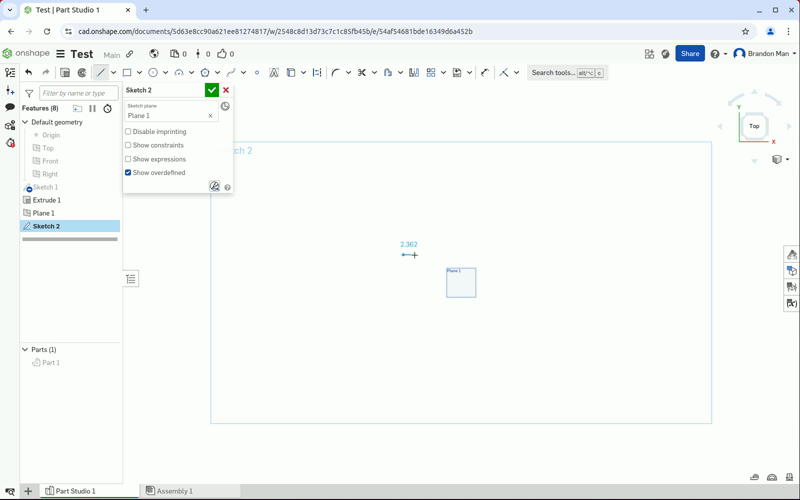
key_down(shift)
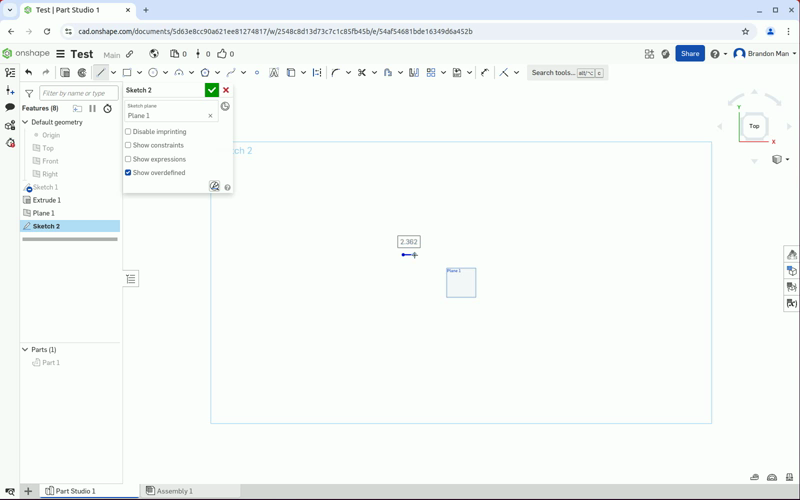
mouse_move(444, 254)
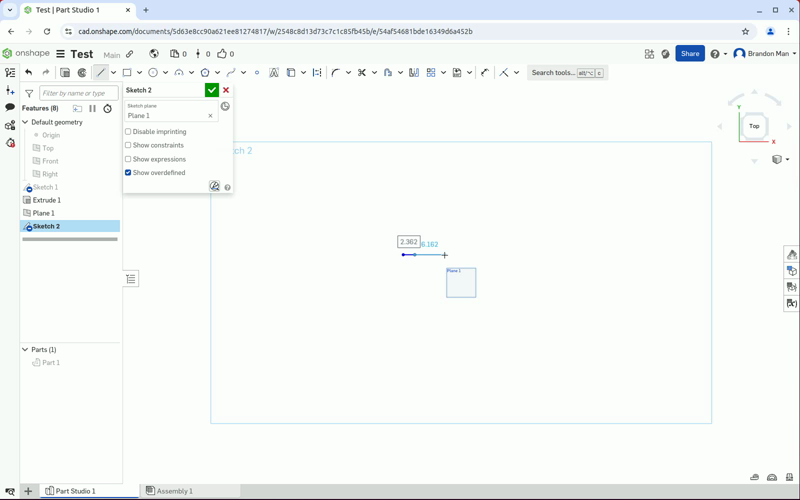
mouse_move(414, 243)
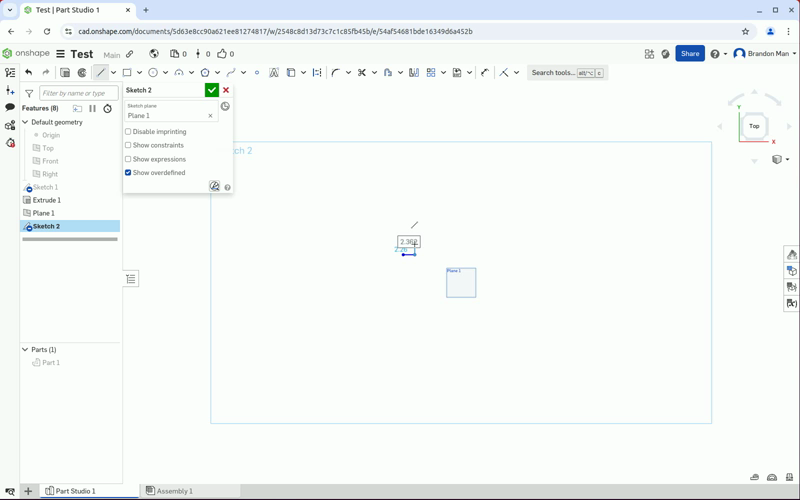
click(414, 243)
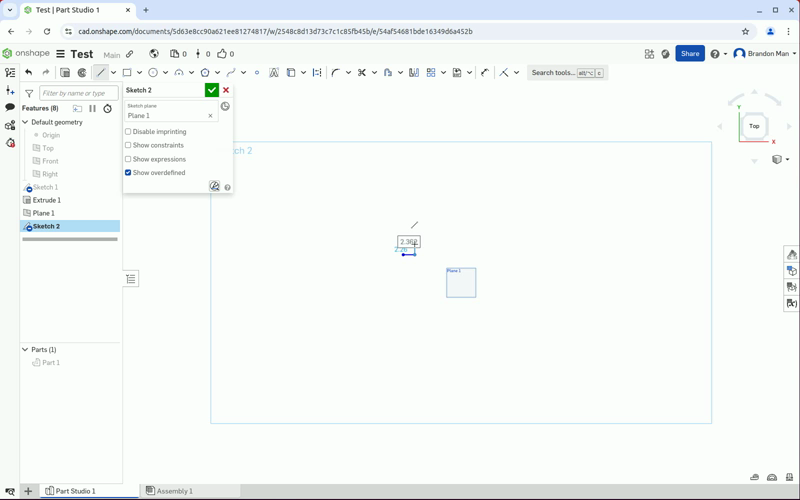
key_up(shift)
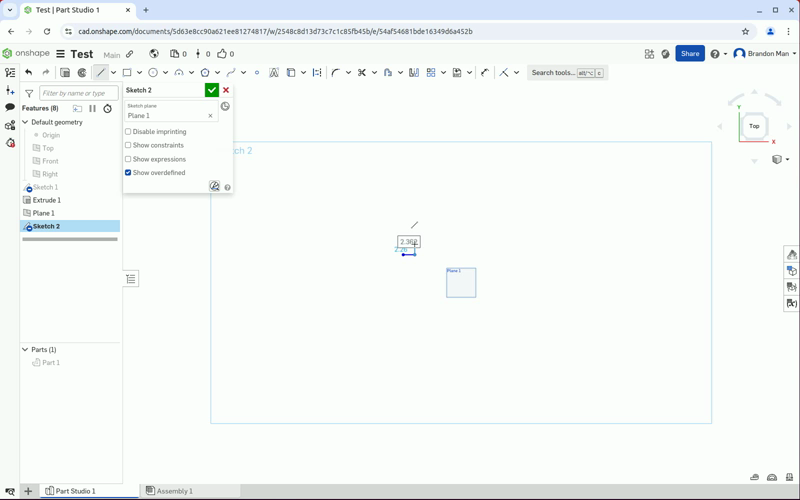
key_down(shift)
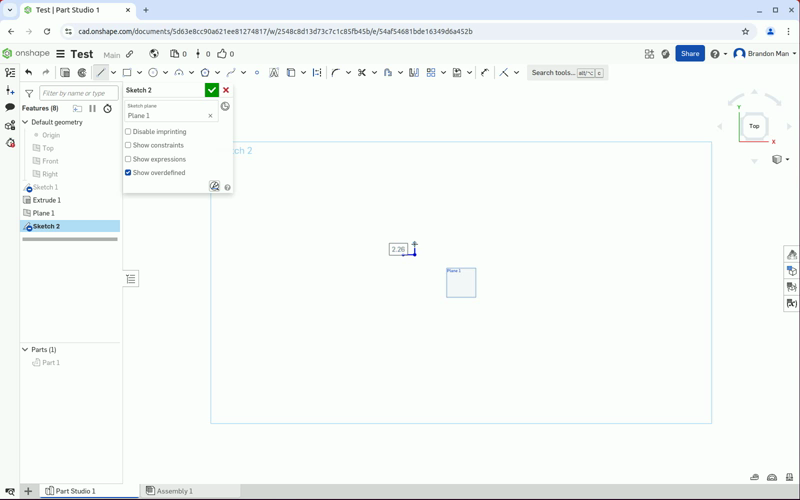
mouse_move(444, 243)
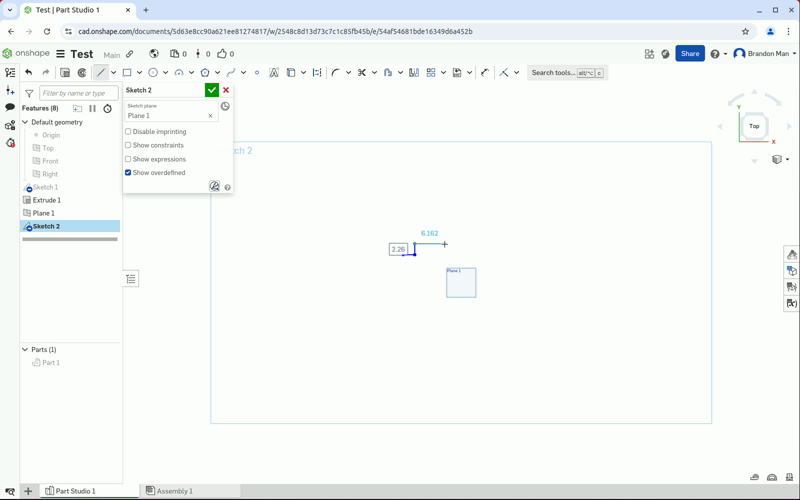
mouse_move(403, 243)
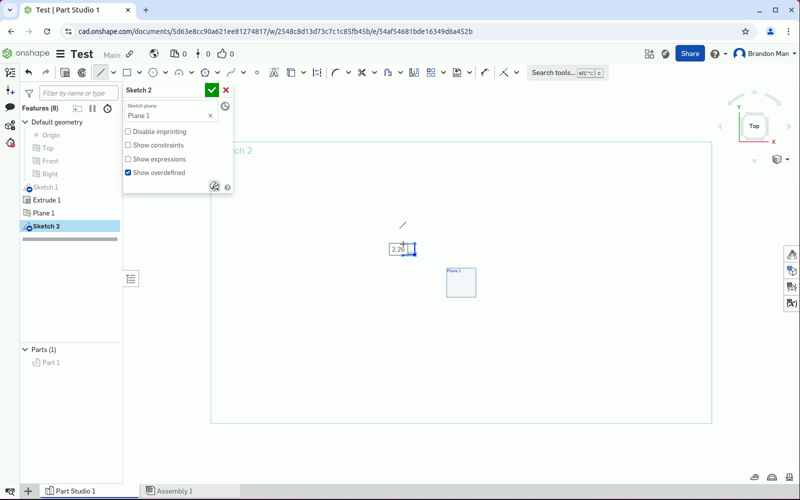
click(403, 243)
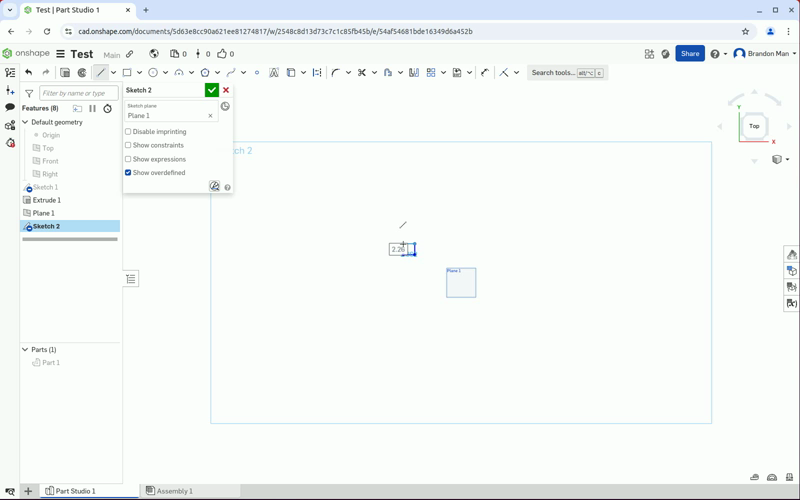
key_up(shift)
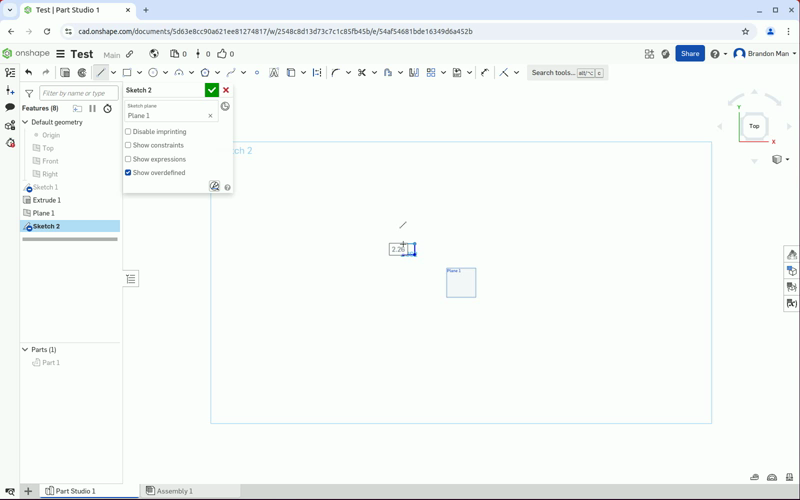
mouse_move(433, 243)
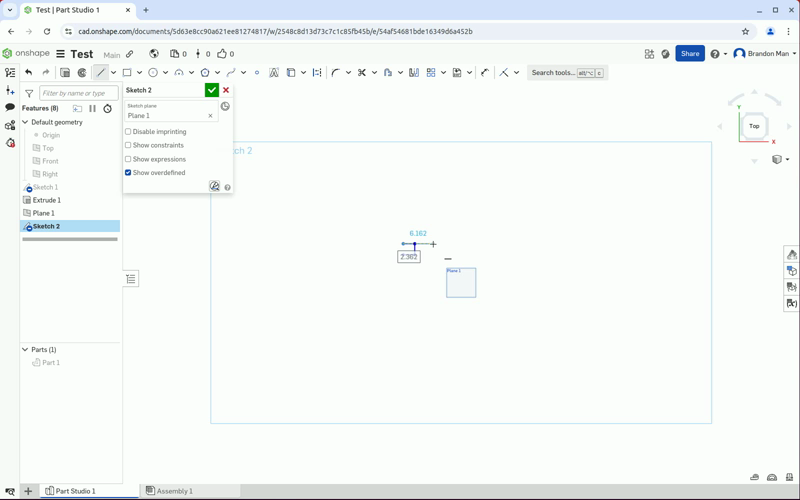
key_down(shift)
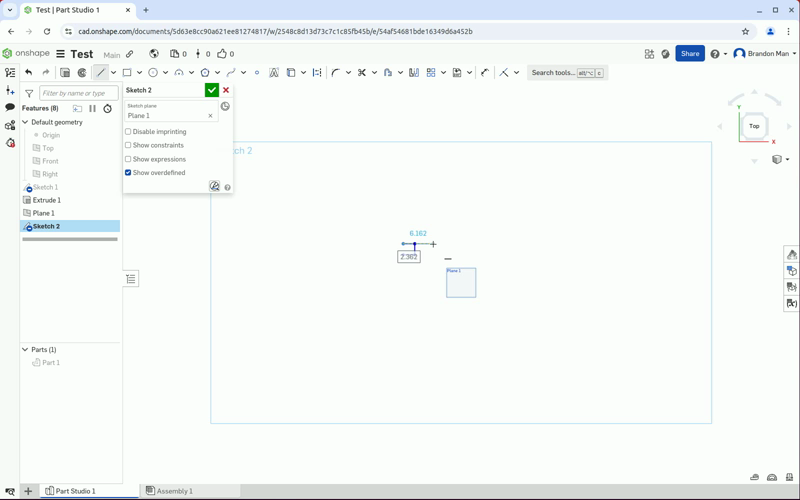
mouse_move(403, 254)
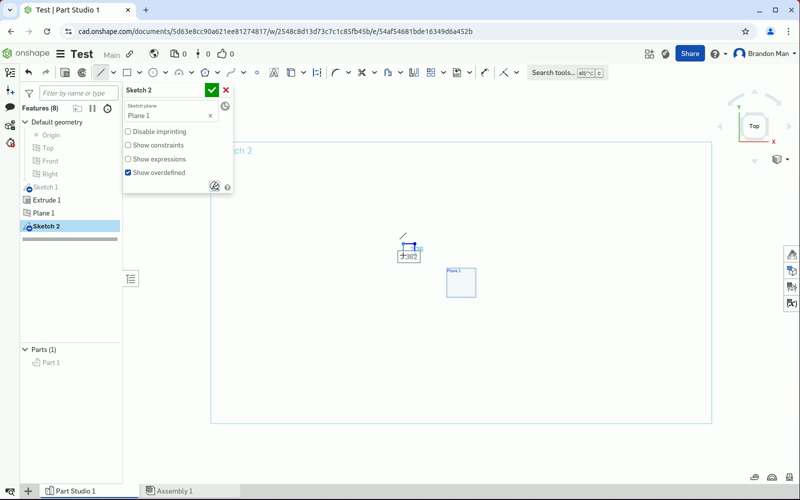
key_up(shift)
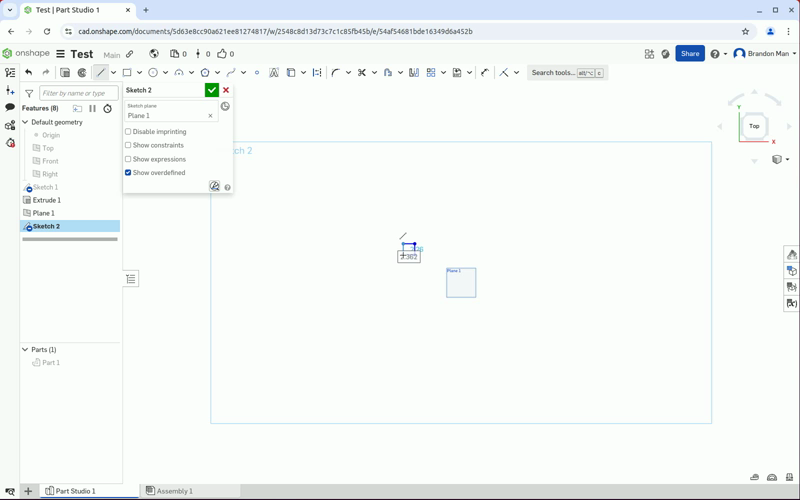
click(403, 254)
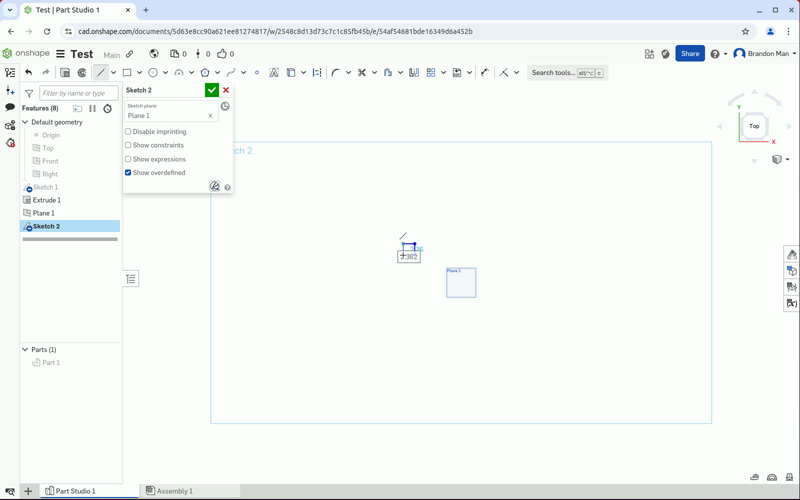
key(esc)
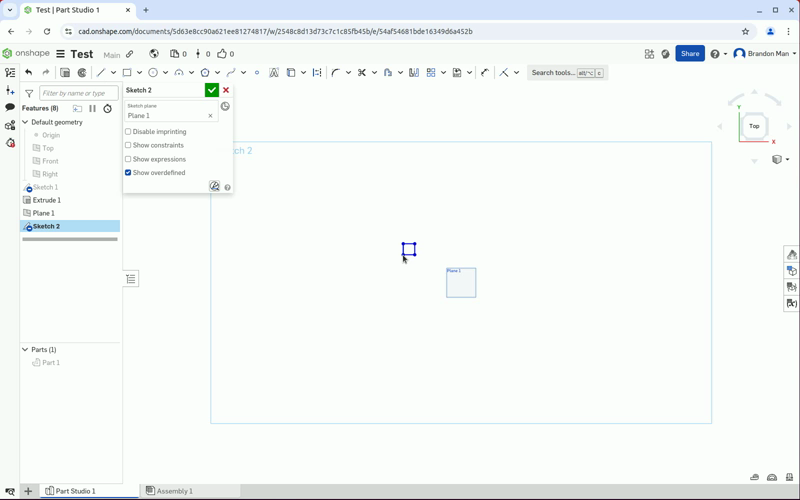
mouse_move(405, 251)
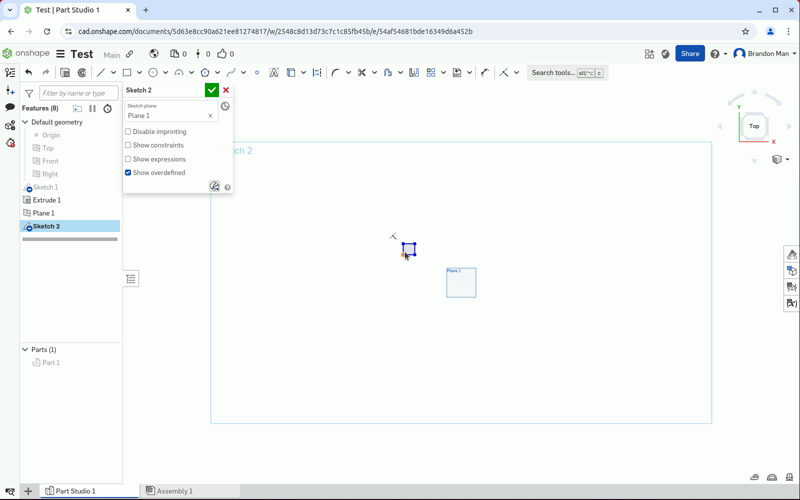
scroll(6)
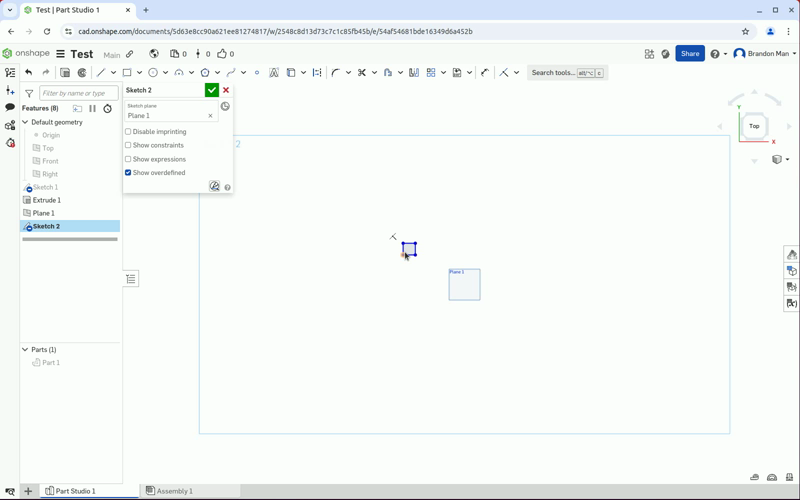
scroll(6)
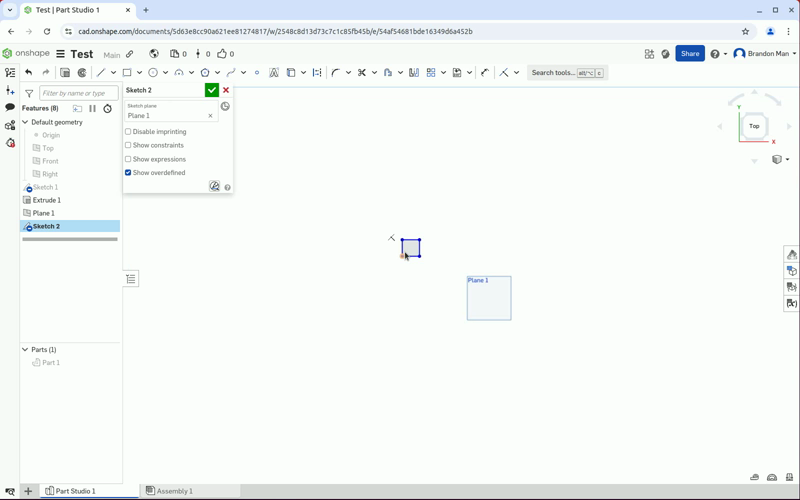
scroll(6)
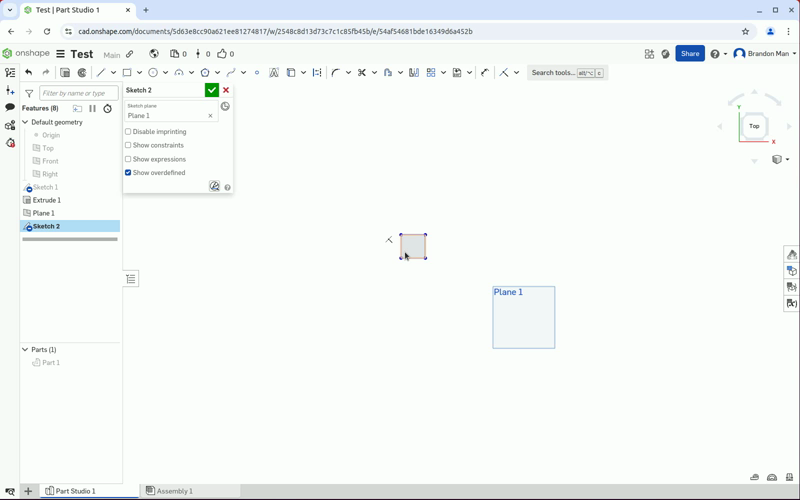
scroll(6)
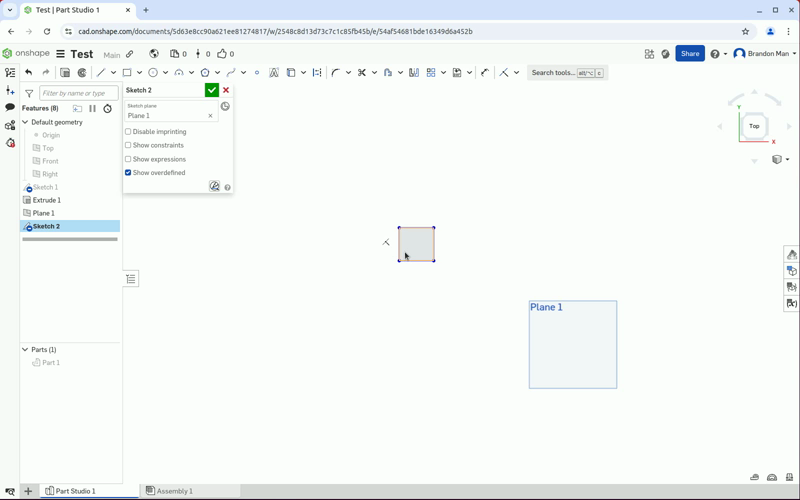
scroll(6)
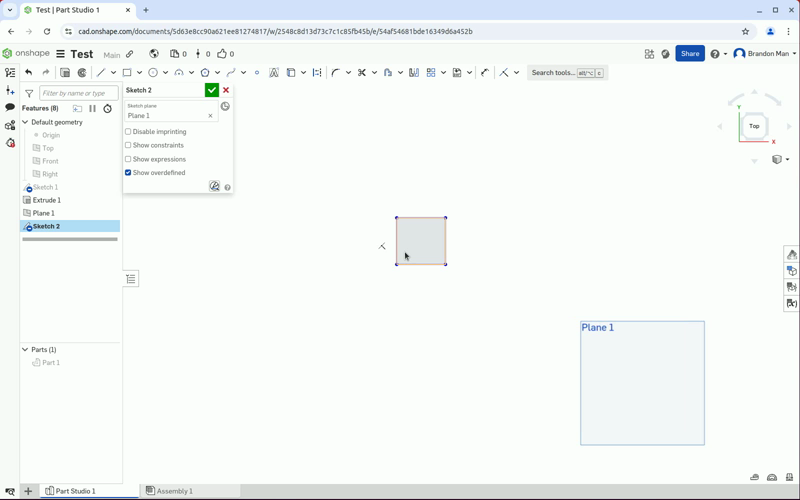
scroll(6)
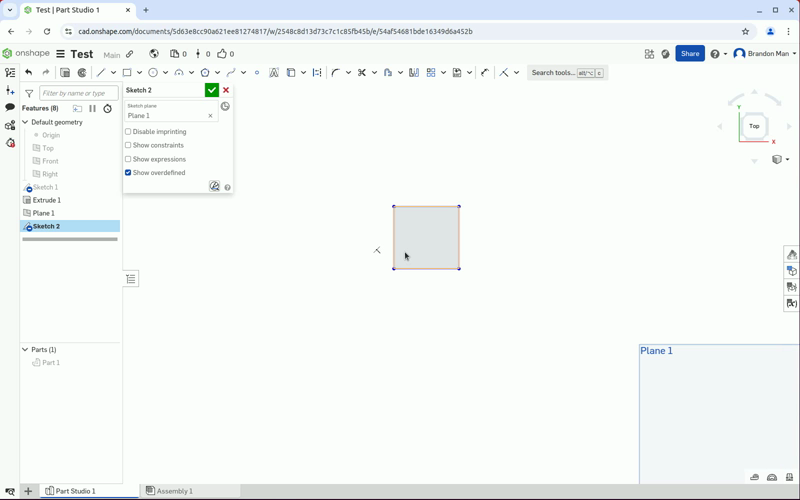
scroll(6)
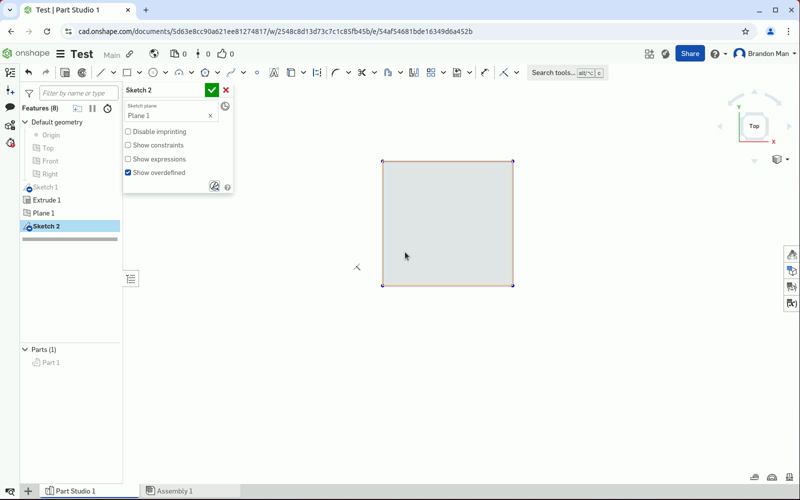
click(405, 251)
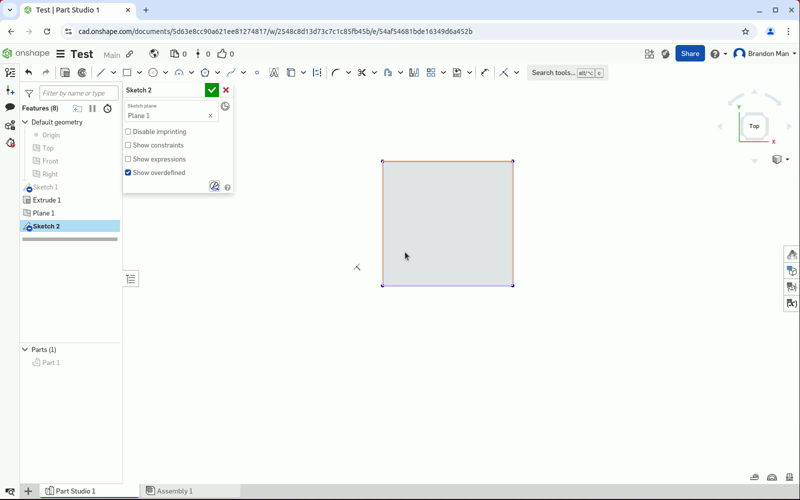
scroll(-6)
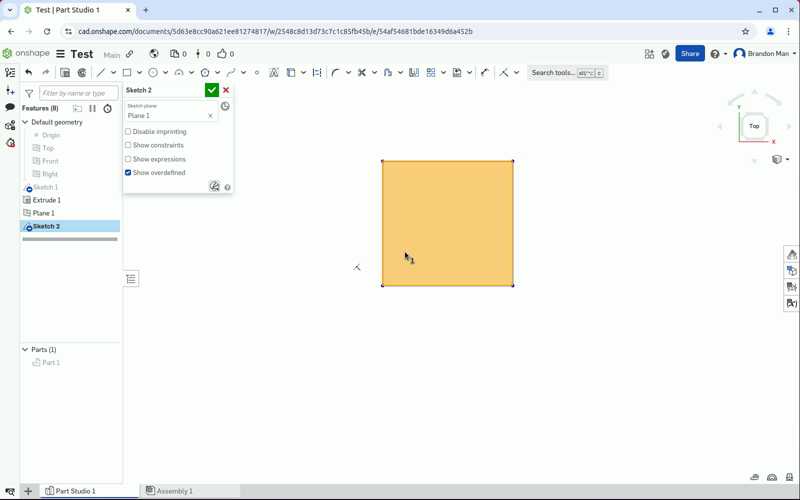
scroll(-6)
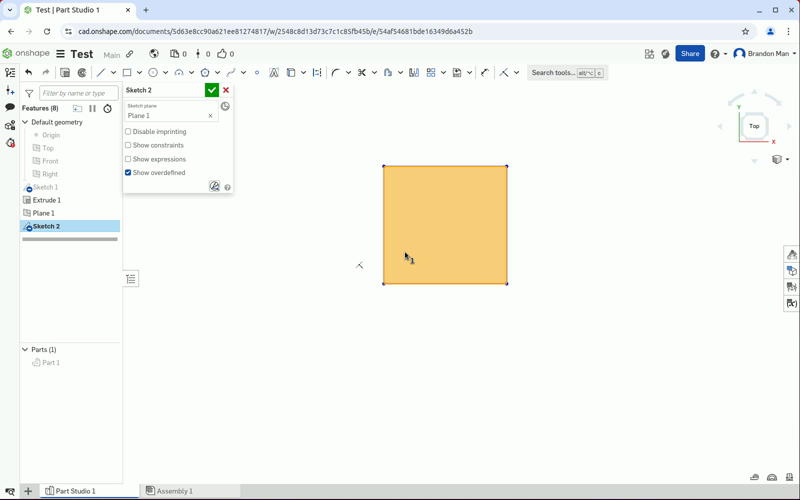
scroll(-6)
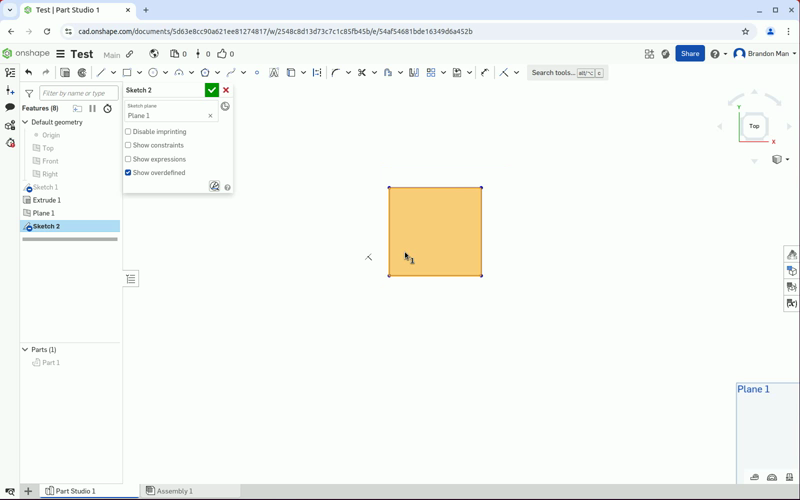
scroll(-6)
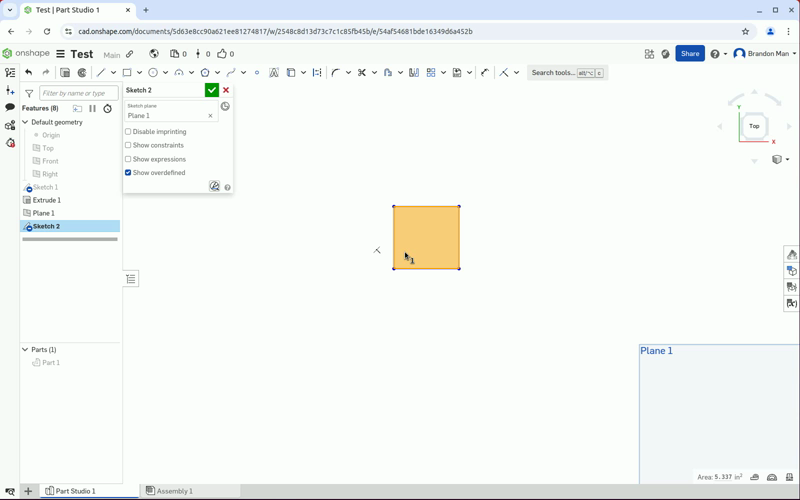
scroll(-6)
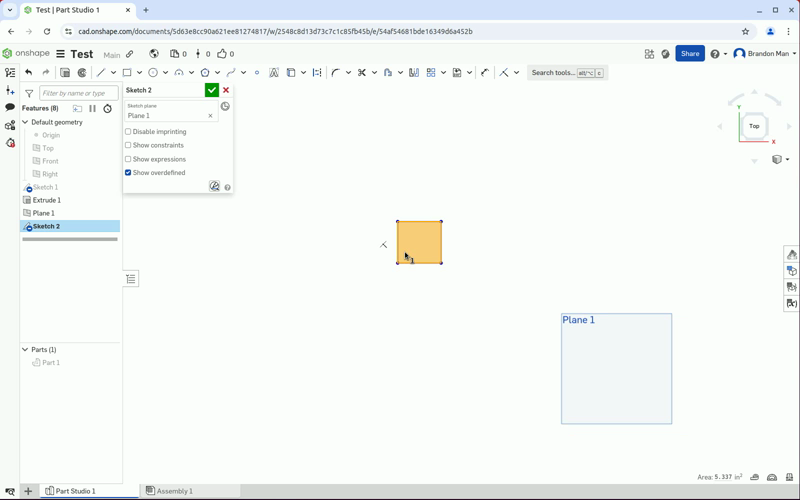
scroll(-6)
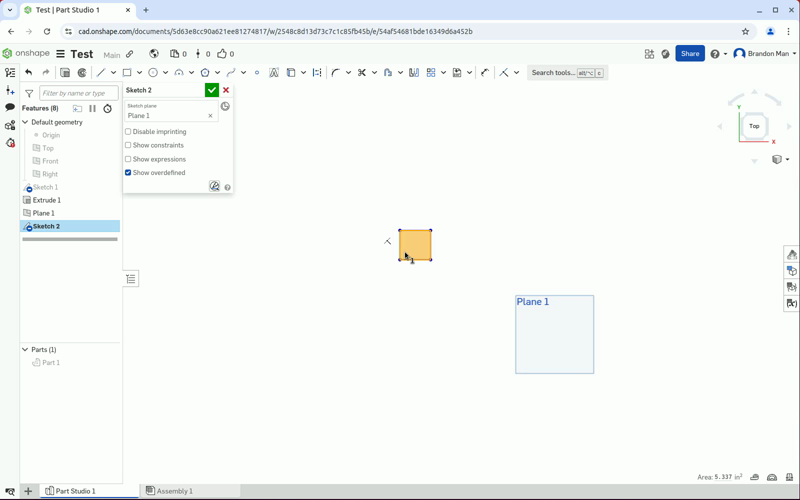
scroll(-6)
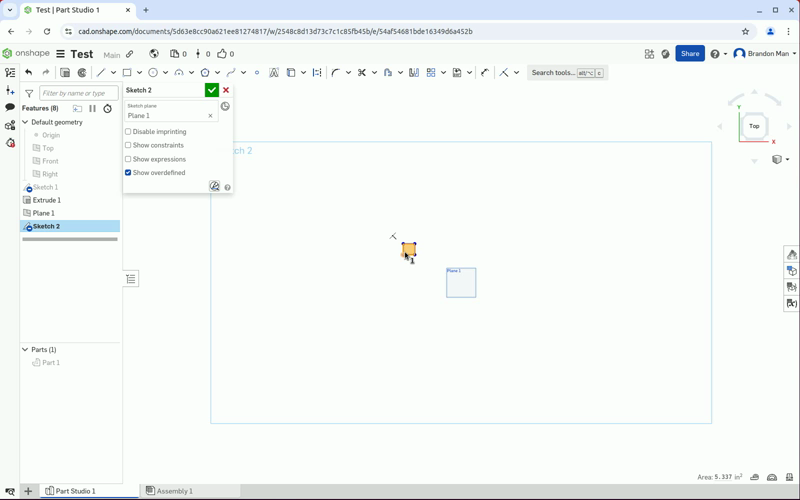
mouse_move(73, 352)
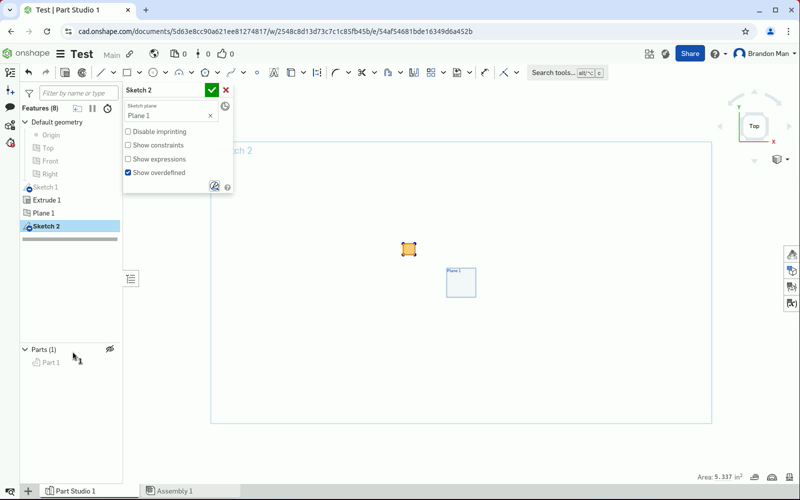
key(shift+y)
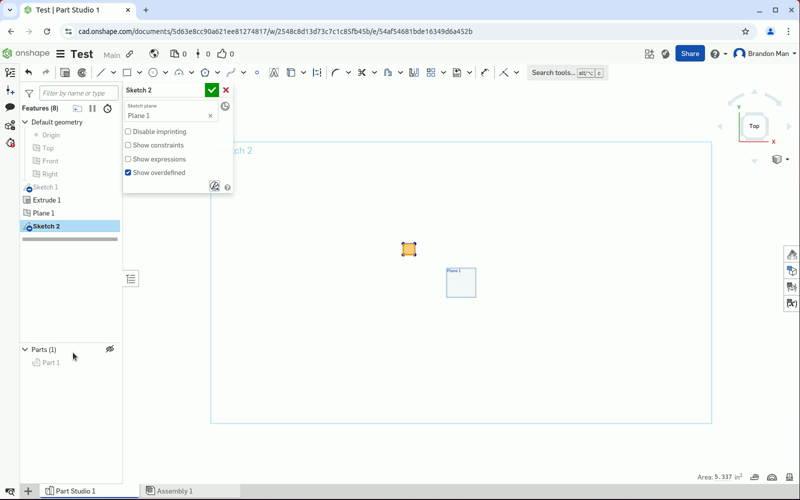
key(shift+e)
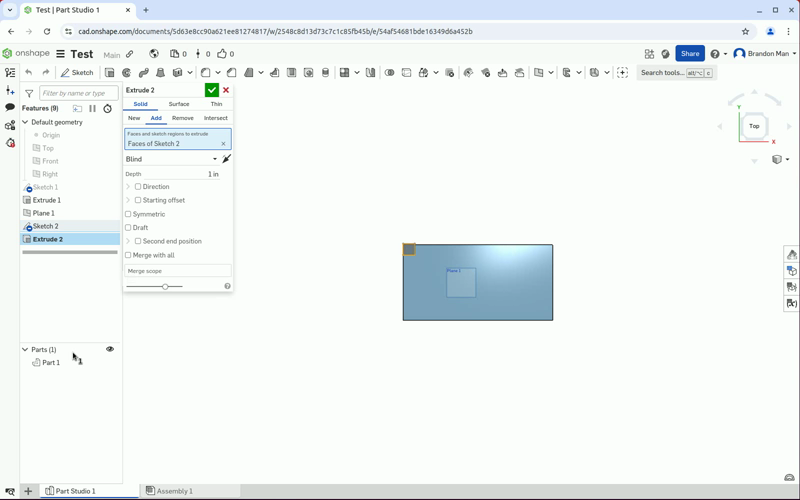
mouse_move(143, 106)
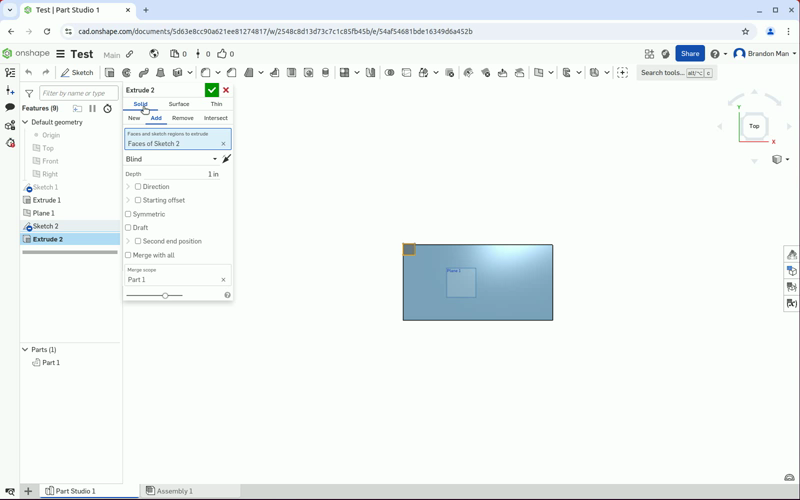
click(143, 106)
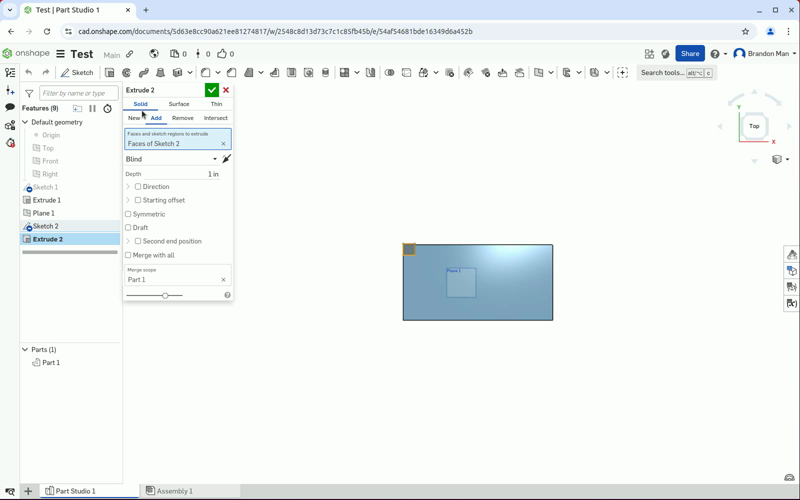
mouse_move(137, 120)
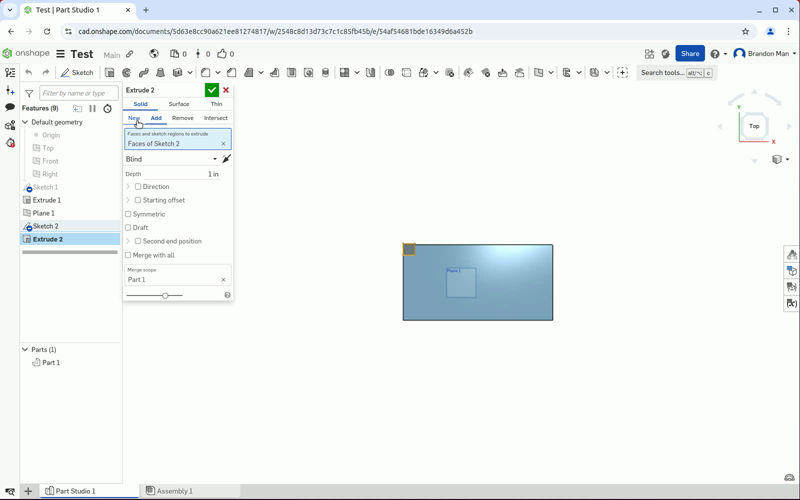
click(137, 120)
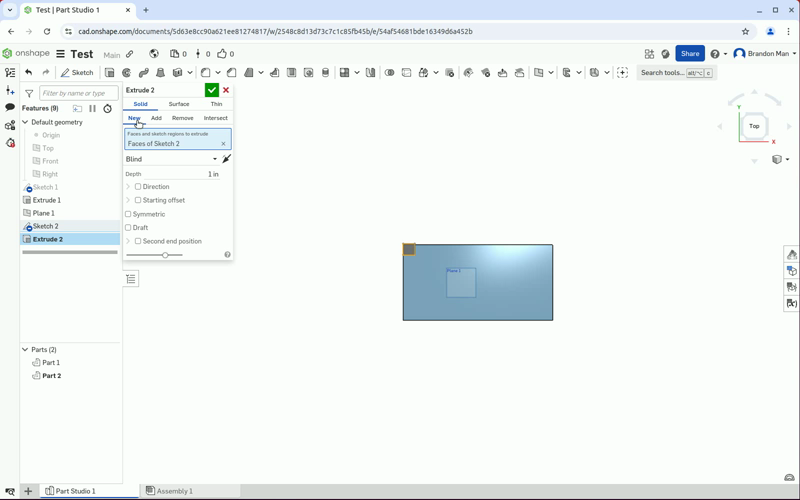
key(tab, 4)
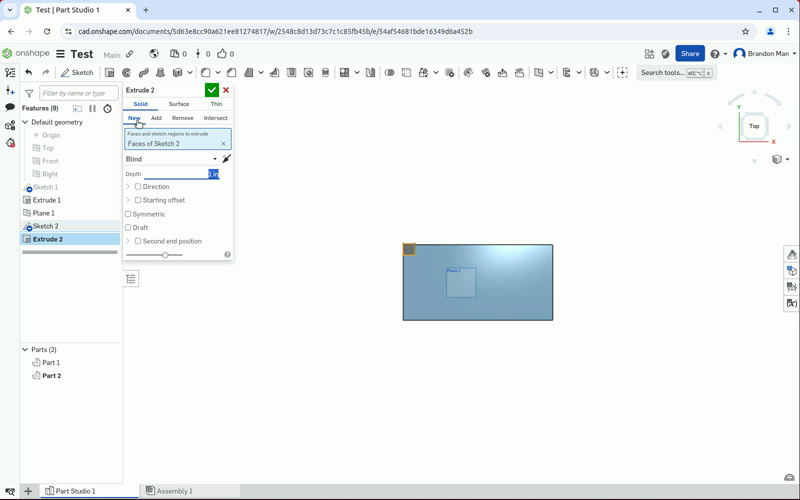
text(7.703)
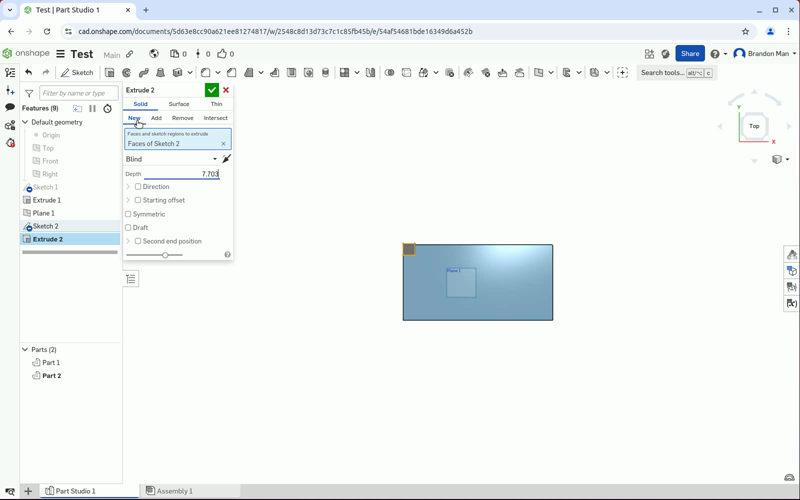
key(enter)
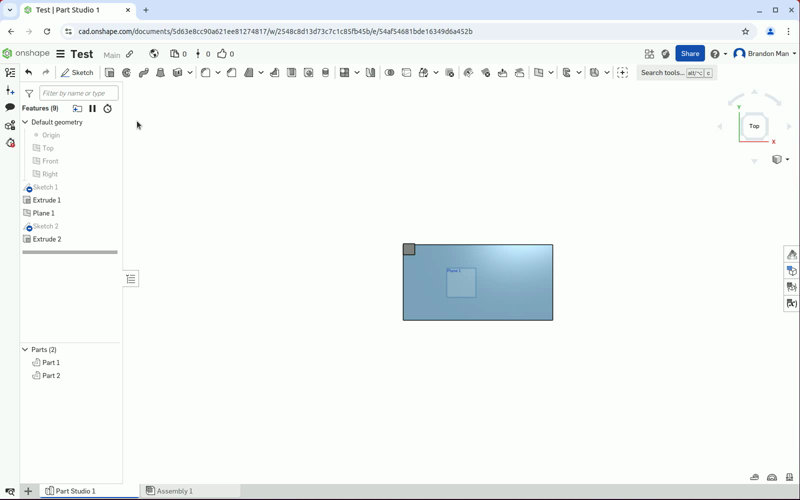
key(shift+h)
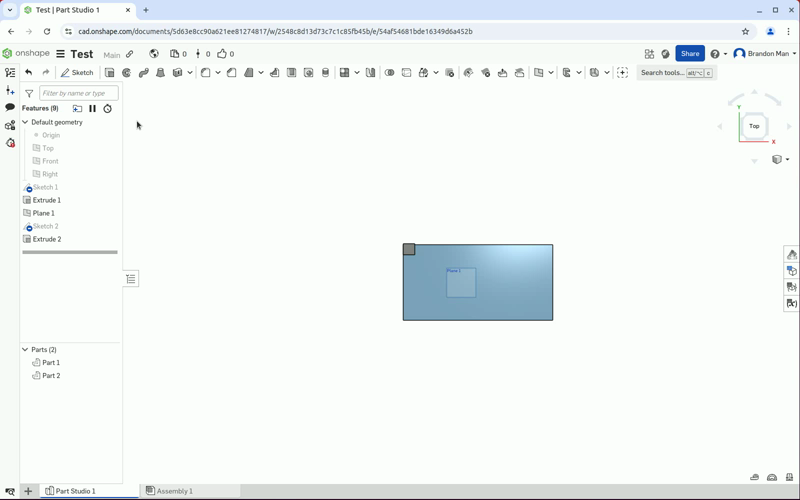
key(shift+h)
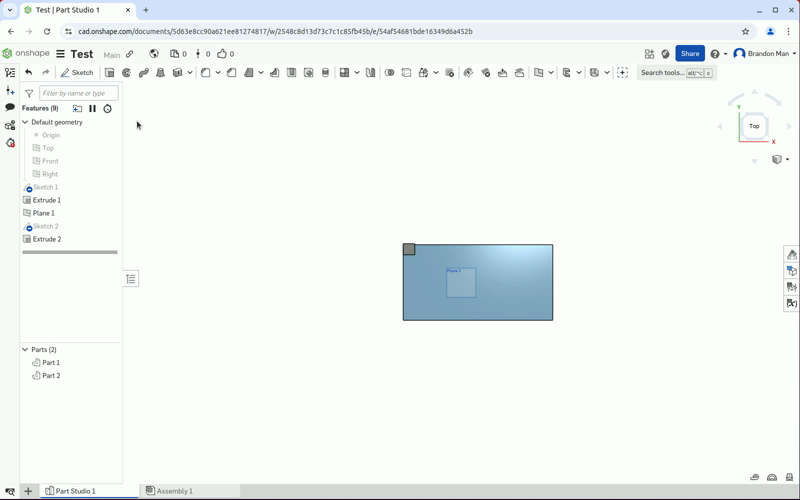
mouse_move(73, 189)
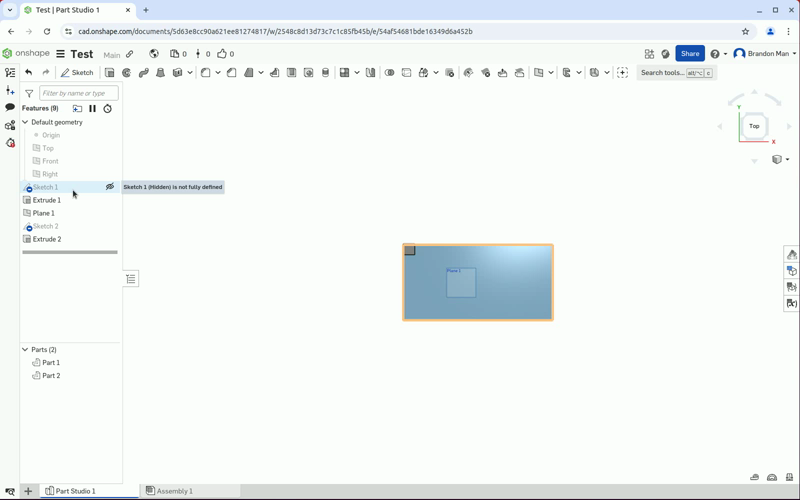
click(73, 189)
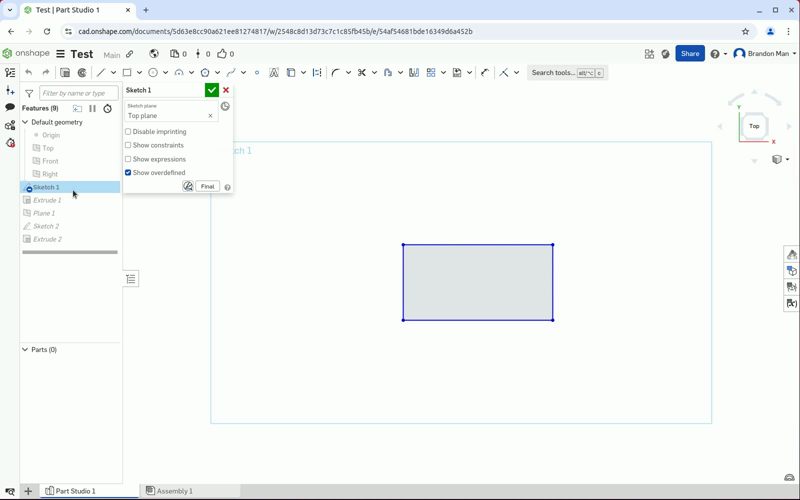
mouse_move(229, 92)
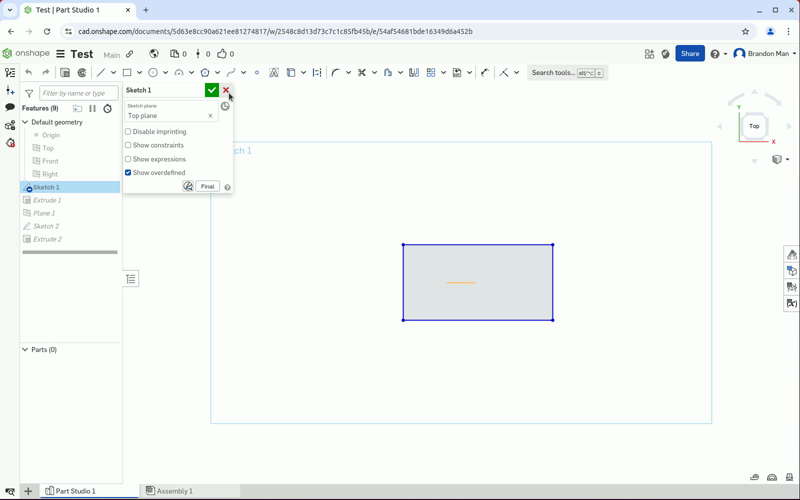
click(229, 92)
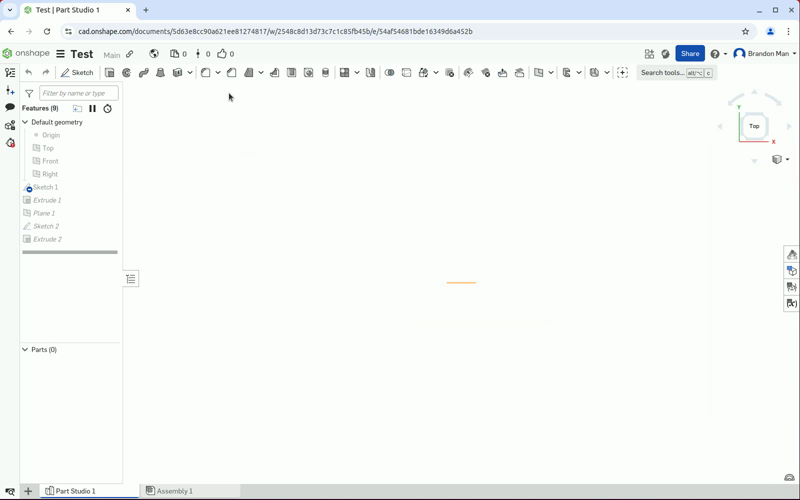
key(shift+s)
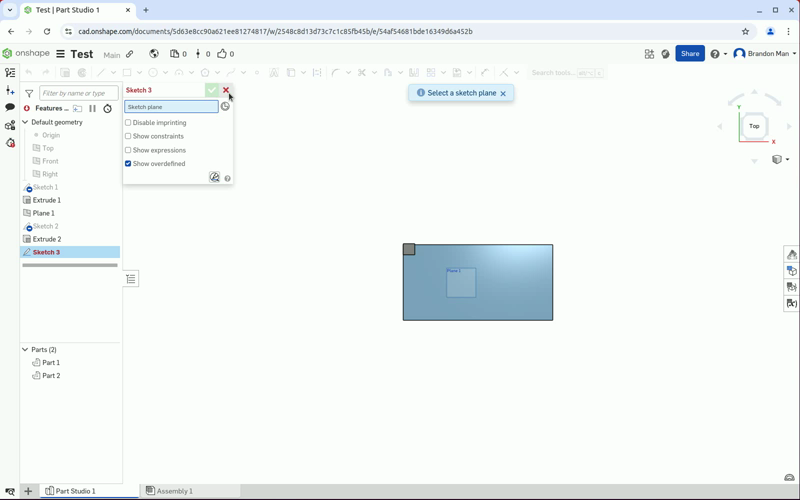
mouse_move(73, 215)
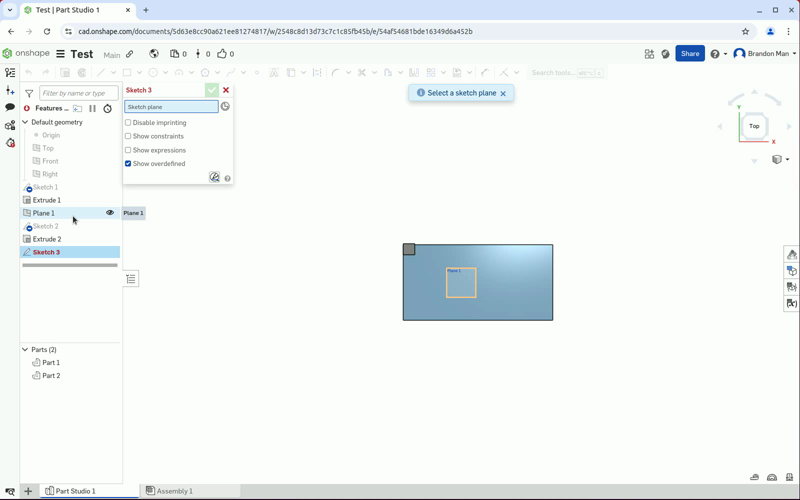
click(73, 215)
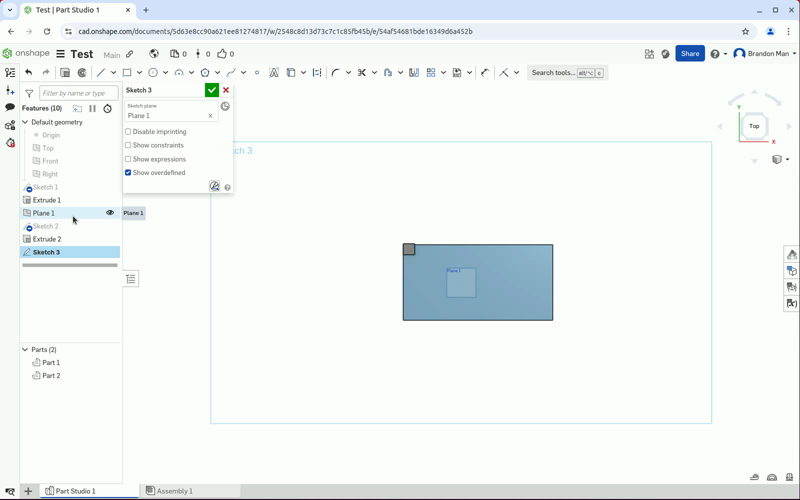
mouse_move(73, 352)
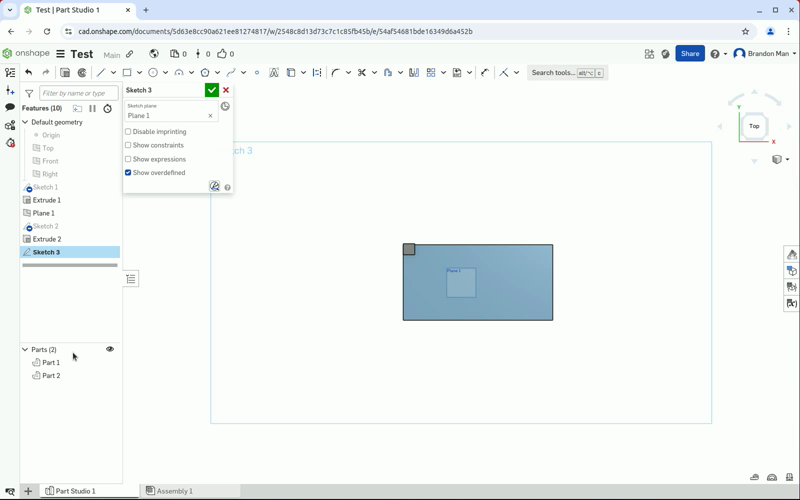
key(y)
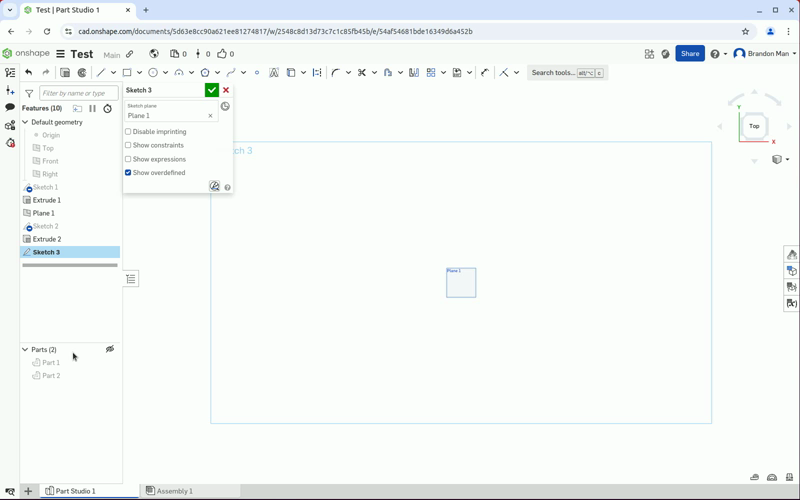
key(l)
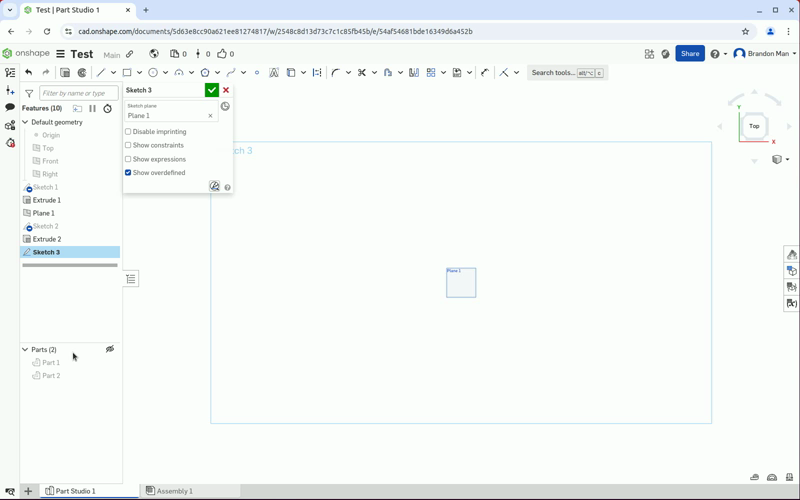
key_down(shift)
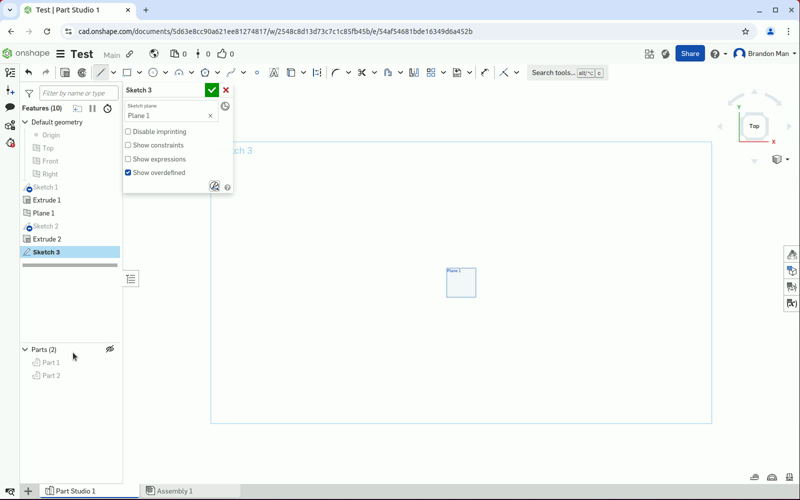
mouse_move(540, 254)
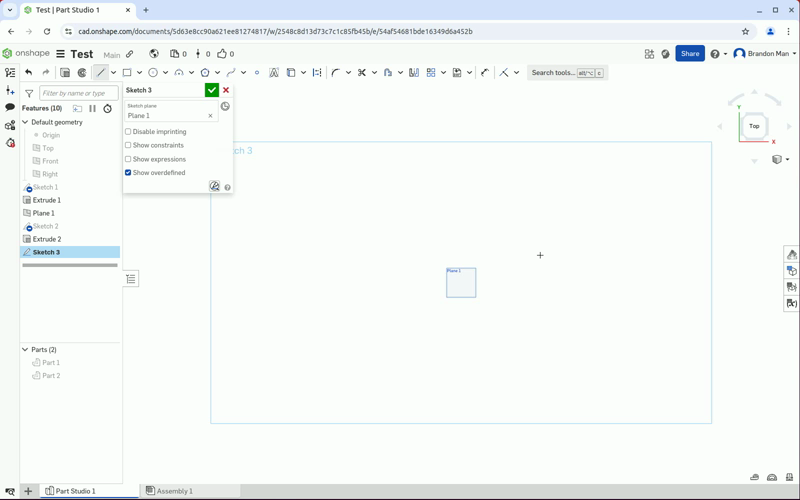
click(540, 254)
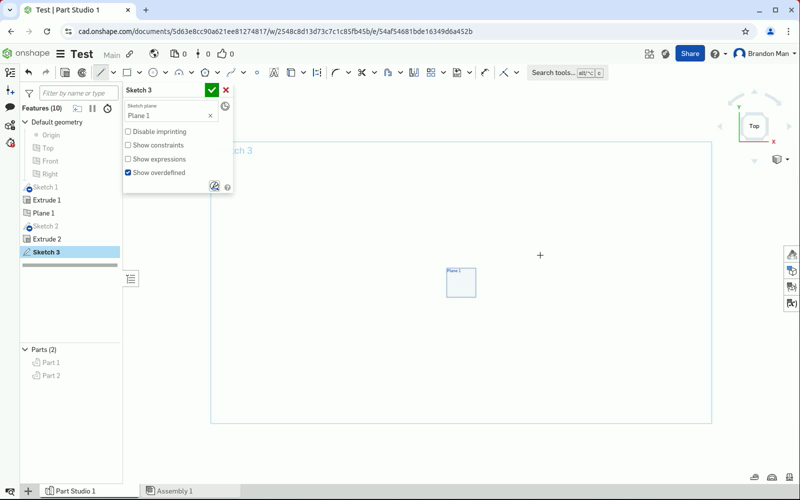
key_up(shift)
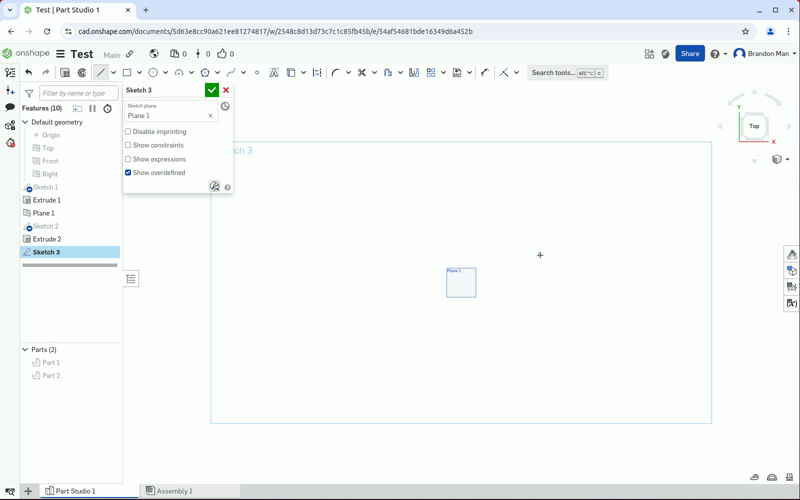
key_down(shift)
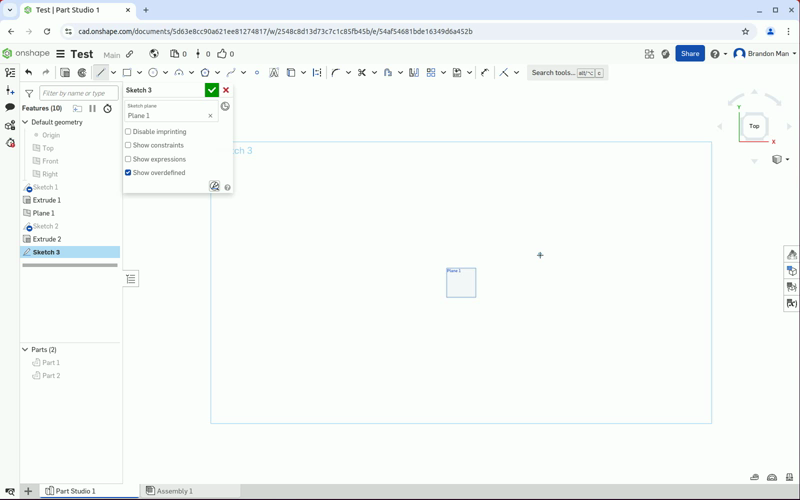
mouse_move(570, 254)
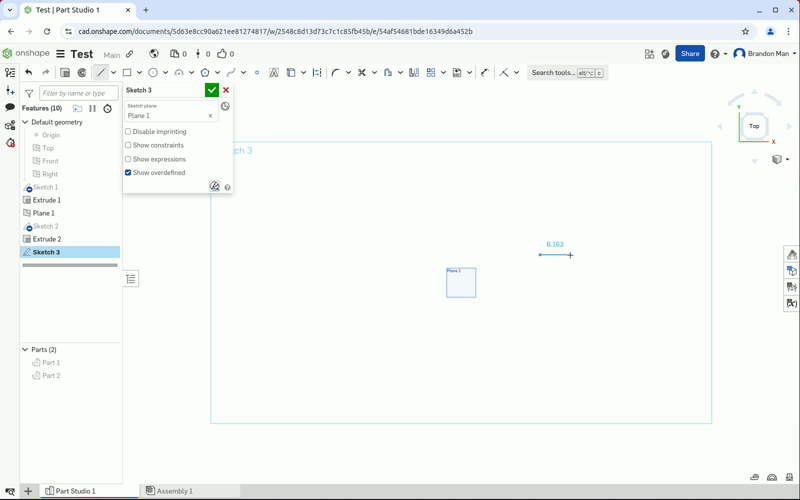
mouse_move(554, 254)
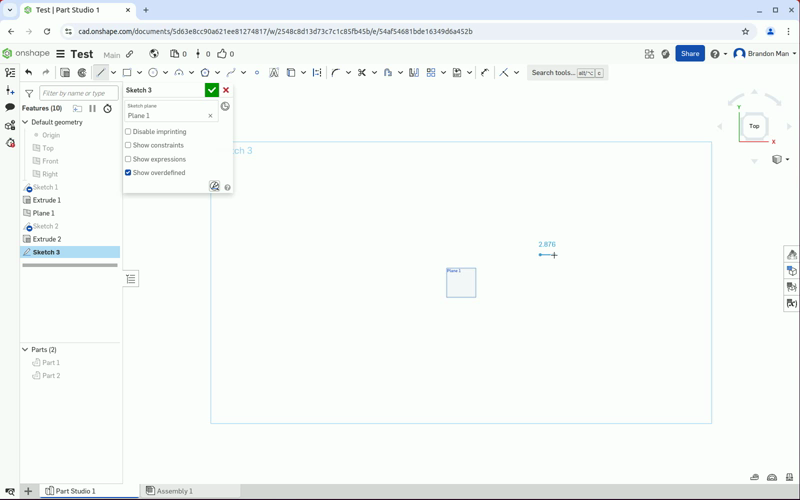
click(554, 254)
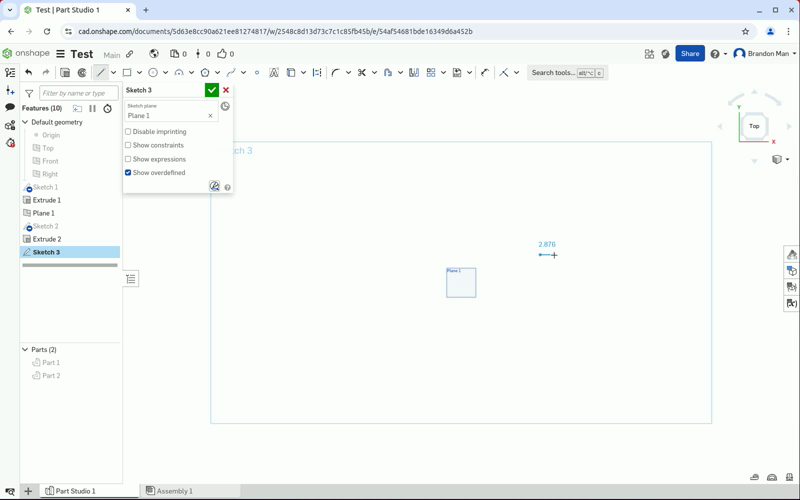
key_up(shift)
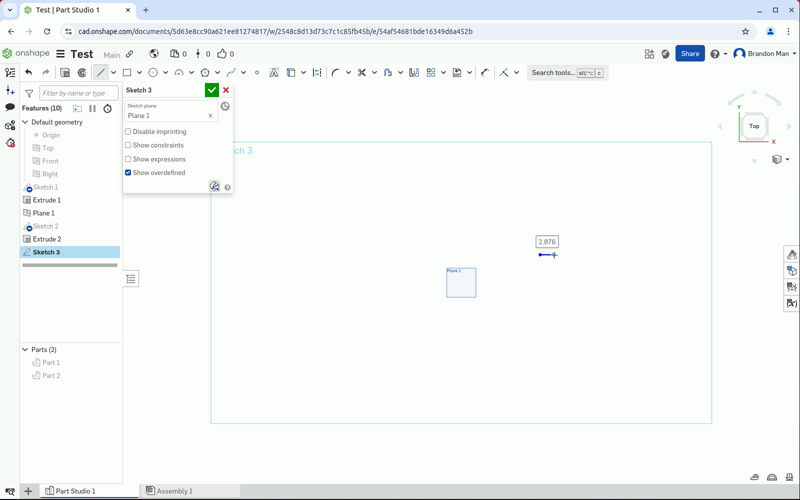
key_down(shift)
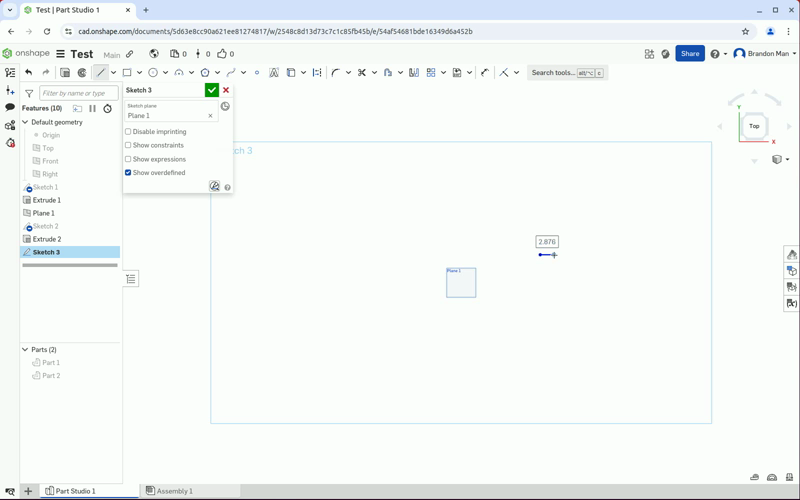
mouse_move(584, 254)
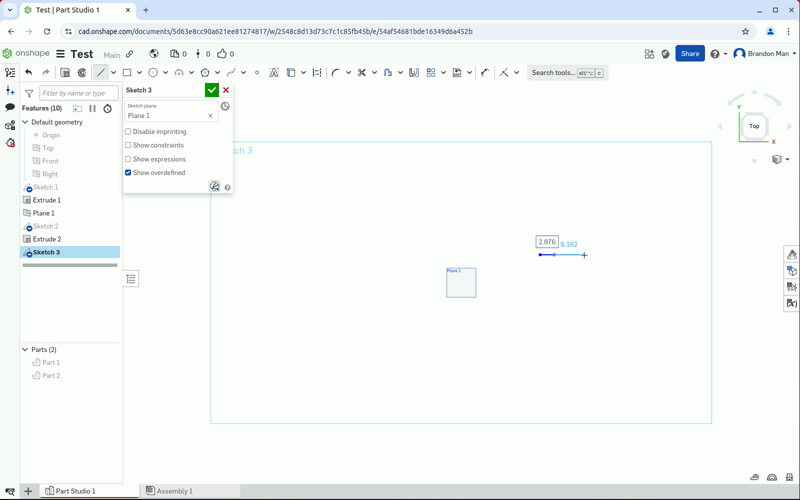
mouse_move(554, 244)
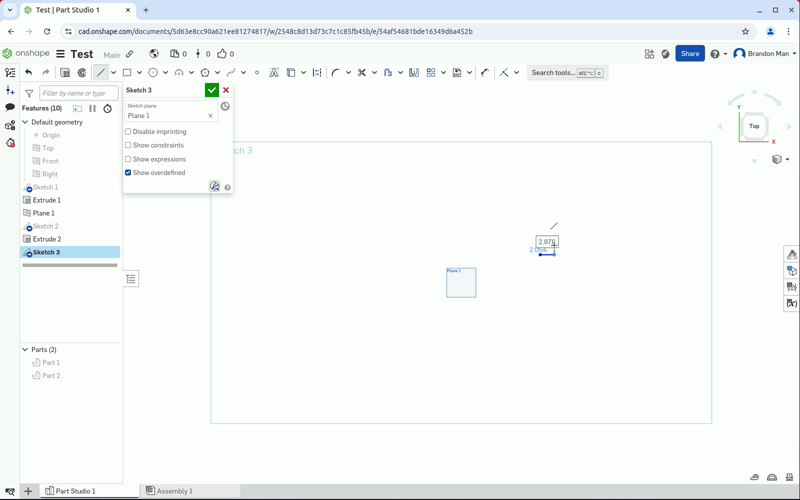
click(554, 244)
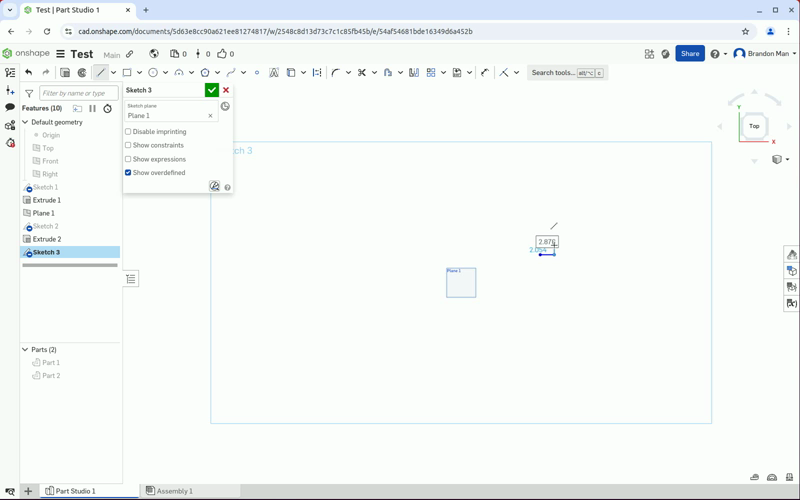
key_up(shift)
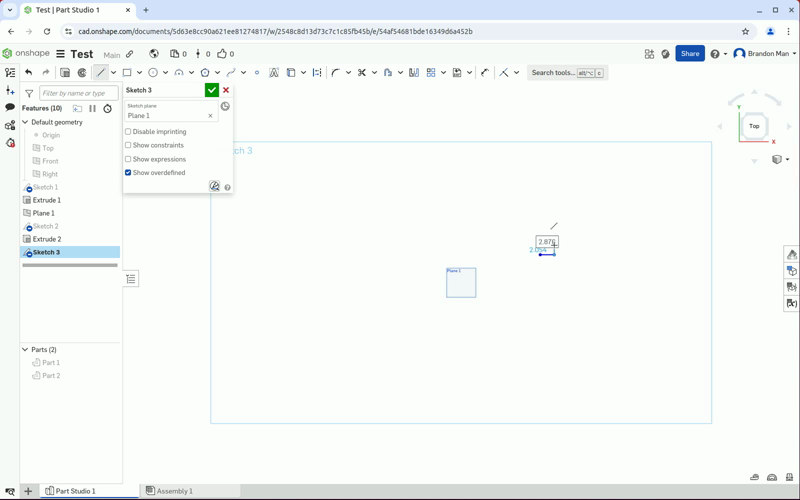
key_down(shift)
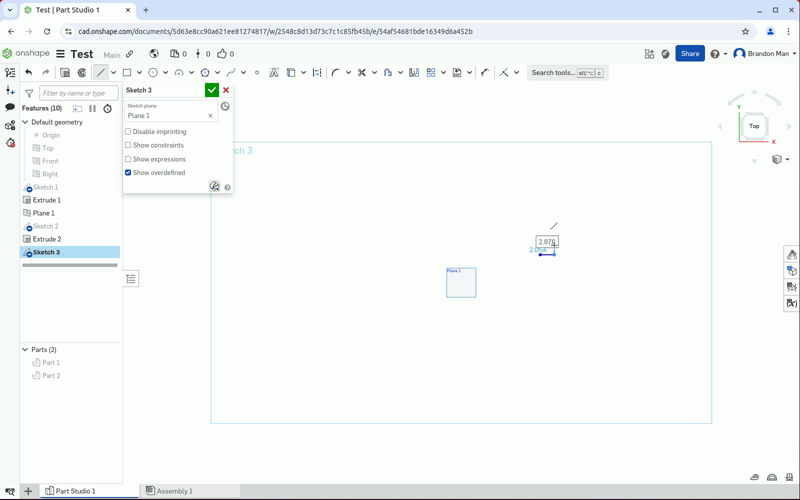
mouse_move(584, 244)
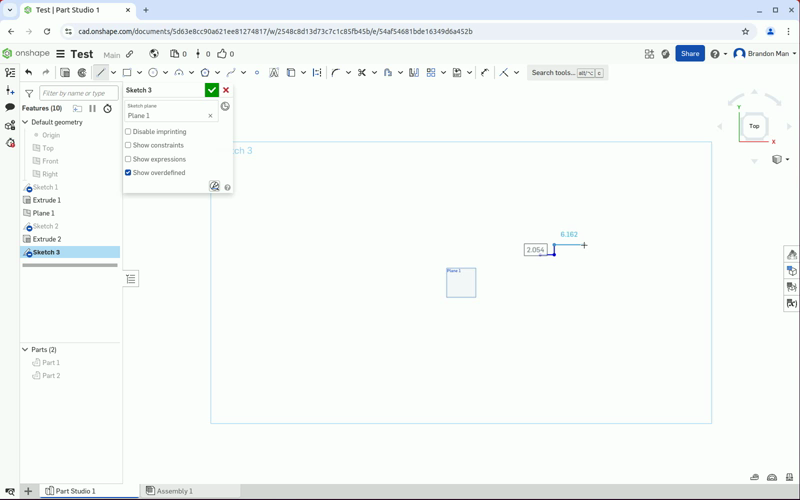
mouse_move(540, 244)
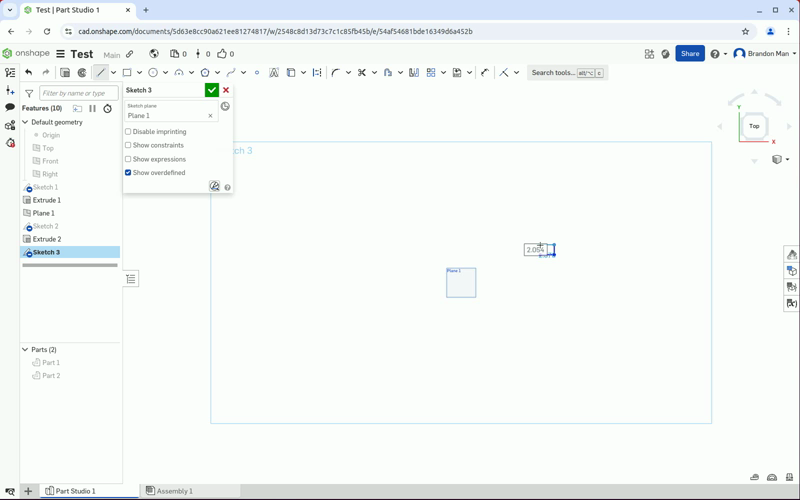
click(540, 244)
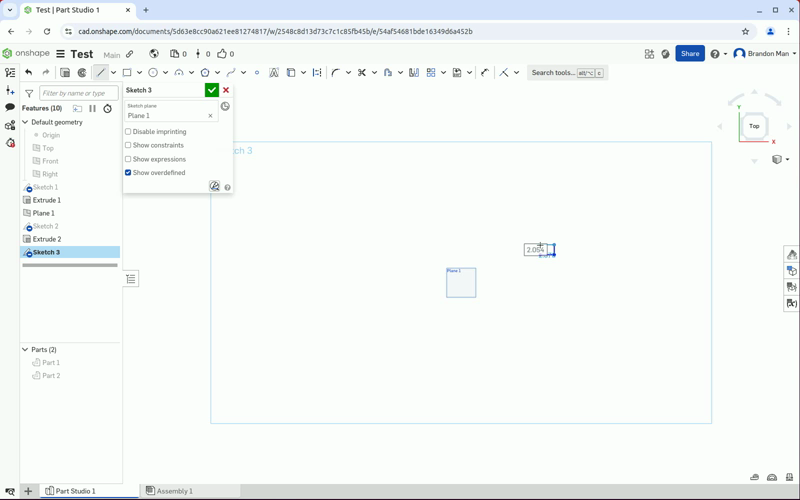
key_up(shift)
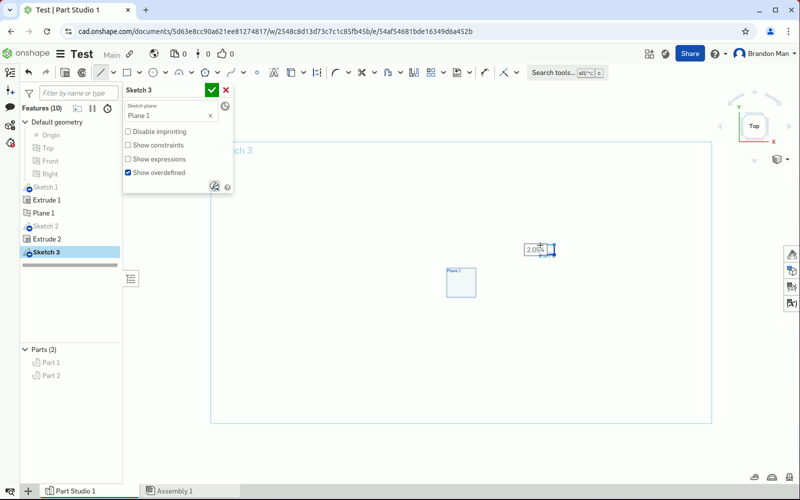
mouse_move(570, 244)
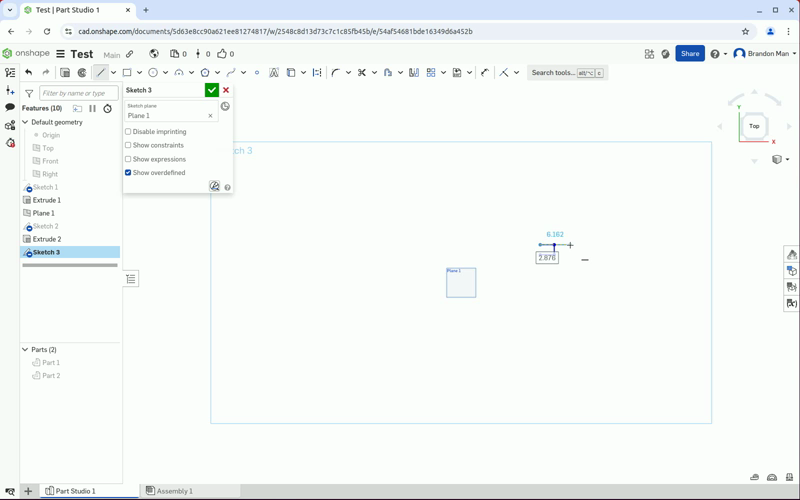
key_down(shift)
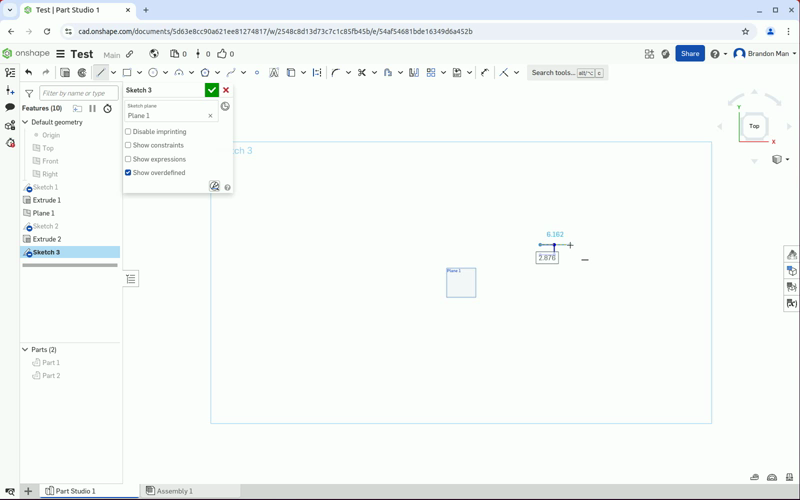
mouse_move(540, 254)
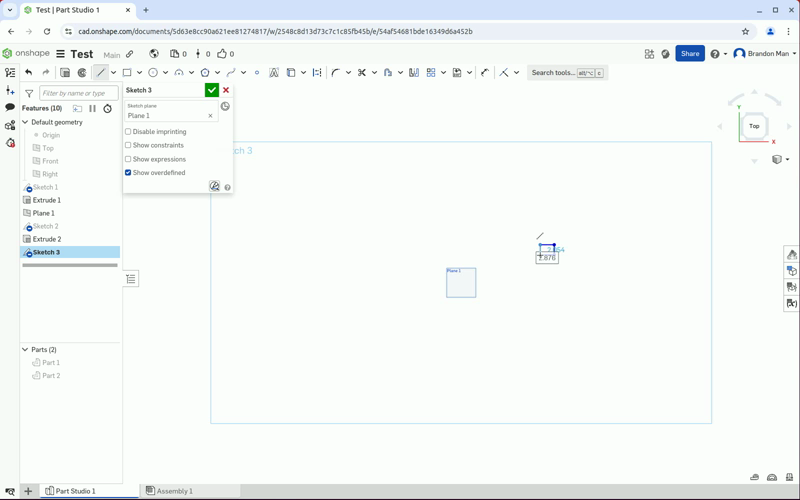
key_up(shift)
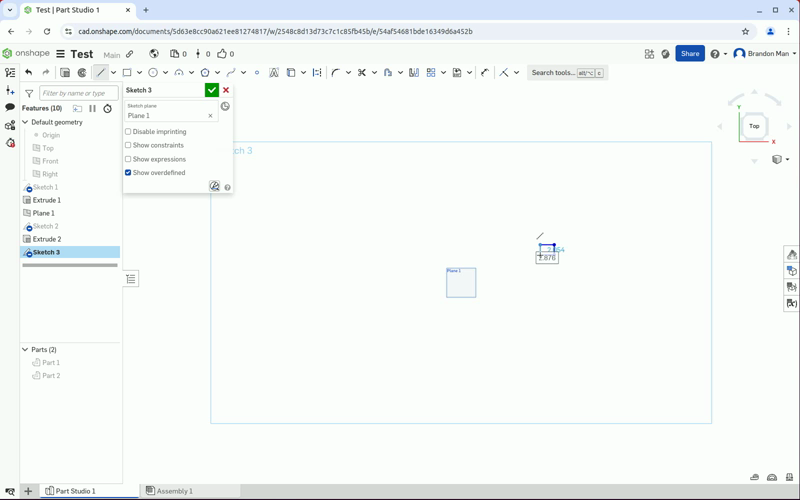
click(540, 254)
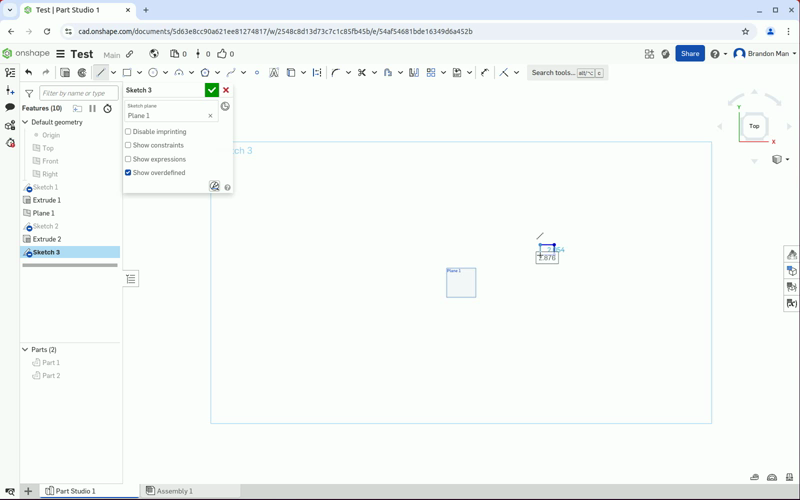
key(esc)
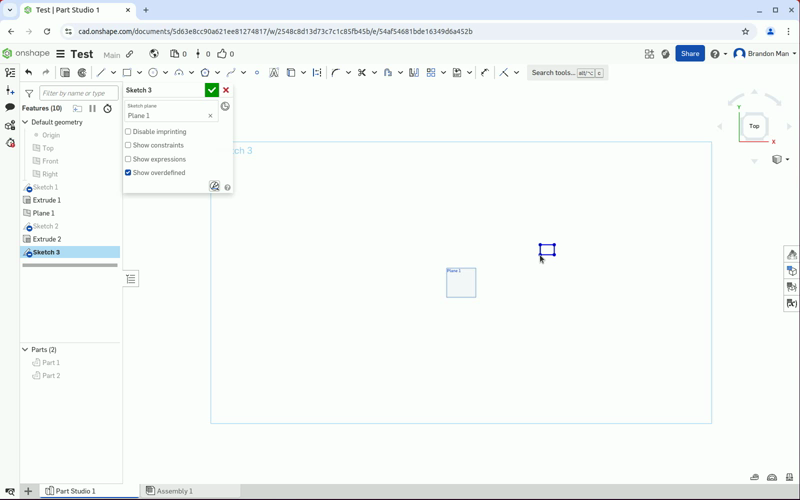
mouse_move(551, 249)
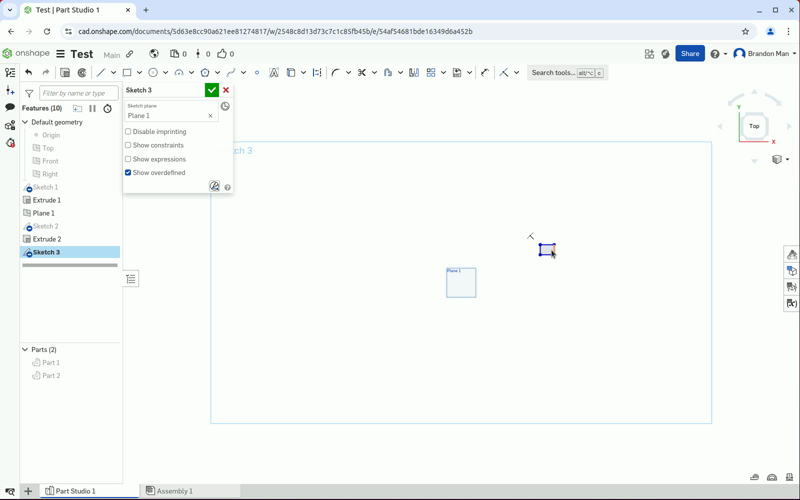
scroll(6)
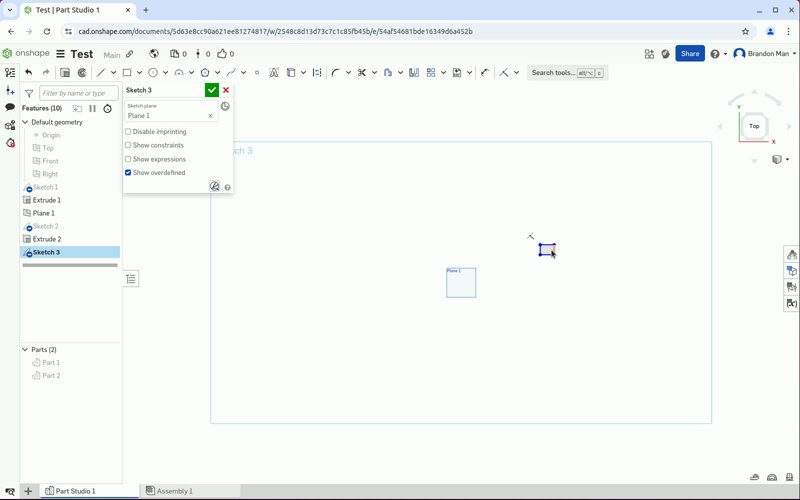
scroll(6)
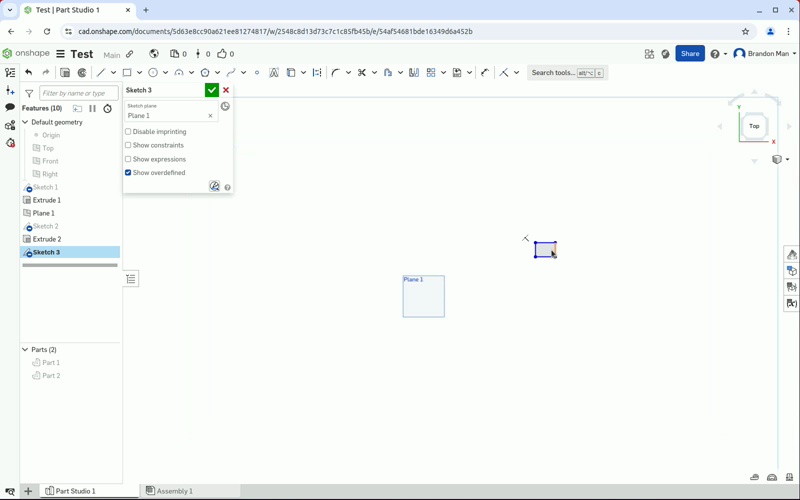
scroll(6)
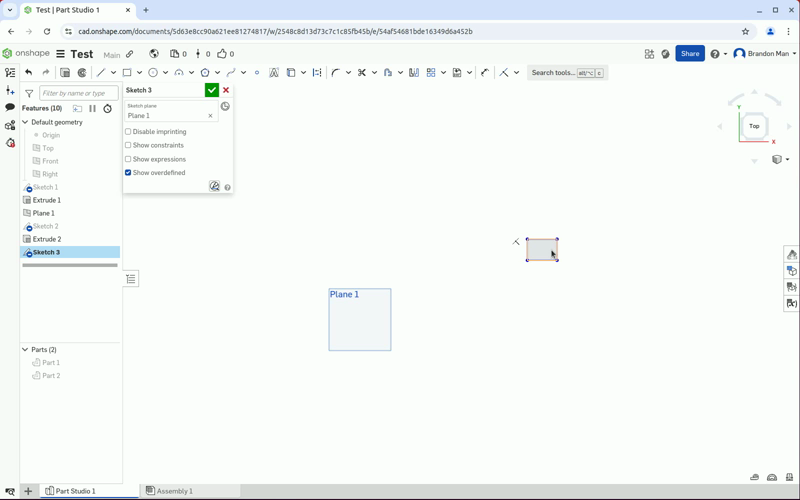
scroll(6)
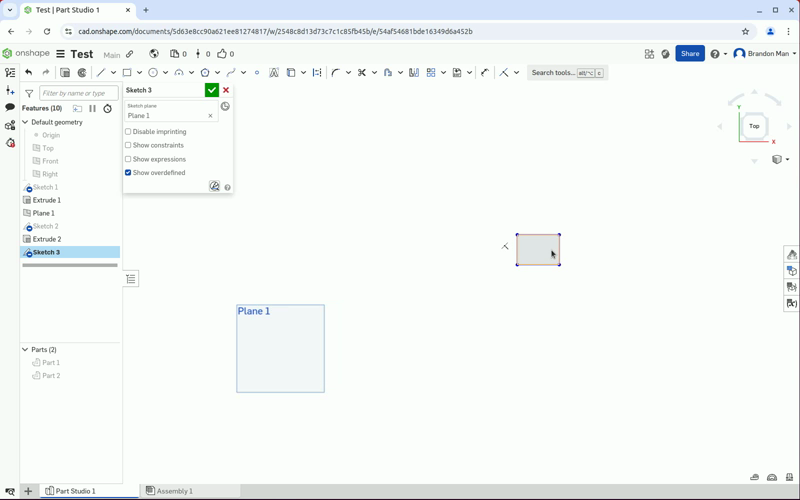
scroll(6)
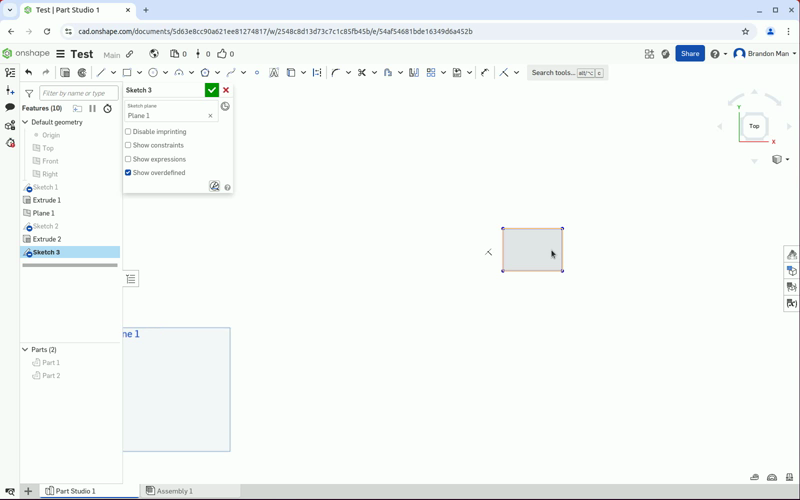
scroll(6)
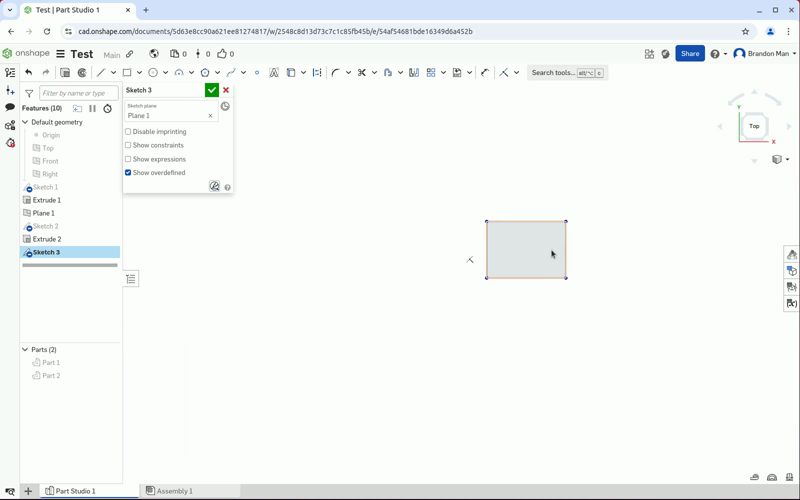
scroll(6)
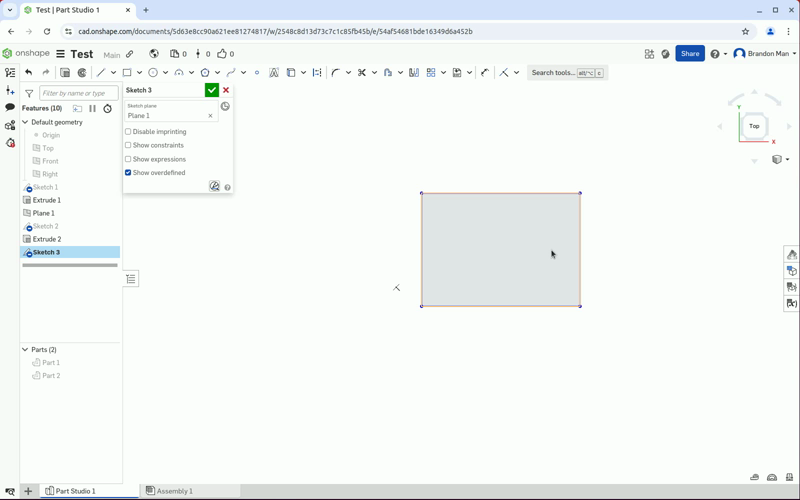
click(551, 249)
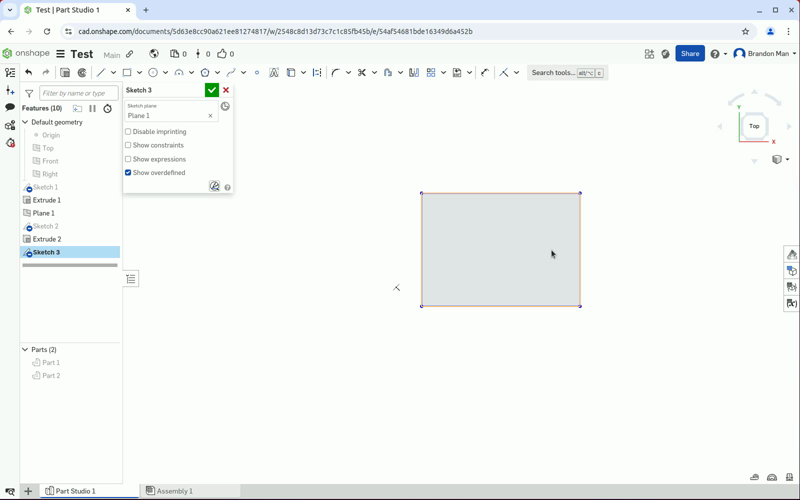
scroll(-6)
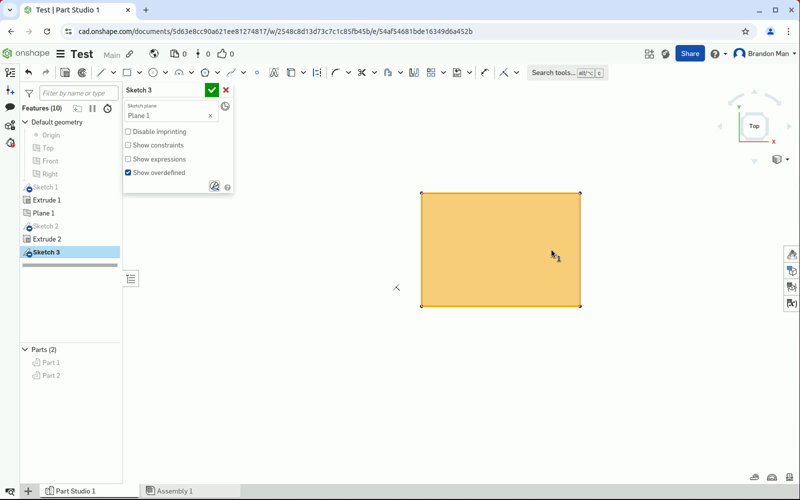
scroll(-6)
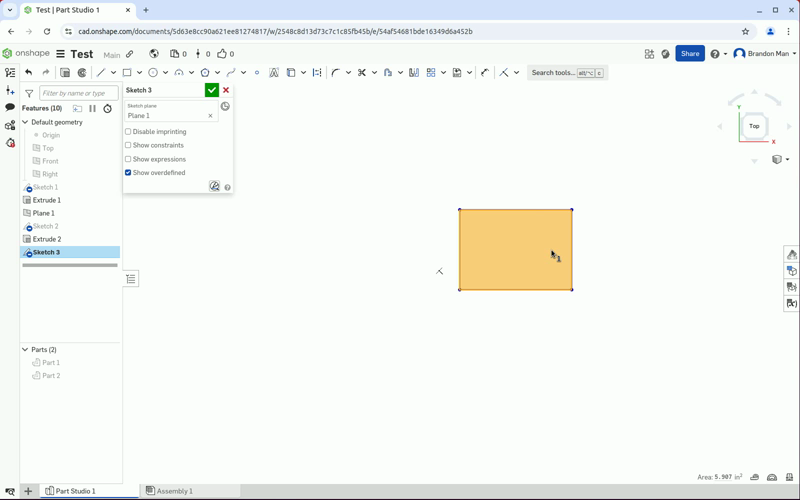
scroll(-6)
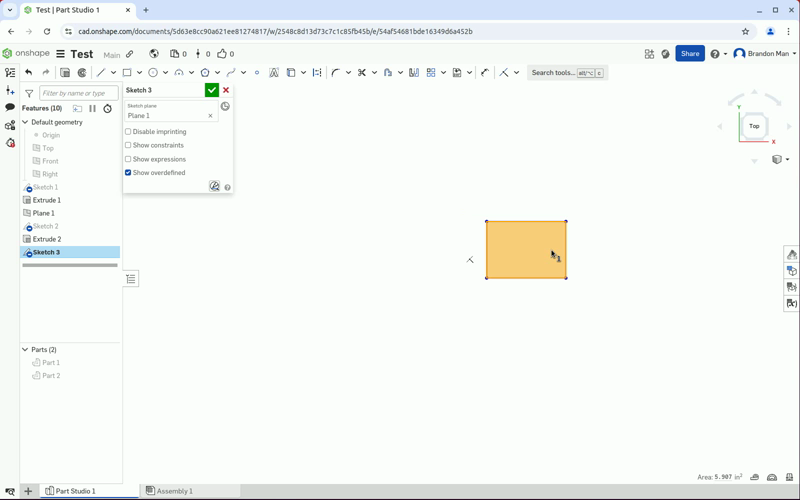
scroll(-6)
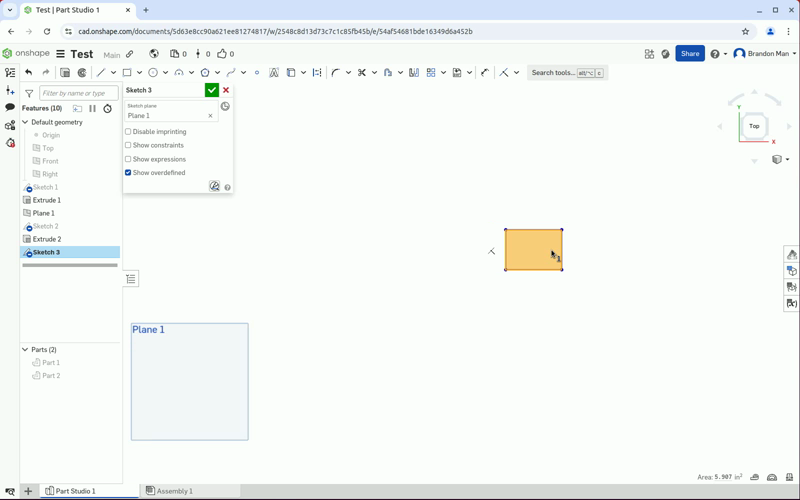
scroll(-6)
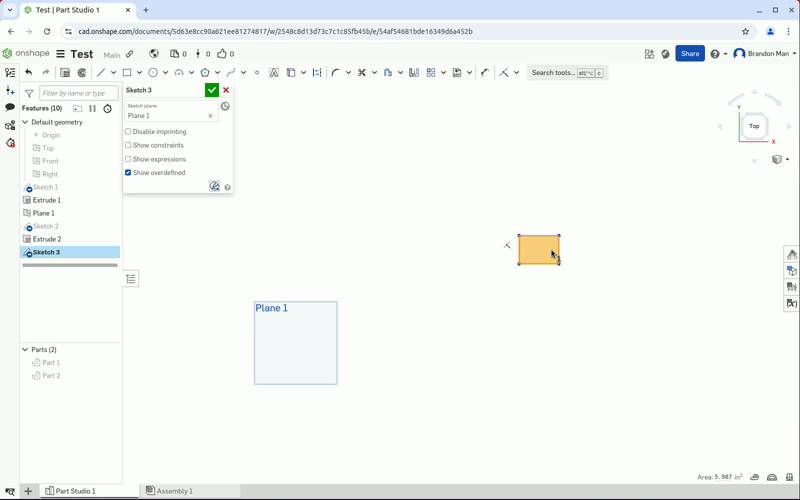
scroll(-6)
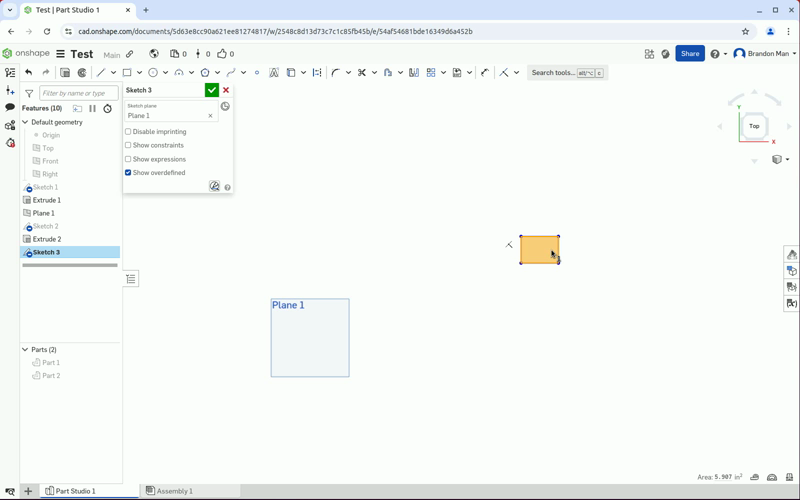
scroll(-6)
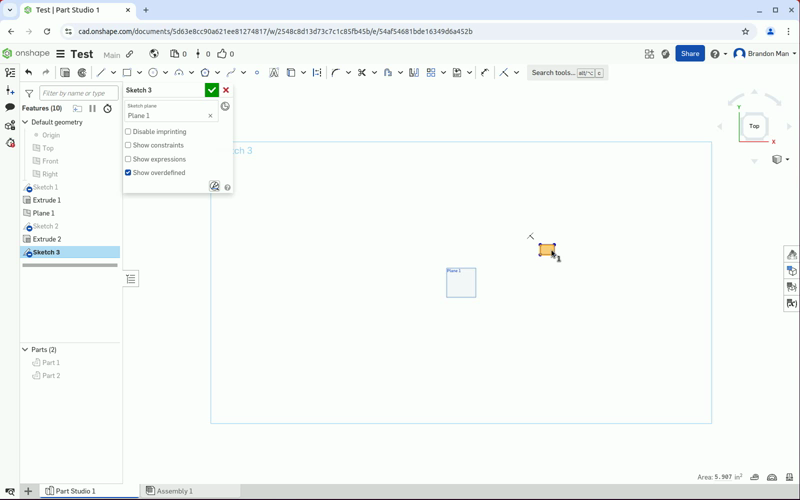
mouse_move(73, 352)
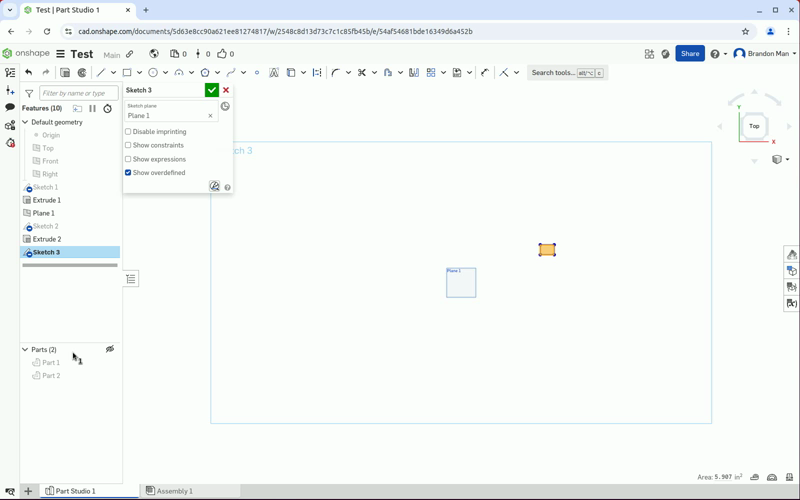
key(shift+y)
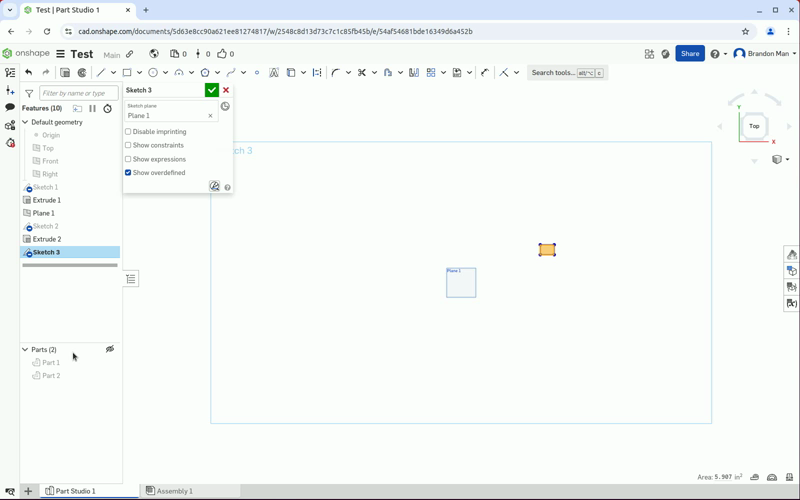
key(shift+e)
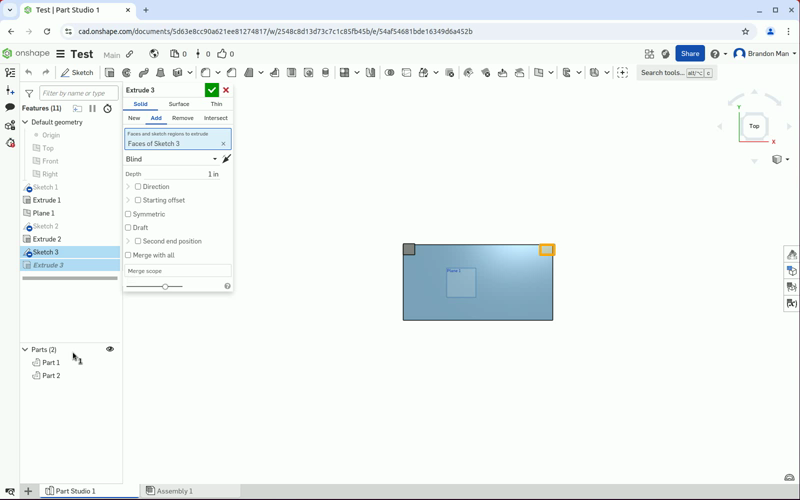
mouse_move(143, 106)
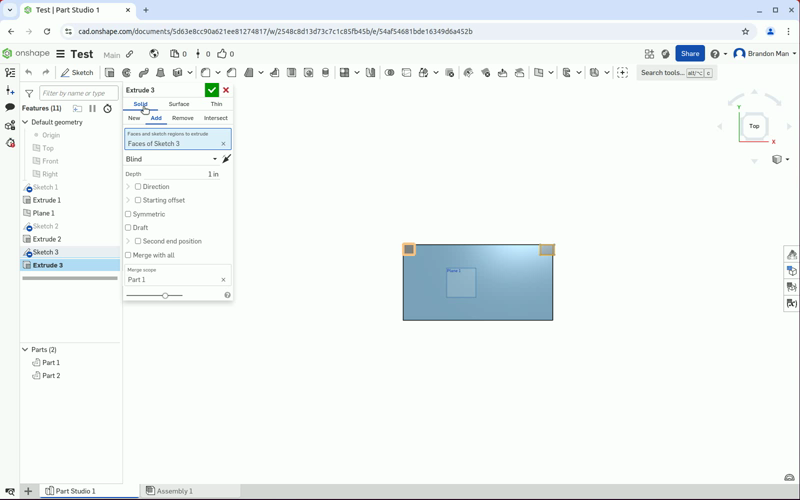
click(143, 106)
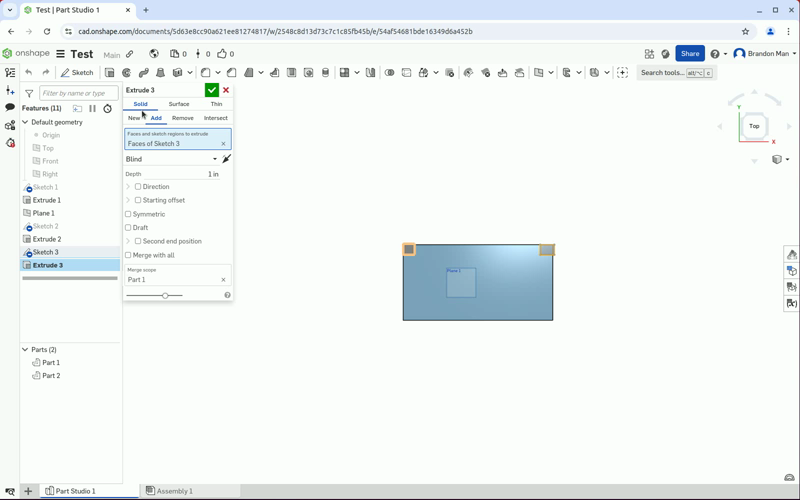
mouse_move(137, 120)
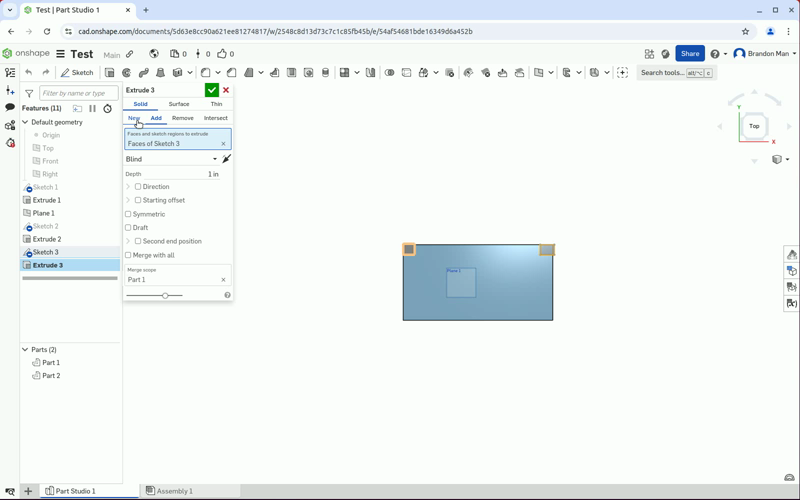
click(137, 120)
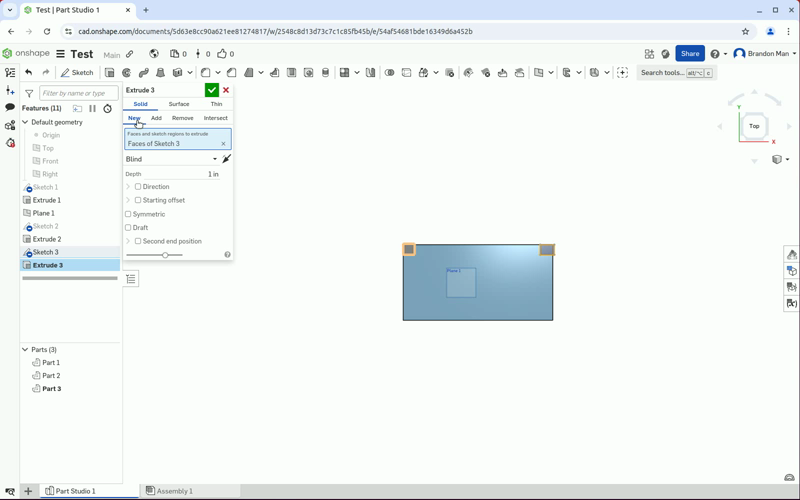
key(tab, 4)
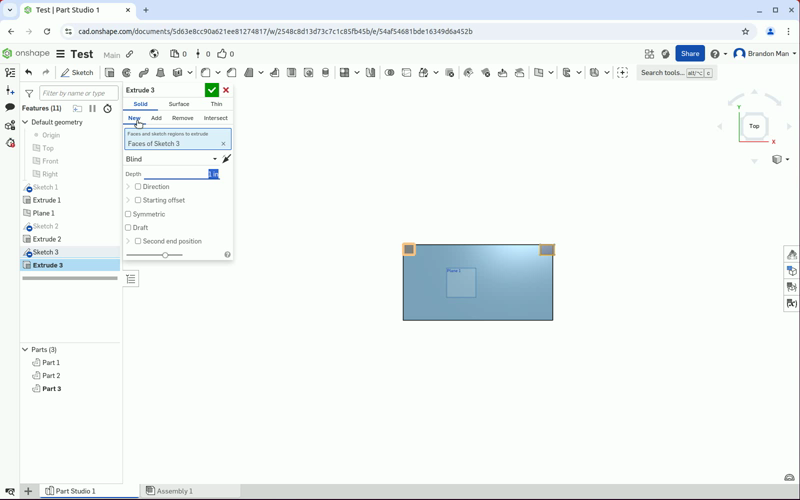
text(7.703)
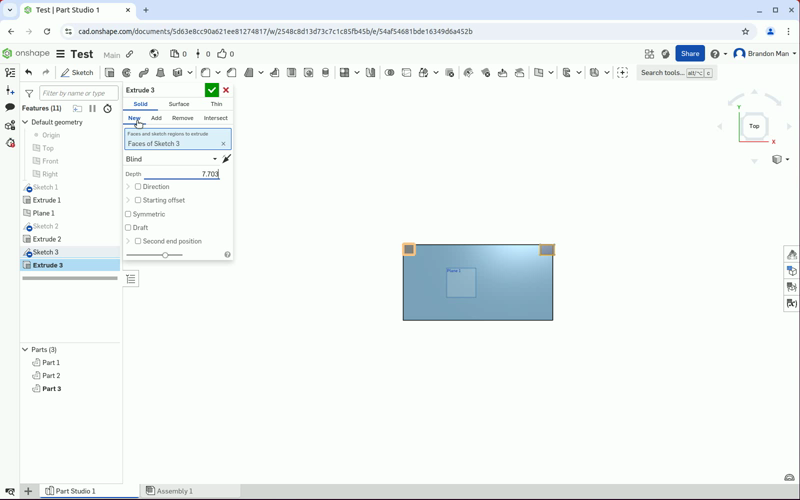
key(enter)
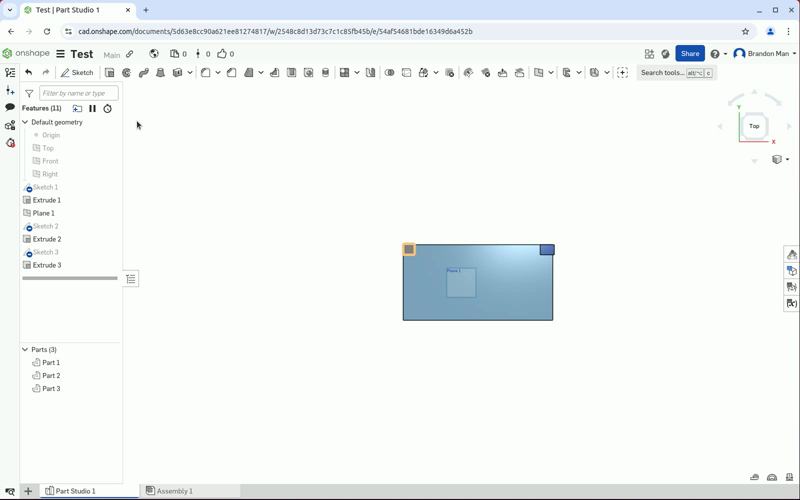
key(shift+h)
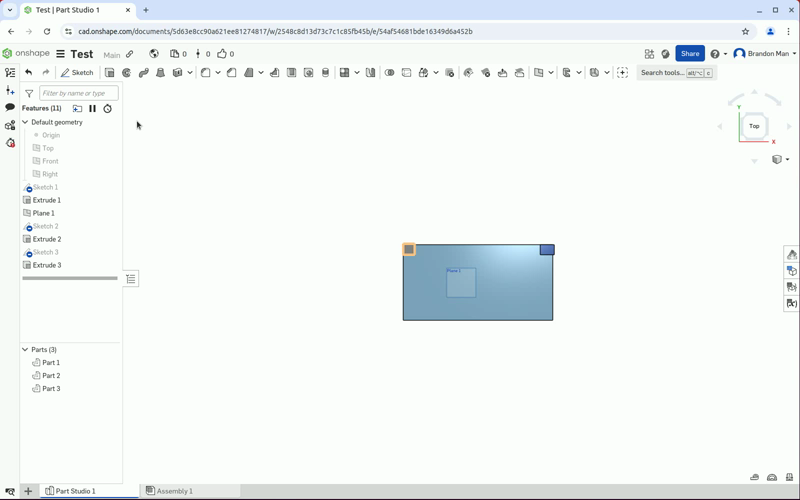
key(shift+h)
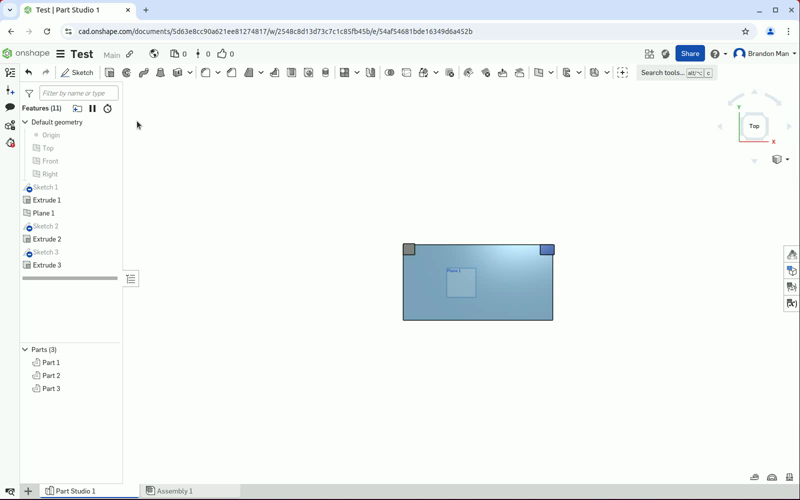
mouse_move(73, 189)
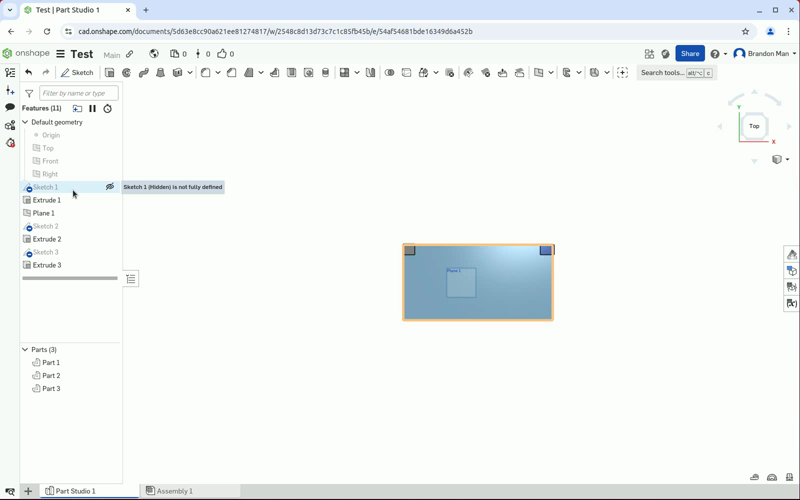
click(73, 189)
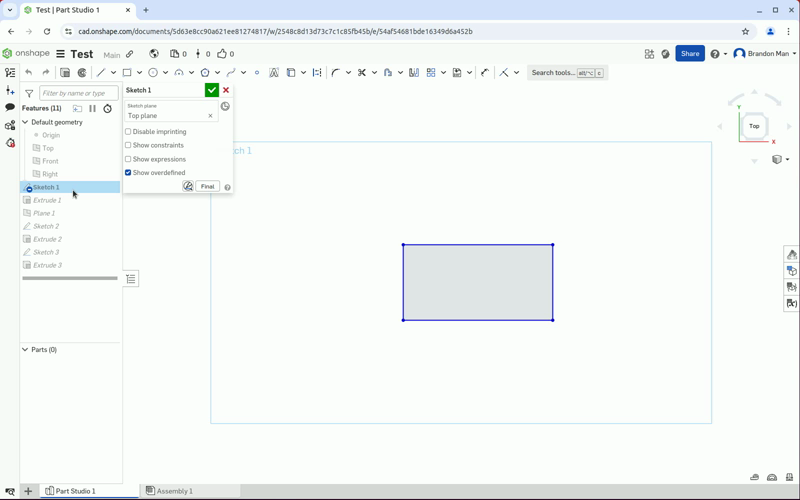
mouse_move(229, 92)
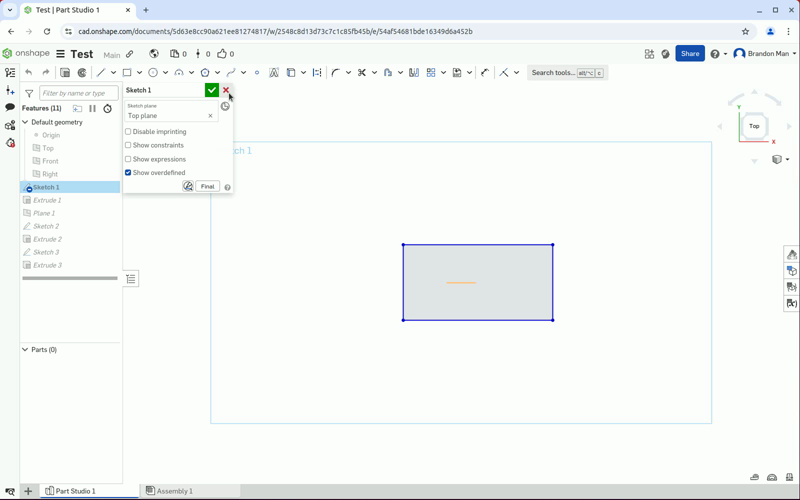
click(229, 92)
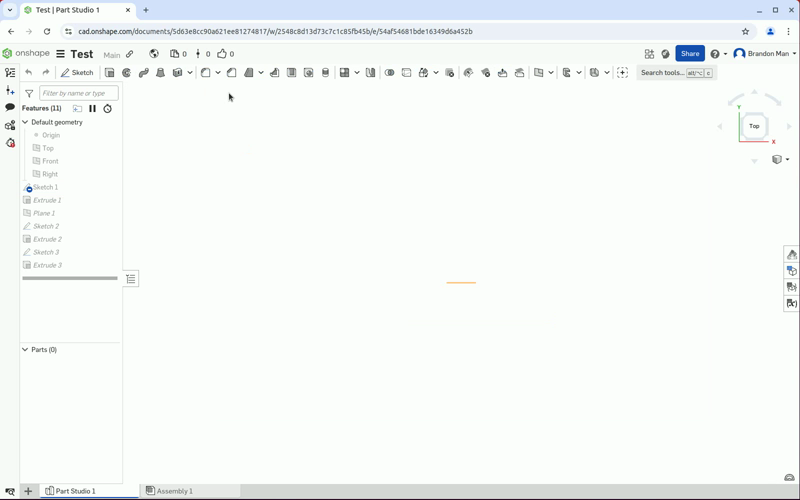
key(shift+s)
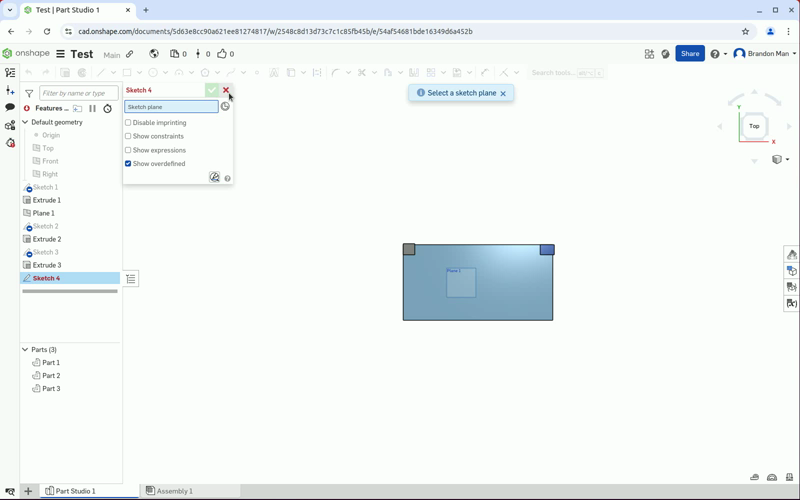
mouse_move(73, 215)
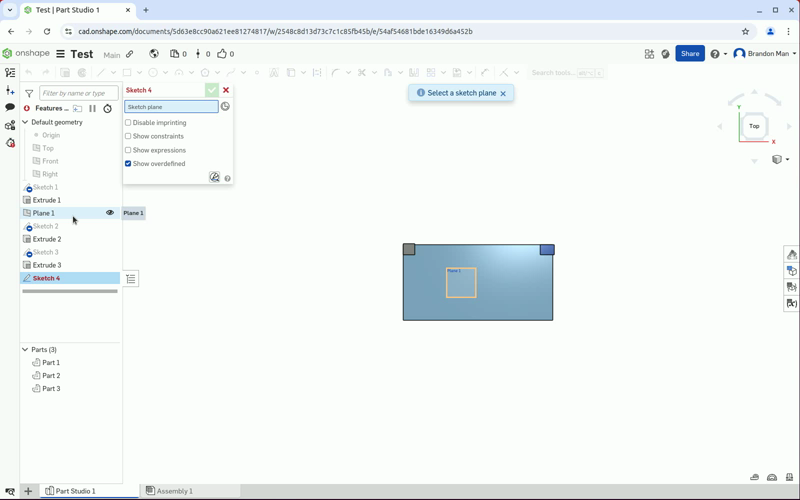
click(73, 215)
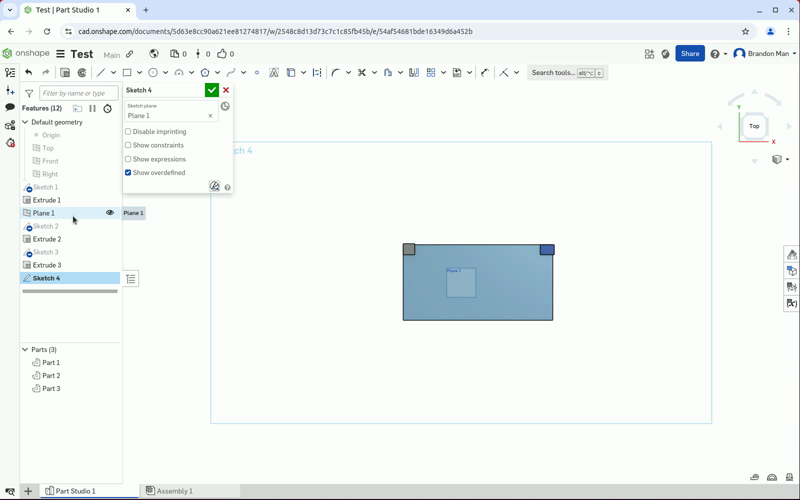
mouse_move(73, 352)
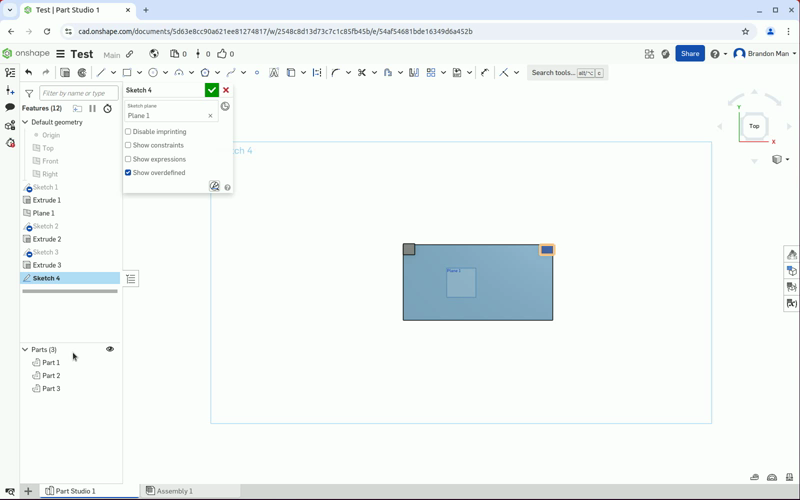
key(y)
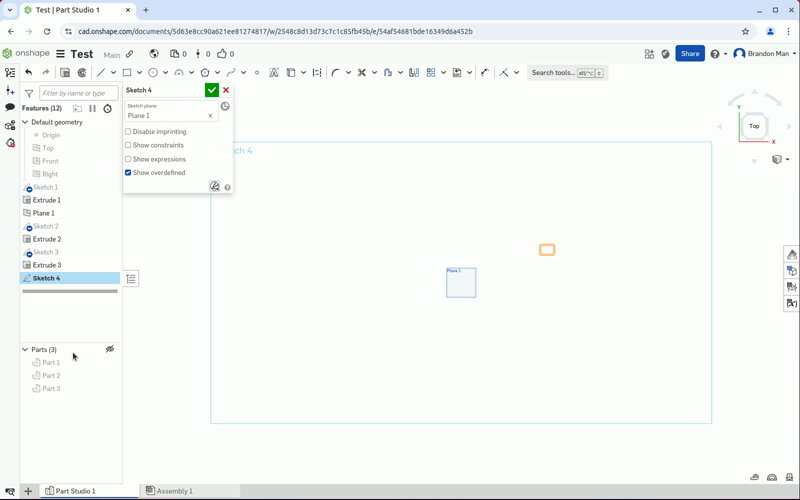
key(l)
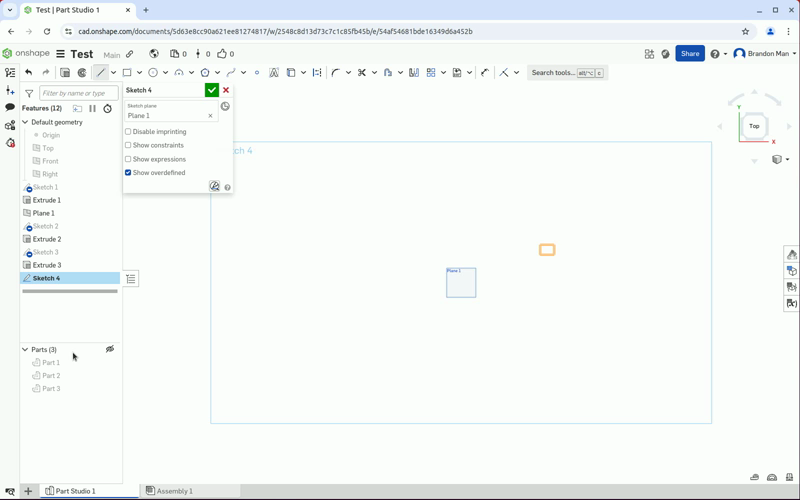
key_down(shift)
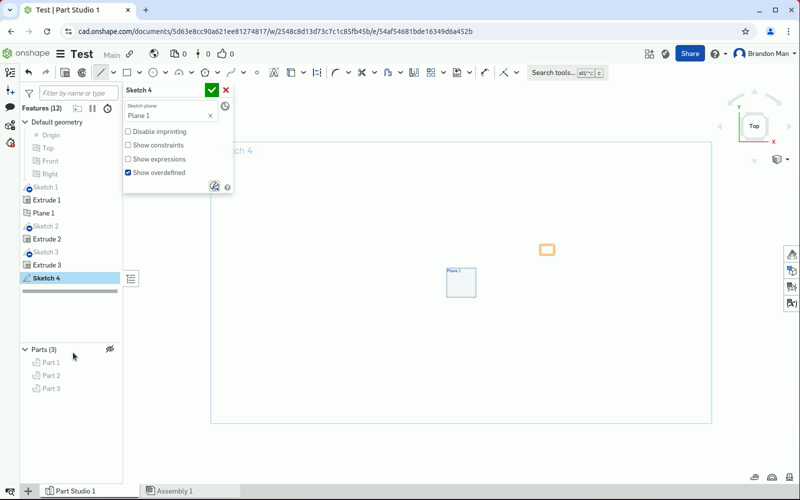
mouse_move(403, 320)
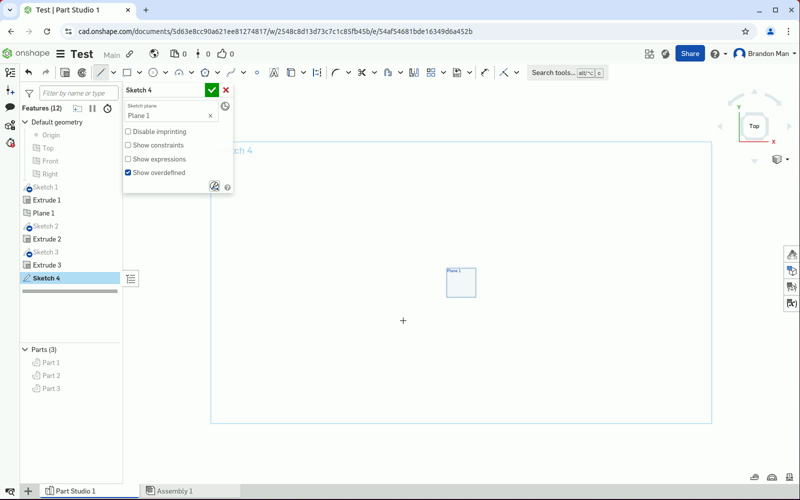
click(403, 320)
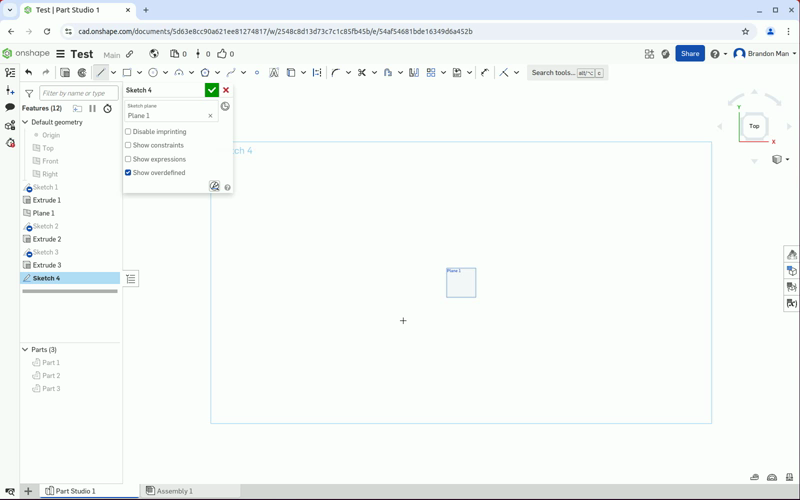
key_up(shift)
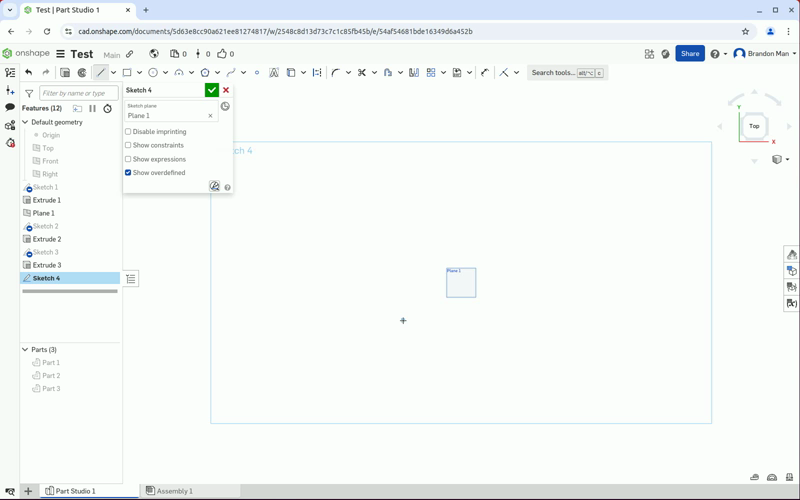
key_down(shift)
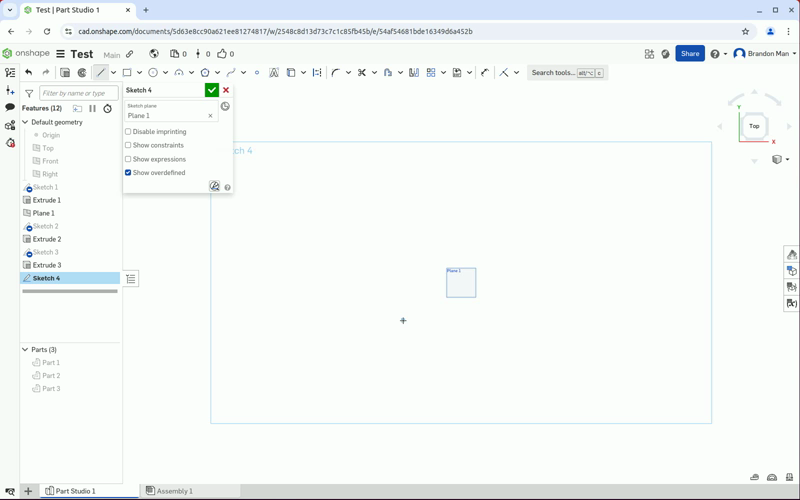
mouse_move(433, 320)
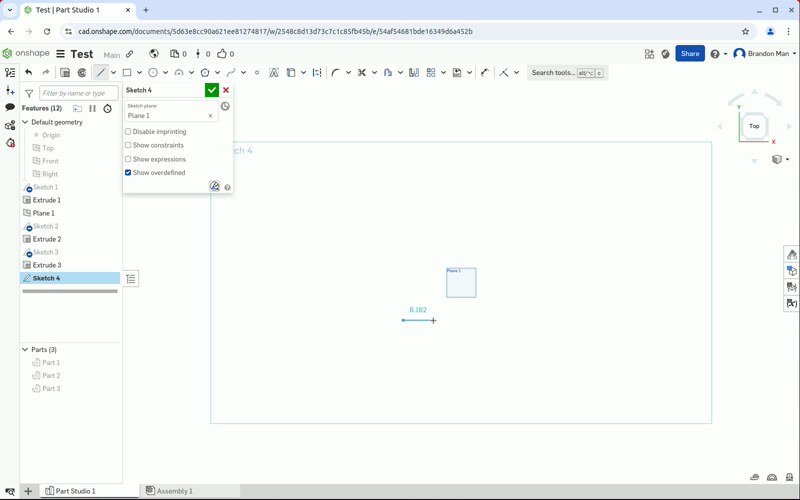
mouse_move(414, 320)
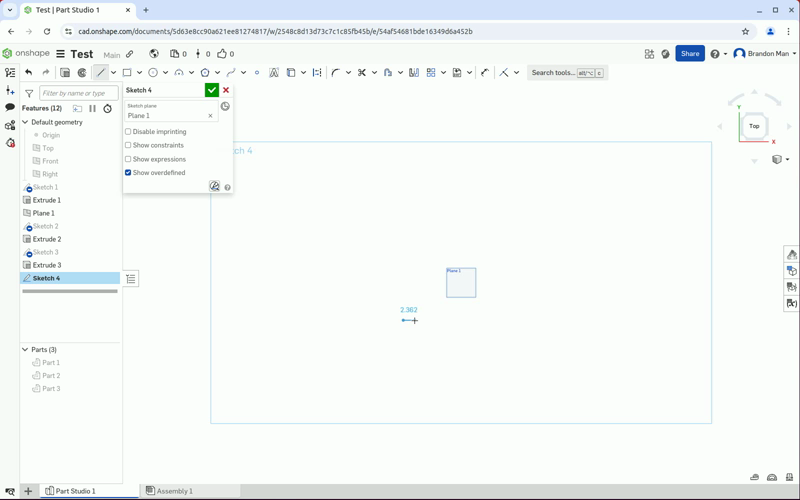
click(414, 320)
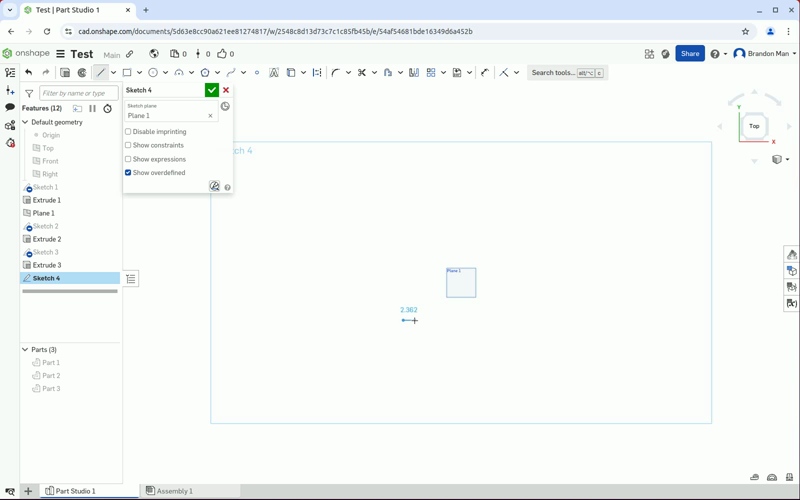
key_up(shift)
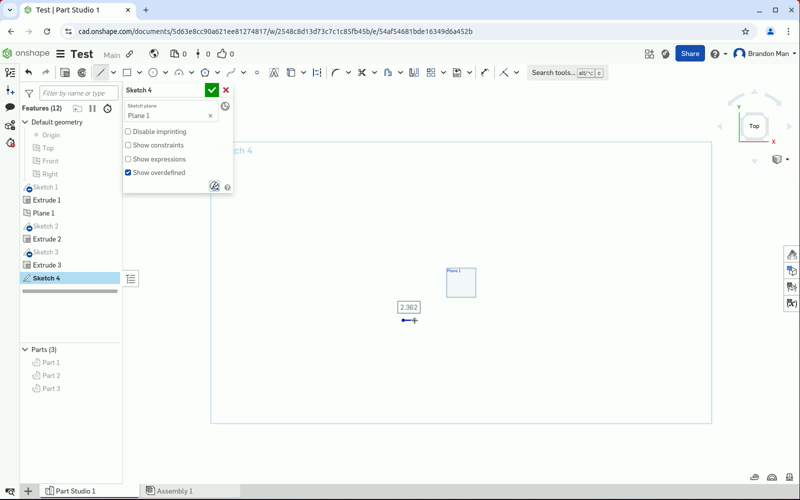
key_down(shift)
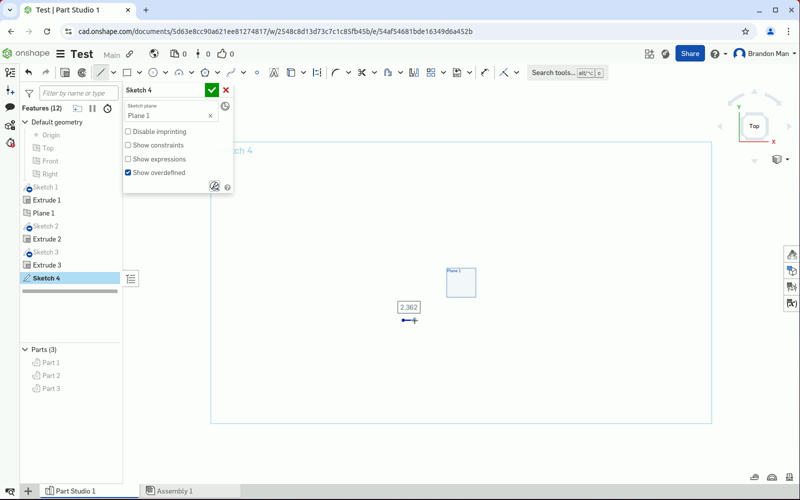
mouse_move(444, 320)
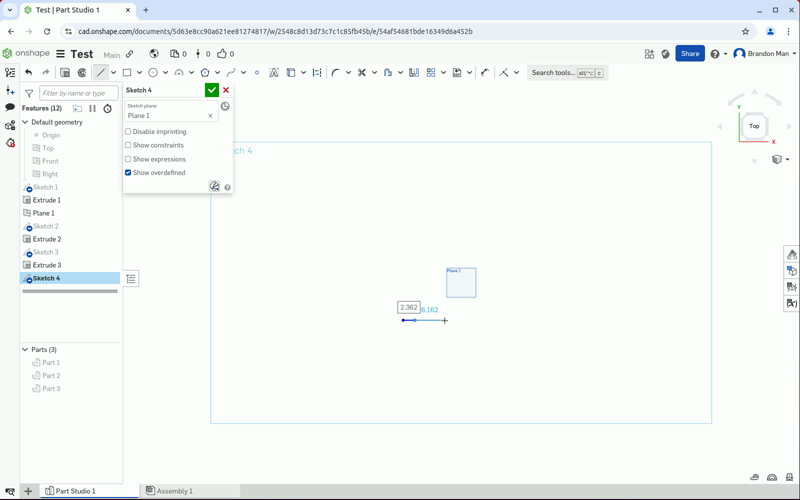
mouse_move(414, 310)
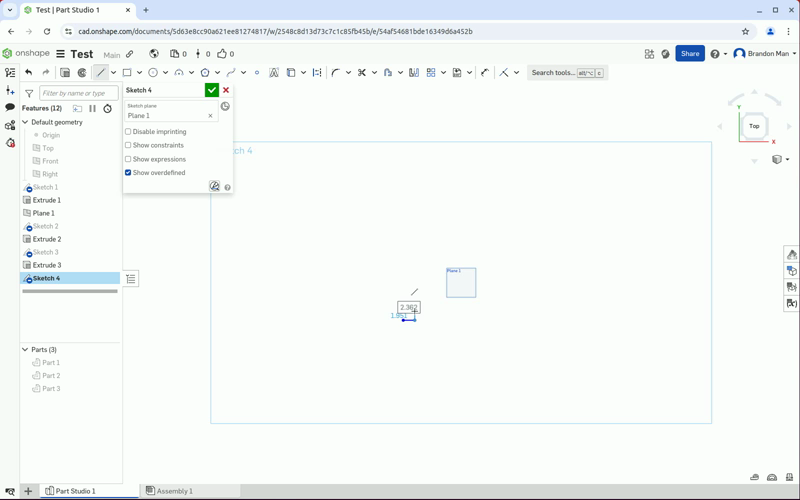
click(414, 310)
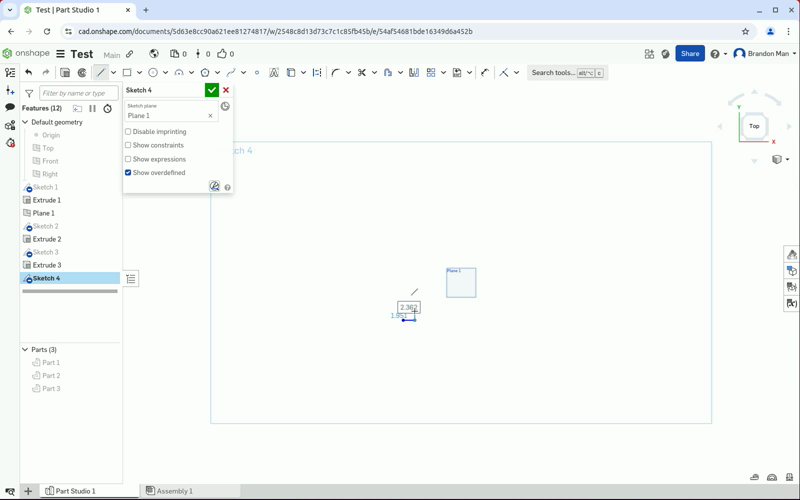
key_up(shift)
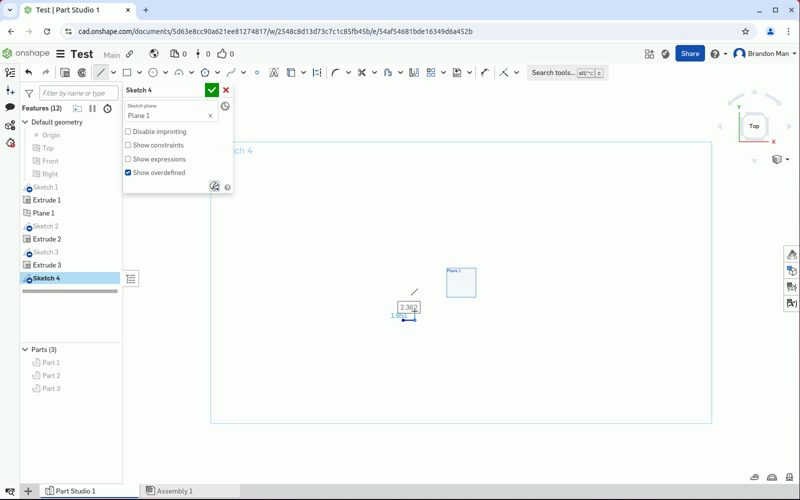
key_down(shift)
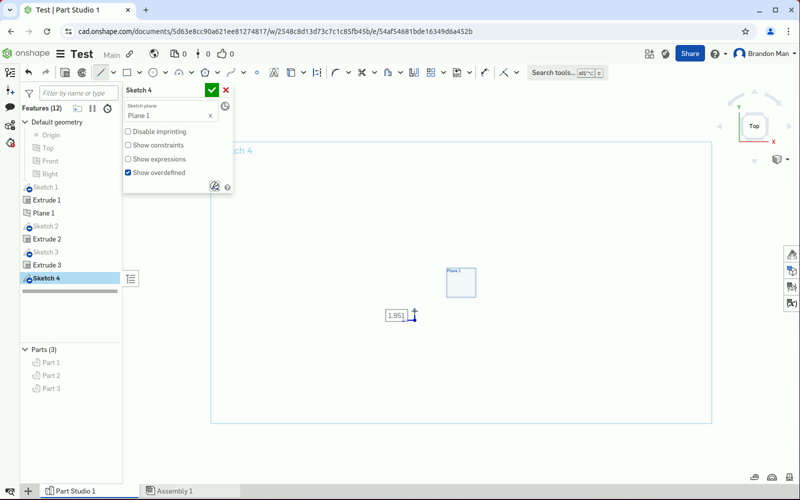
mouse_move(444, 310)
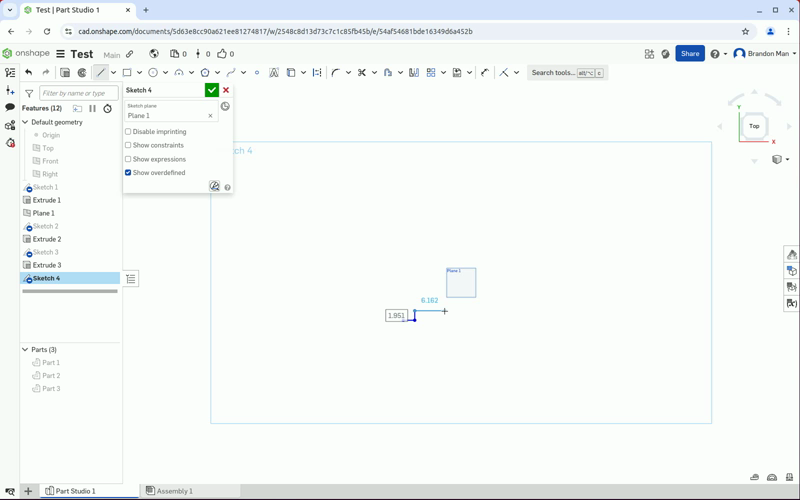
mouse_move(403, 310)
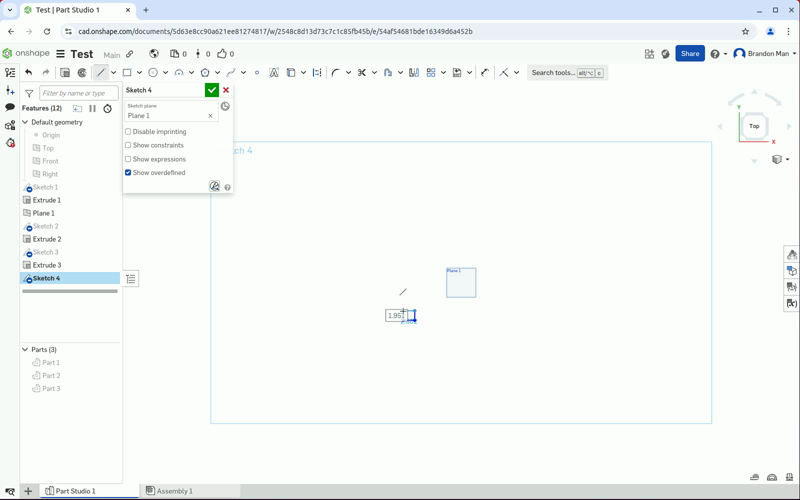
click(403, 310)
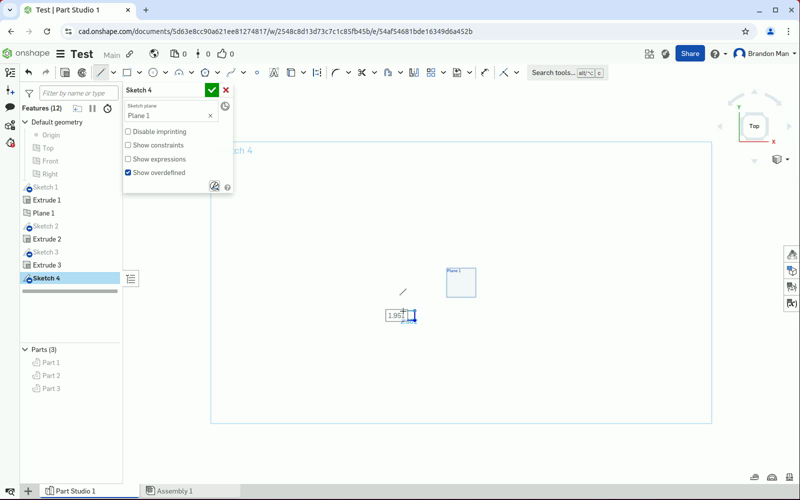
key_up(shift)
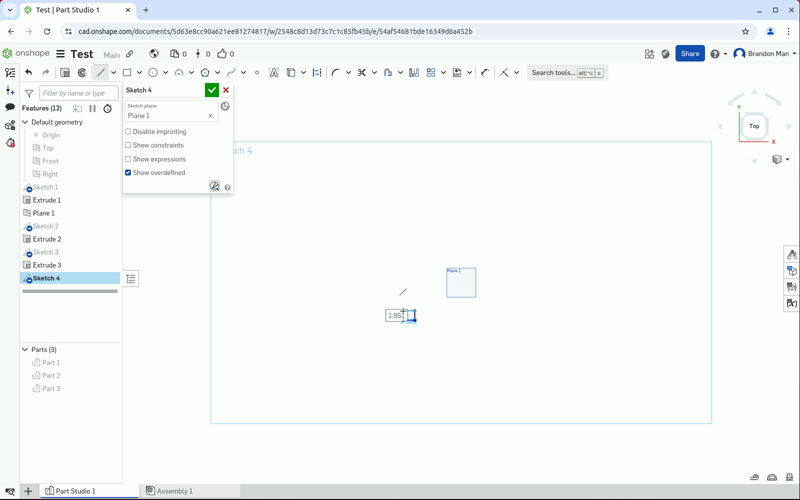
mouse_move(433, 310)
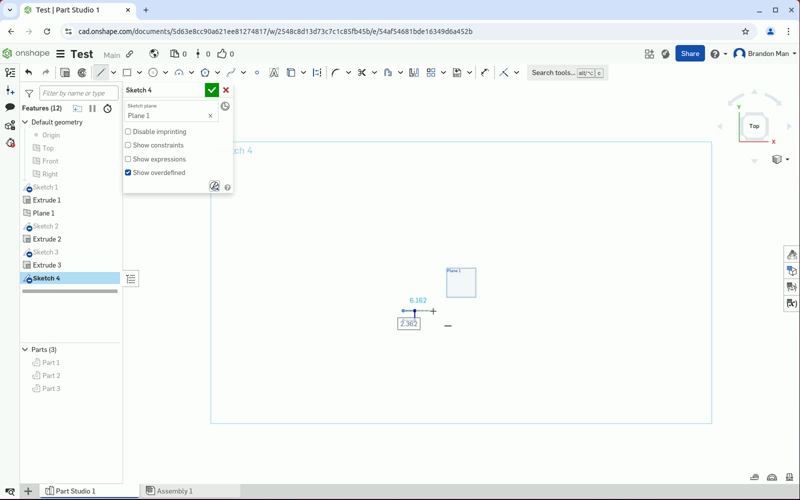
key_down(shift)
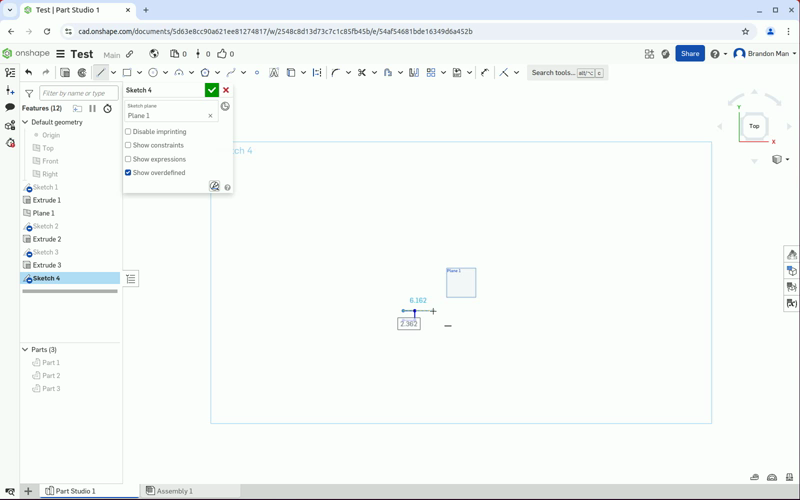
mouse_move(403, 320)
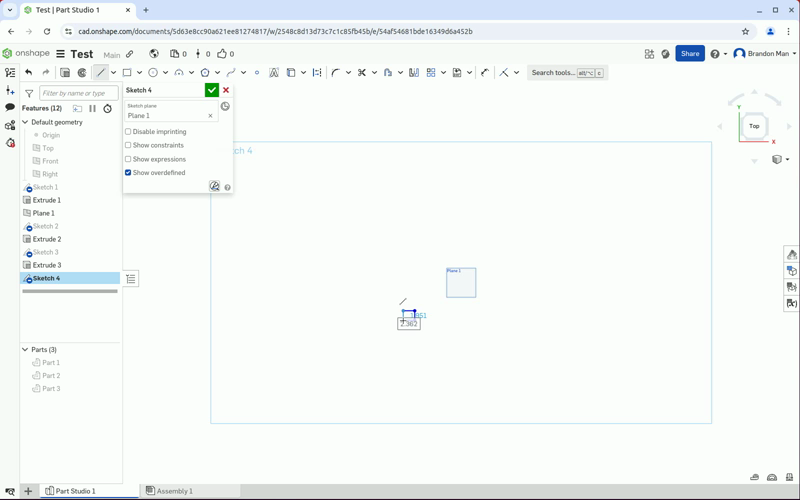
key_up(shift)
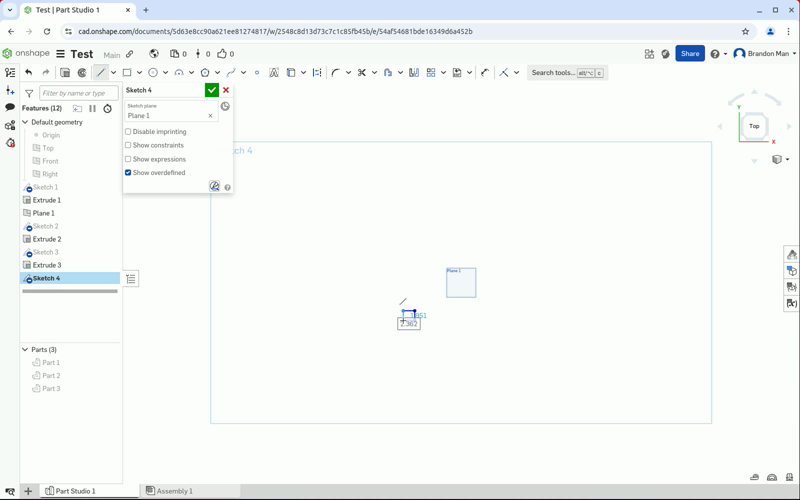
click(403, 320)
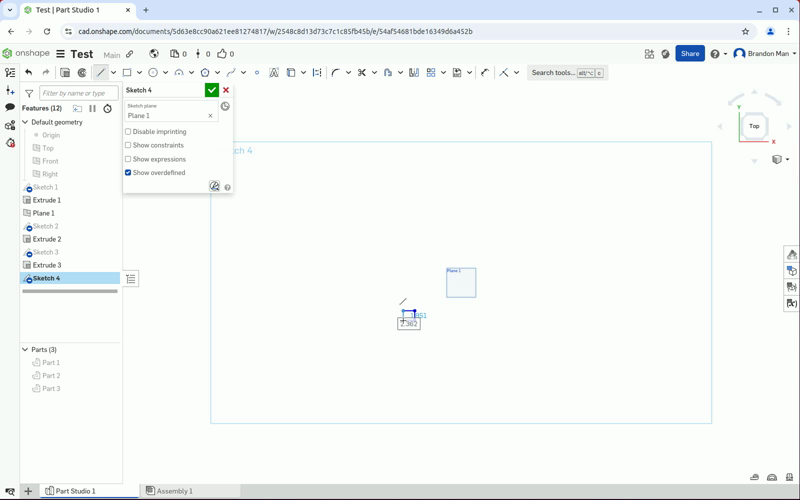
key(esc)
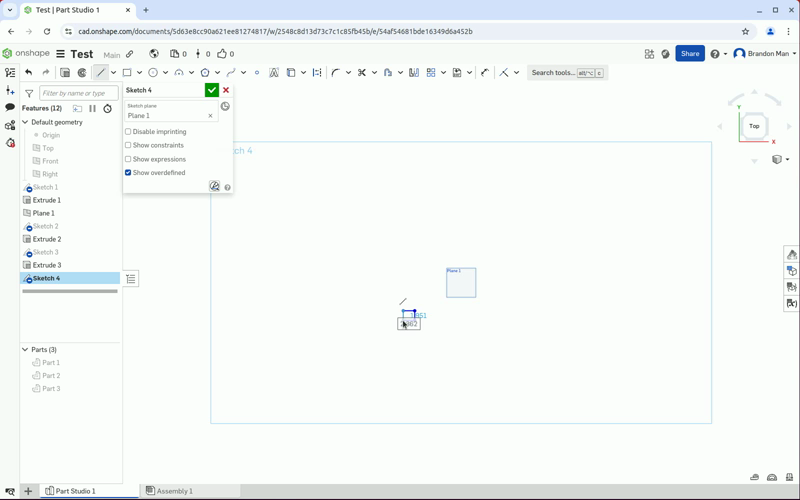
mouse_move(406, 313)
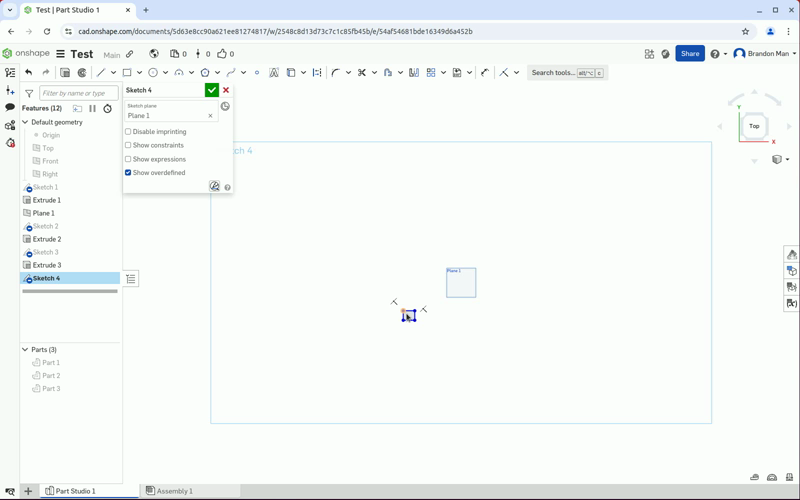
scroll(6)
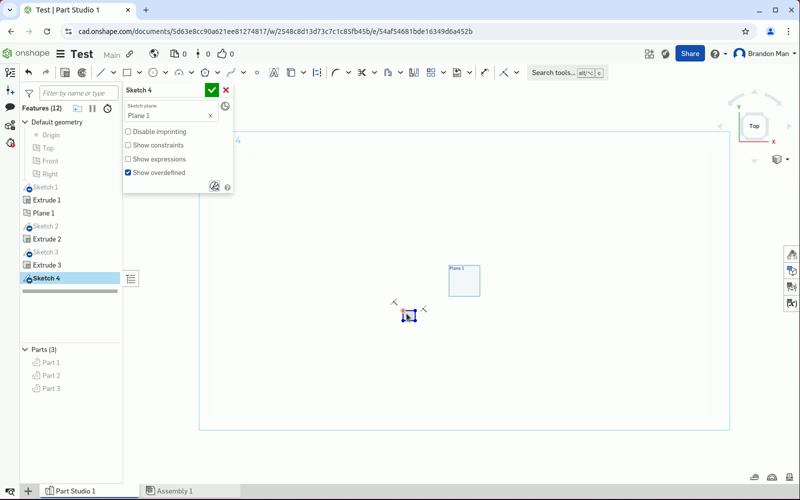
scroll(6)
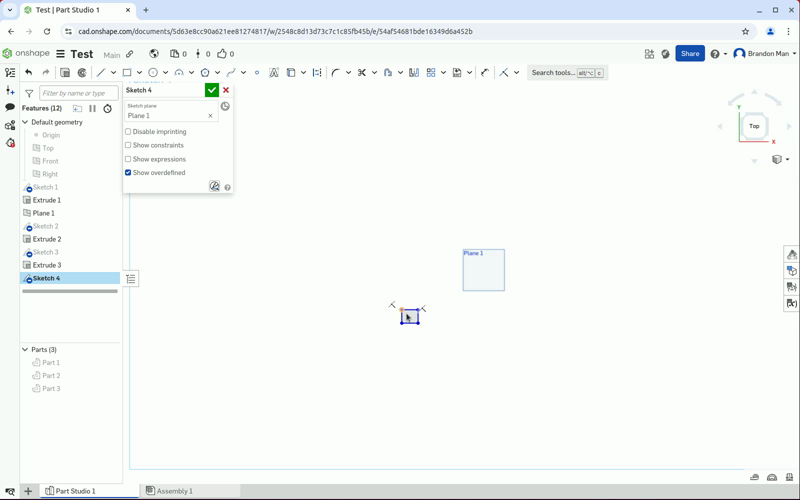
scroll(6)
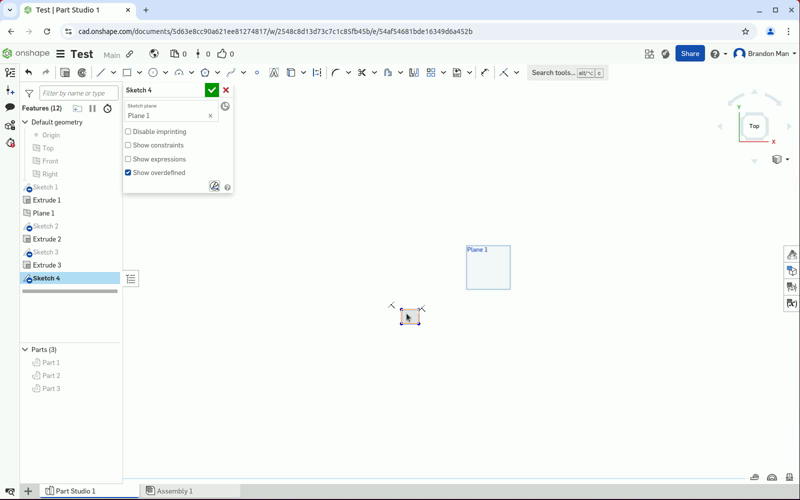
scroll(6)
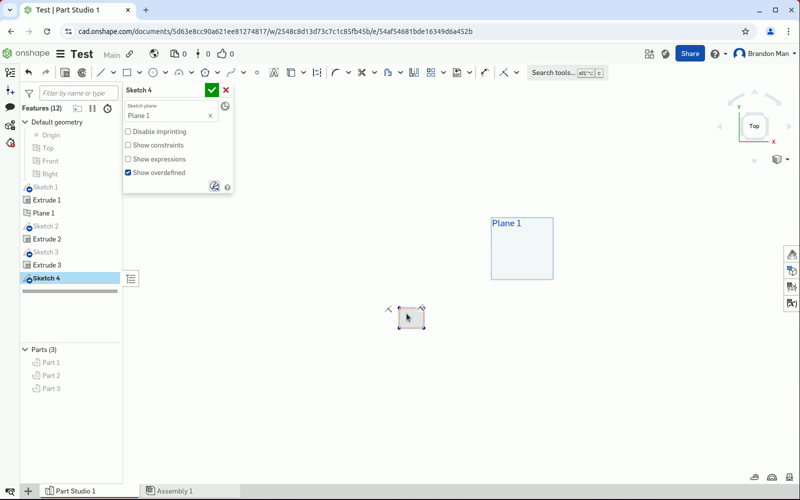
scroll(6)
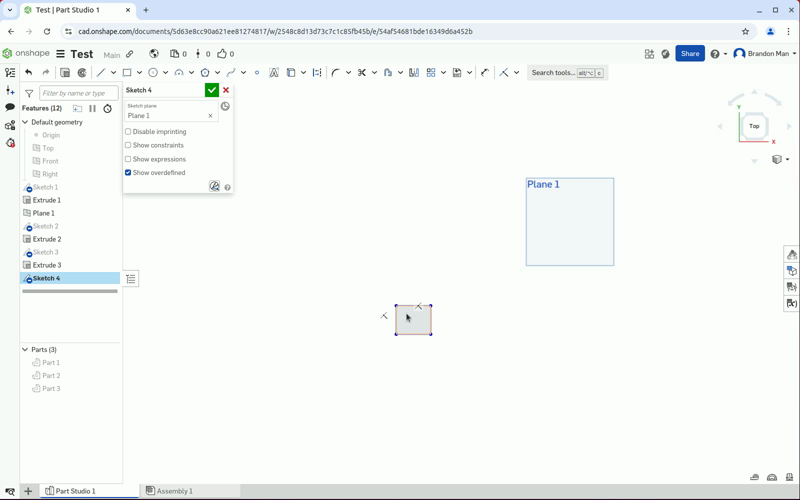
scroll(6)
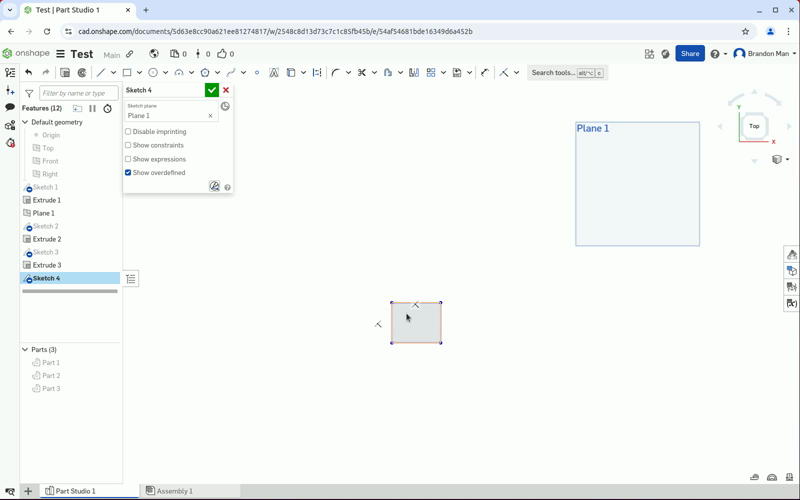
scroll(6)
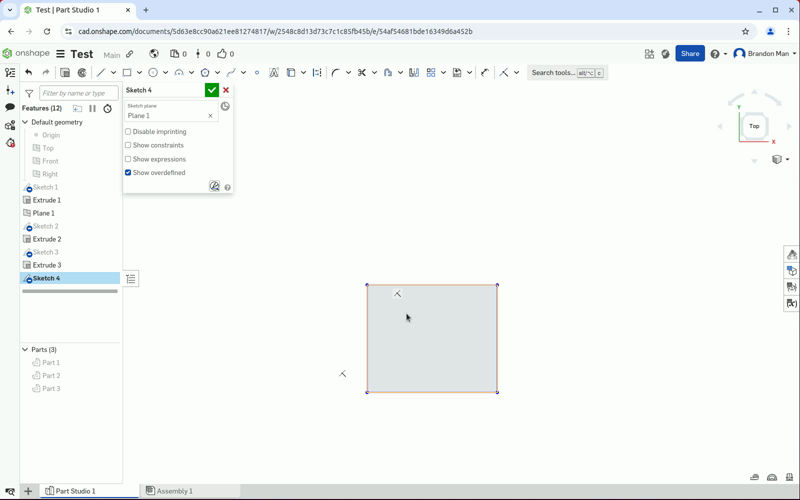
click(406, 313)
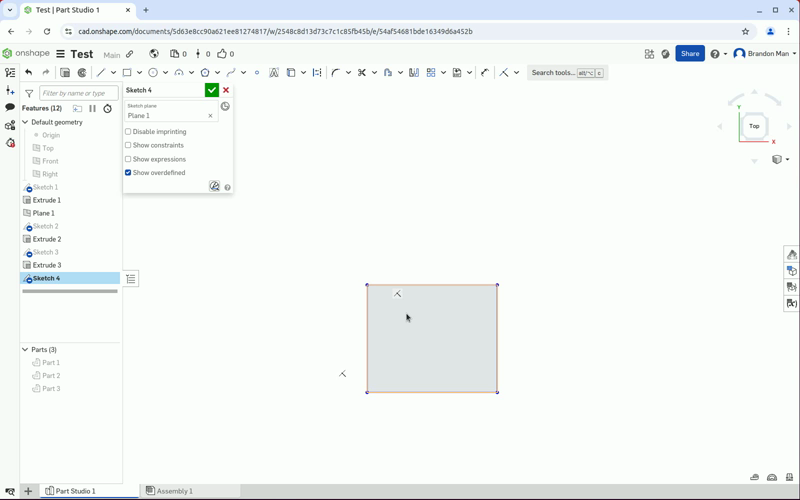
scroll(-6)
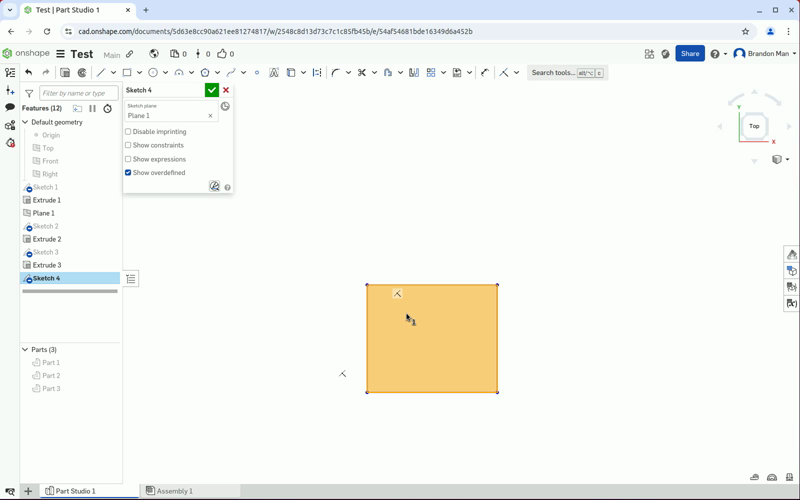
scroll(-6)
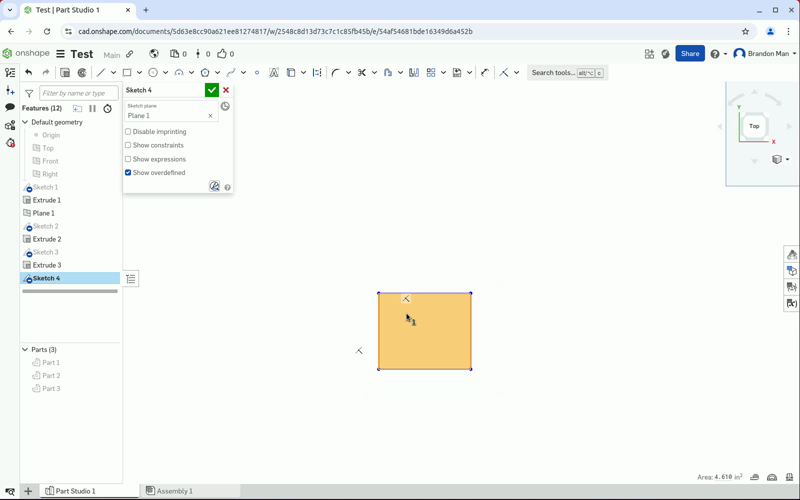
scroll(-6)
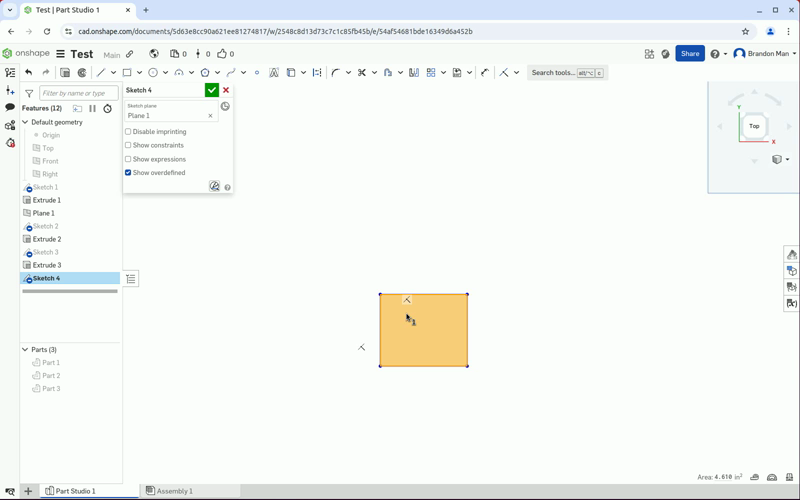
scroll(-6)
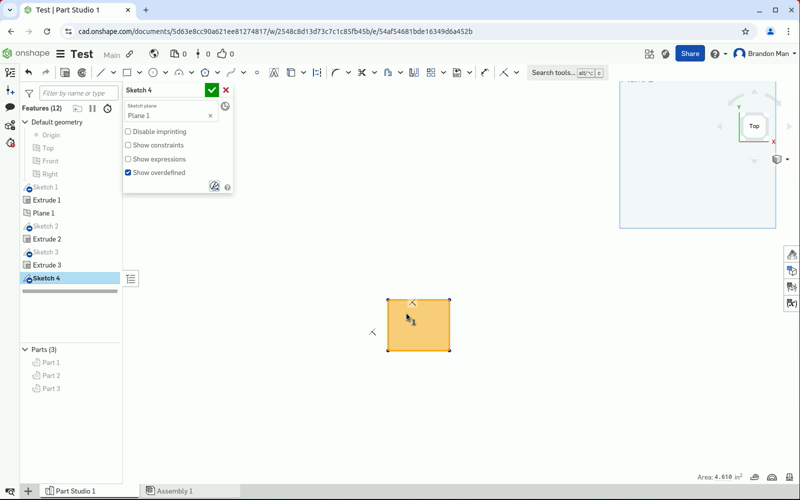
scroll(-6)
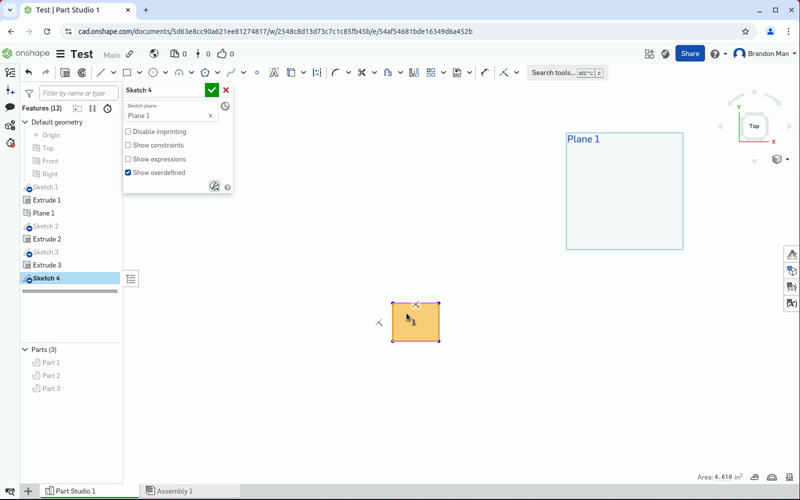
scroll(-6)
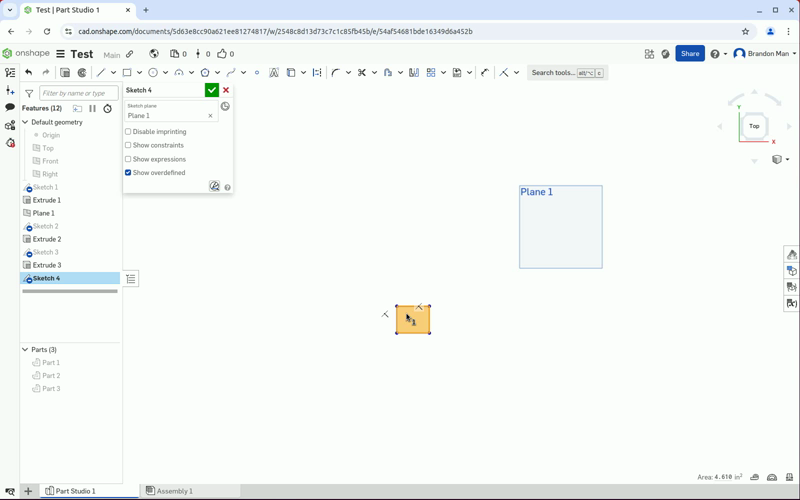
scroll(-6)
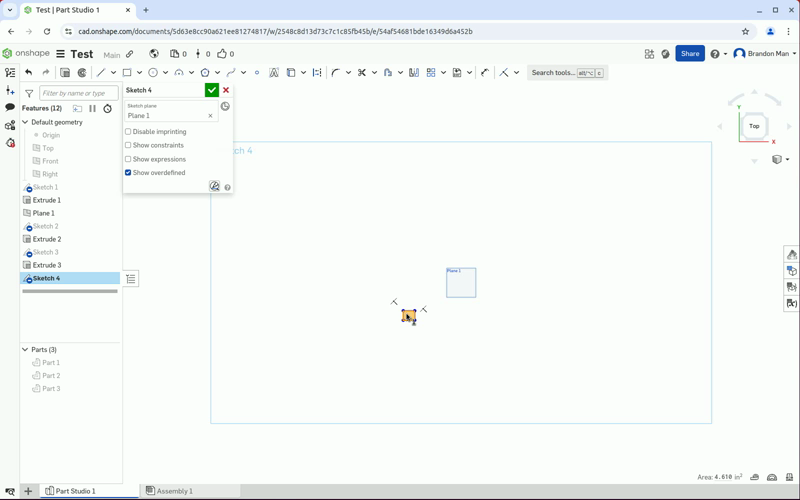
mouse_move(73, 352)
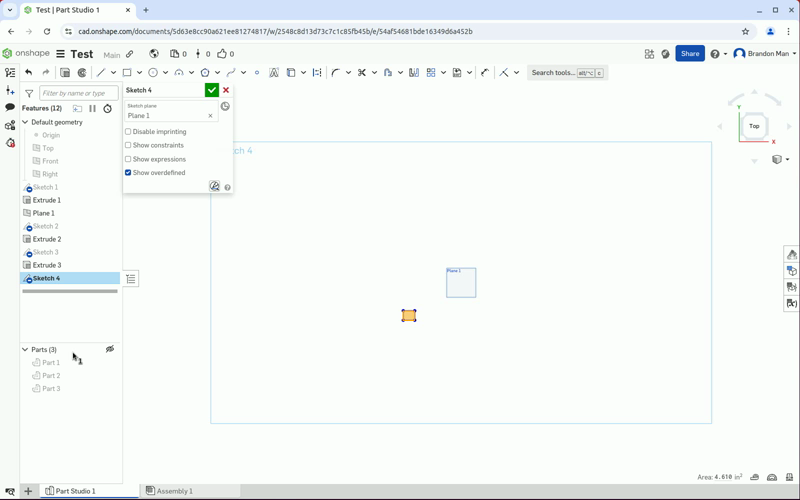
key(shift+y)
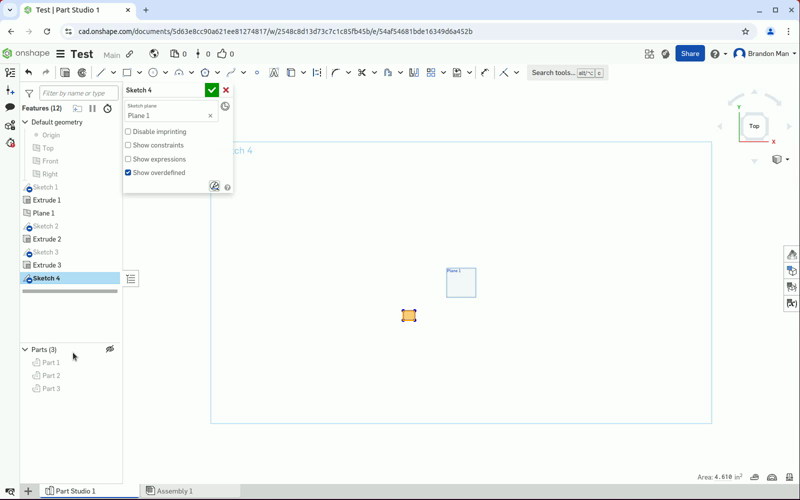
key(shift+e)
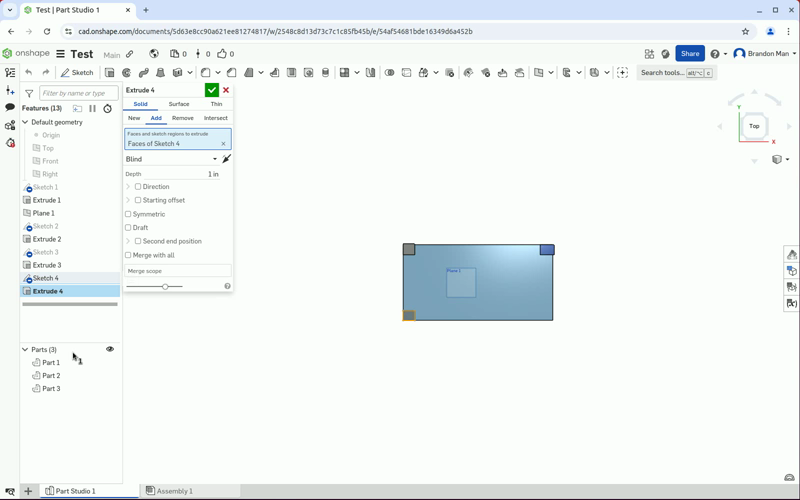
mouse_move(143, 106)
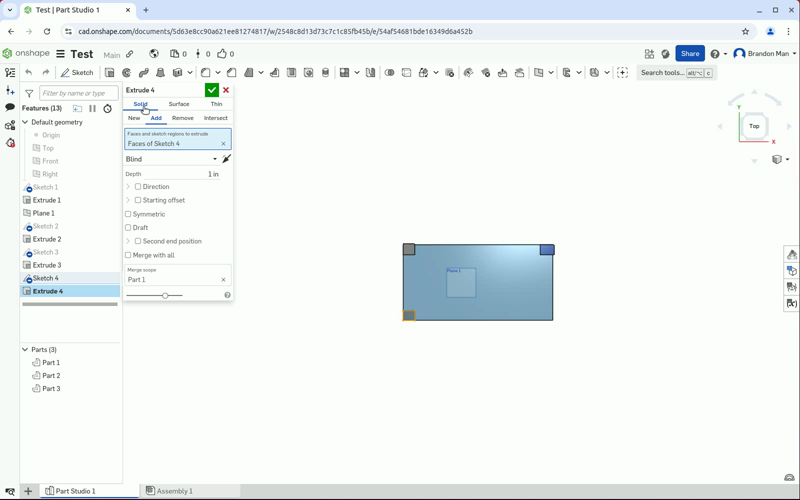
click(143, 106)
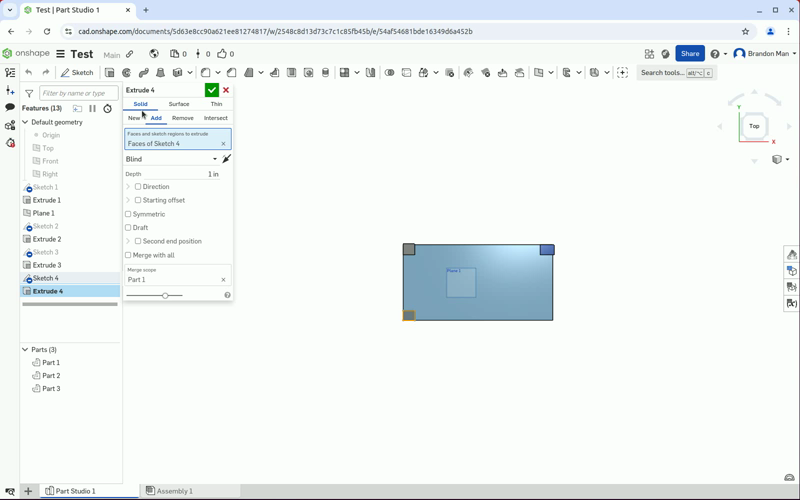
mouse_move(137, 120)
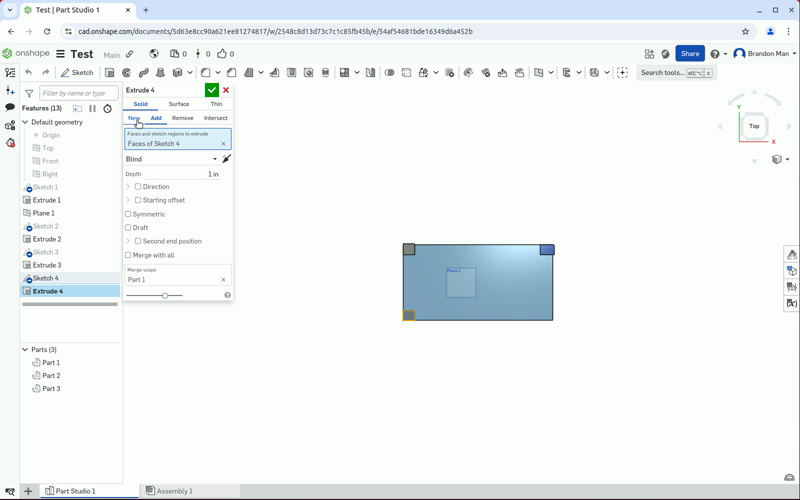
click(137, 120)
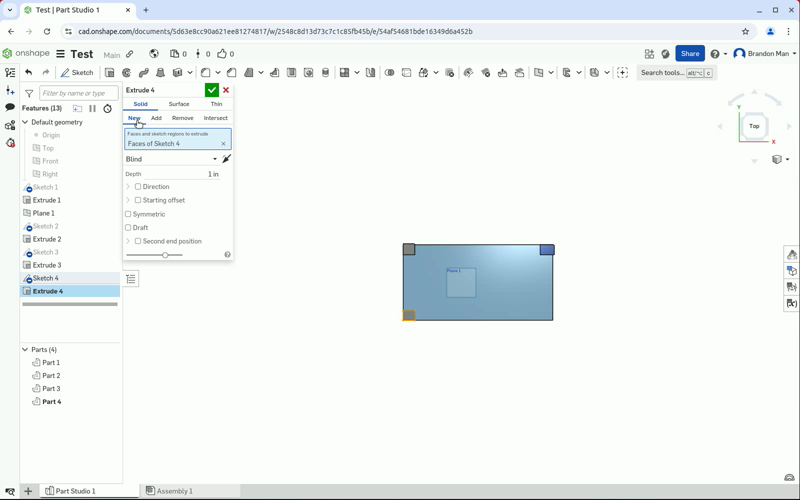
key(tab, 4)
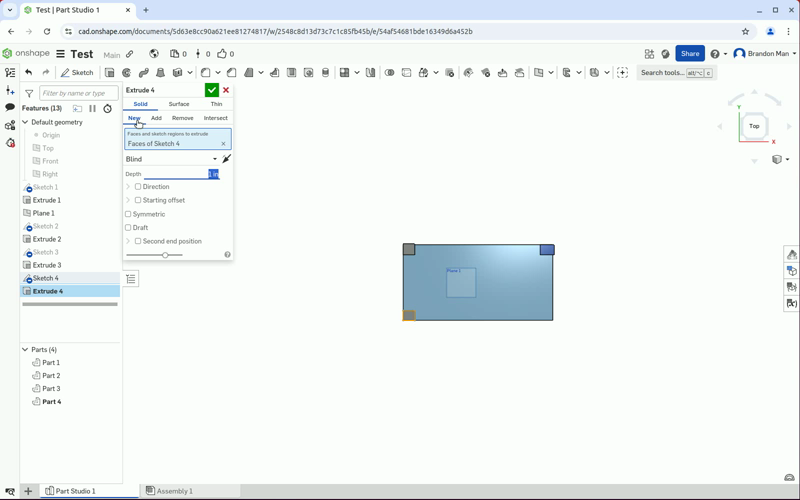
text(7.703)
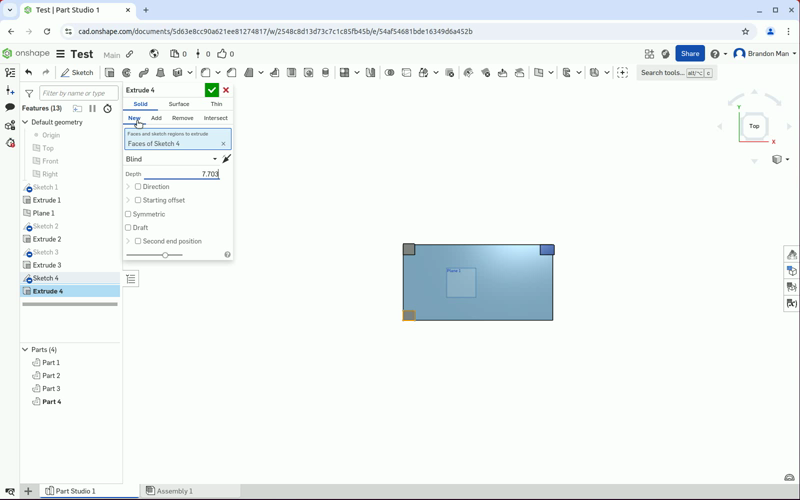
key(enter)
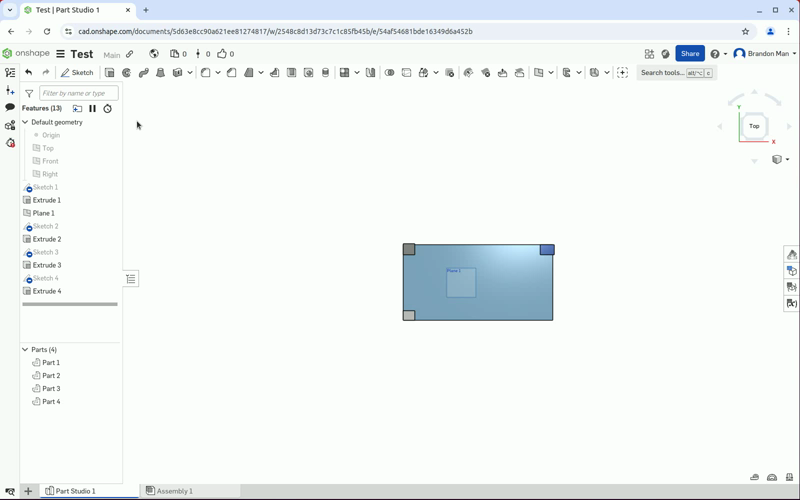
key(shift+h)
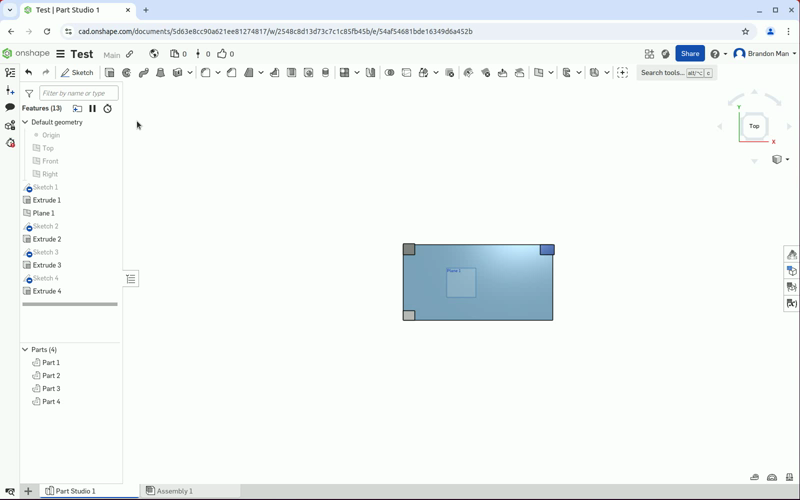
key(shift+h)
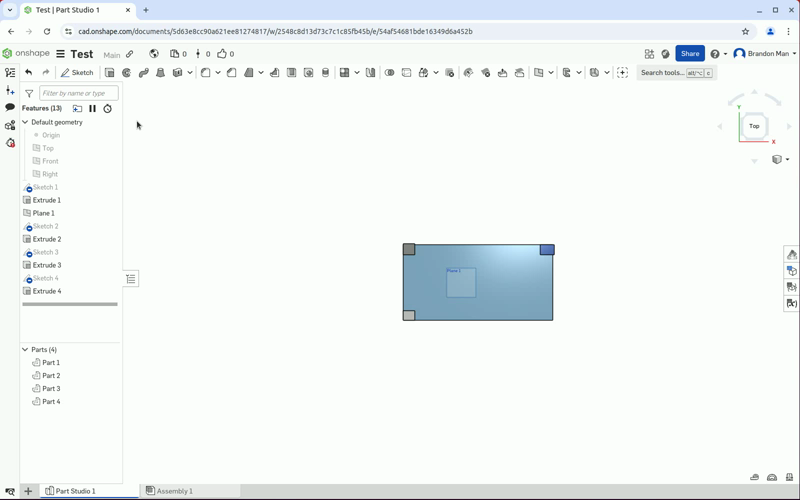
mouse_move(73, 189)
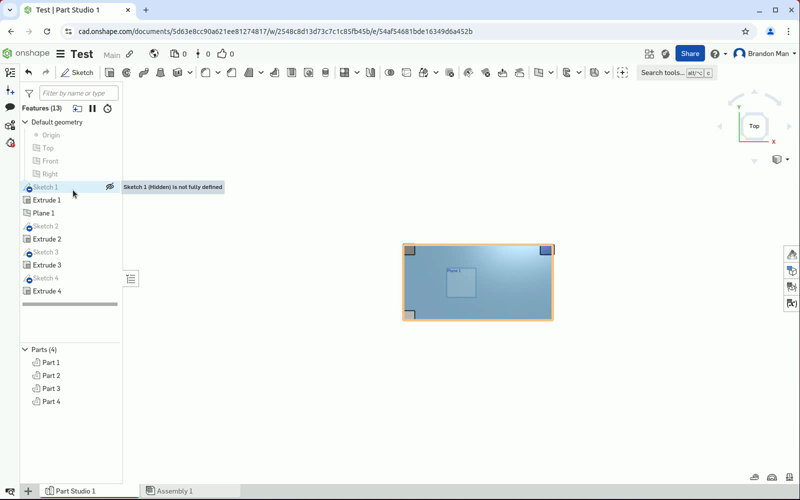
click(73, 189)
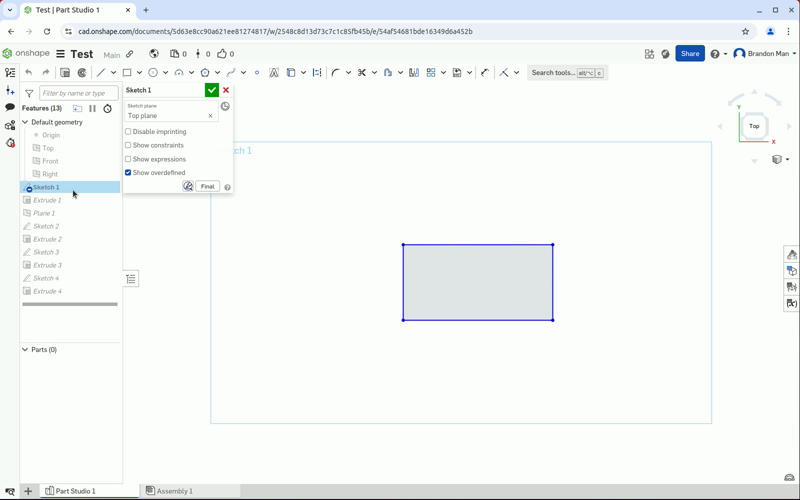
mouse_move(229, 92)
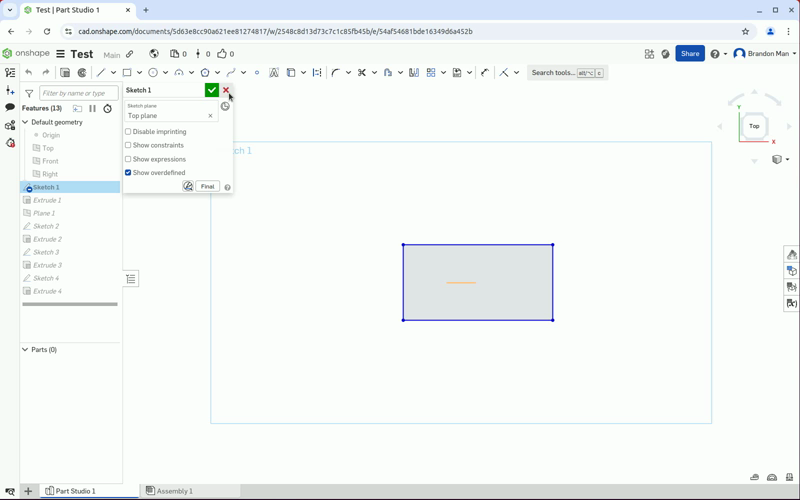
click(229, 92)
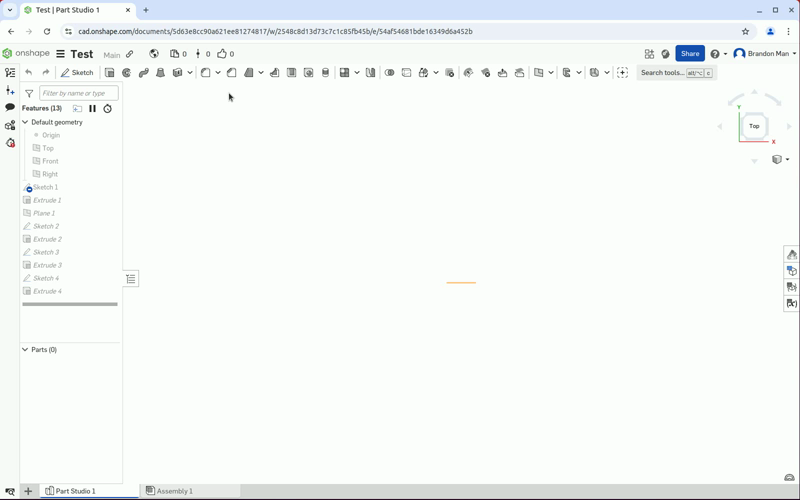
key(shift+s)
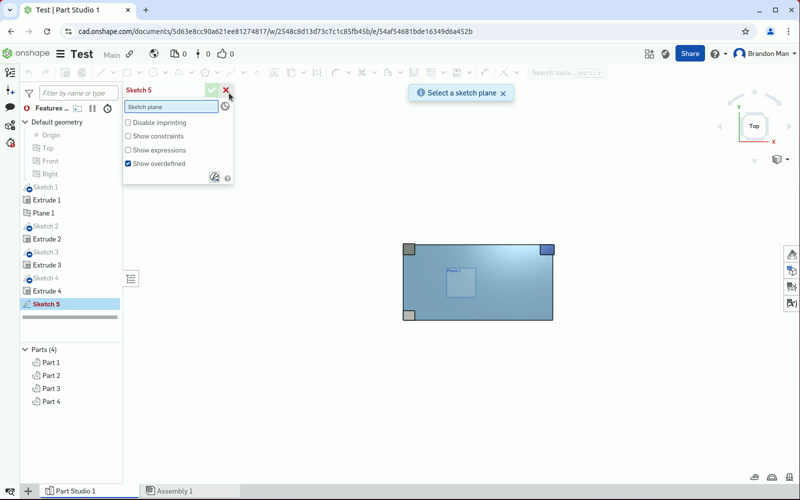
mouse_move(73, 215)
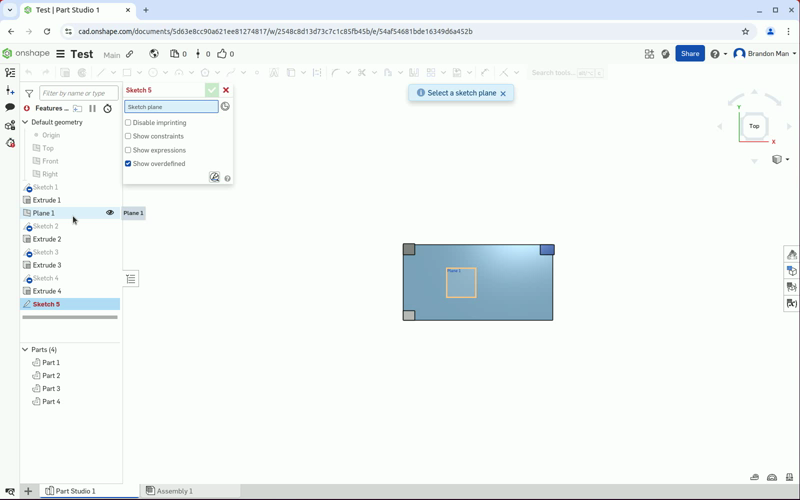
click(73, 215)
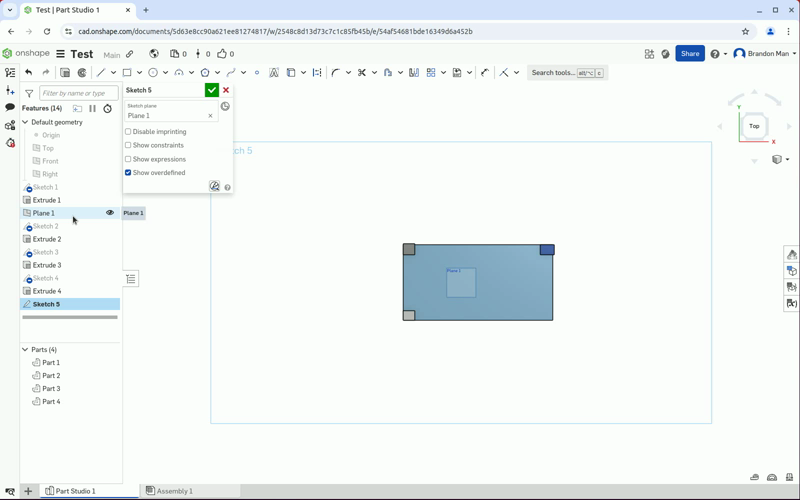
mouse_move(73, 352)
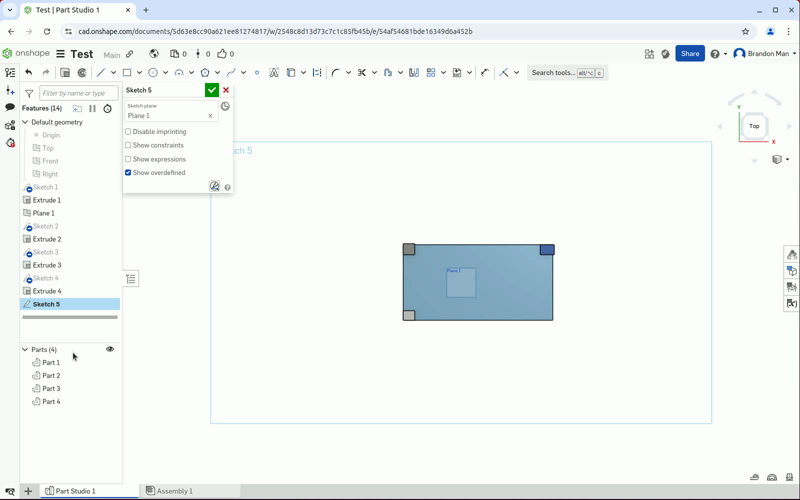
key(y)
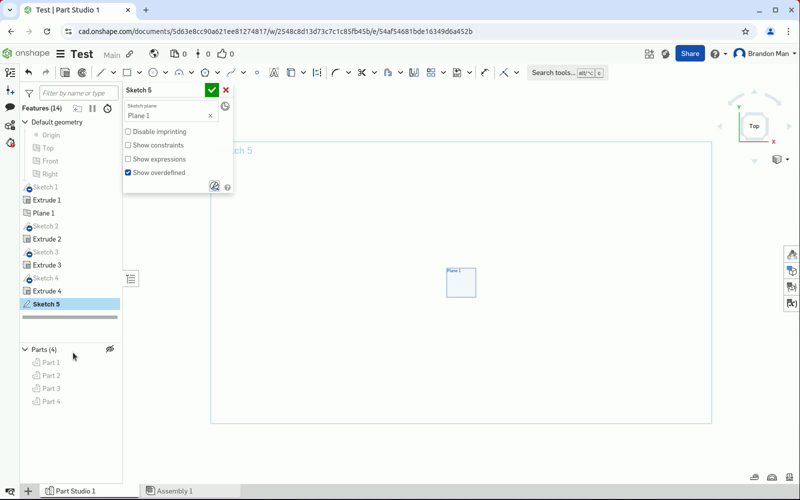
key(l)
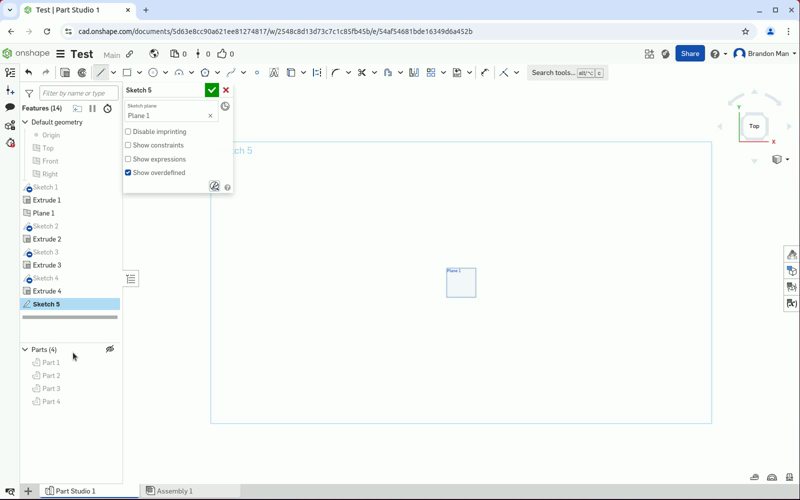
key_down(shift)
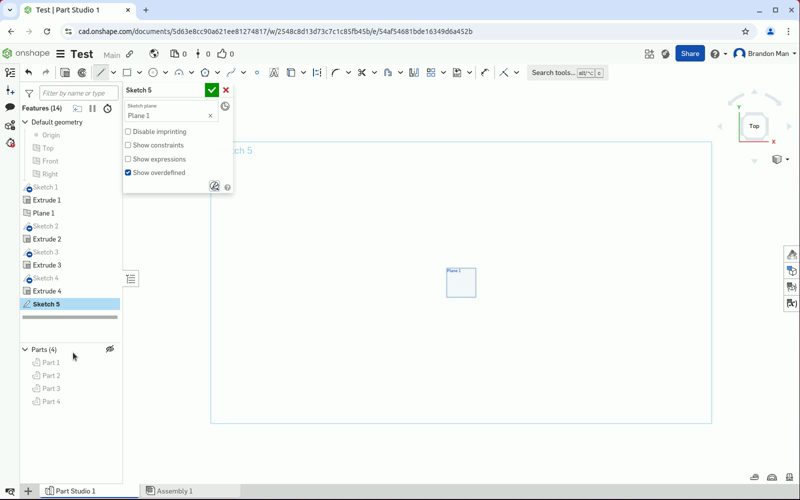
mouse_move(540, 320)
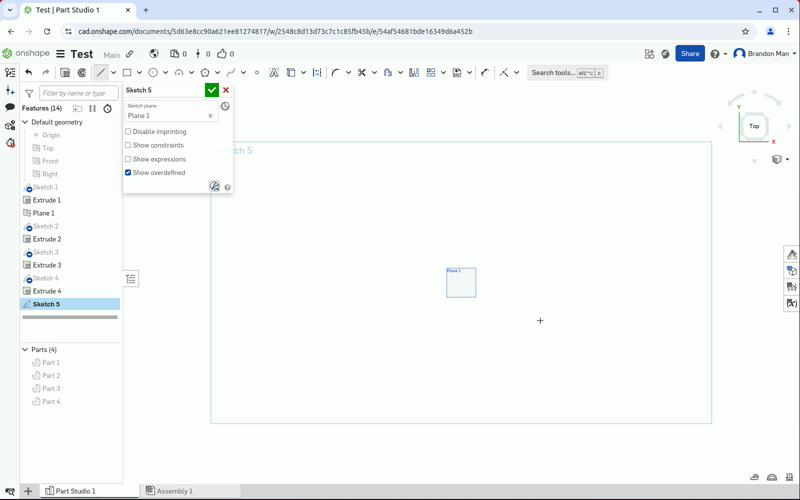
click(540, 320)
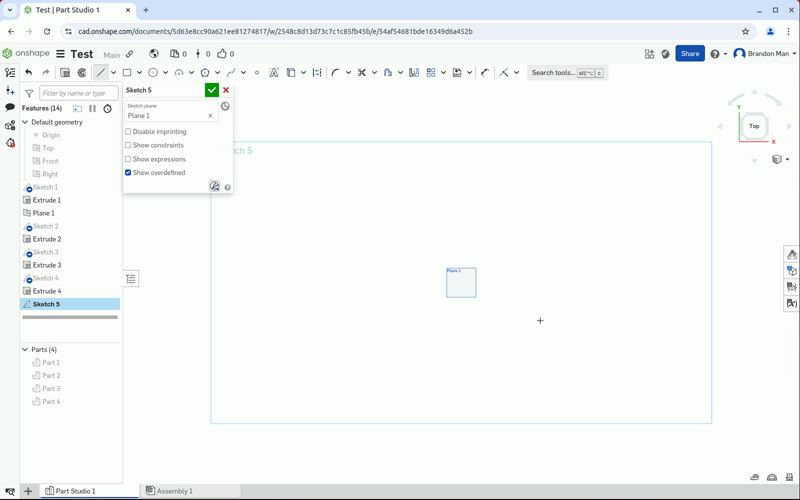
key_up(shift)
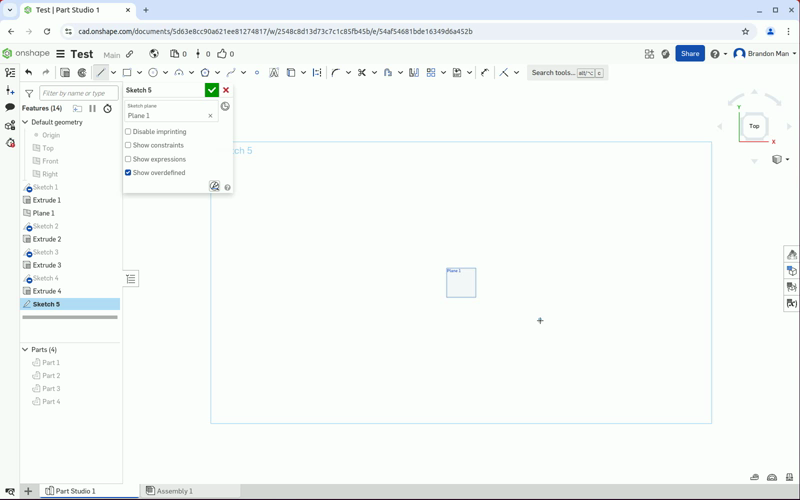
key_down(shift)
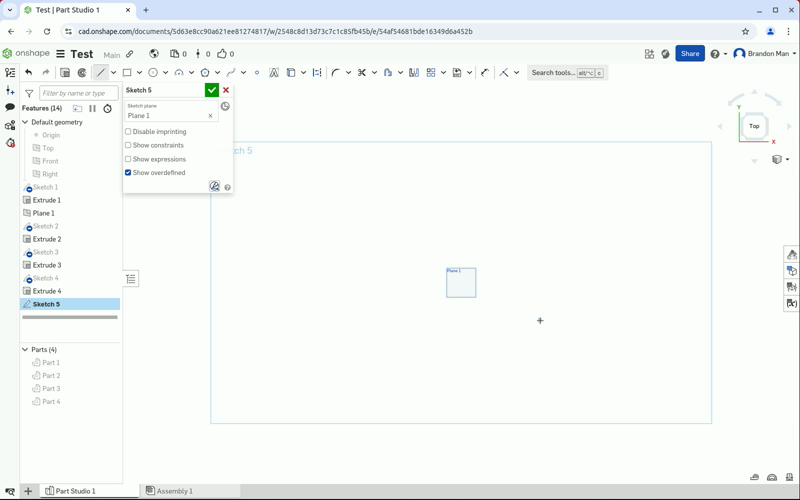
mouse_move(570, 320)
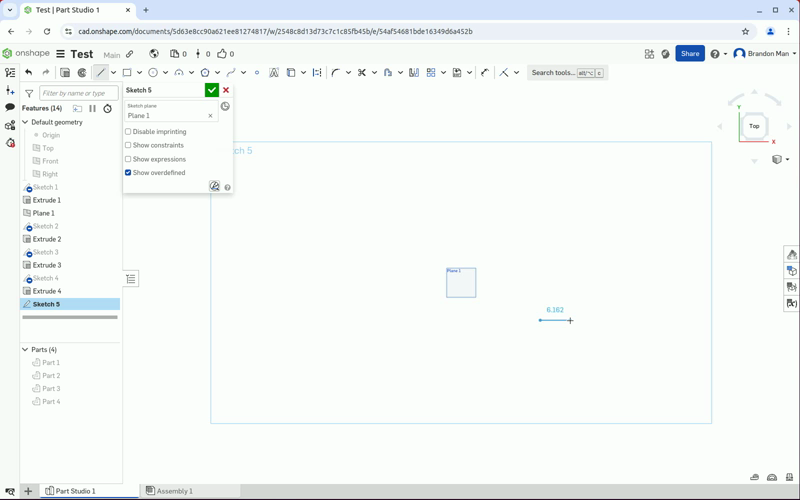
mouse_move(554, 320)
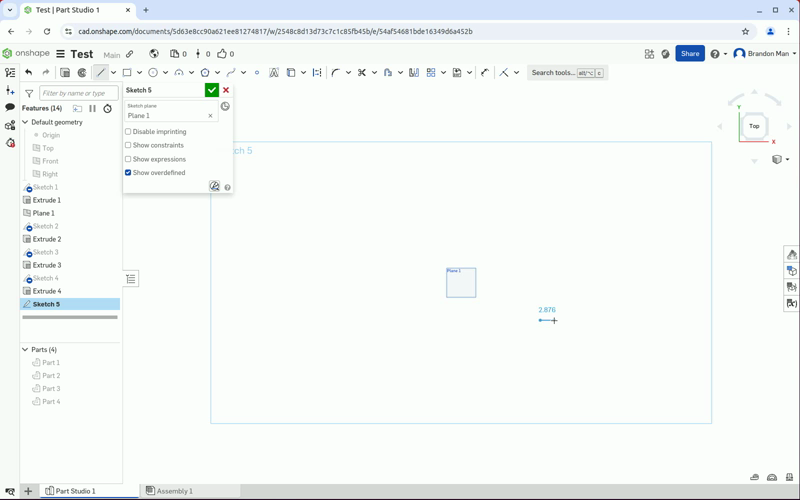
click(554, 320)
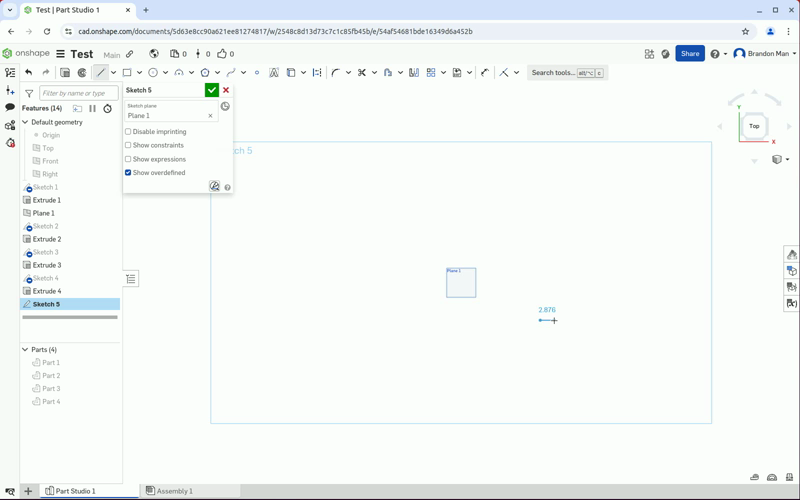
key_up(shift)
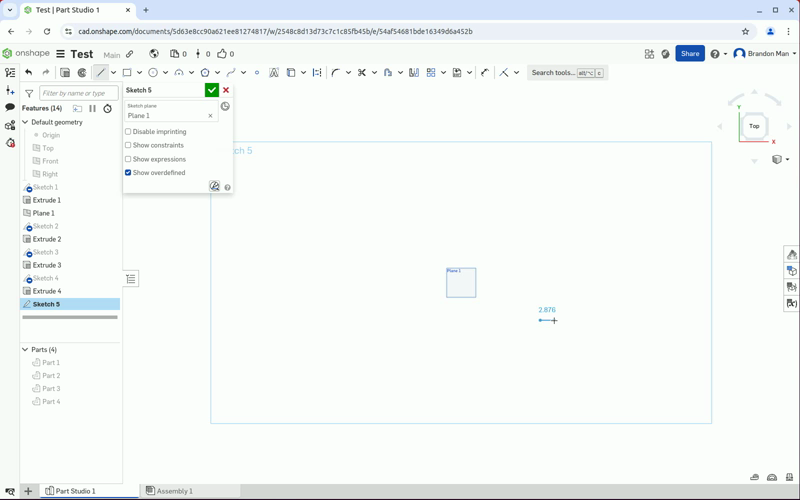
key_down(shift)
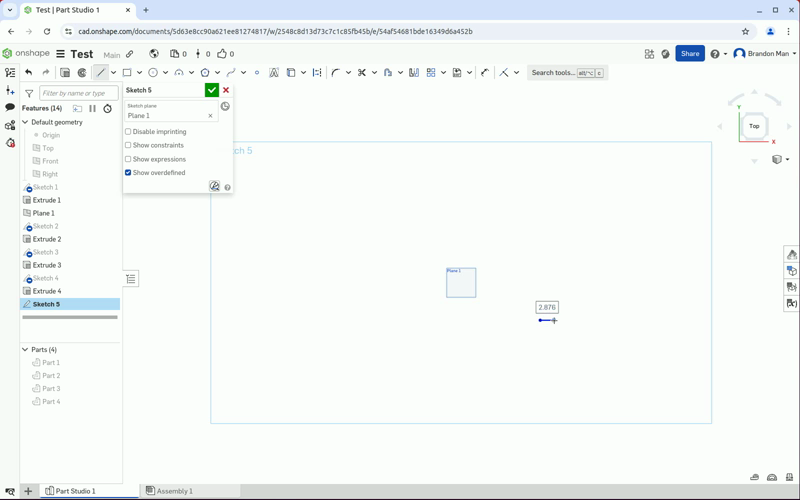
mouse_move(584, 320)
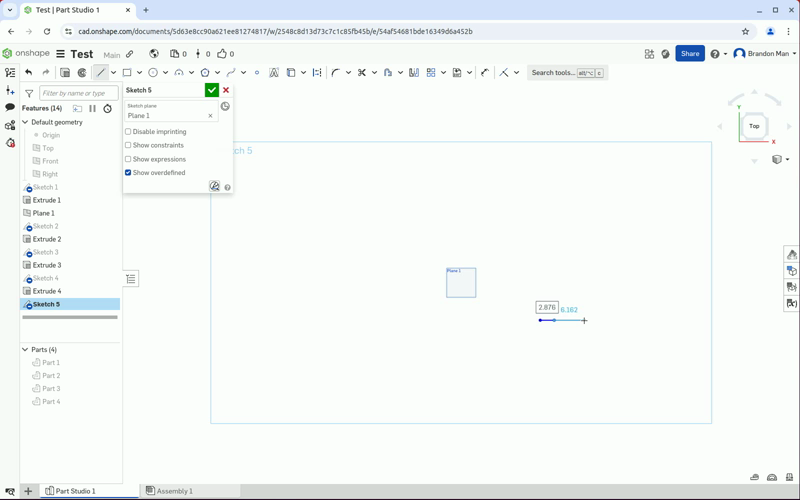
mouse_move(554, 311)
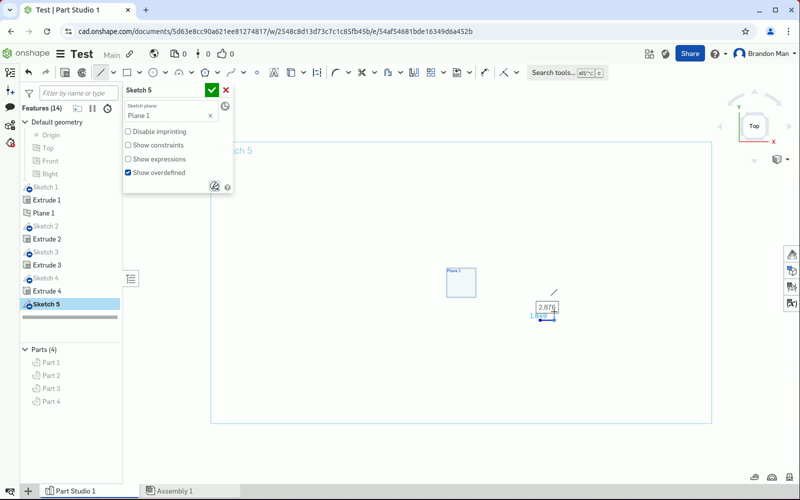
click(554, 311)
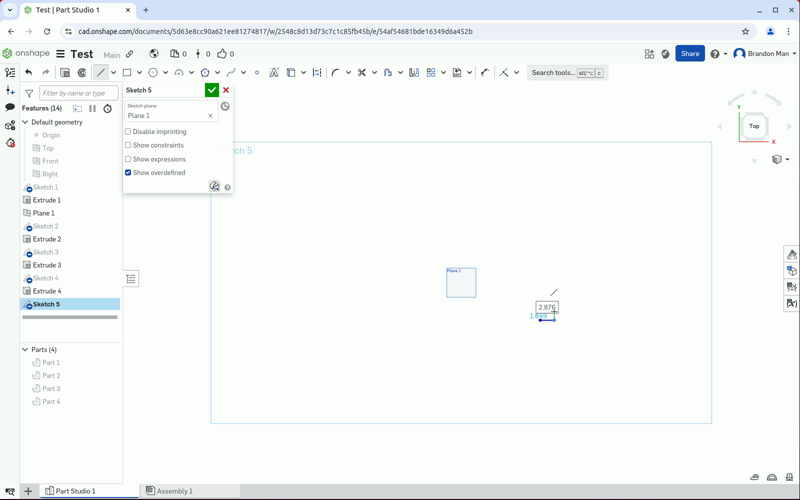
key_up(shift)
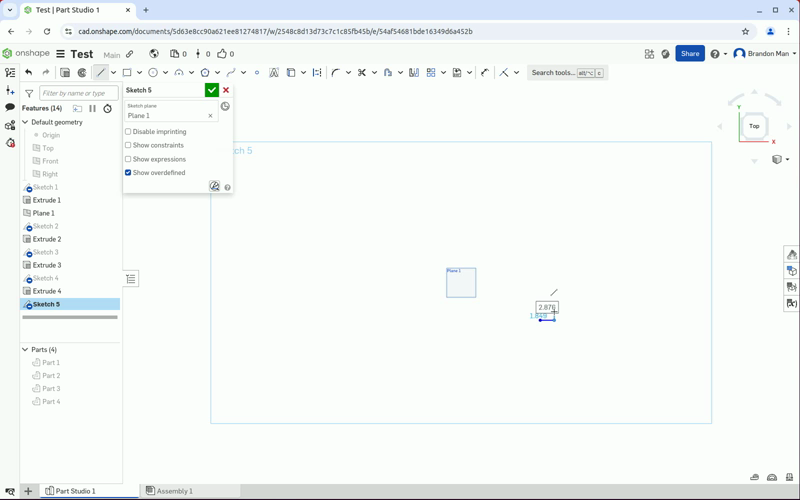
key_down(shift)
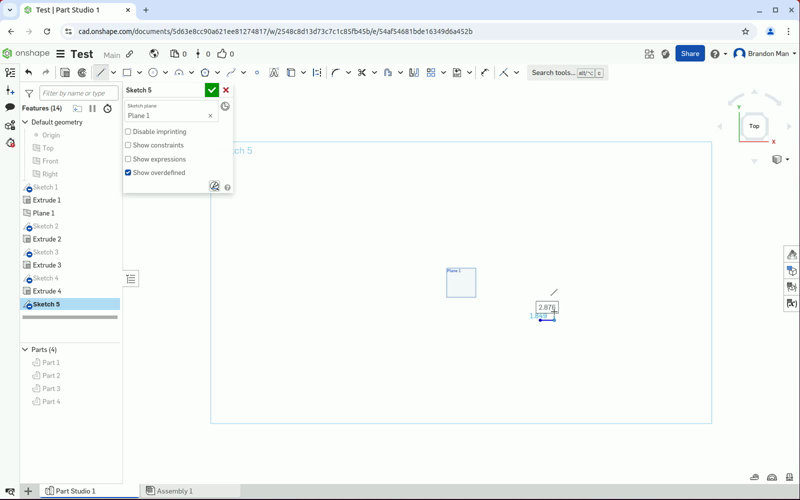
mouse_move(584, 311)
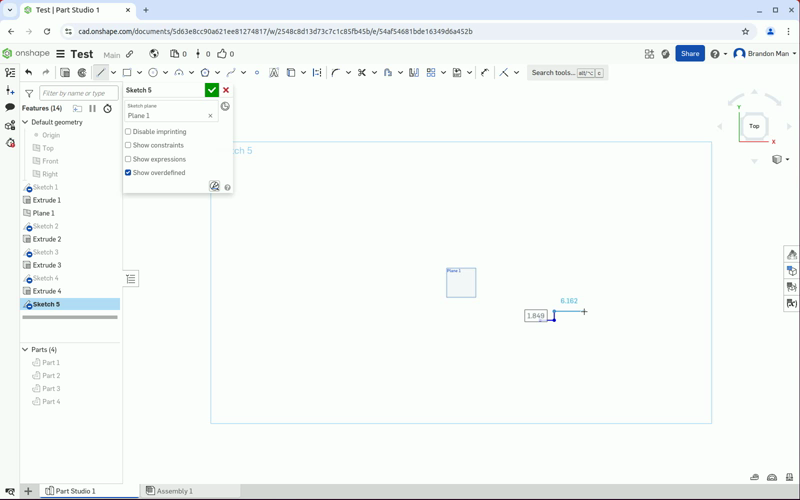
mouse_move(540, 311)
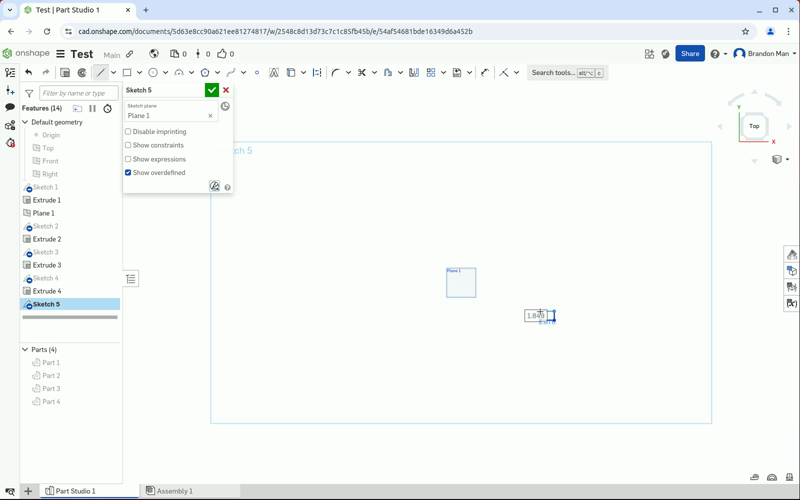
click(540, 311)
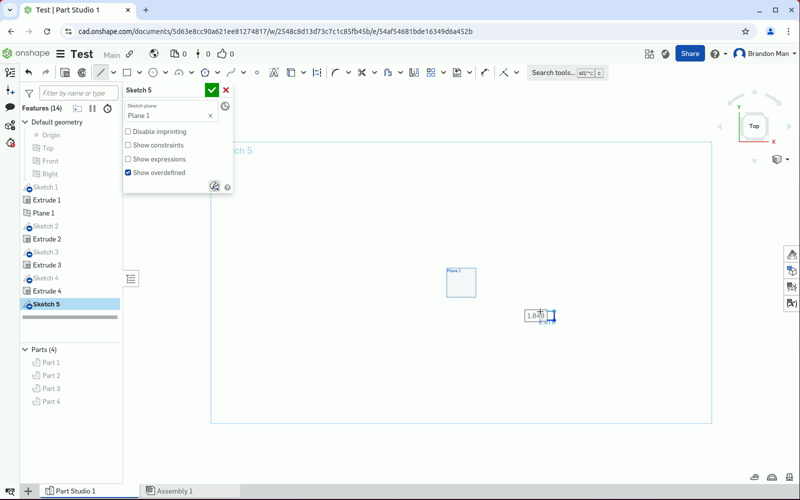
key_up(shift)
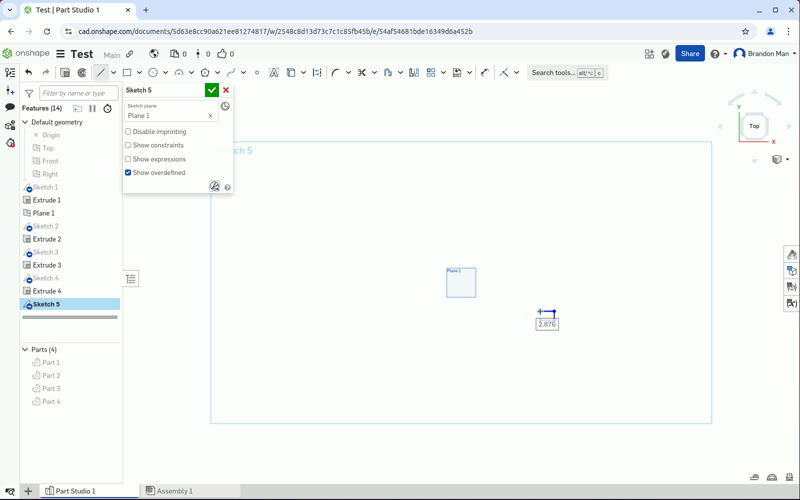
mouse_move(570, 311)
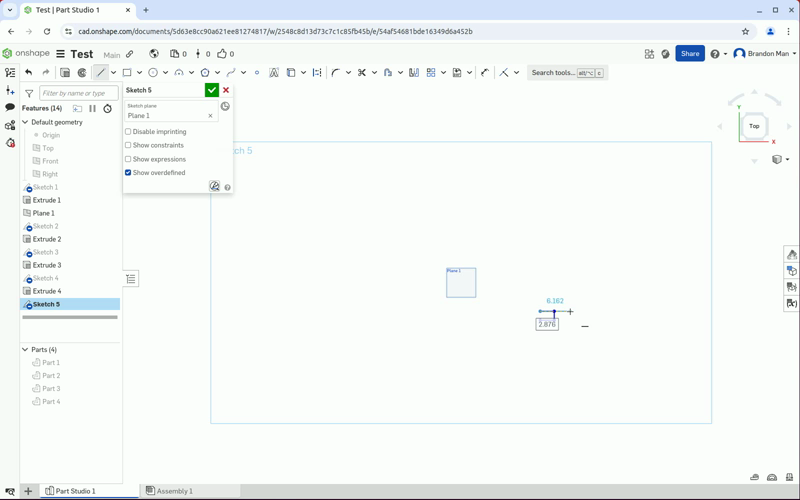
key_down(shift)
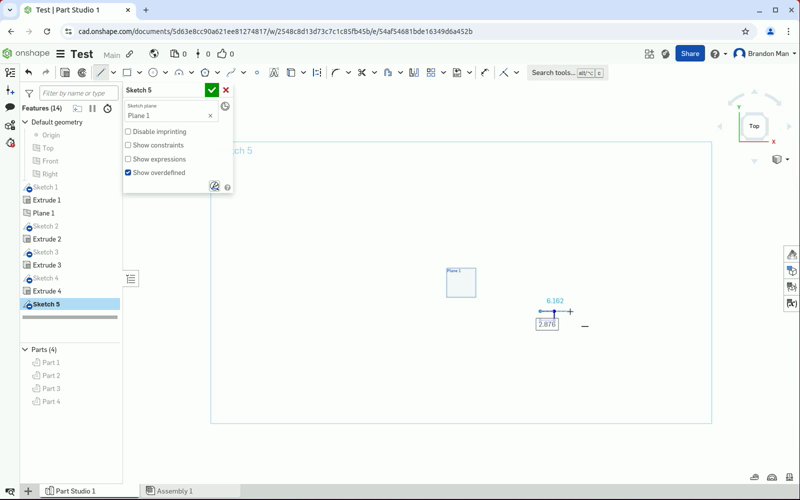
mouse_move(540, 320)
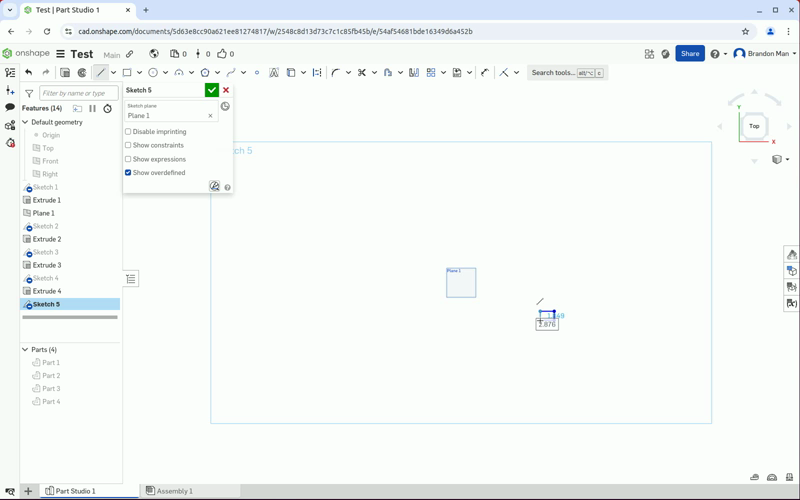
key_up(shift)
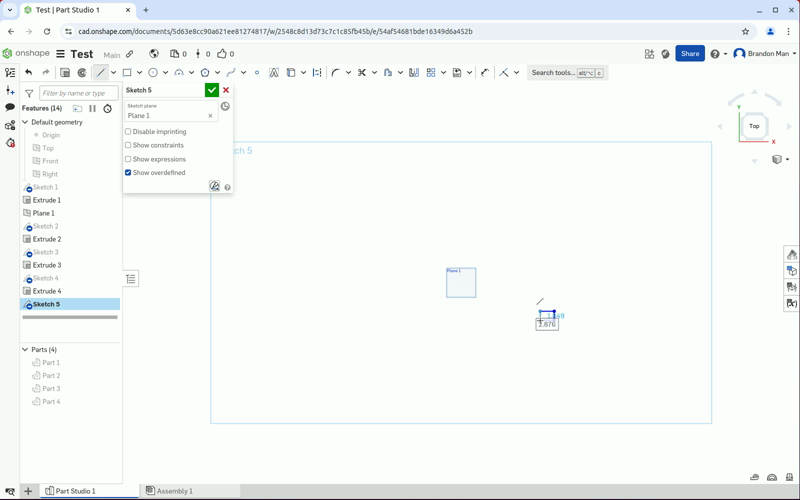
click(540, 320)
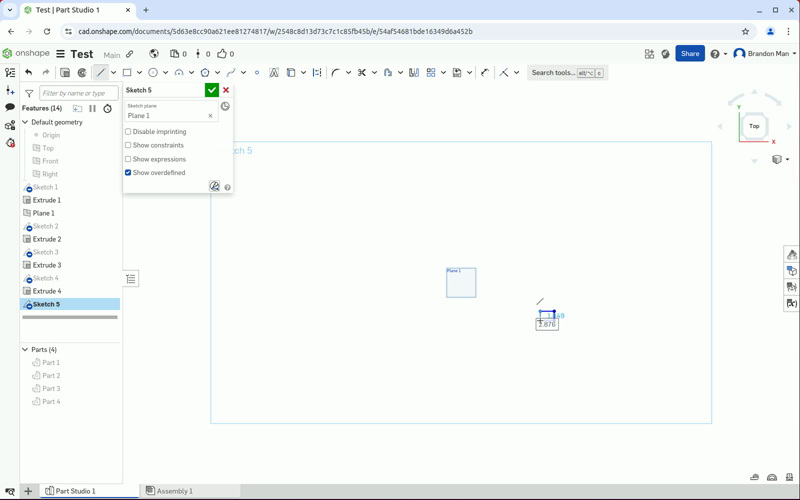
key(esc)
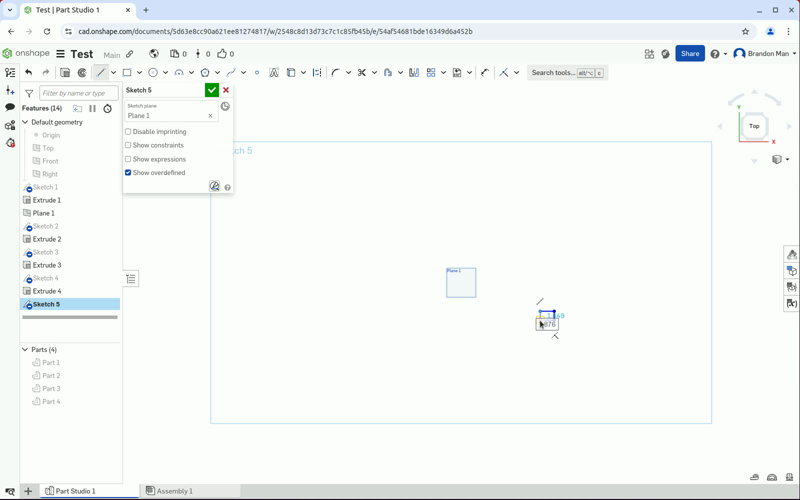
mouse_move(546, 318)
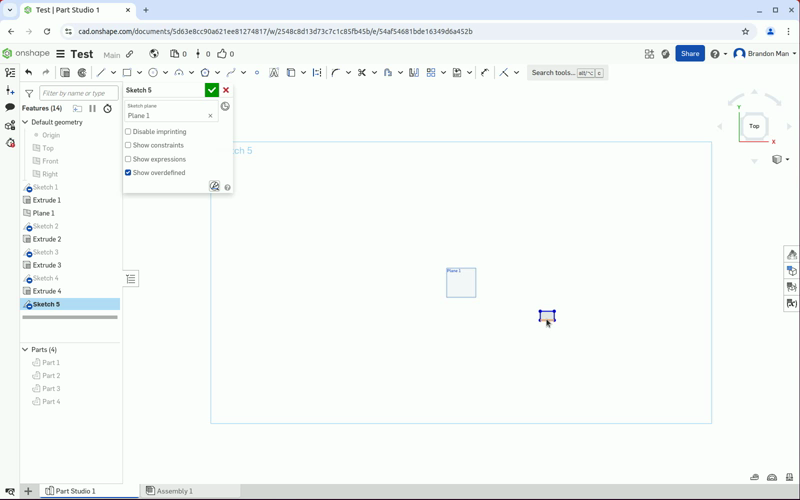
scroll(6)
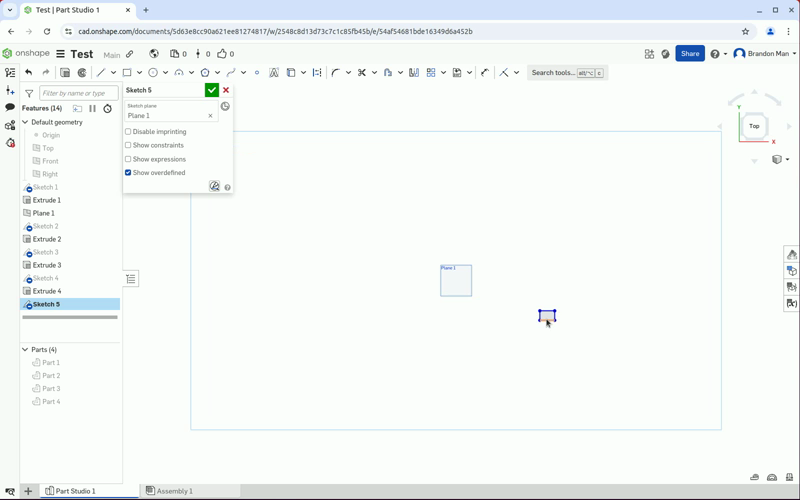
scroll(6)
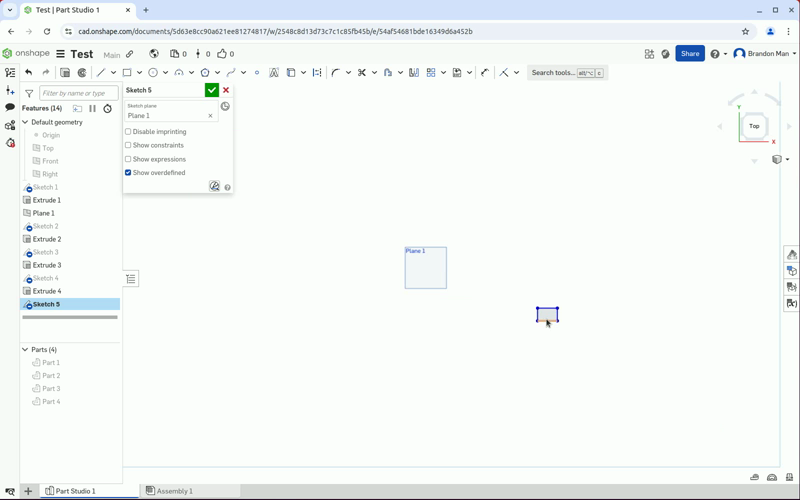
scroll(6)
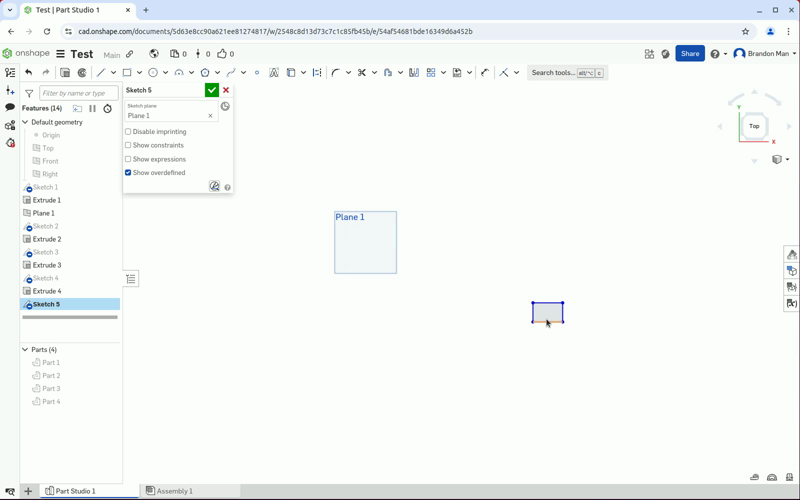
scroll(6)
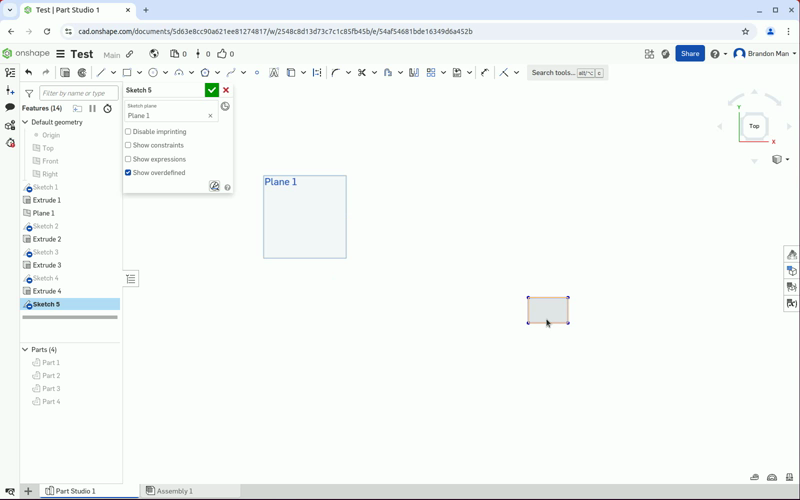
scroll(6)
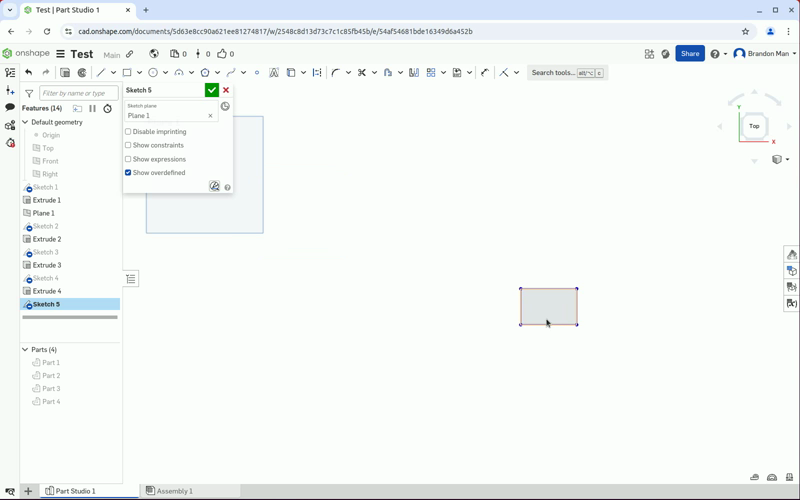
scroll(6)
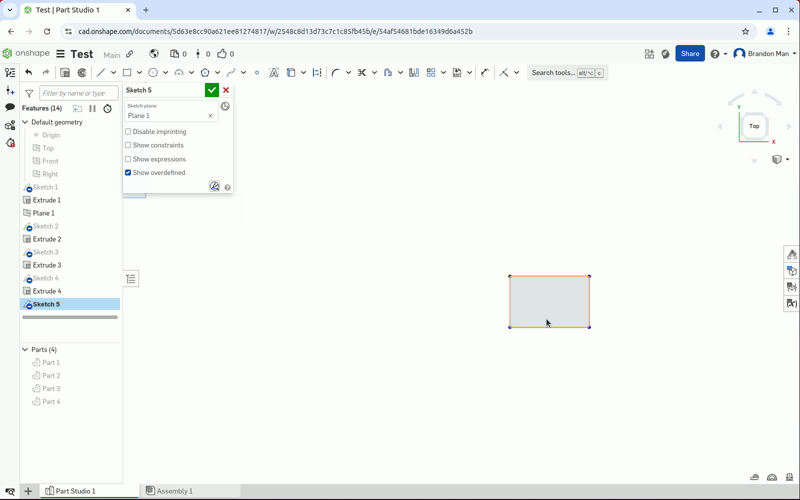
scroll(6)
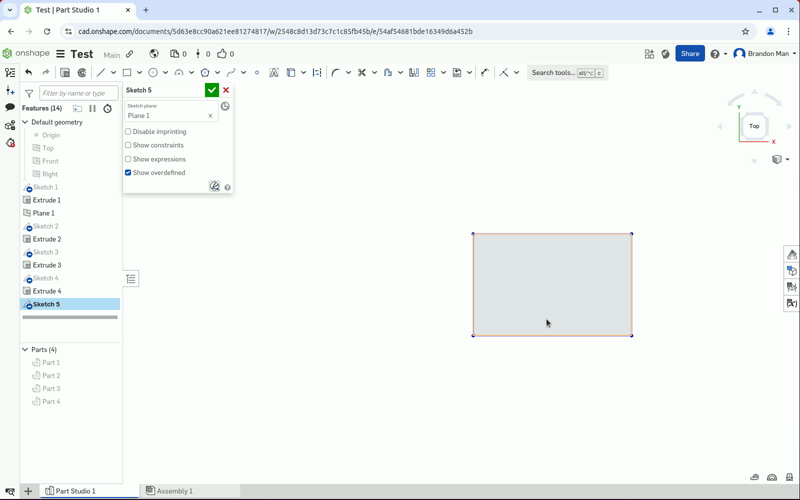
click(546, 318)
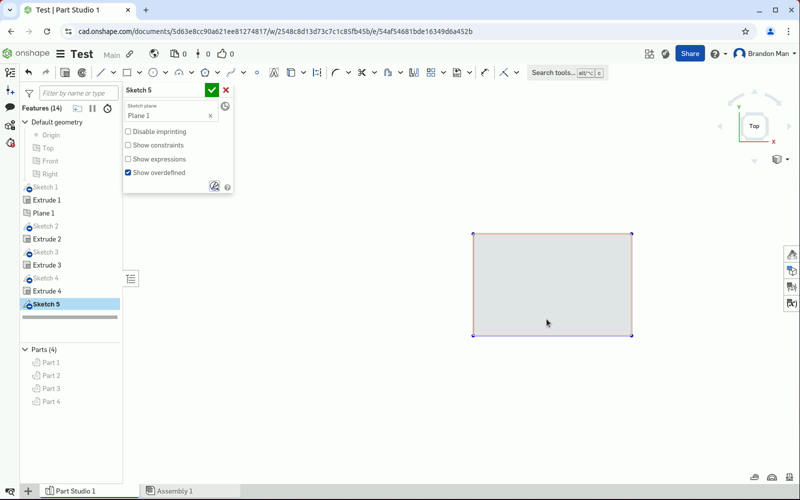
scroll(-6)
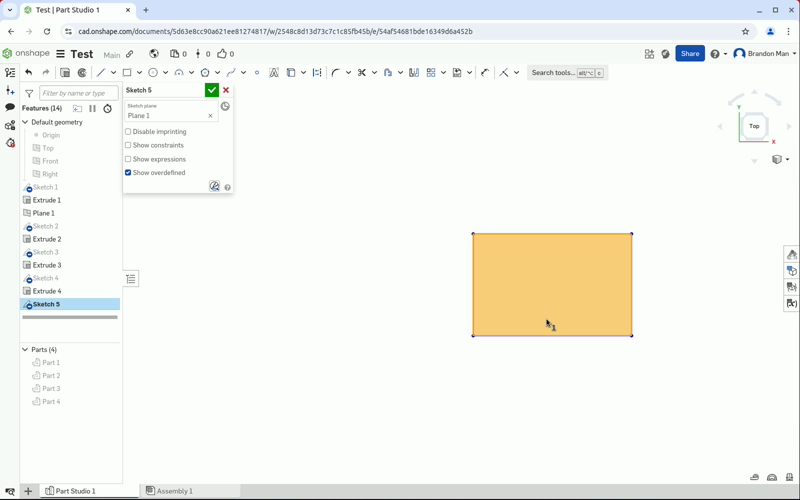
scroll(-6)
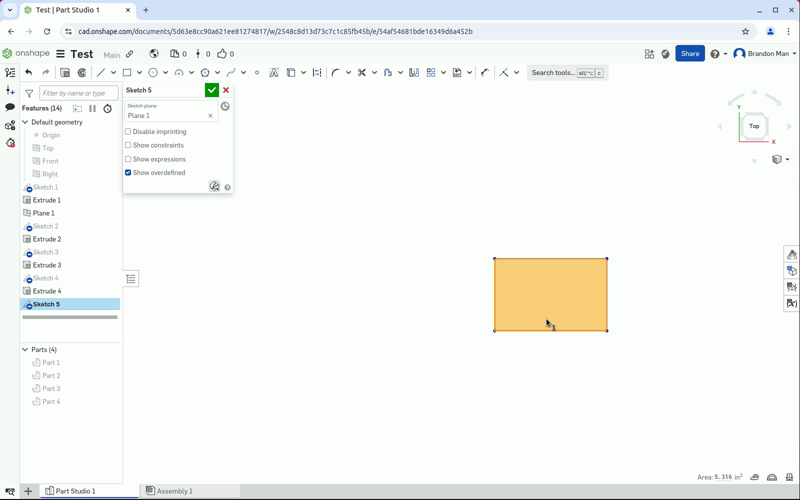
scroll(-6)
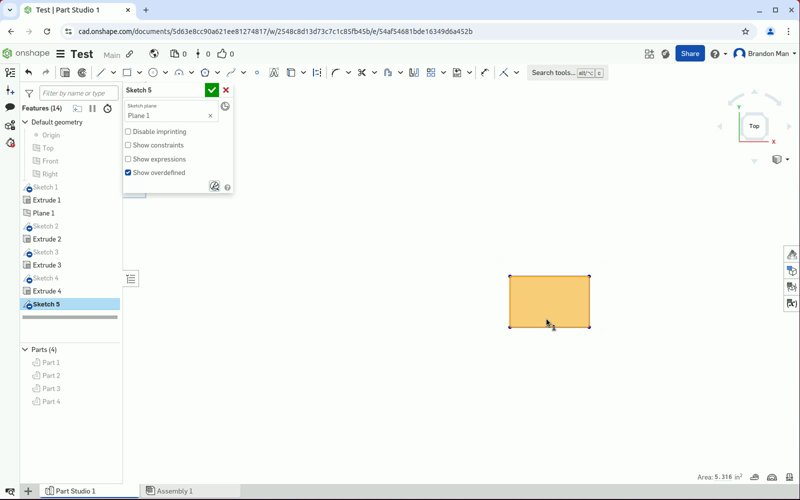
scroll(-6)
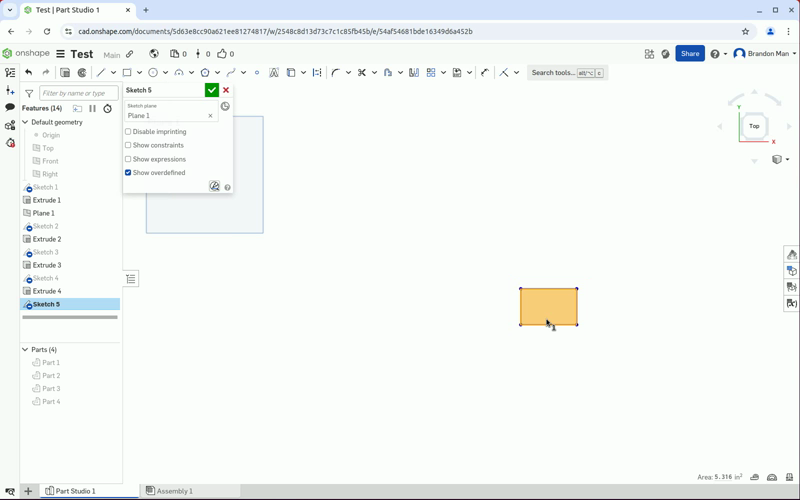
scroll(-6)
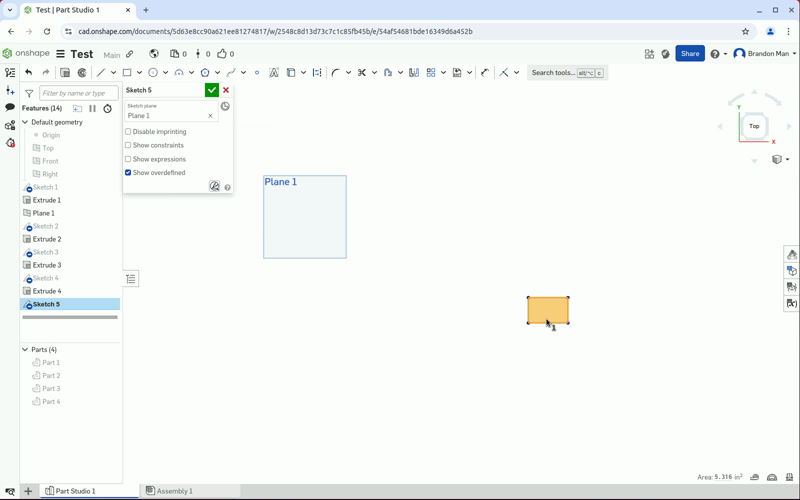
scroll(-6)
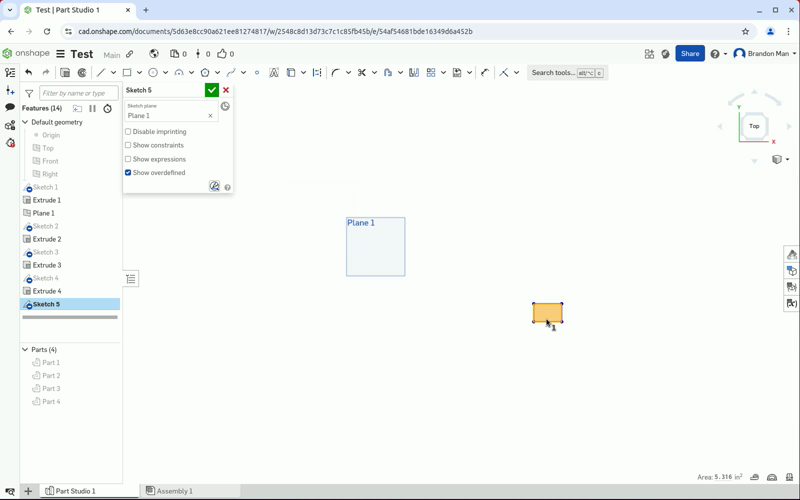
scroll(-6)
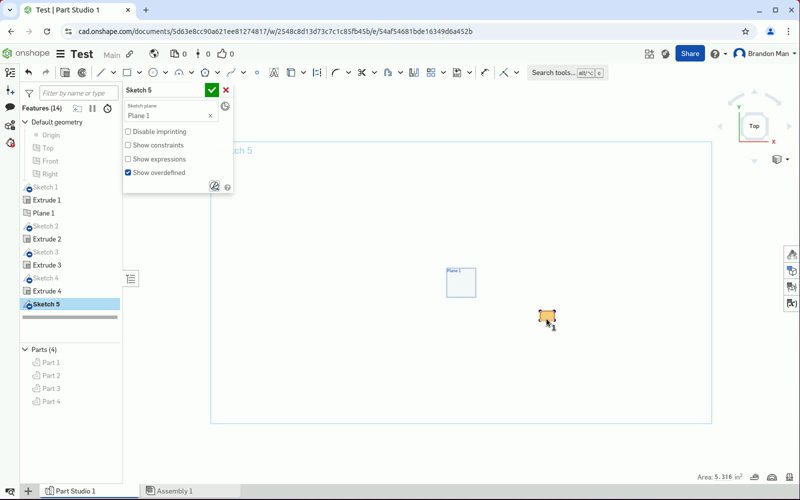
mouse_move(73, 352)
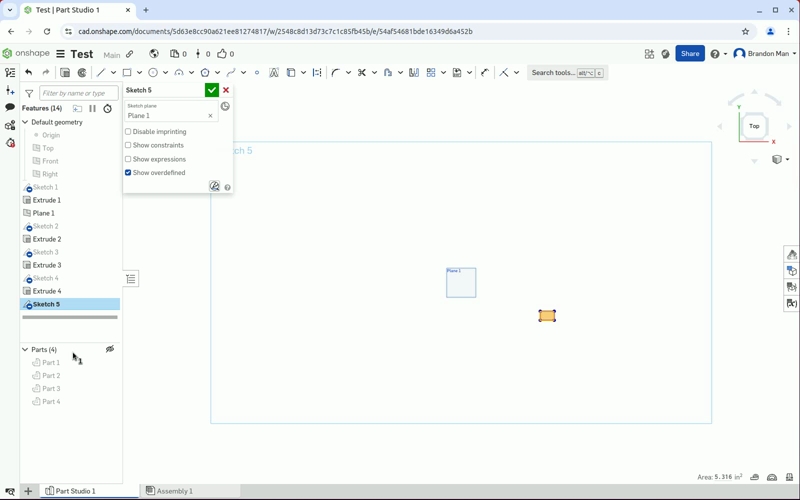
key(shift+y)
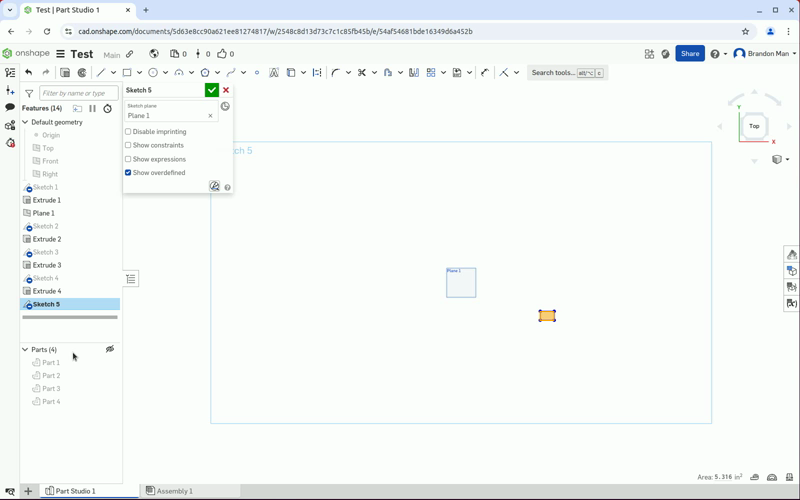
key(shift+e)
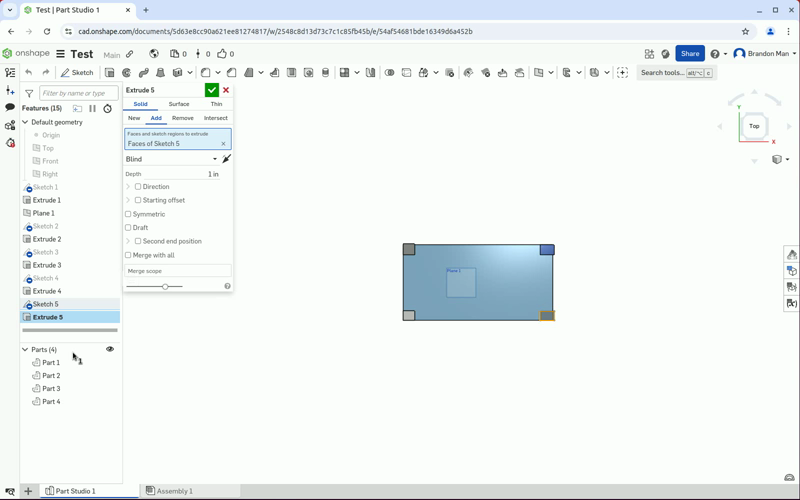
mouse_move(143, 106)
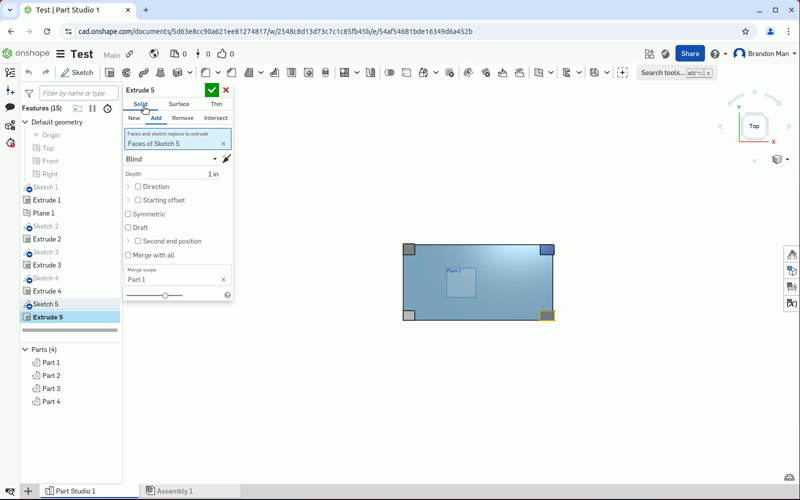
click(143, 106)
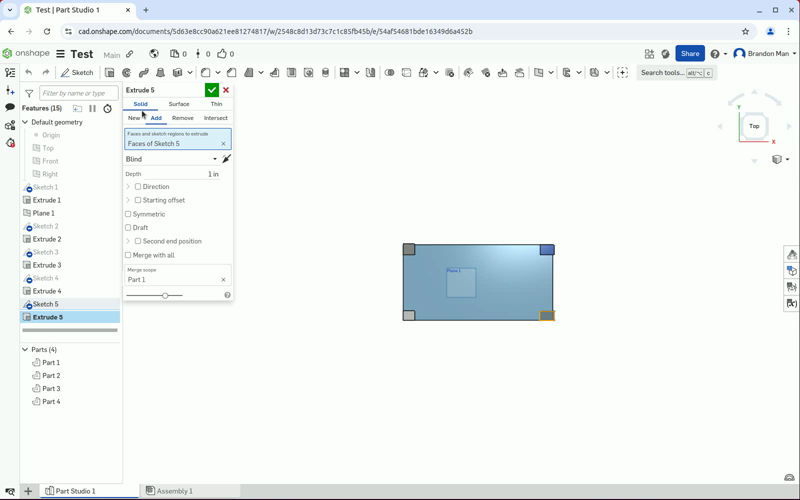
mouse_move(137, 120)
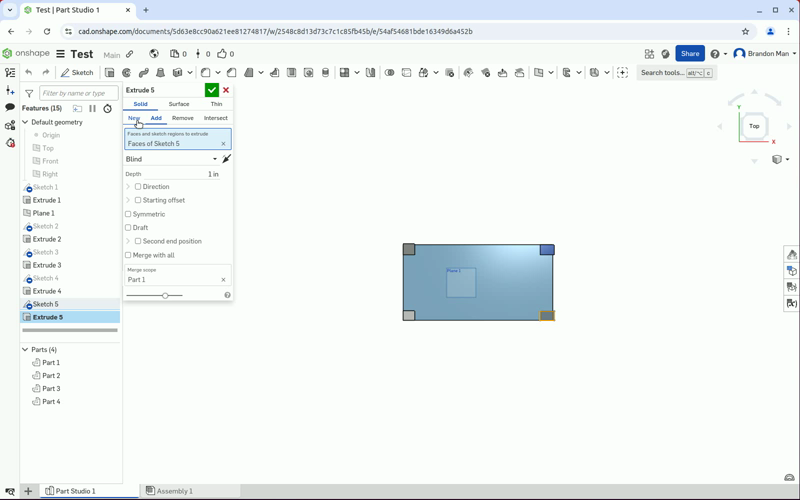
click(137, 120)
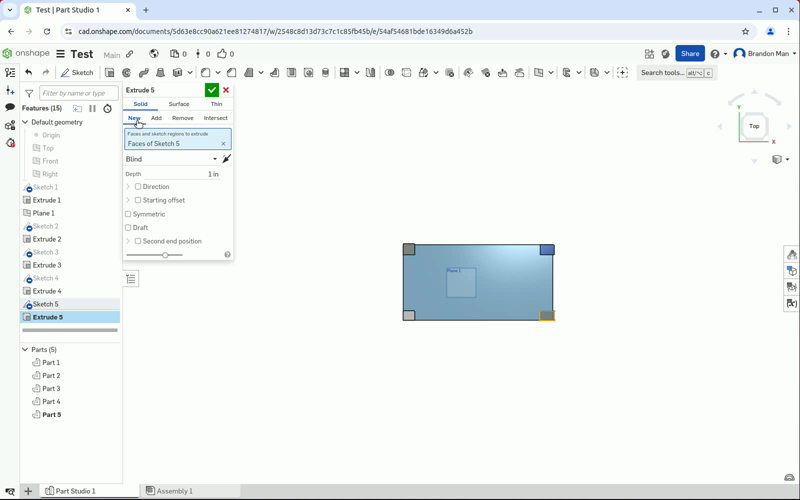
key(tab, 4)
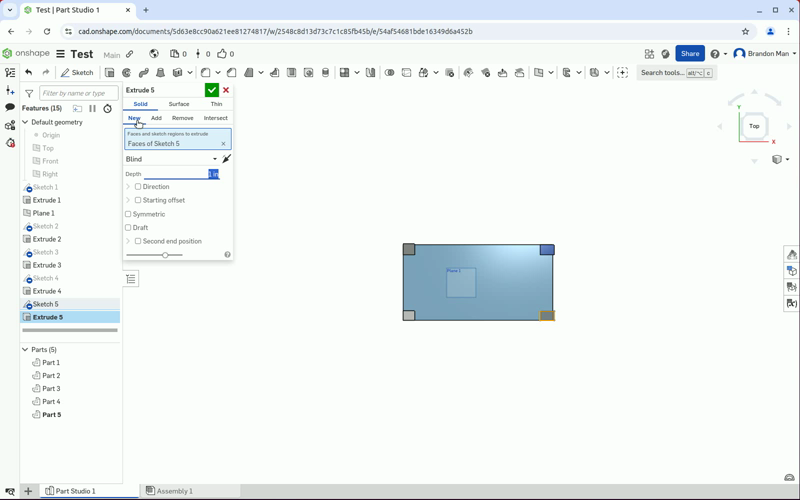
text(7.703)
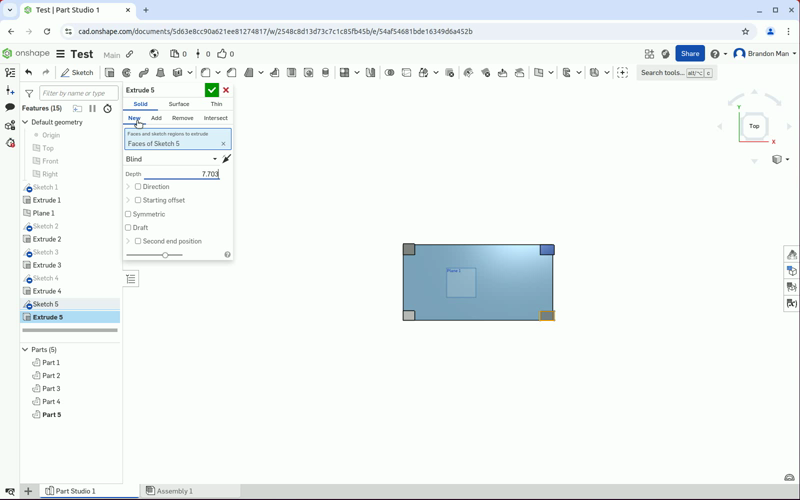
key(enter)
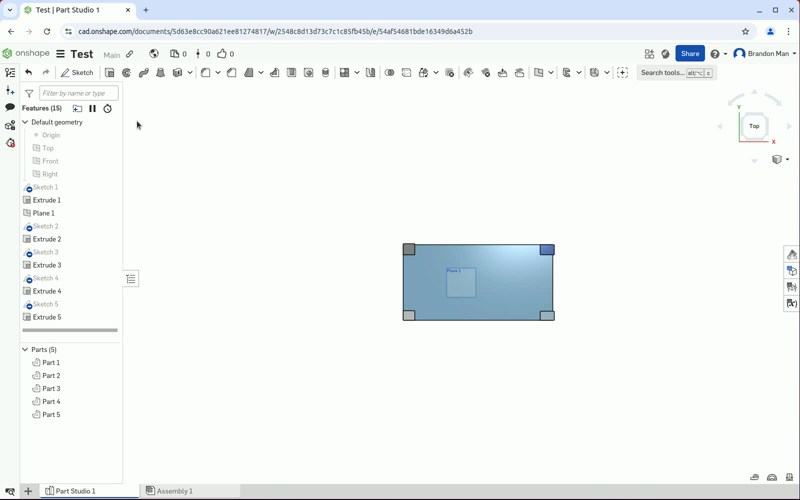
key(shift+h)
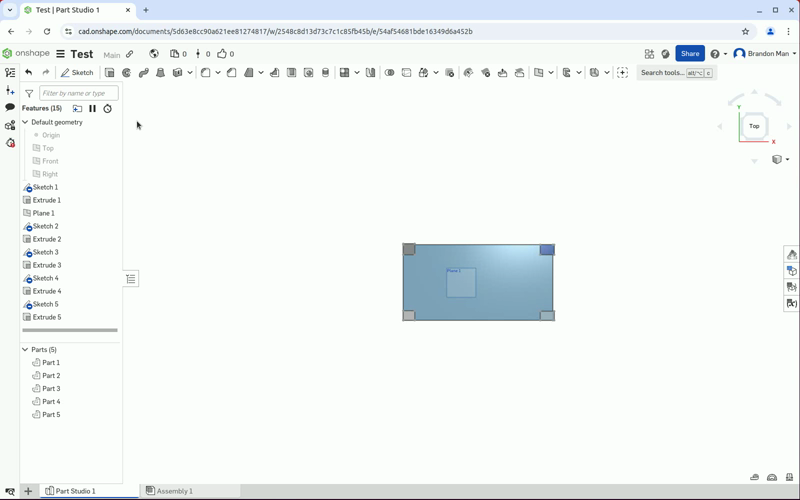
key(shift+h)
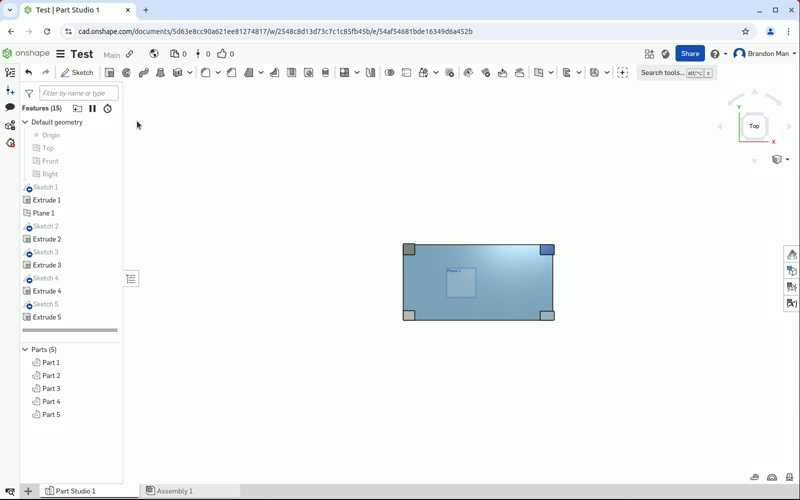
mouse_move(73, 189)
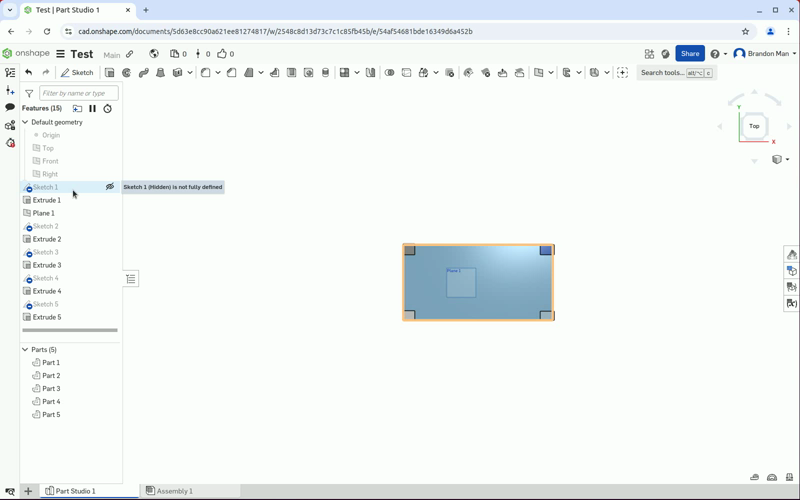
click(73, 189)
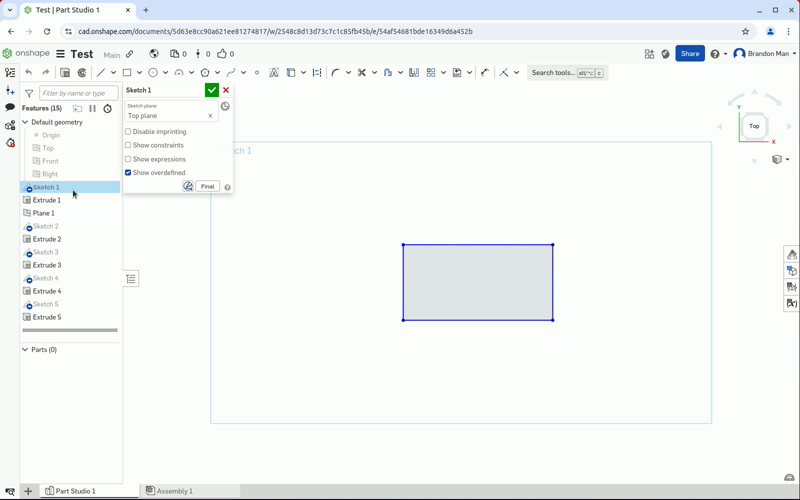
mouse_move(229, 92)
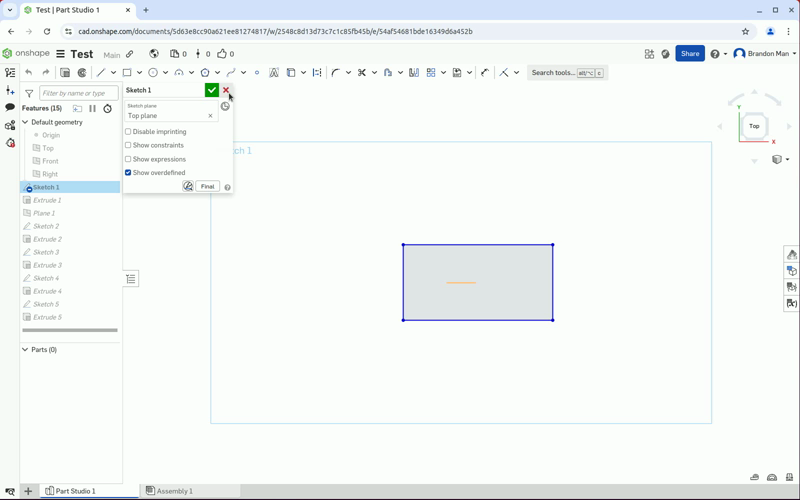
click(229, 92)
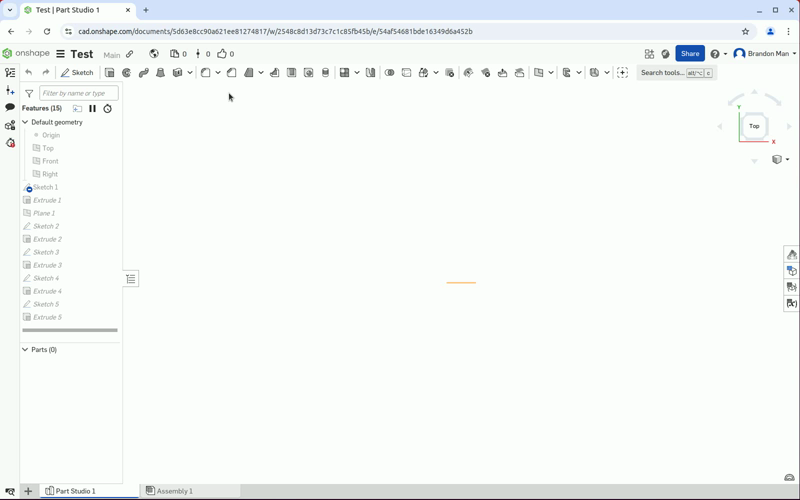
key(shift+s)
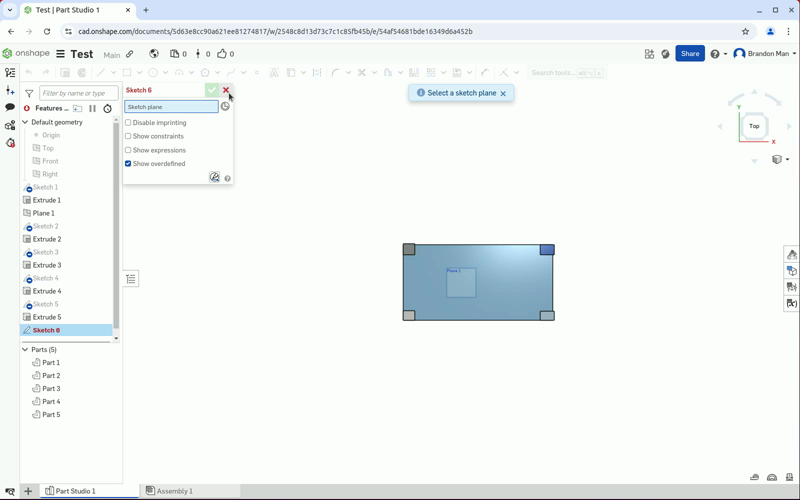
mouse_move(69, 215)
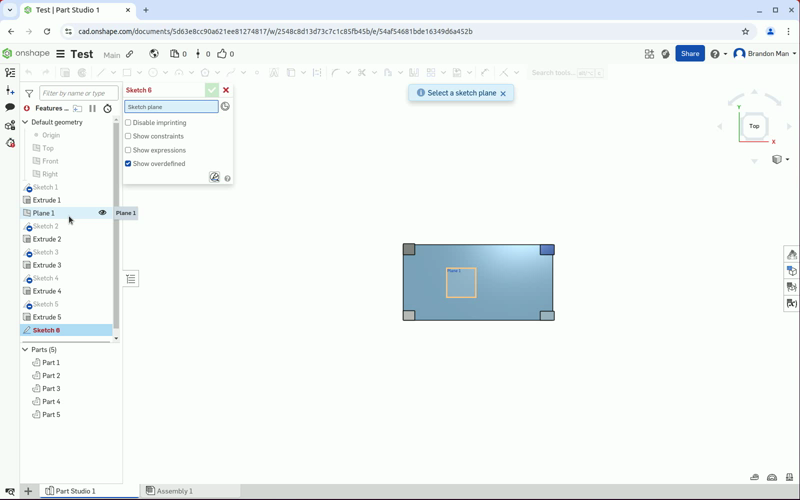
click(69, 215)
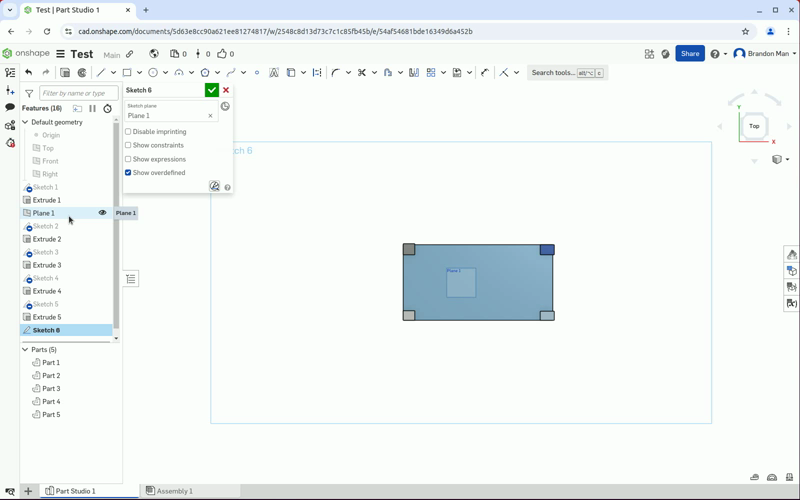
mouse_move(73, 352)
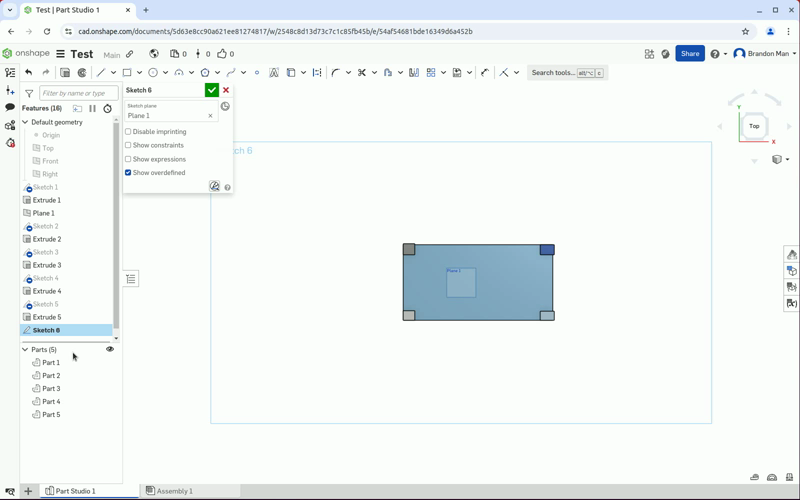
key(y)
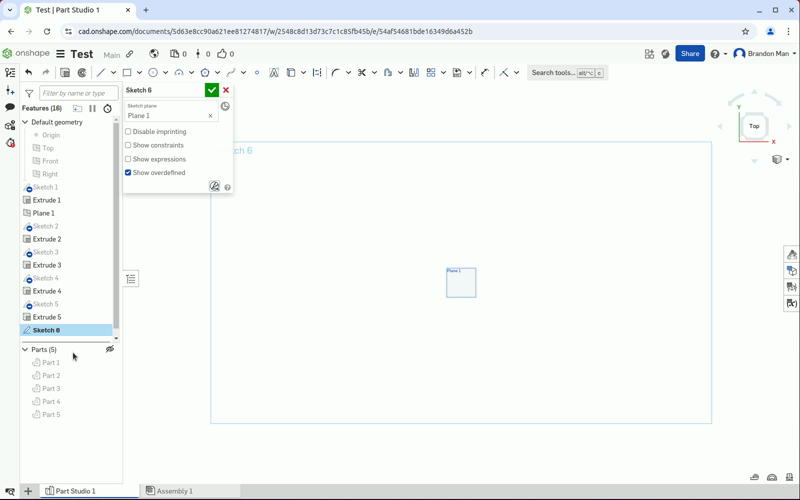
key(l)
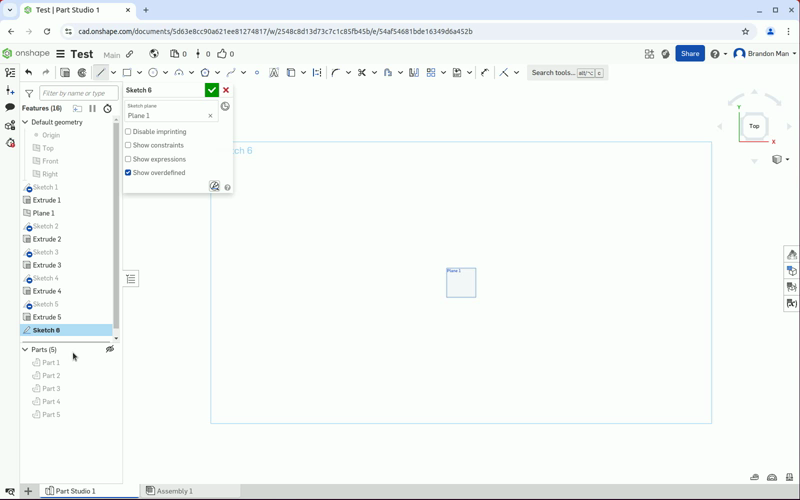
key_down(shift)
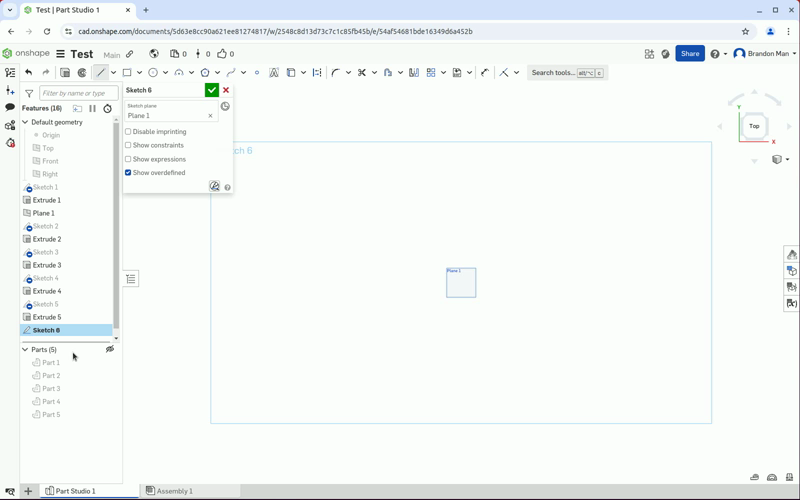
mouse_move(403, 311)
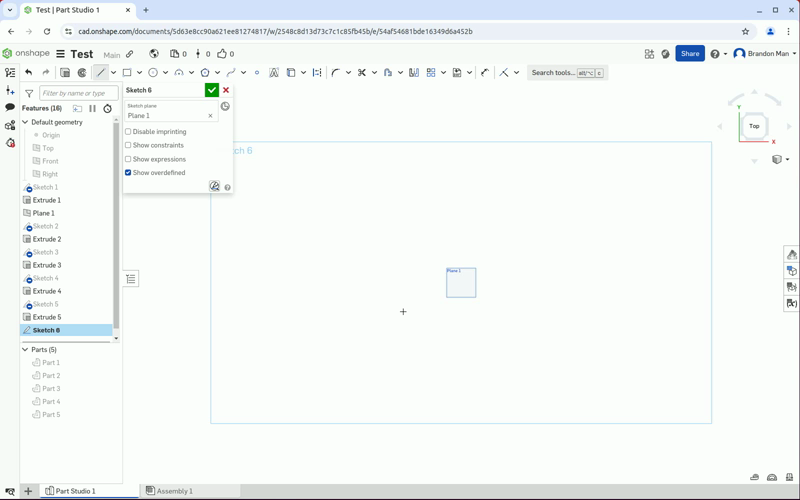
click(403, 311)
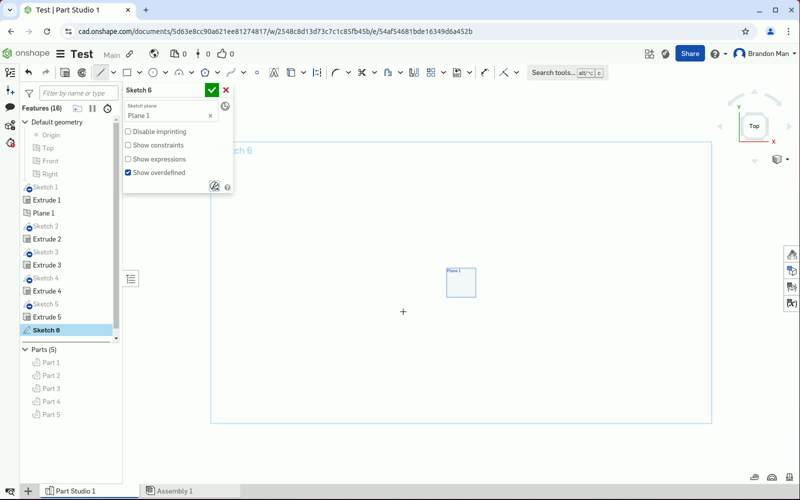
key_up(shift)
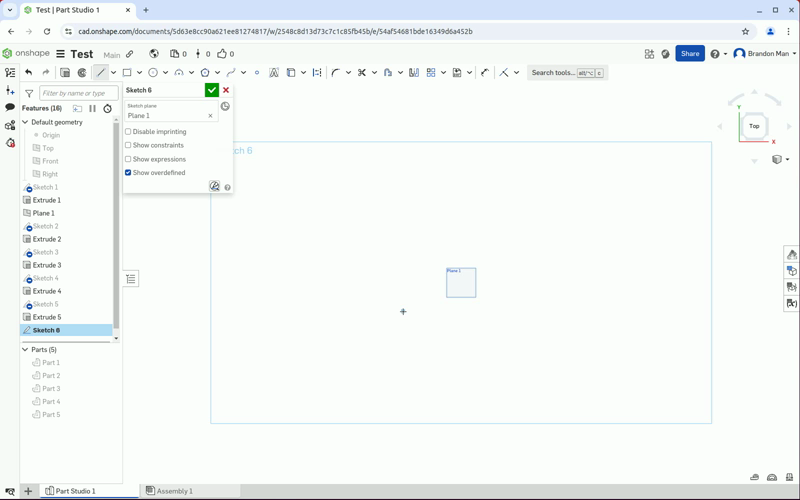
key_down(shift)
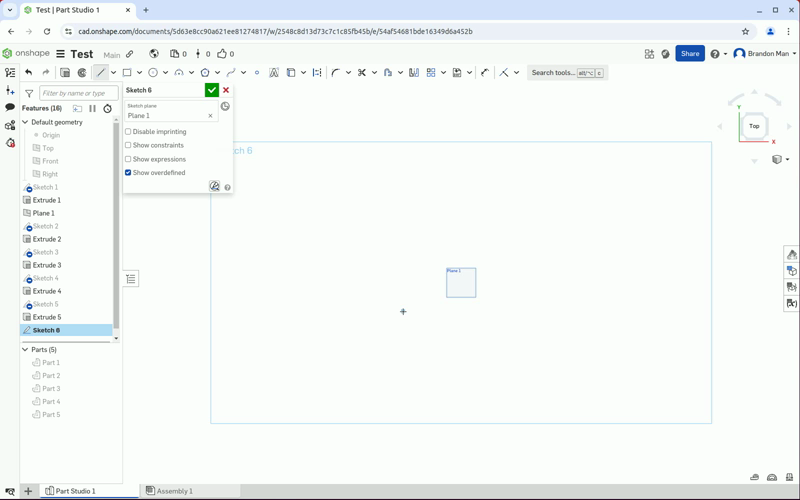
mouse_move(433, 311)
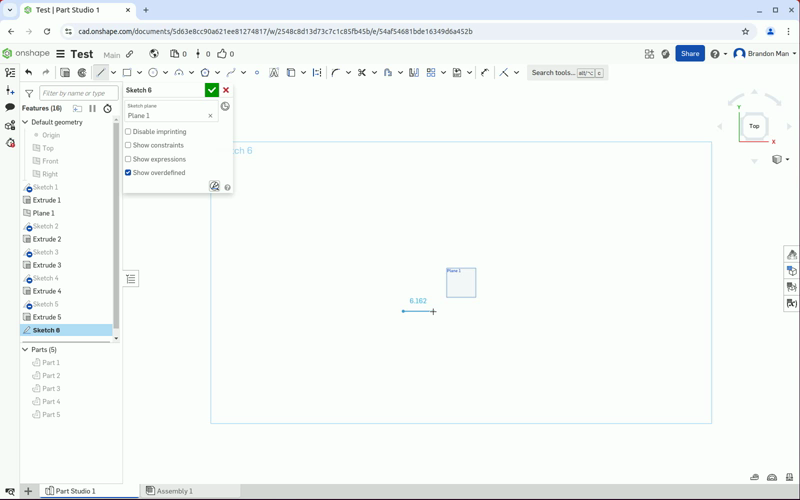
mouse_move(413, 311)
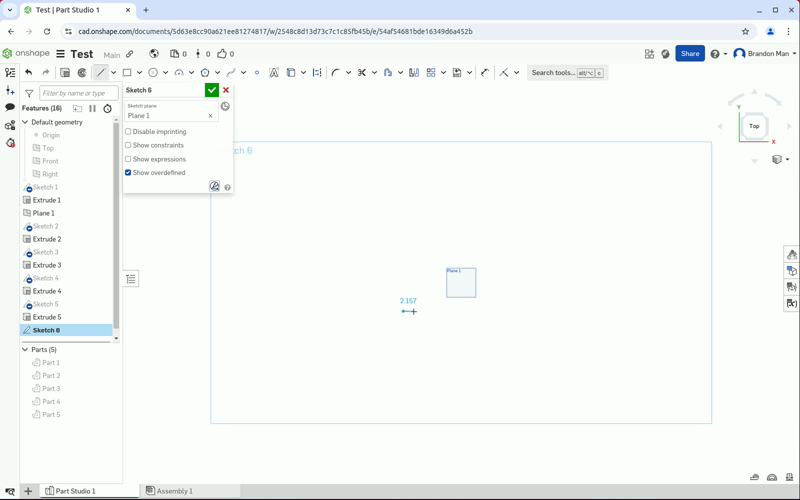
click(413, 311)
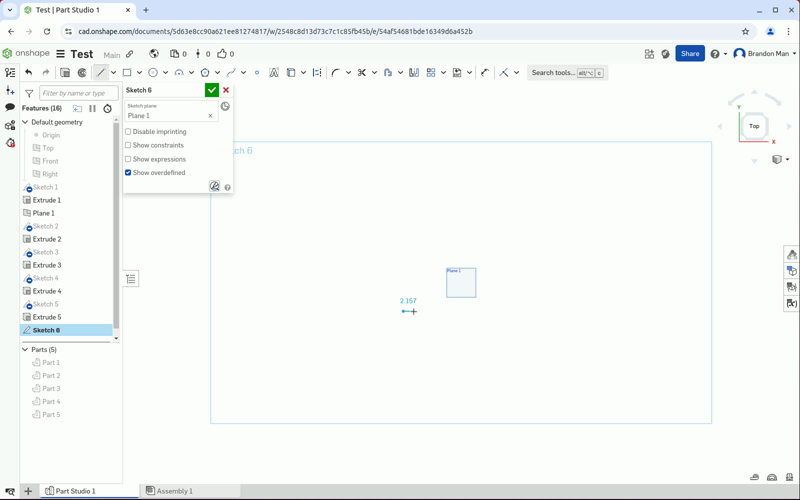
key_up(shift)
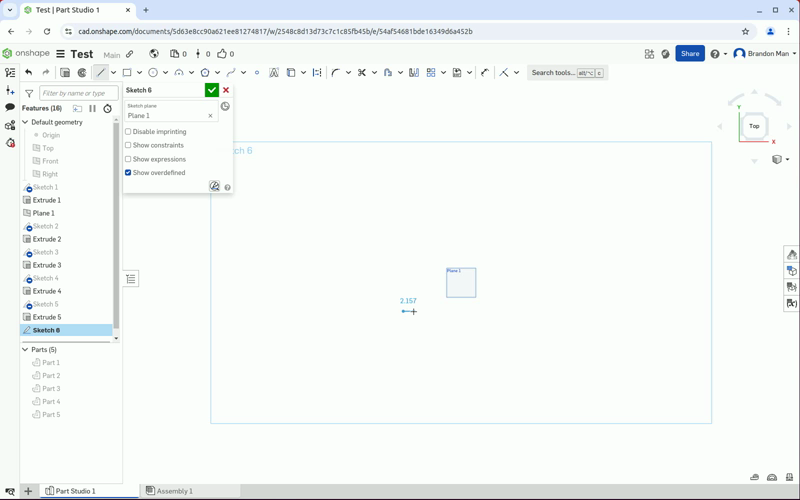
key_down(shift)
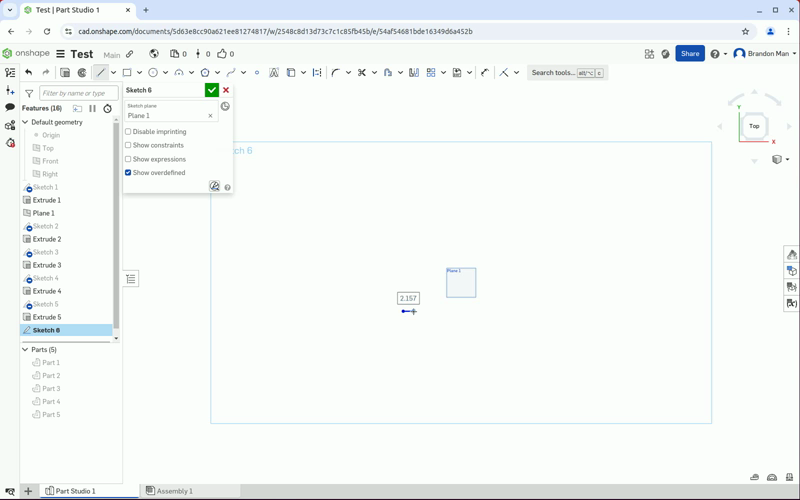
mouse_move(443, 311)
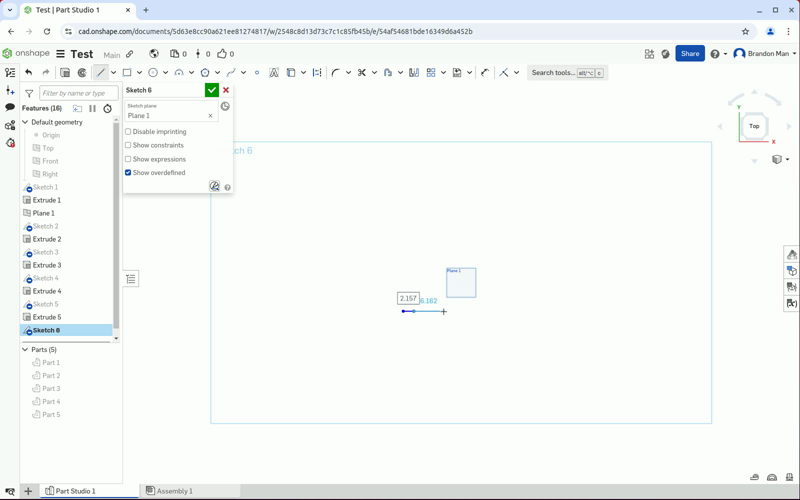
mouse_move(413, 253)
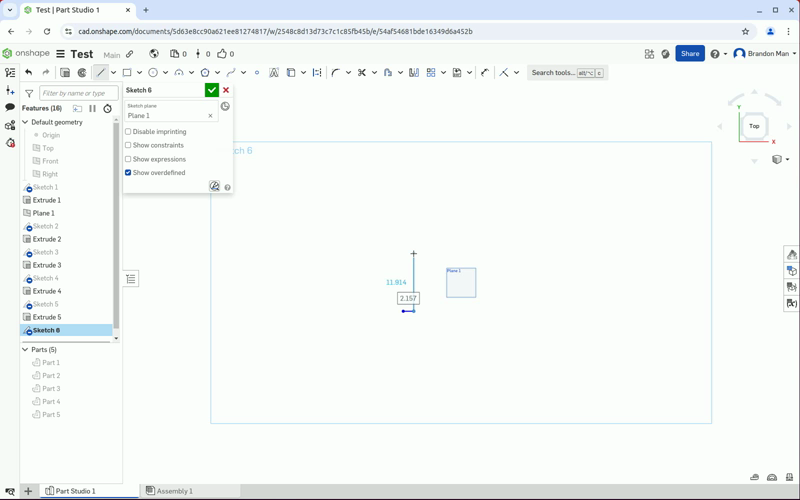
click(413, 253)
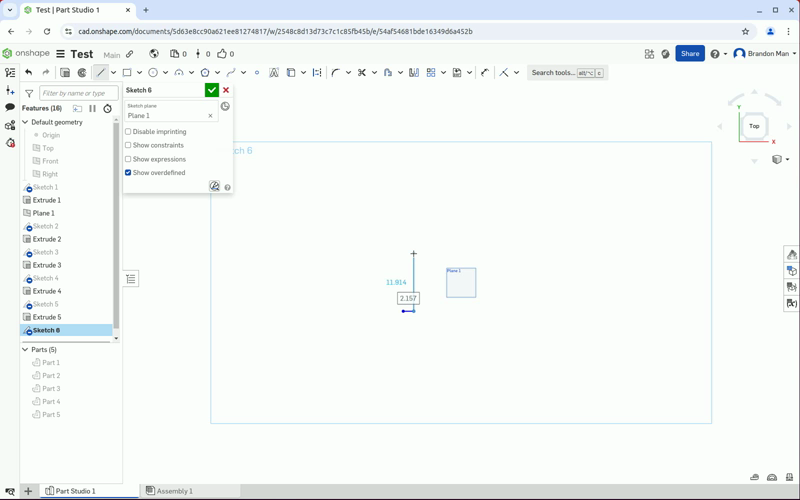
key_up(shift)
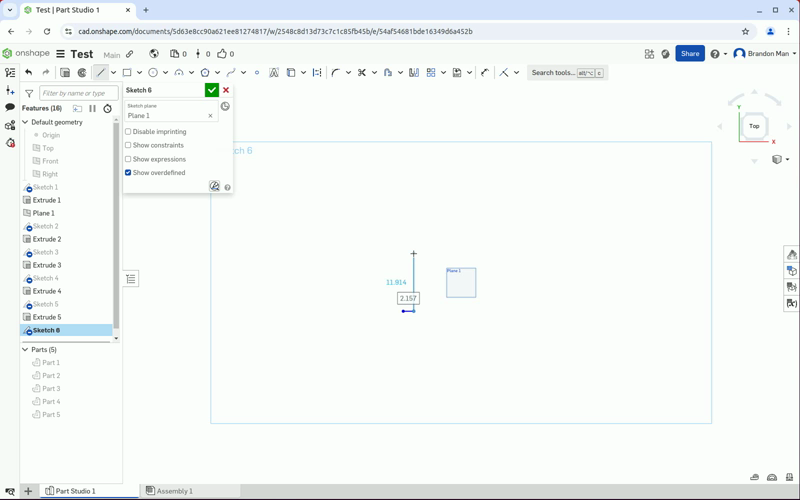
key_down(shift)
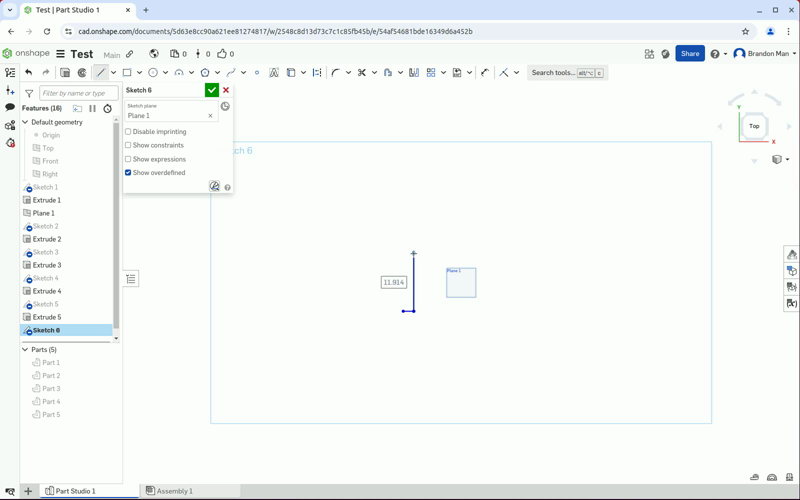
mouse_move(443, 253)
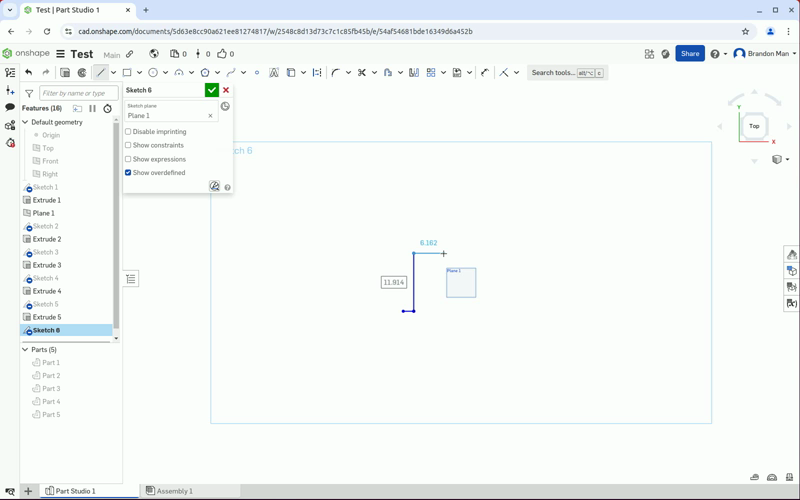
mouse_move(403, 253)
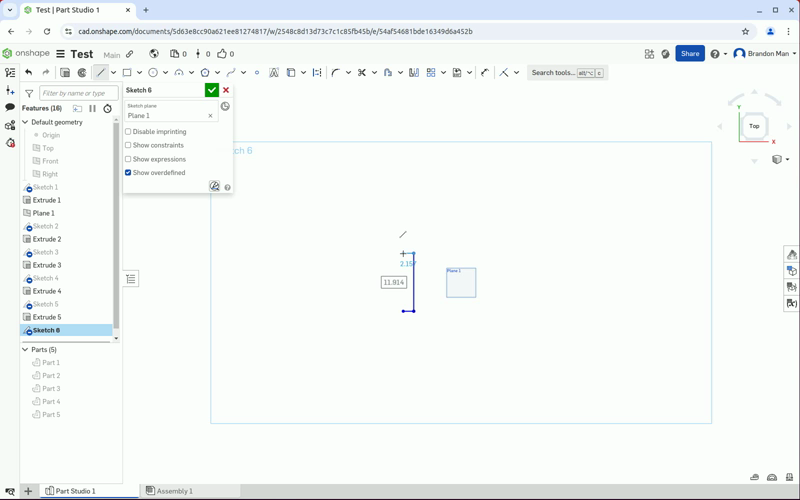
click(403, 253)
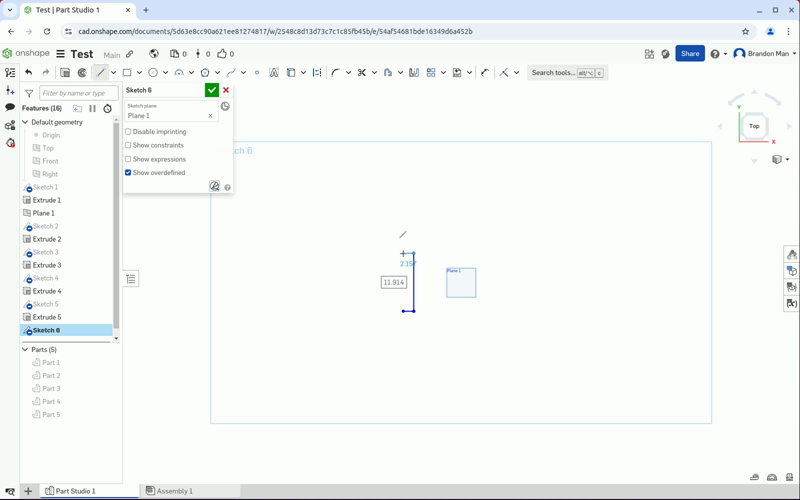
key_up(shift)
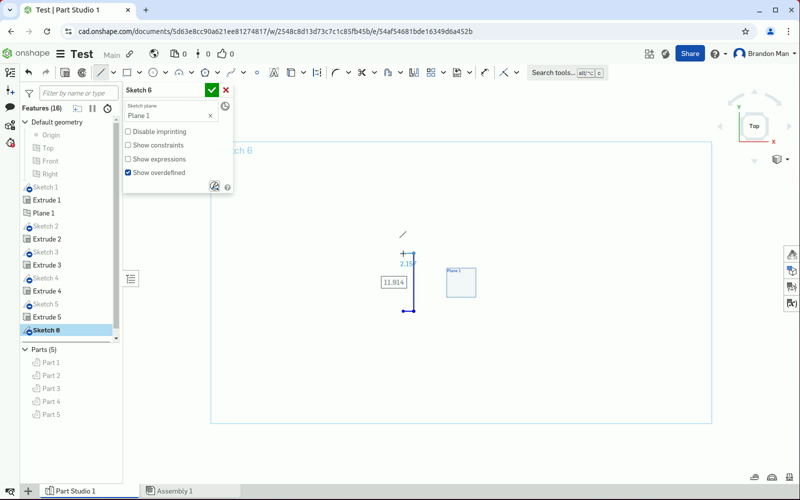
mouse_move(433, 253)
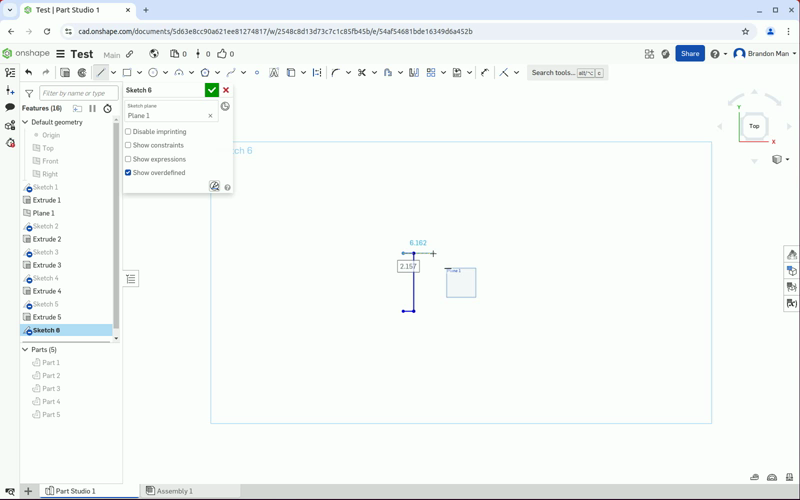
key_down(shift)
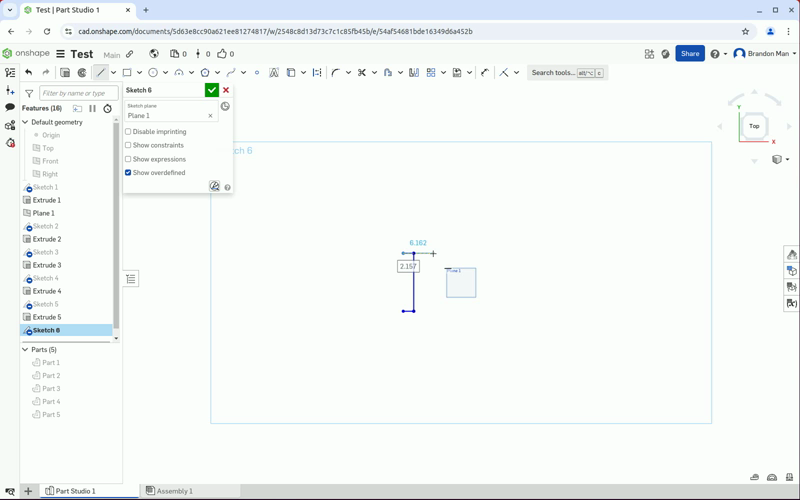
mouse_move(403, 311)
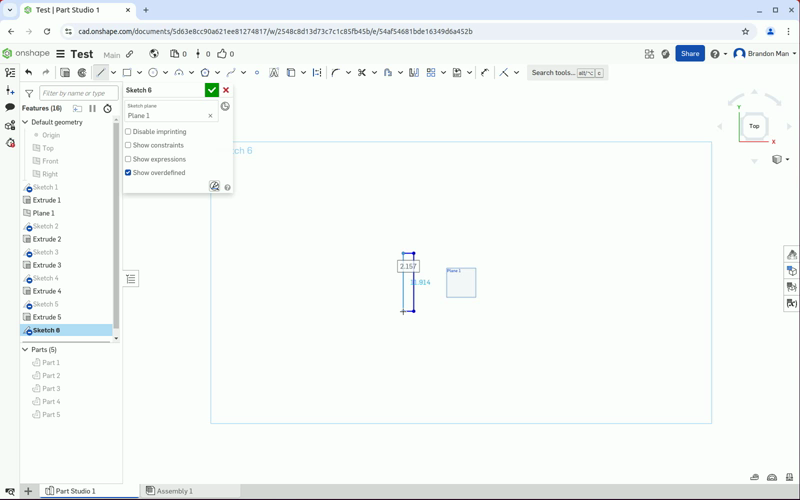
key_up(shift)
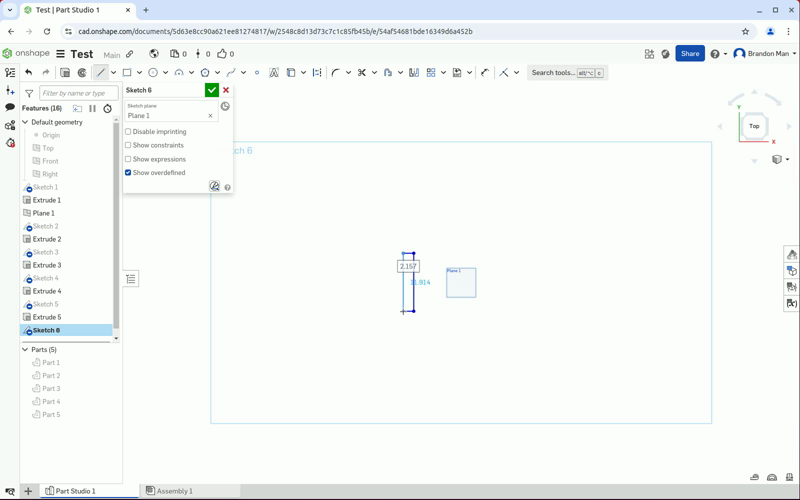
click(403, 311)
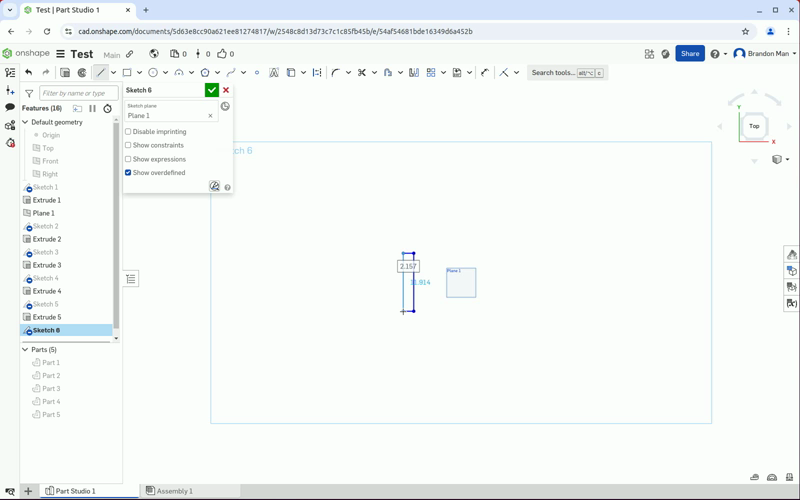
key(esc)
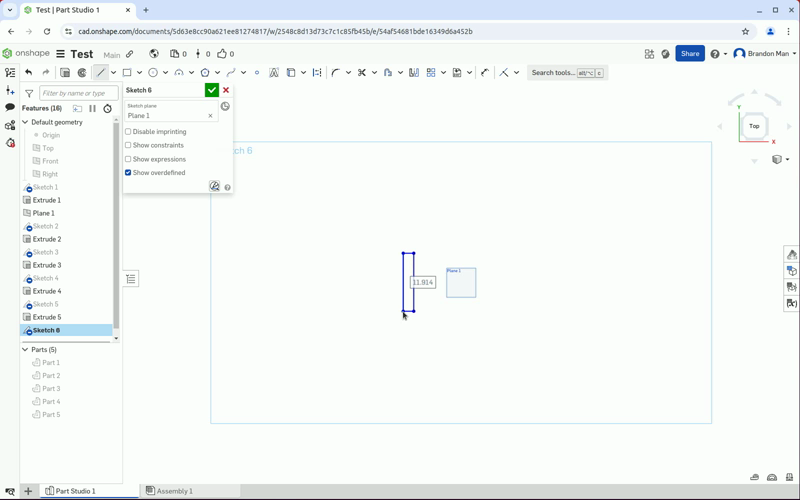
mouse_move(412, 292)
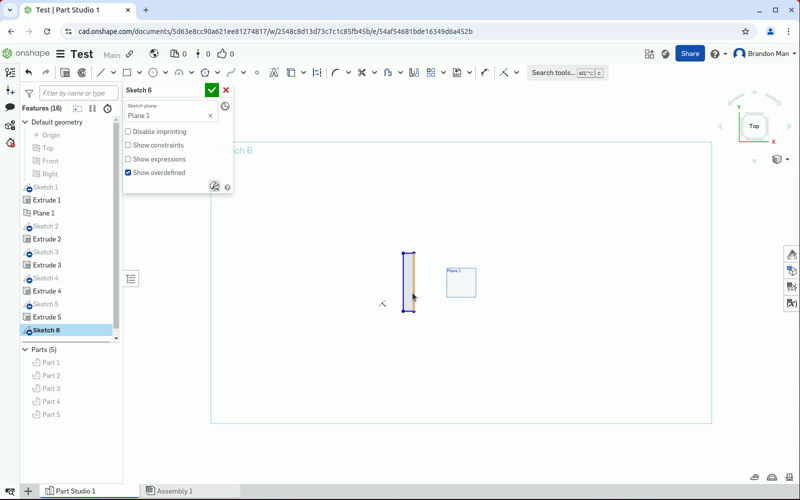
scroll(6)
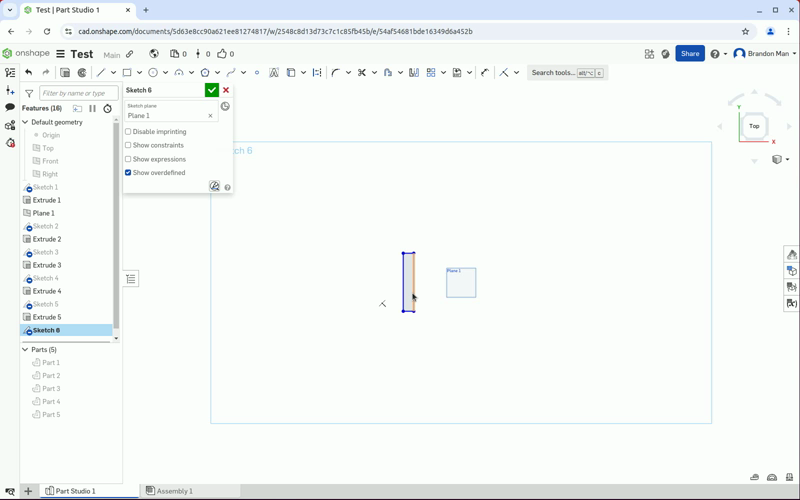
scroll(6)
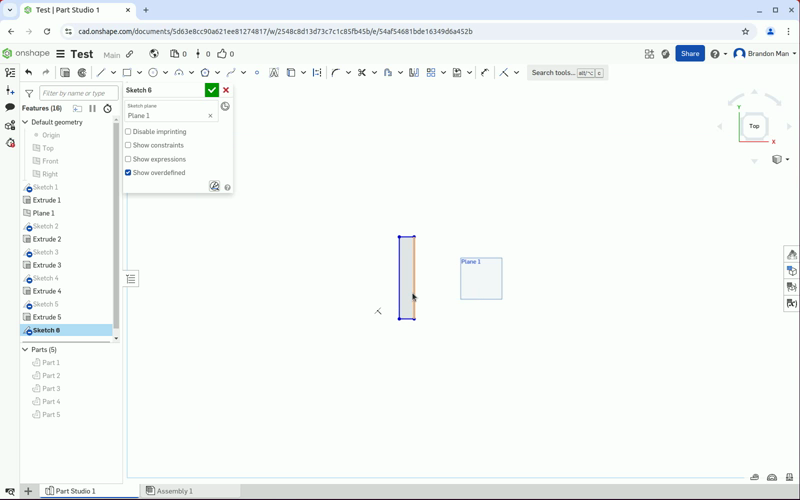
scroll(6)
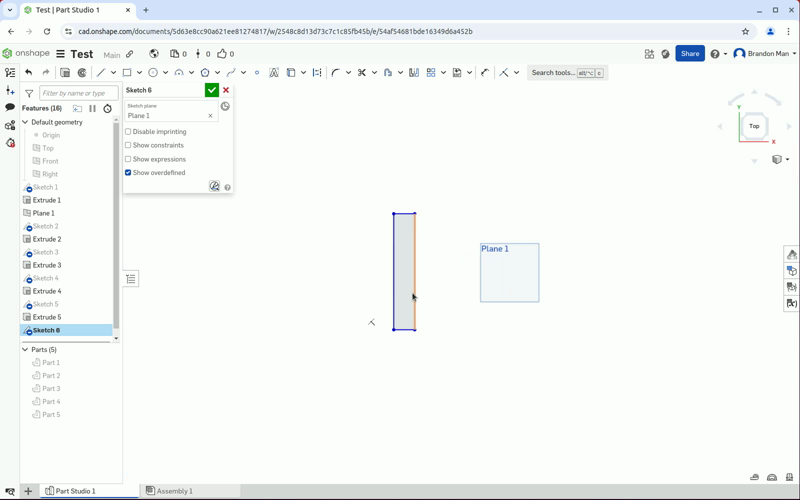
scroll(6)
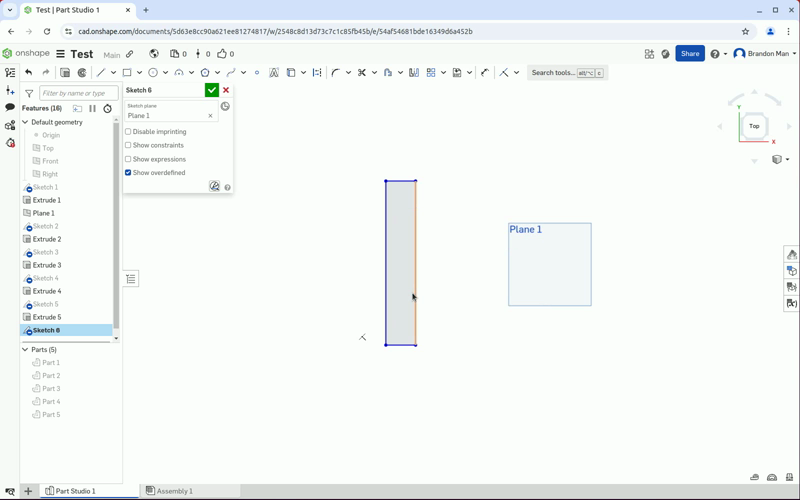
scroll(6)
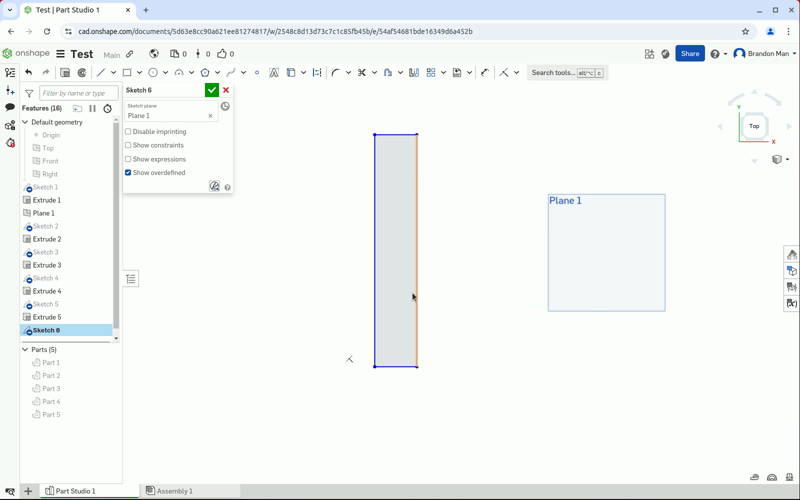
scroll(6)
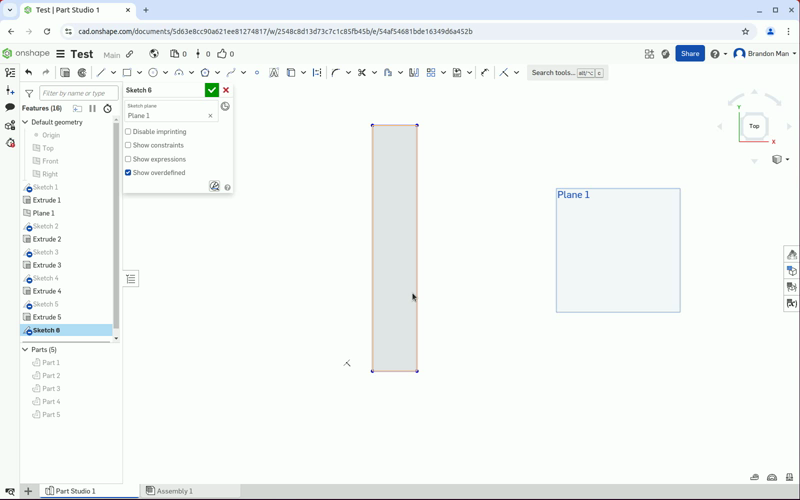
scroll(6)
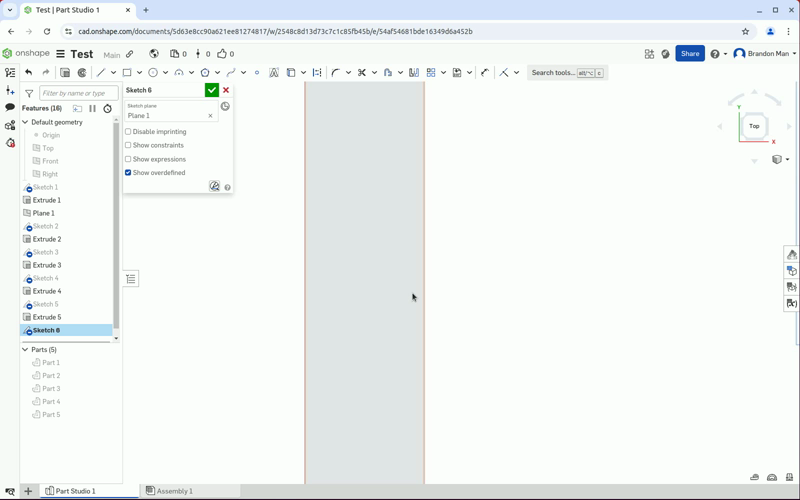
click(412, 292)
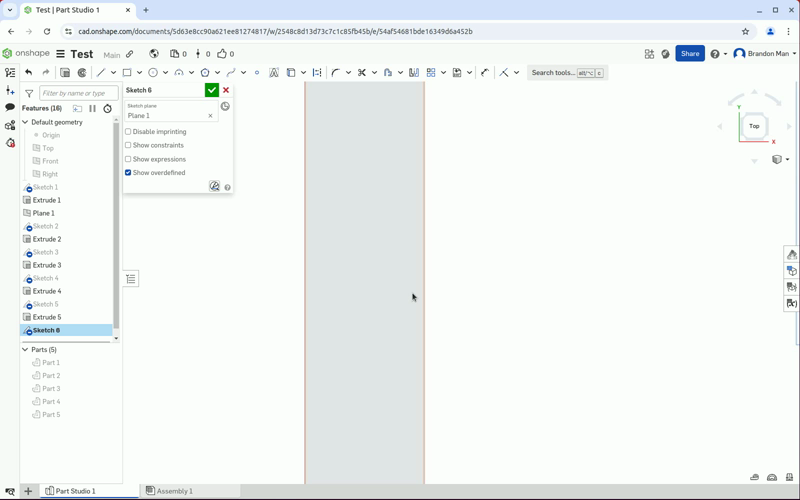
scroll(-6)
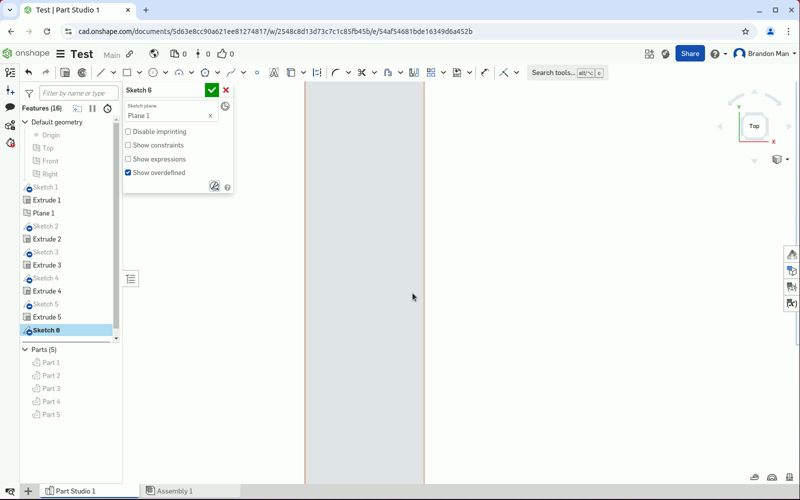
scroll(-6)
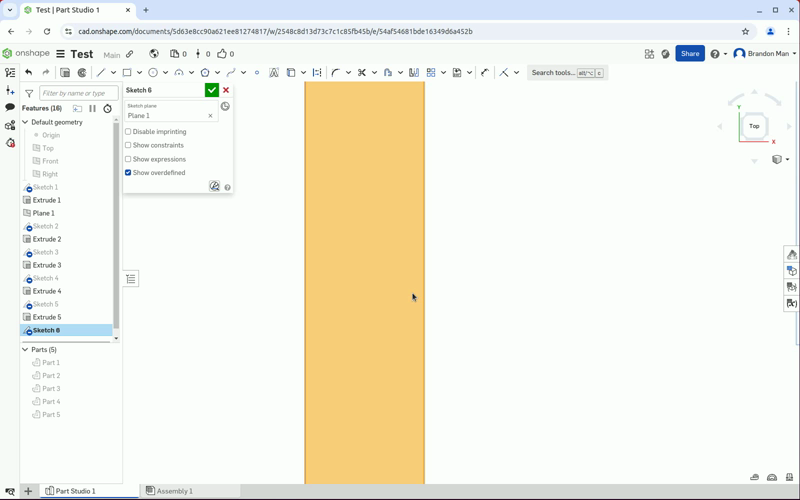
scroll(-6)
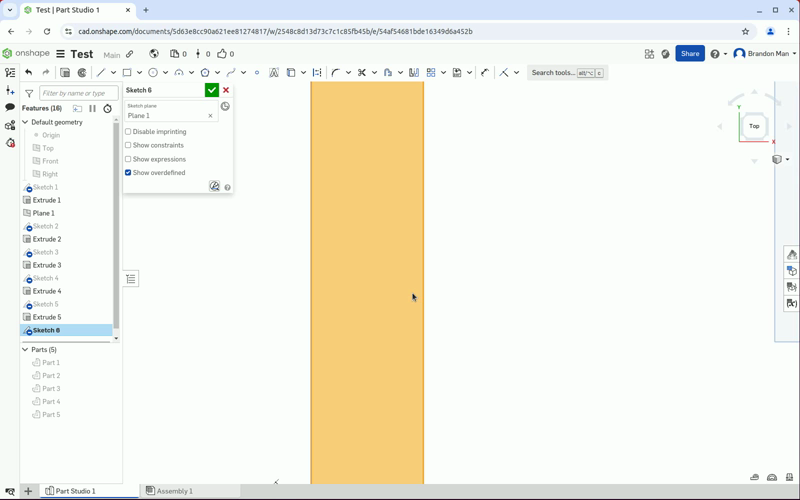
scroll(-6)
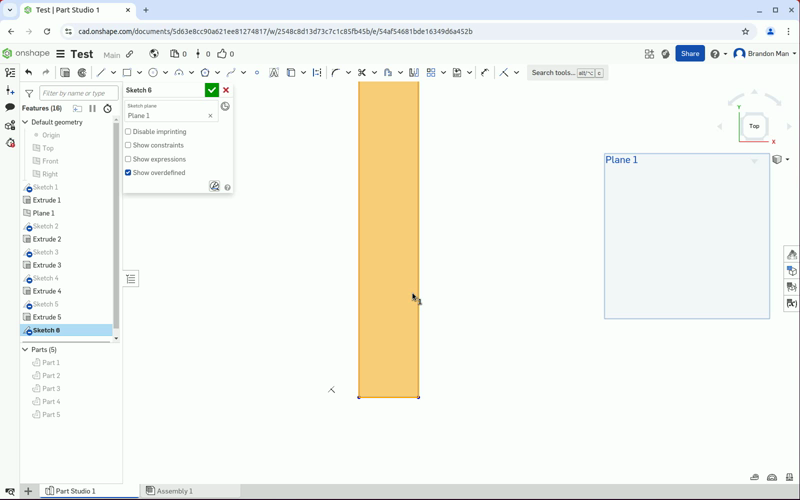
scroll(-6)
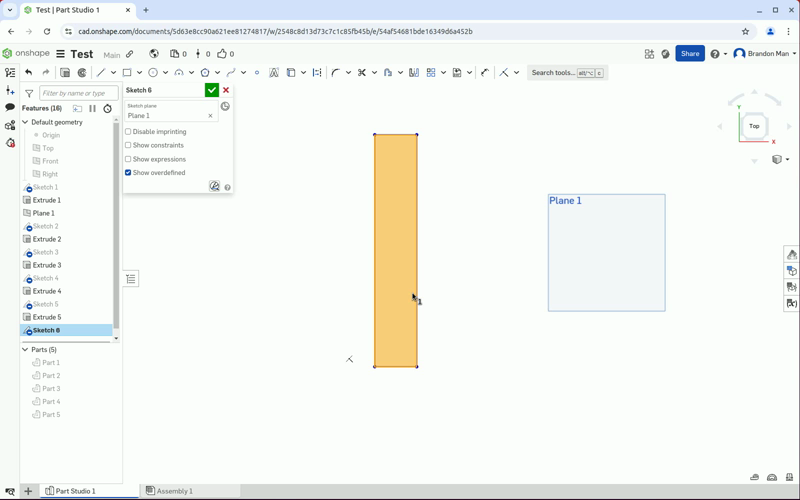
scroll(-6)
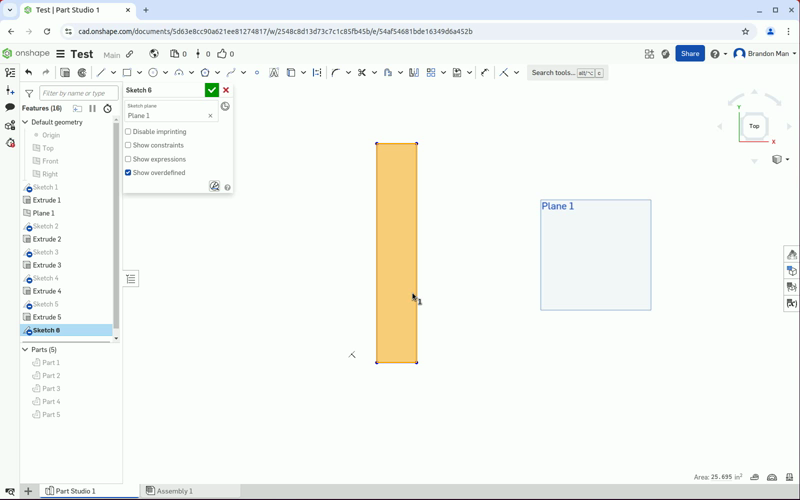
scroll(-6)
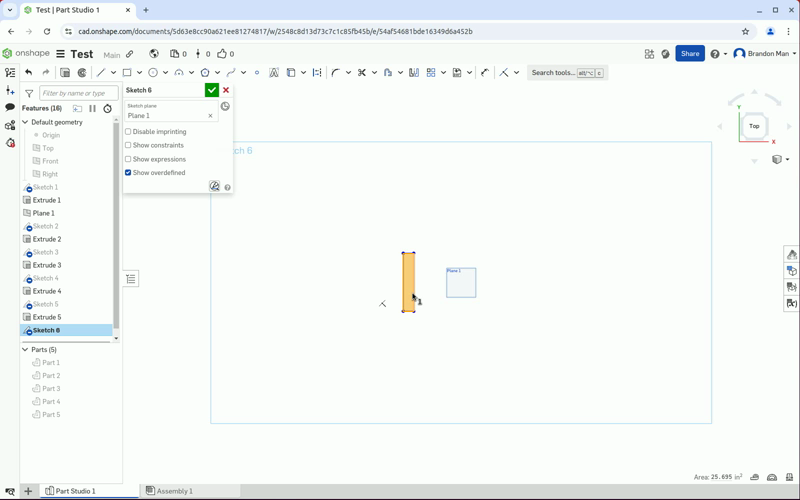
mouse_move(73, 352)
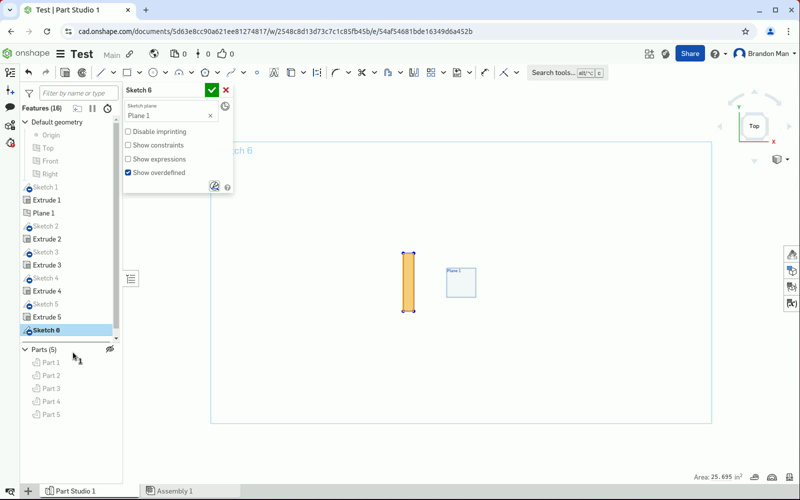
key(shift+y)
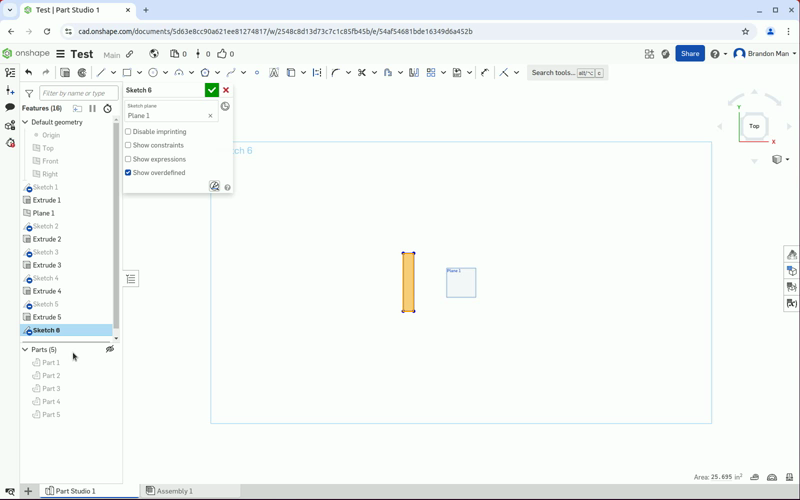
key(shift+e)
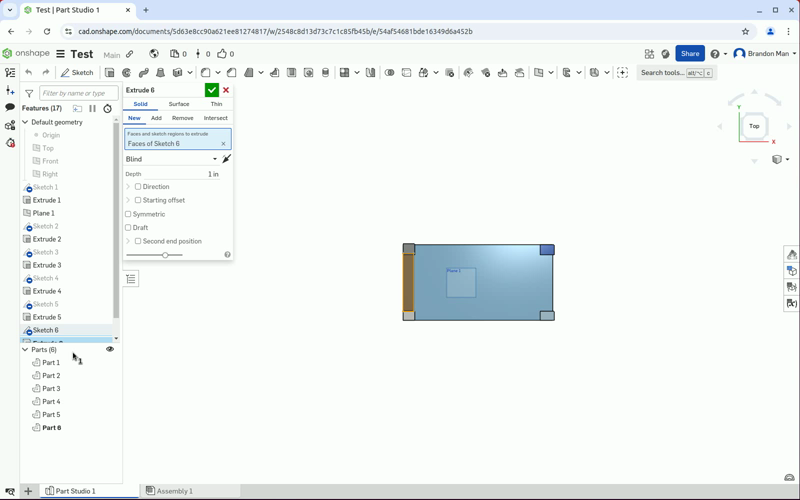
mouse_move(143, 106)
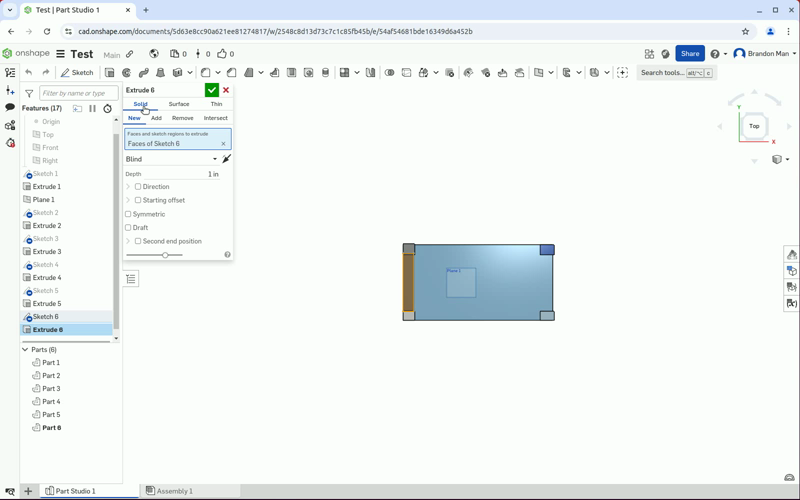
click(143, 106)
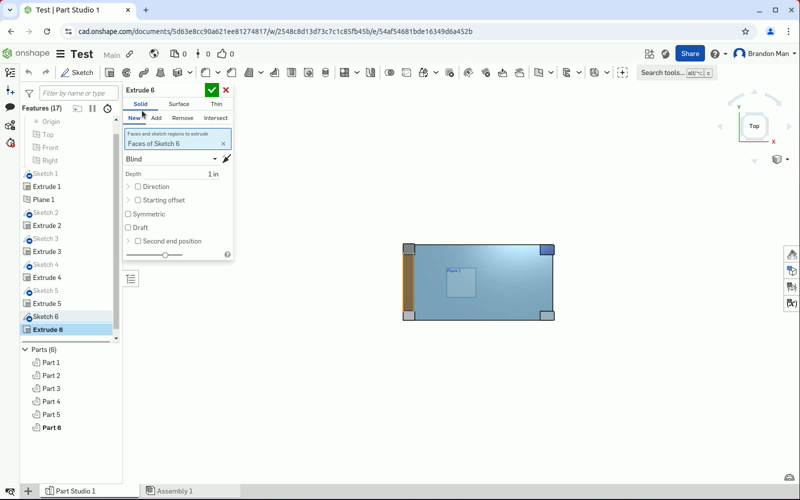
mouse_move(137, 120)
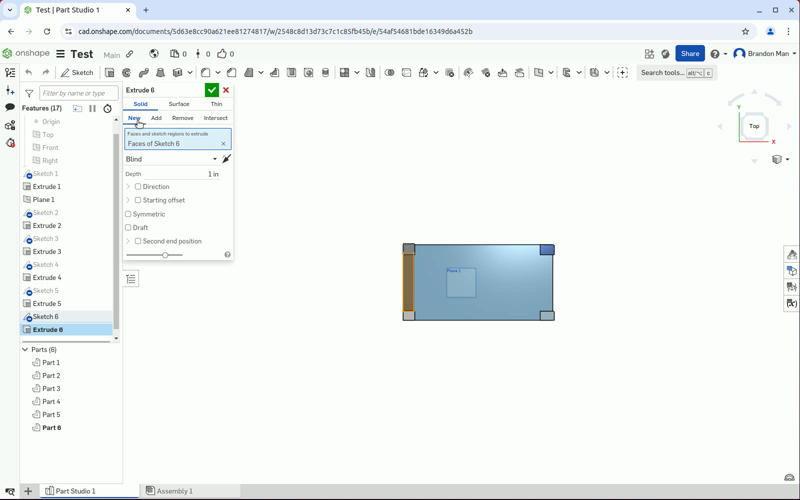
click(137, 120)
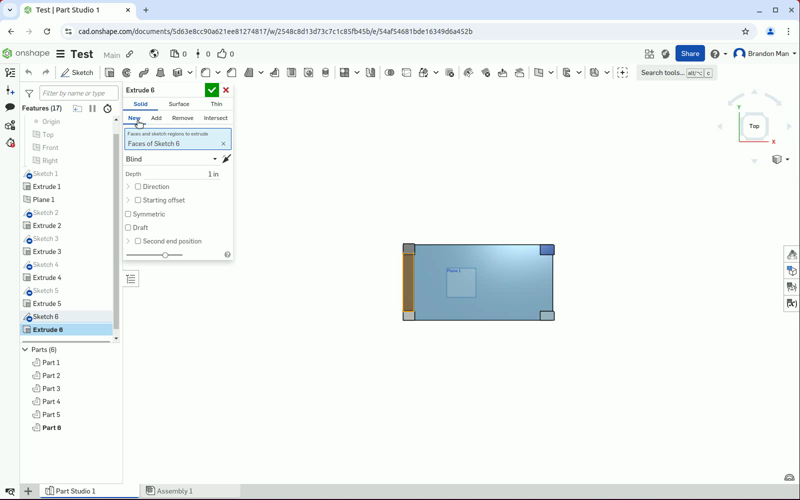
key(tab, 4)
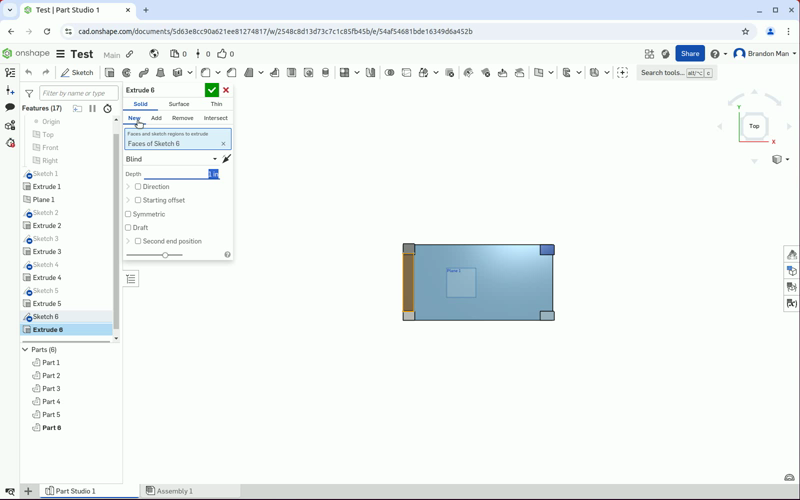
text(7.703)
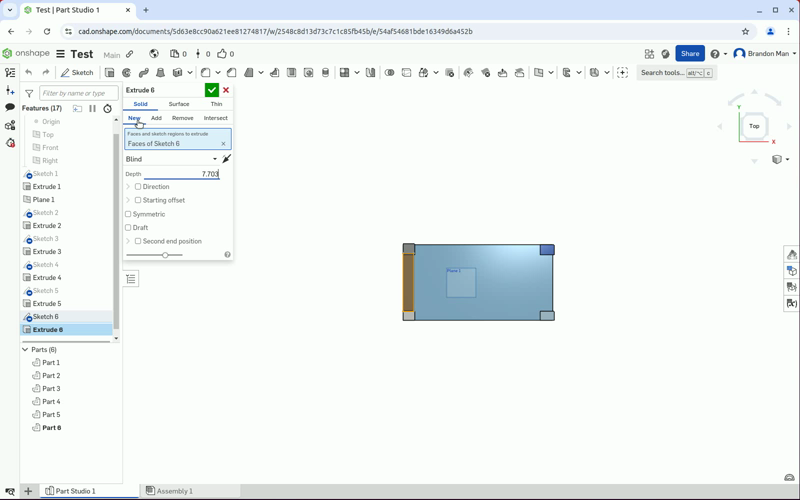
key(enter)
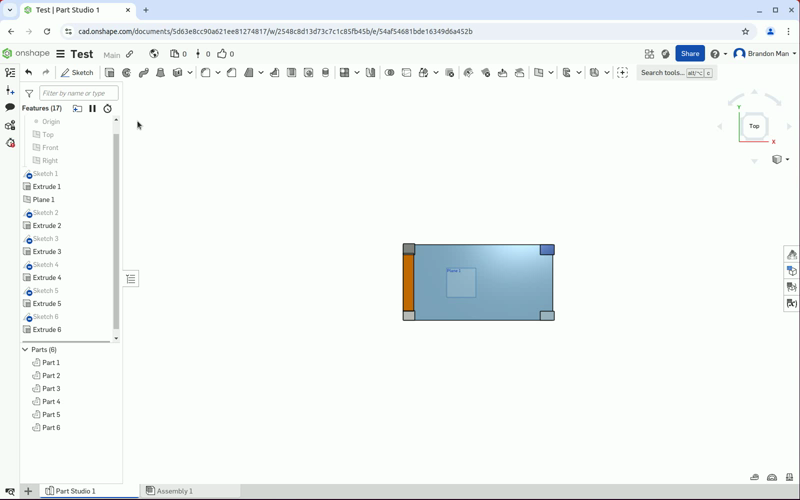
key(shift+h)
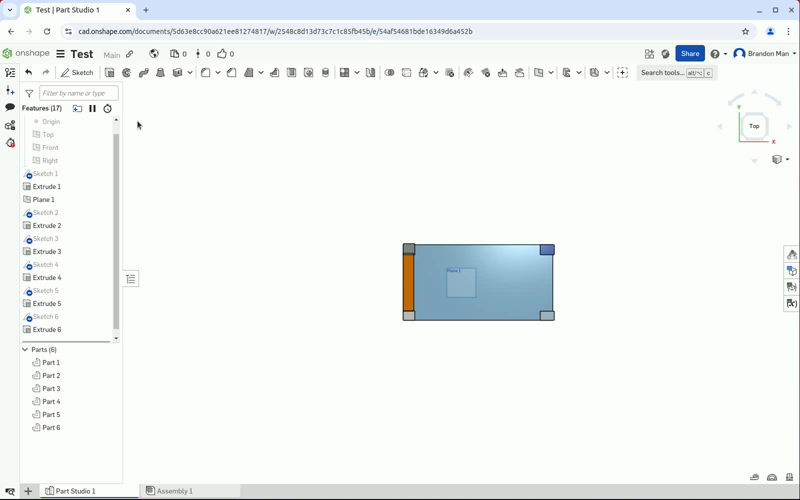
key(shift+h)
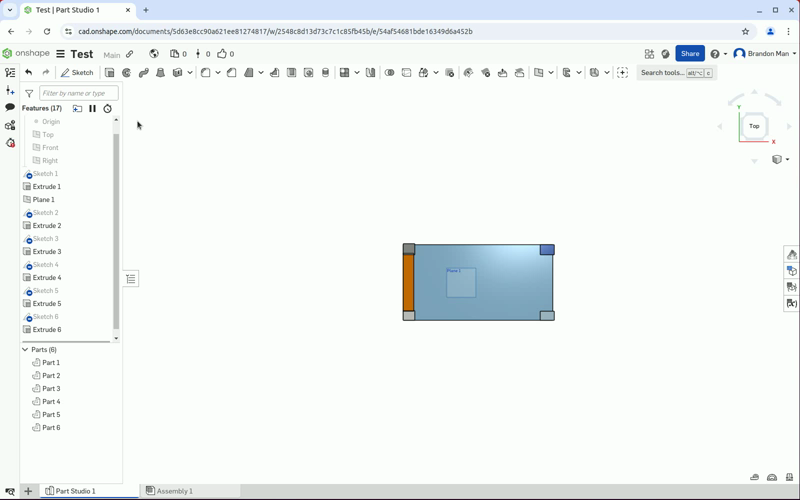
mouse_move(69, 176)
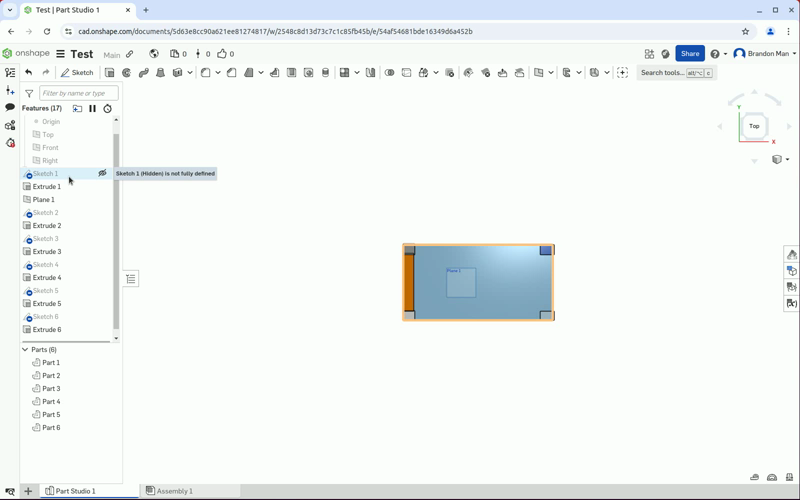
click(69, 176)
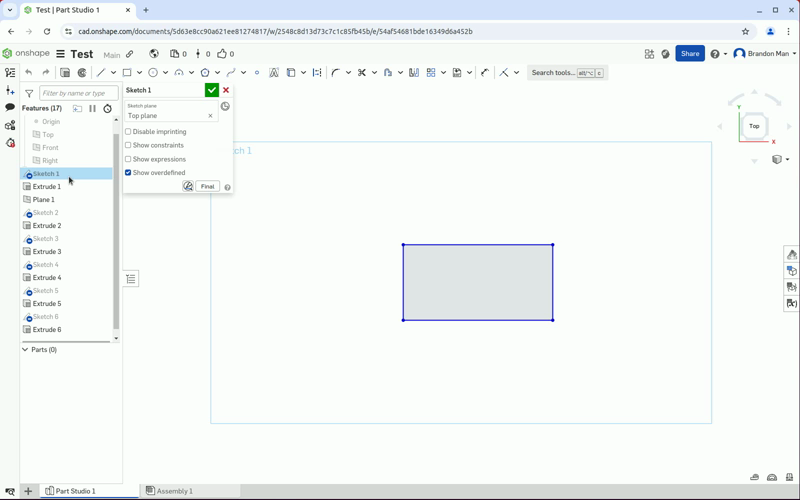
mouse_move(229, 92)
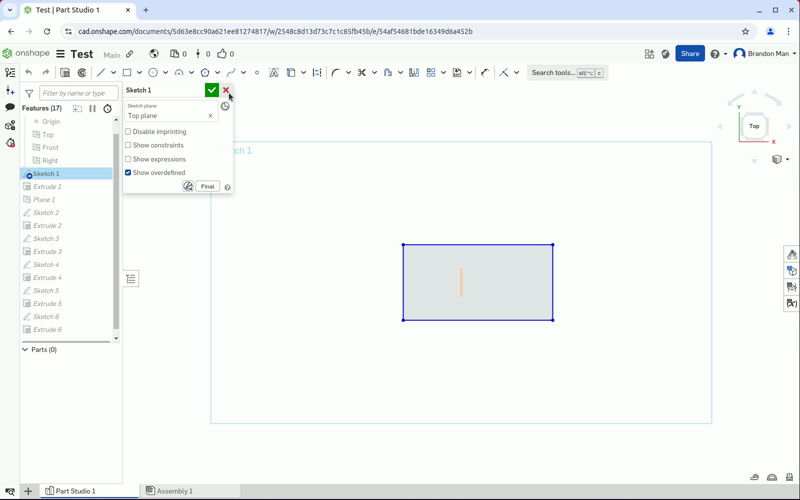
click(229, 92)
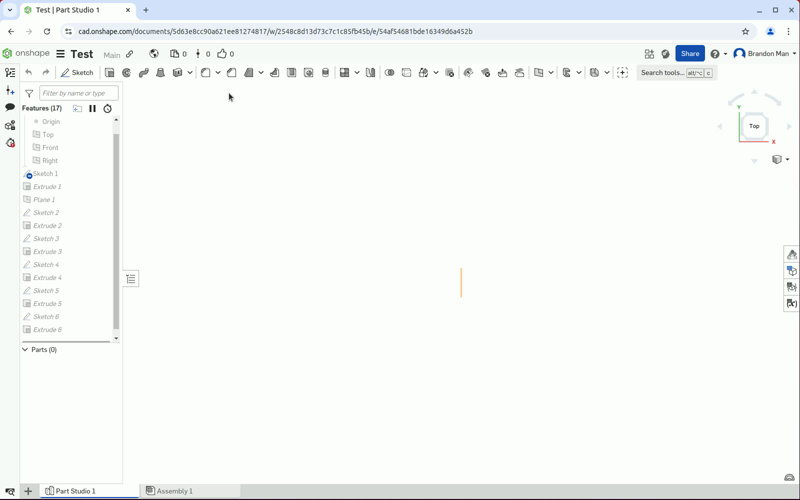
key(shift+s)
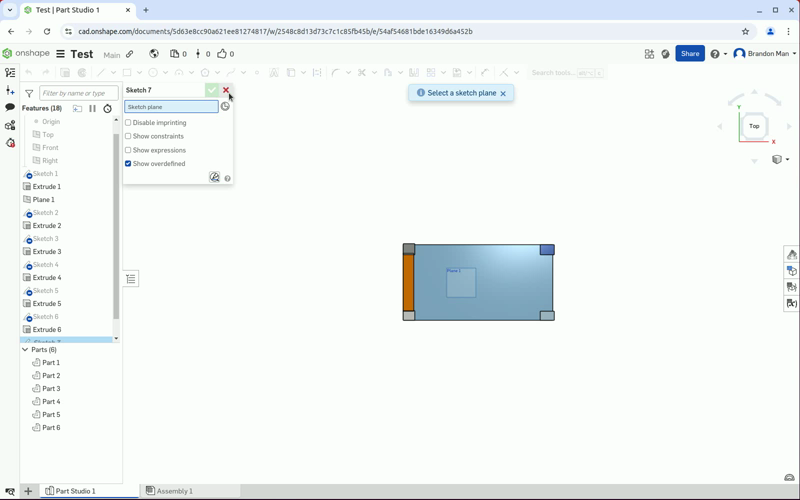
mouse_move(69, 189)
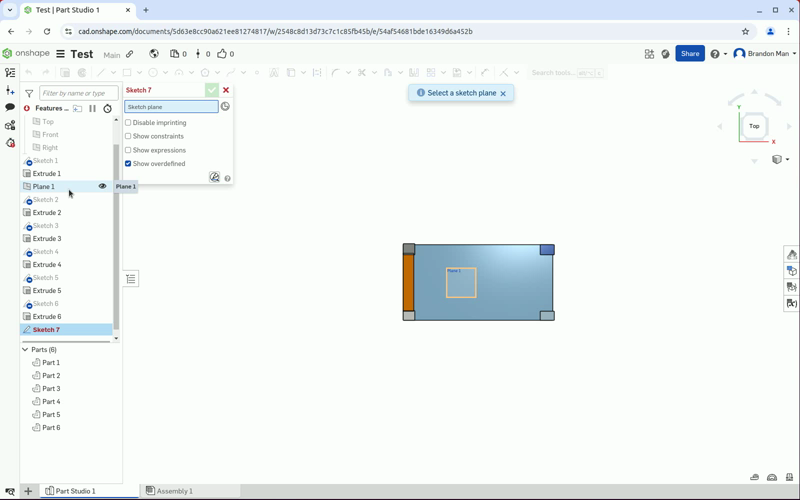
click(69, 189)
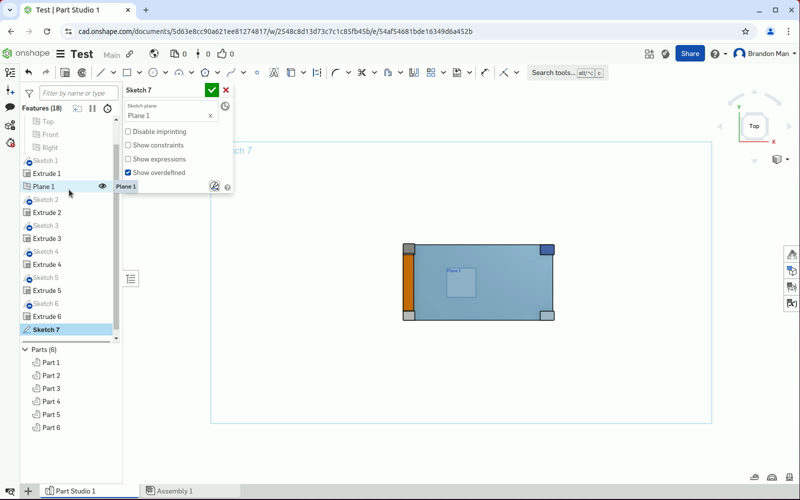
mouse_move(73, 352)
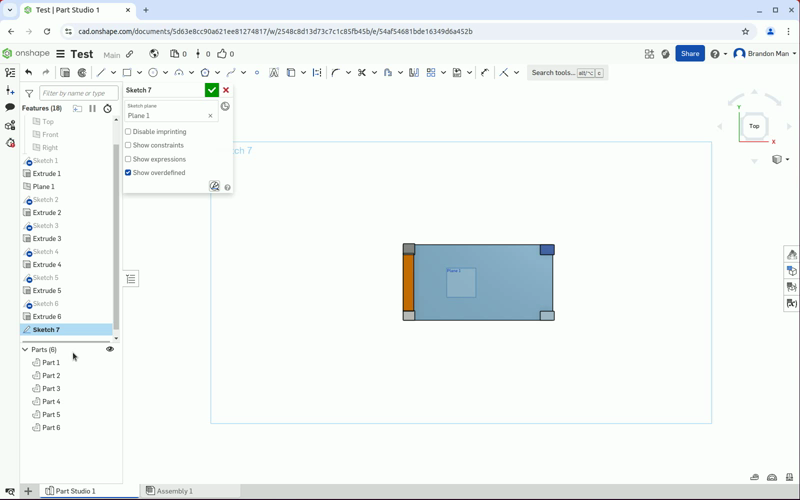
key(y)
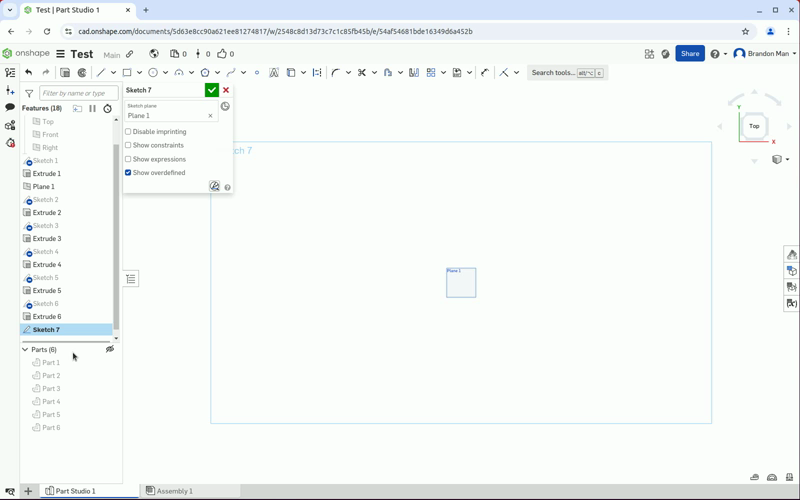
key(l)
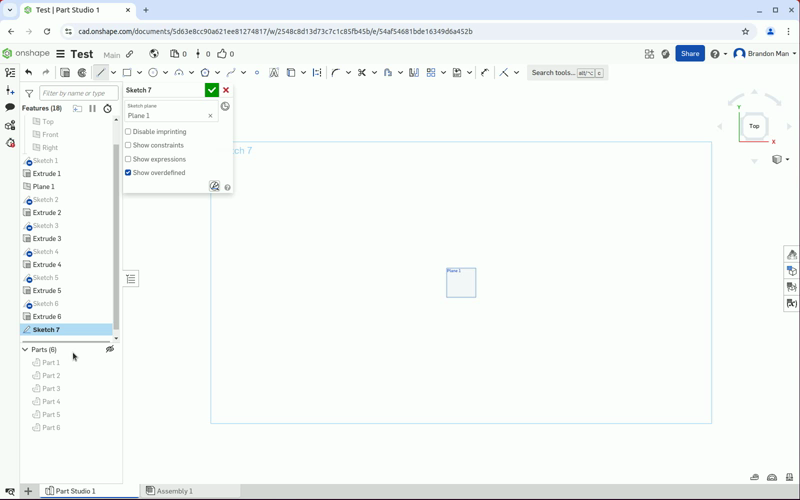
key_down(shift)
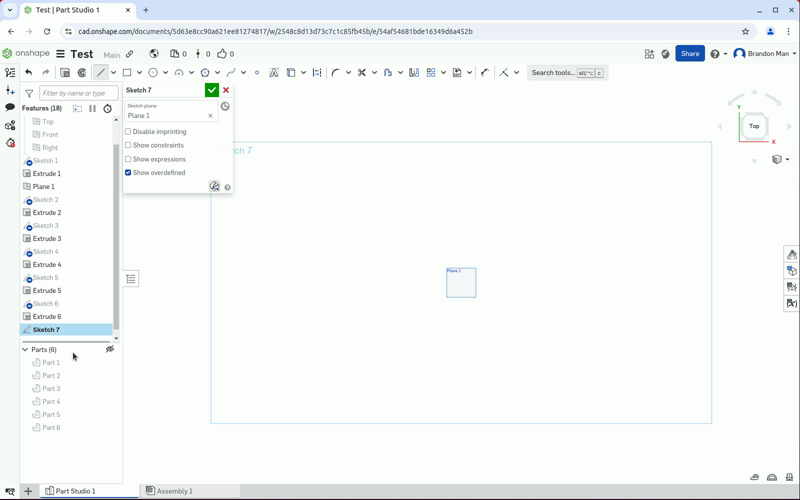
mouse_move(413, 254)
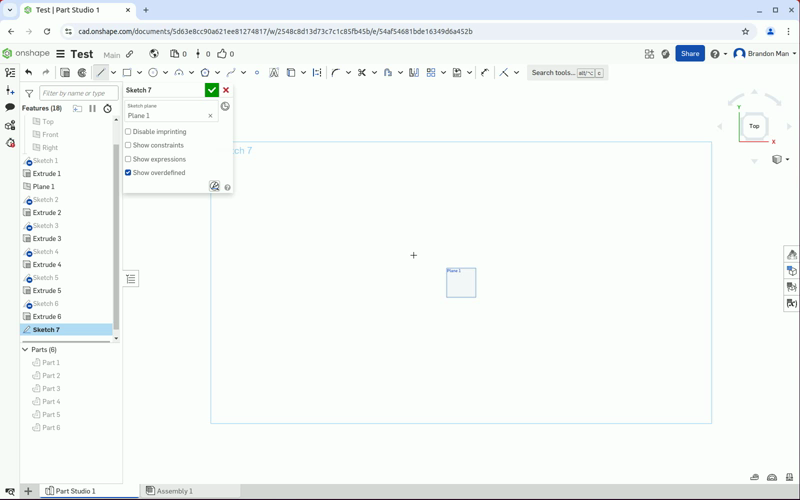
click(413, 254)
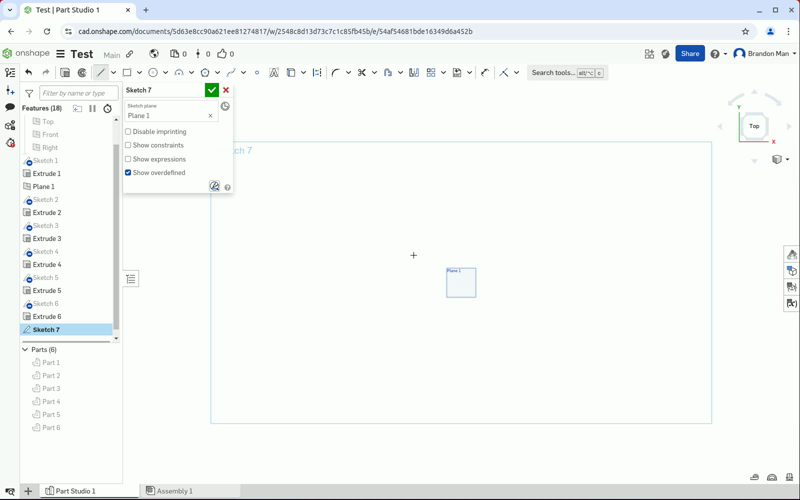
key_up(shift)
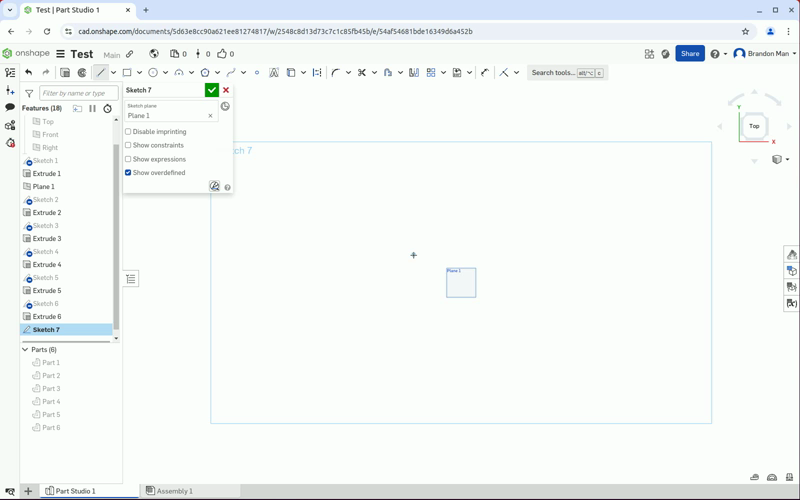
key_down(shift)
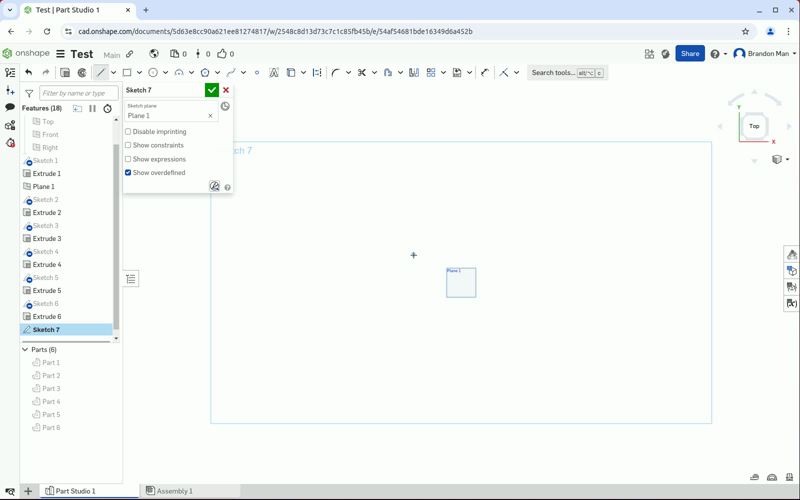
mouse_move(540, 254)
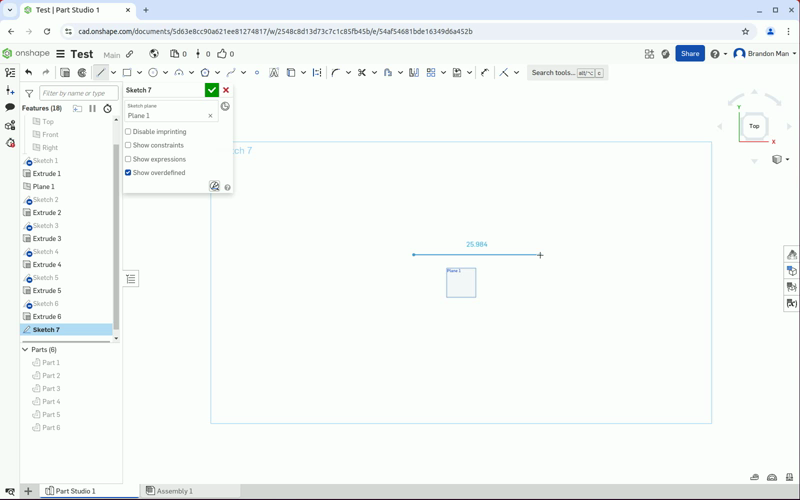
click(540, 254)
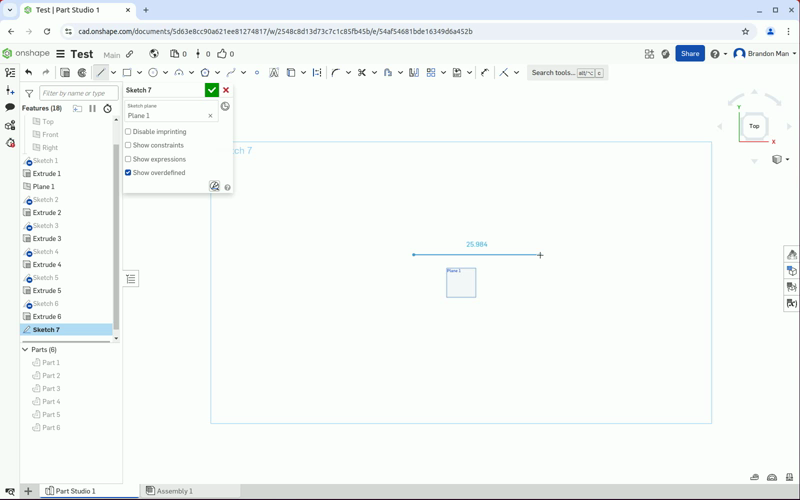
key_up(shift)
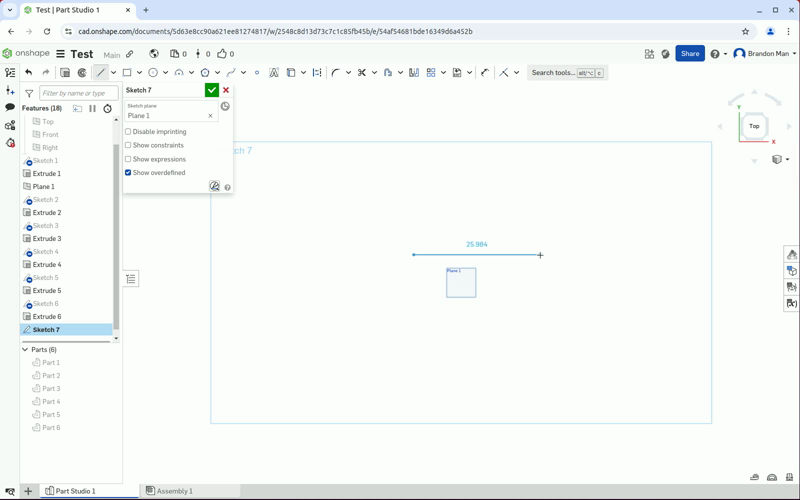
key_down(shift)
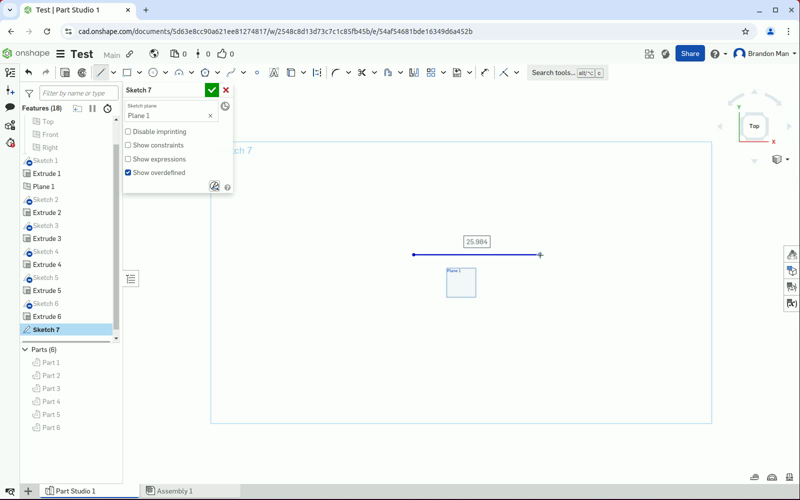
mouse_move(570, 254)
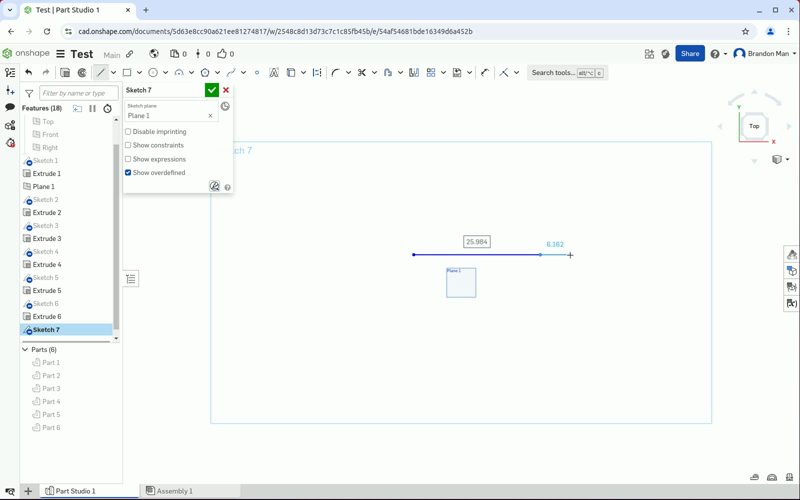
mouse_move(540, 245)
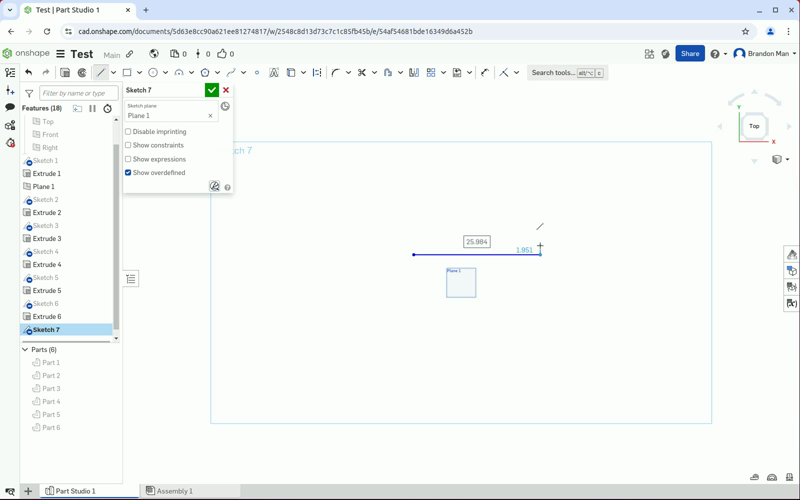
click(540, 245)
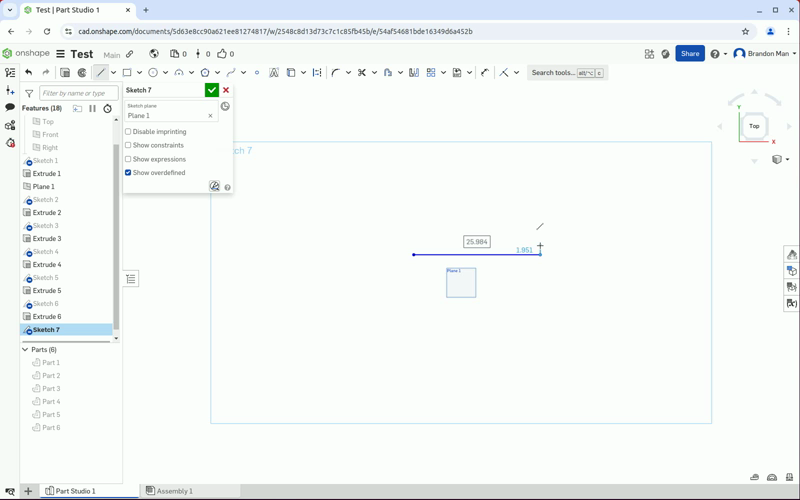
key_up(shift)
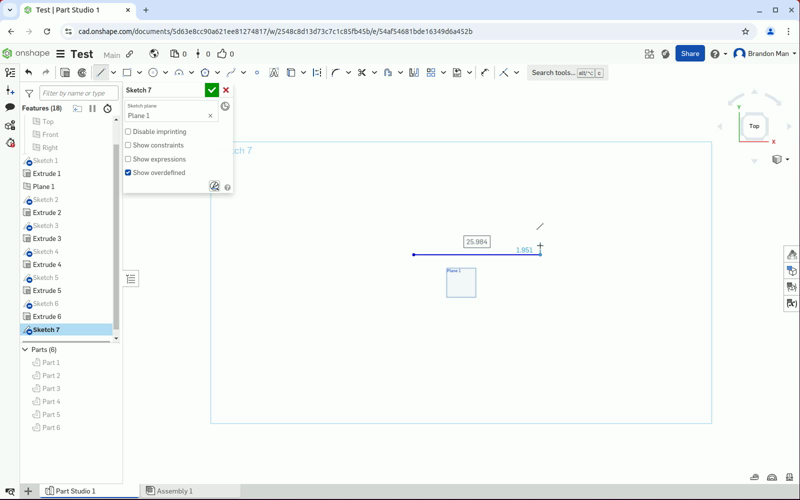
key_down(shift)
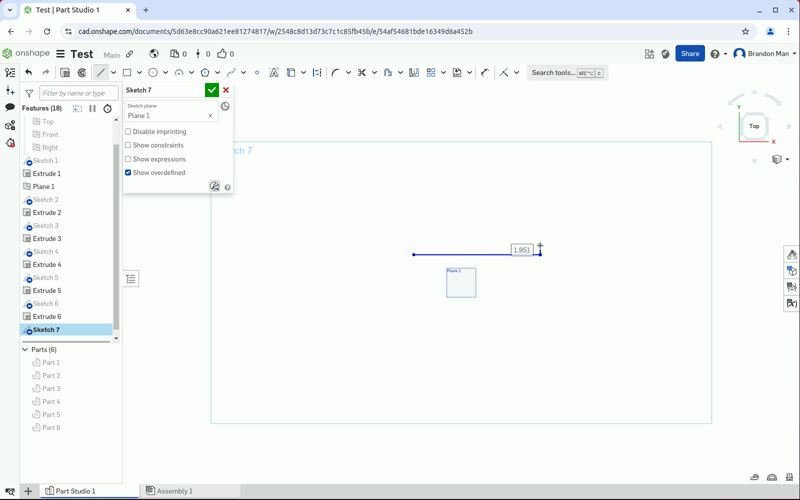
mouse_move(413, 245)
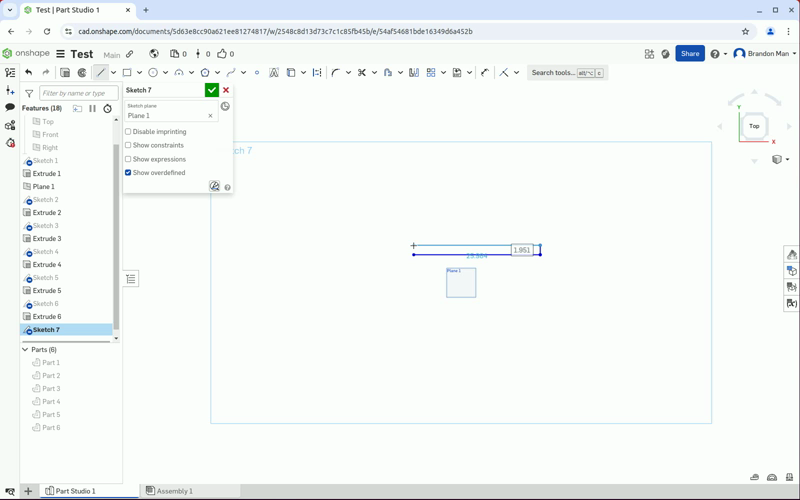
click(413, 245)
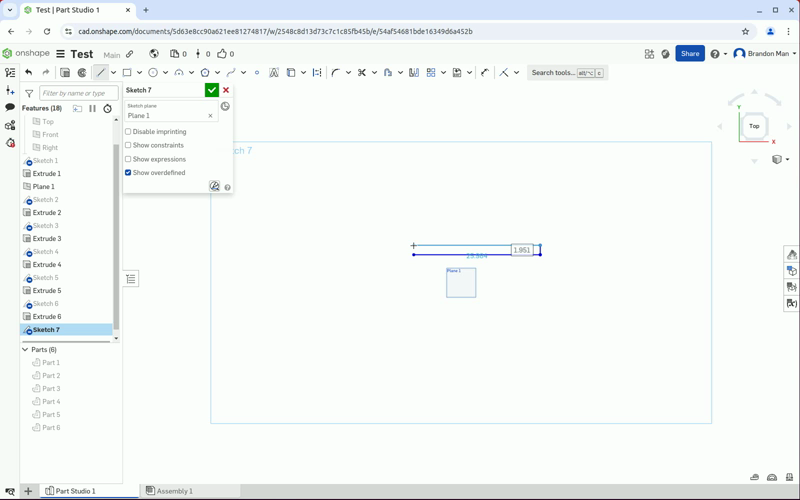
key_up(shift)
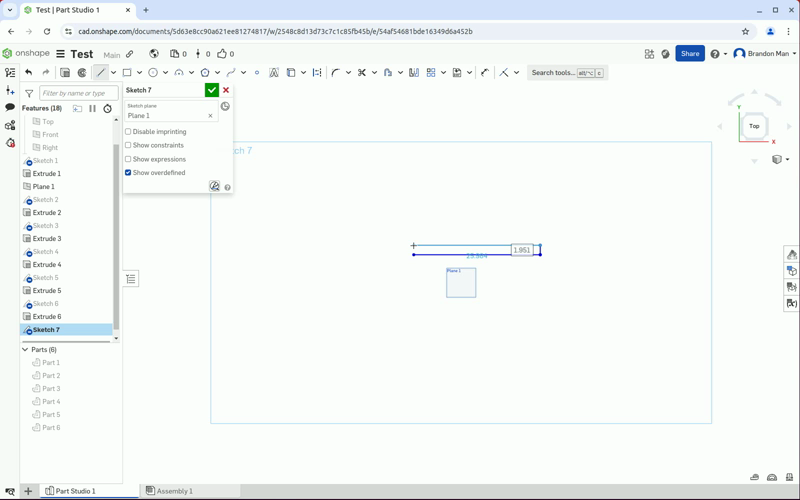
mouse_move(444, 245)
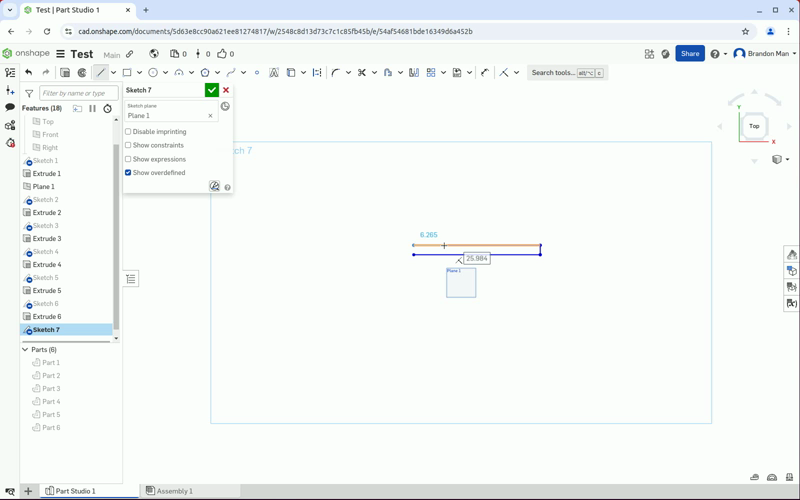
key_down(shift)
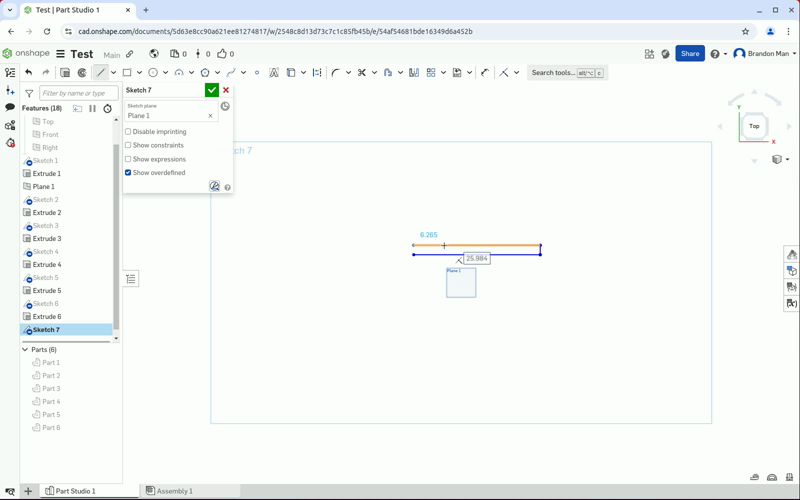
mouse_move(413, 254)
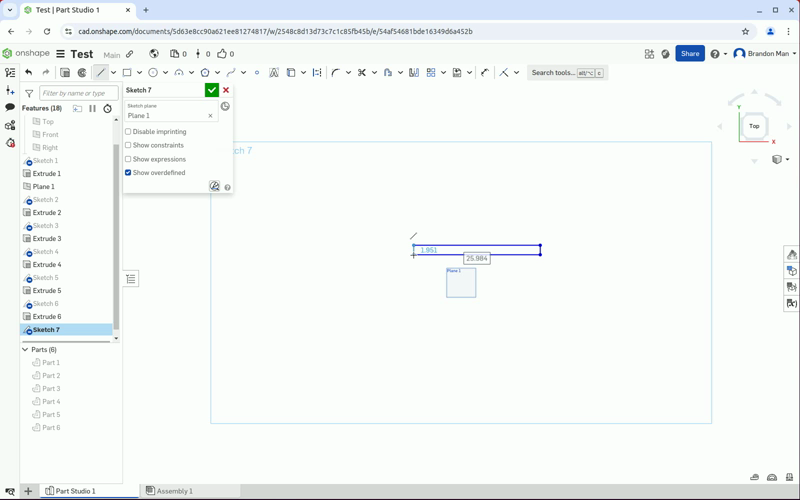
key_up(shift)
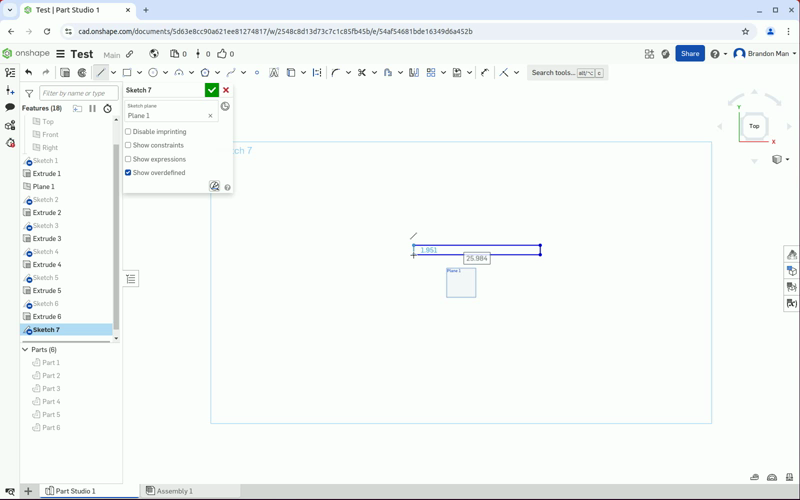
click(413, 254)
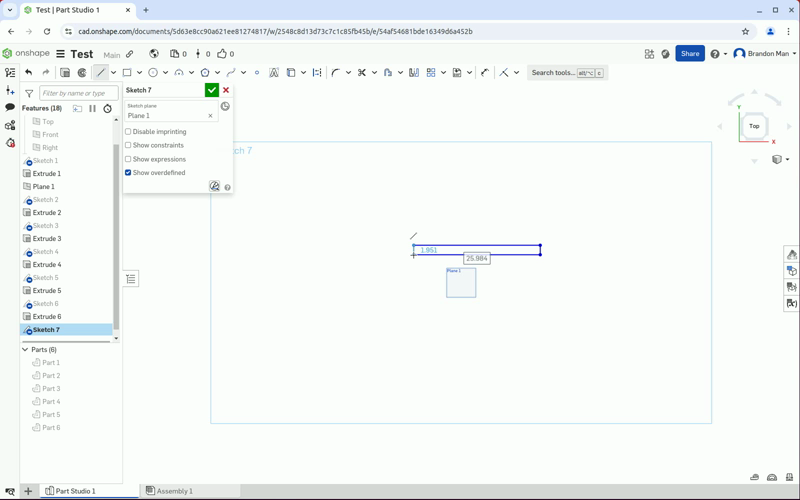
key(esc)
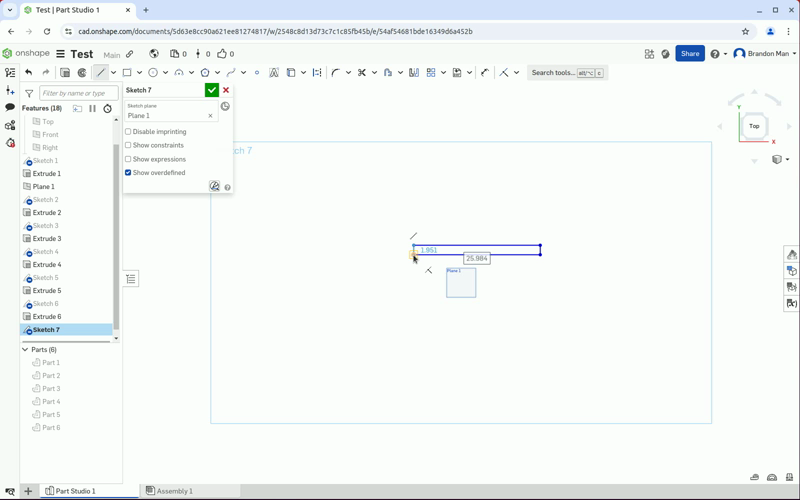
mouse_move(517, 253)
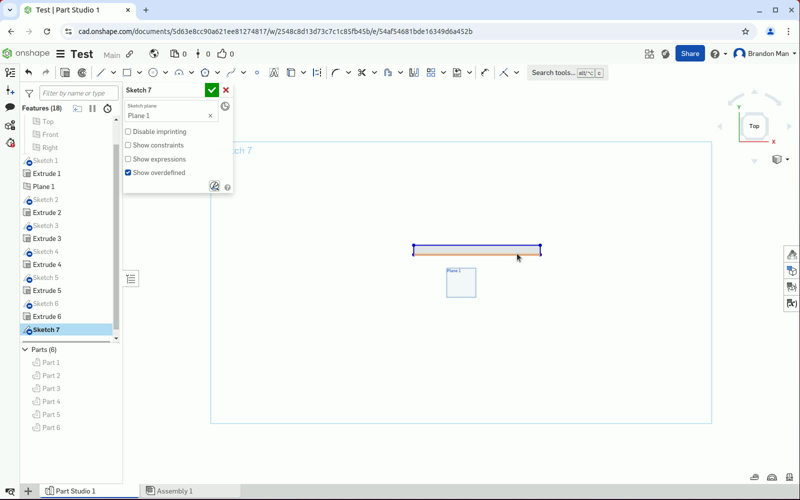
scroll(6)
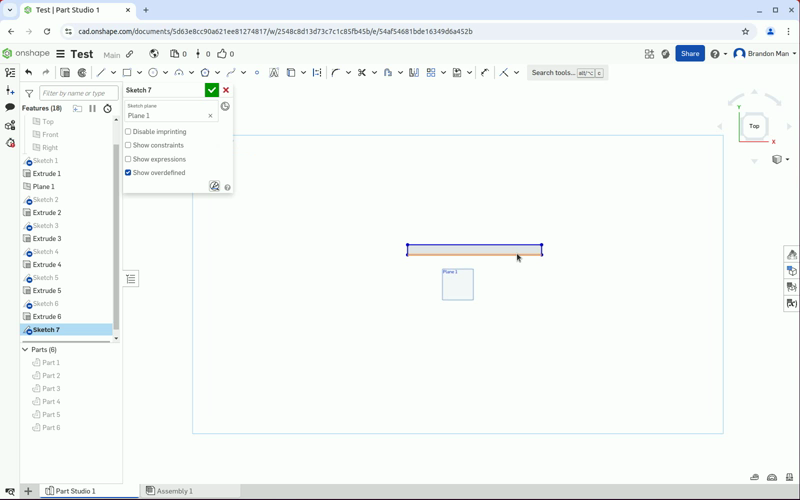
scroll(6)
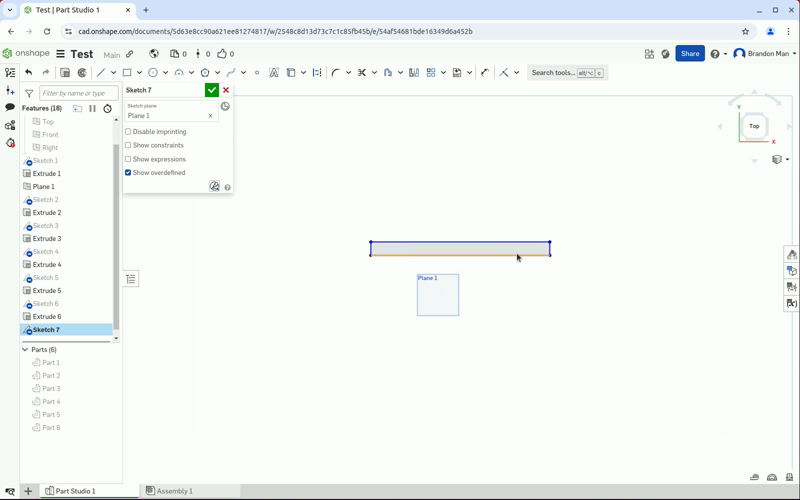
scroll(6)
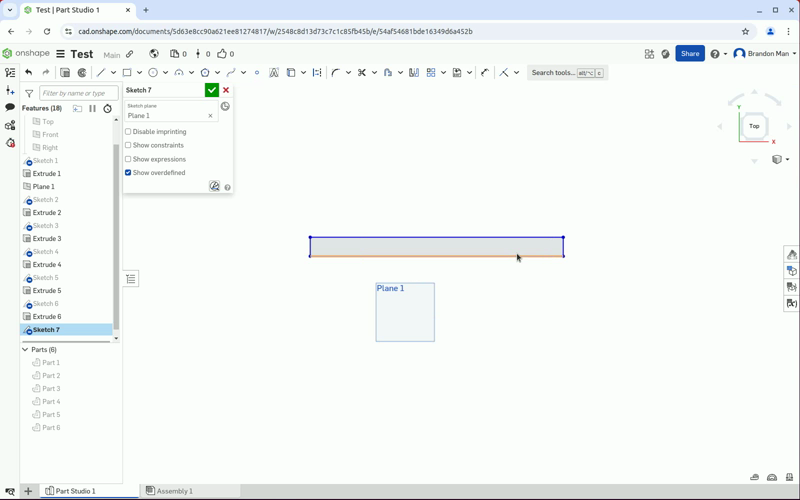
scroll(6)
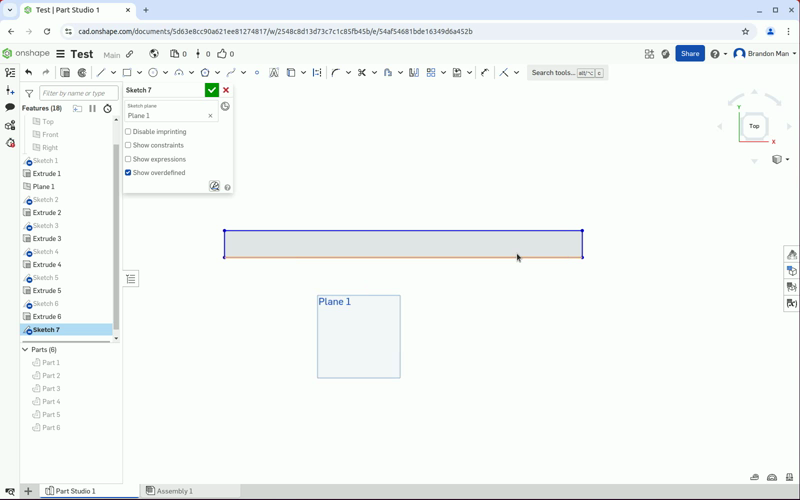
scroll(6)
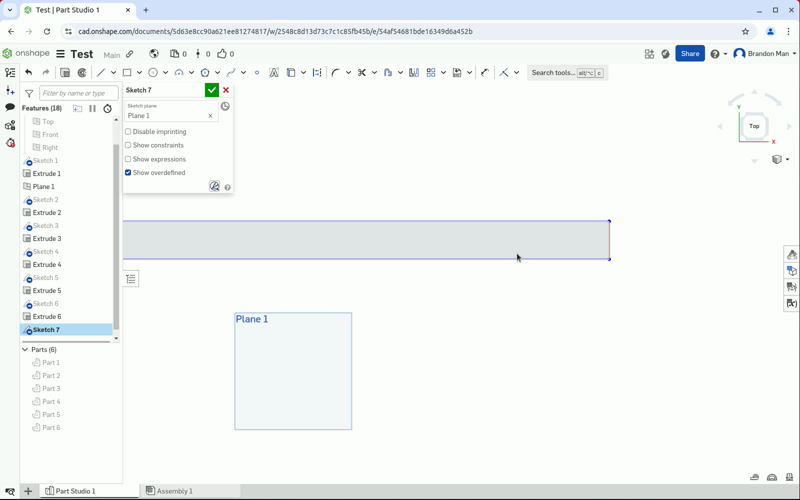
scroll(6)
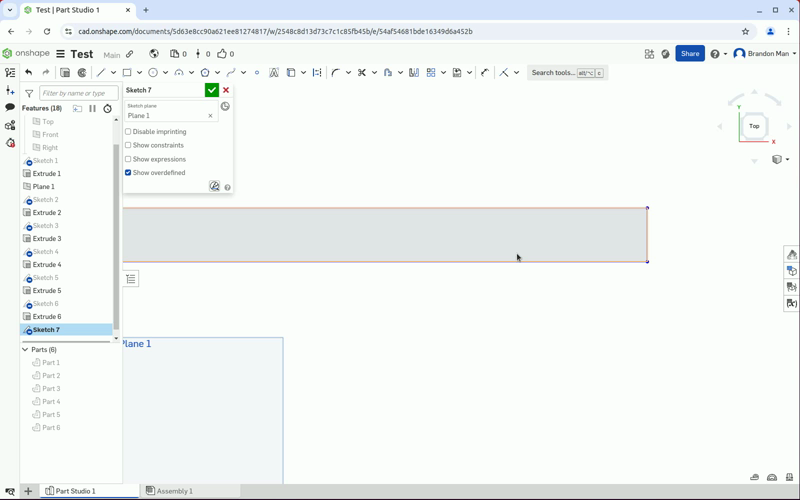
scroll(6)
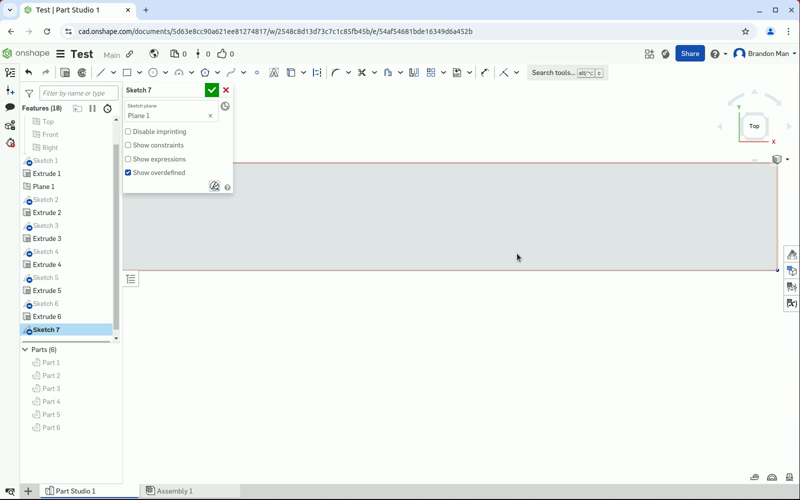
click(517, 253)
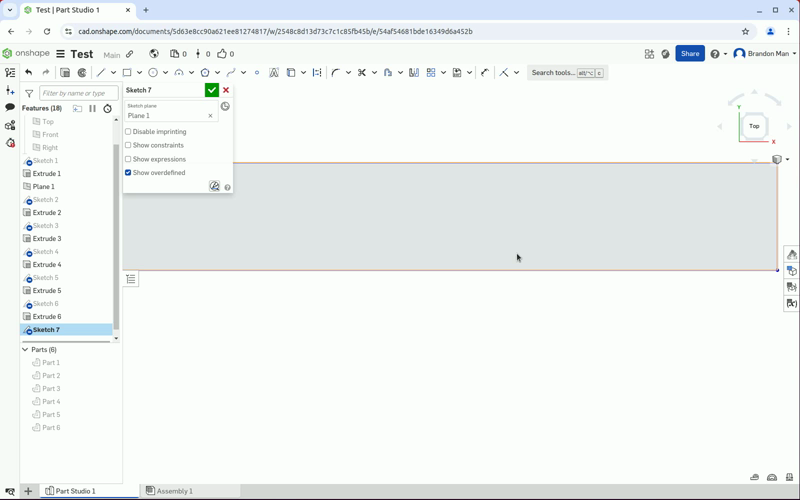
scroll(-6)
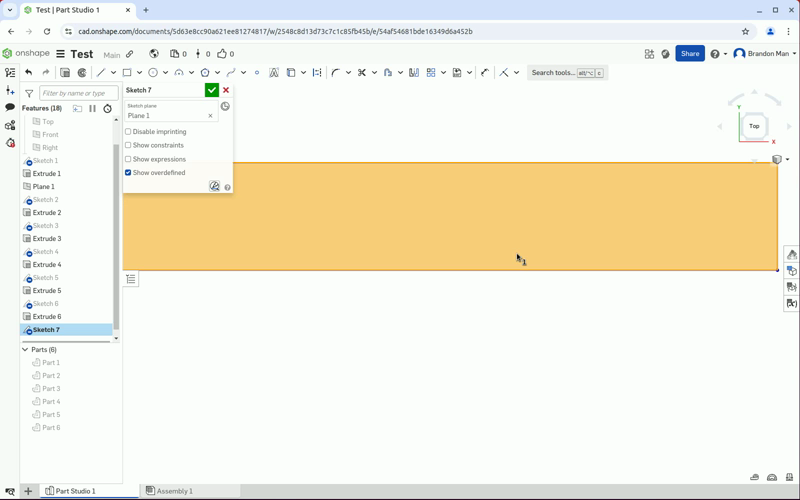
scroll(-6)
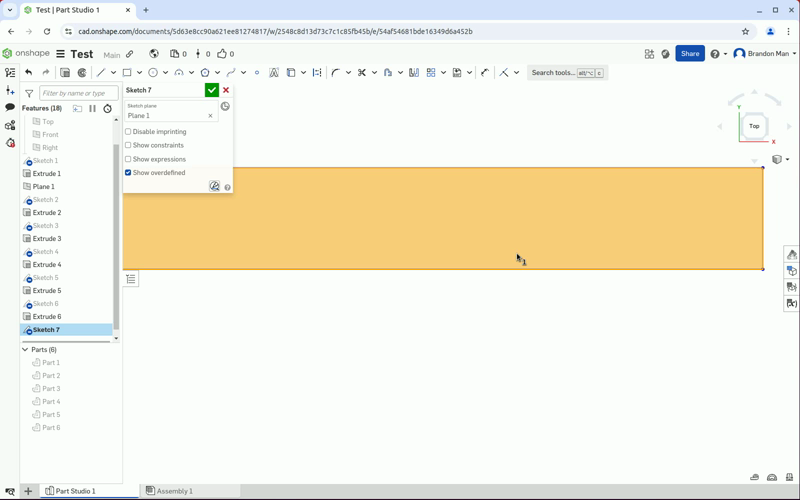
scroll(-6)
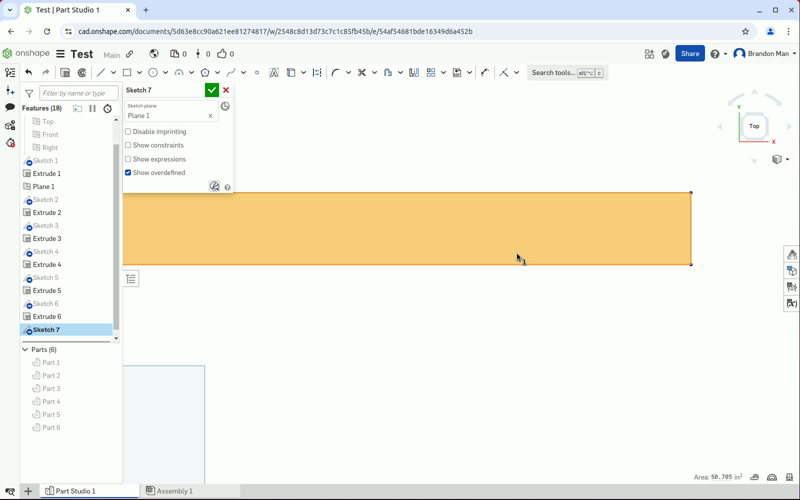
scroll(-6)
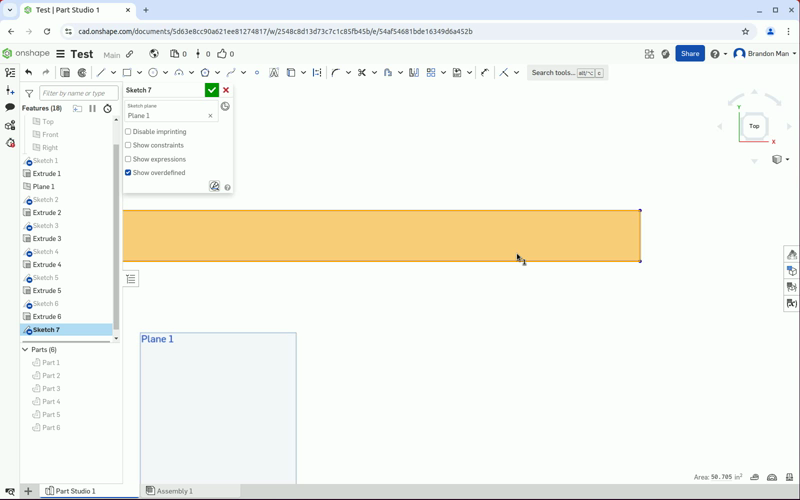
scroll(-6)
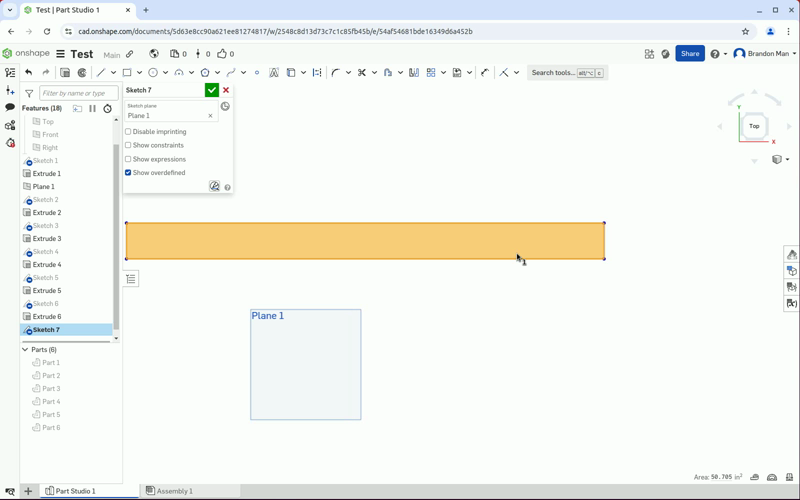
scroll(-6)
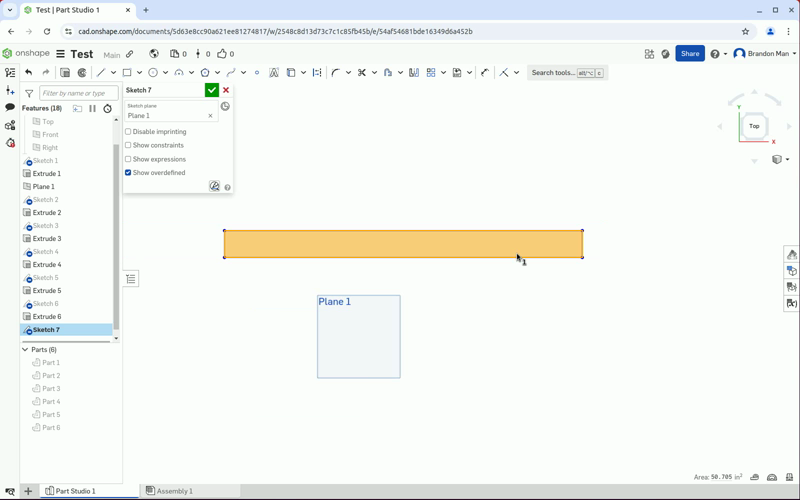
scroll(-6)
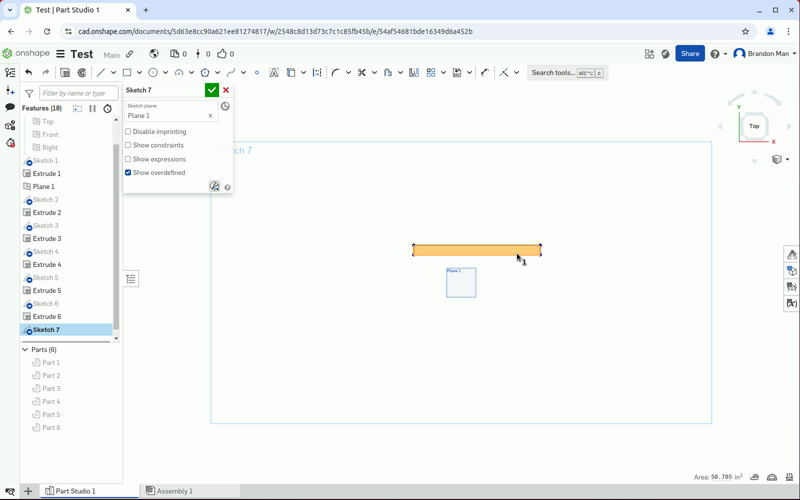
mouse_move(73, 352)
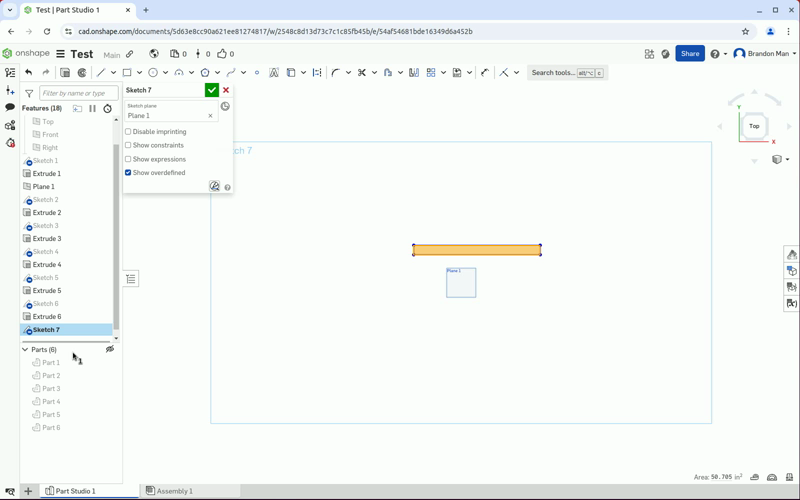
key(shift+y)
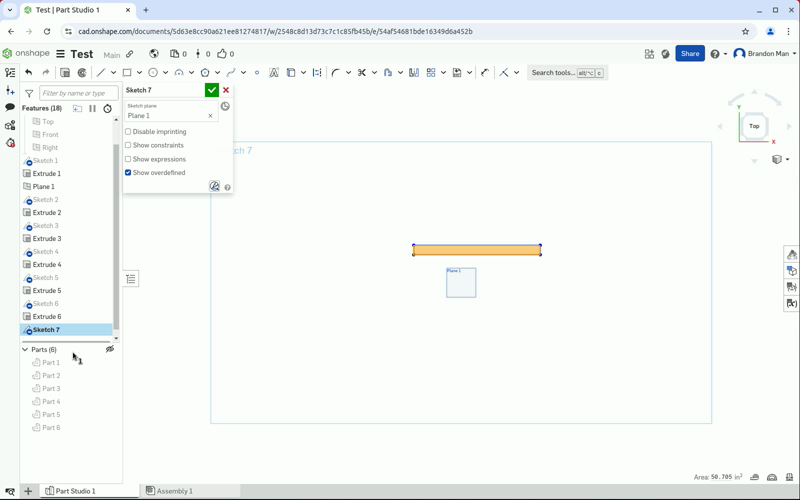
key(shift+e)
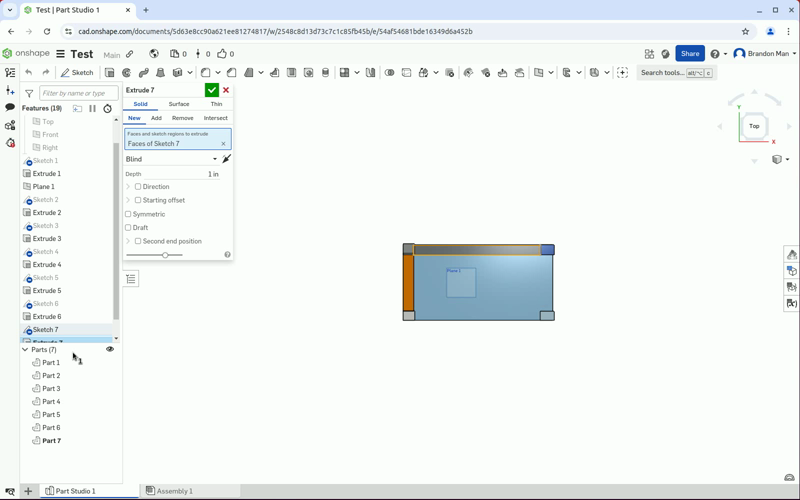
mouse_move(143, 106)
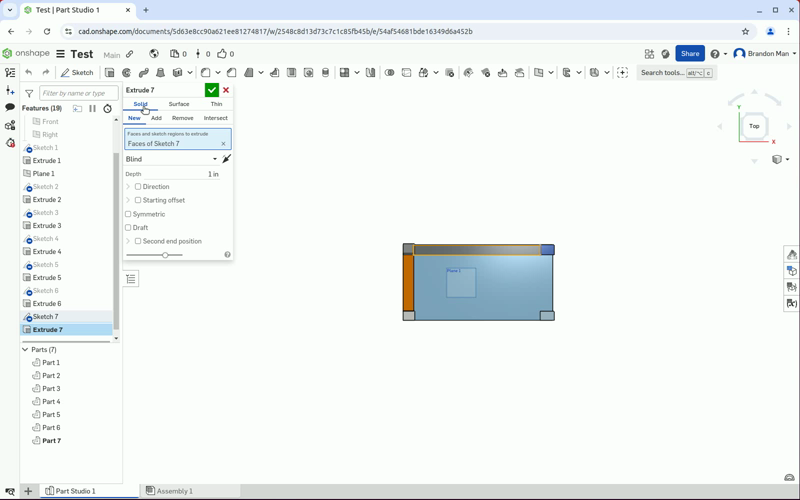
click(143, 106)
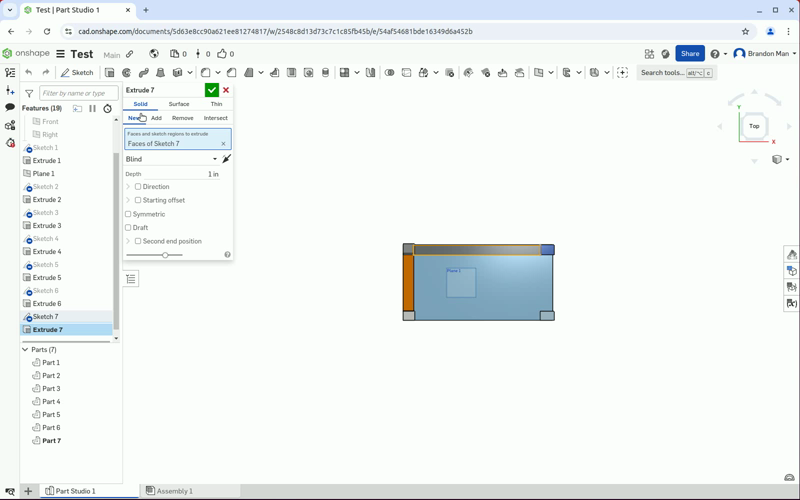
mouse_move(137, 120)
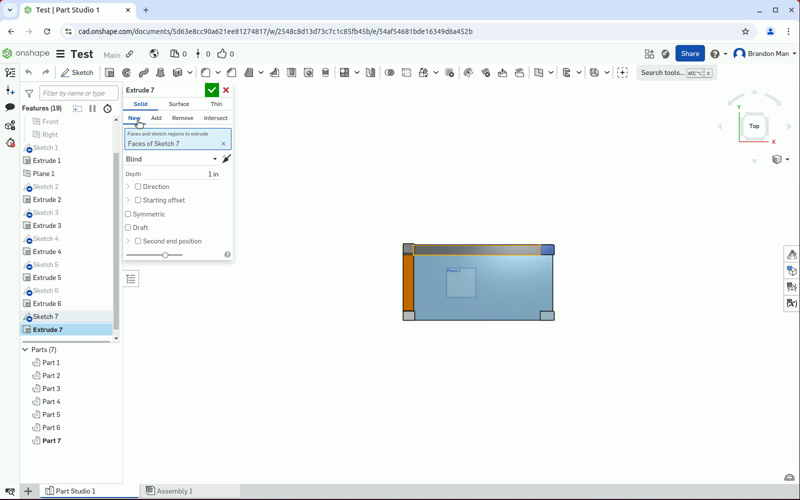
click(137, 120)
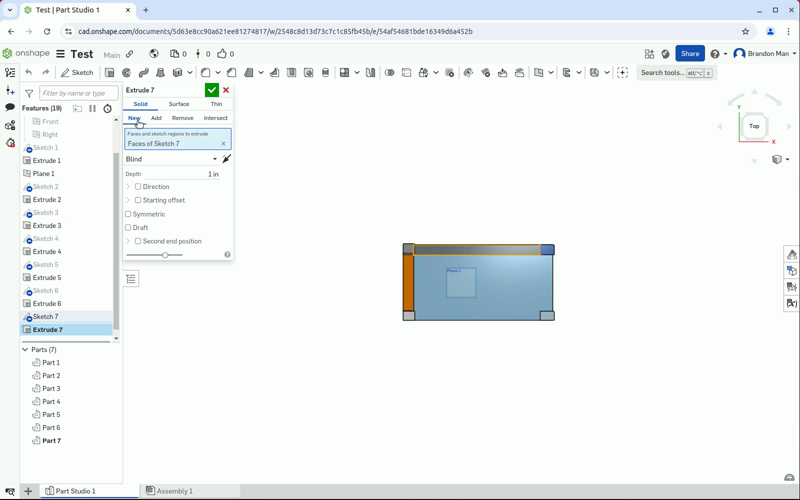
key(tab, 4)
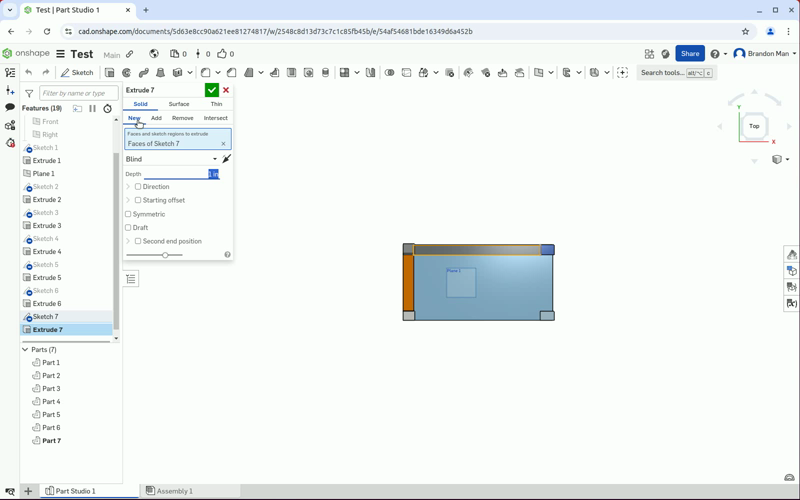
text(7.703)
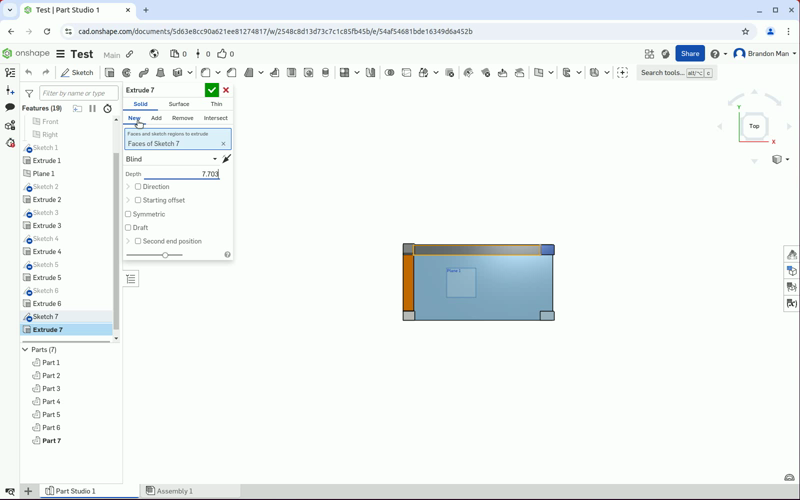
key(enter)
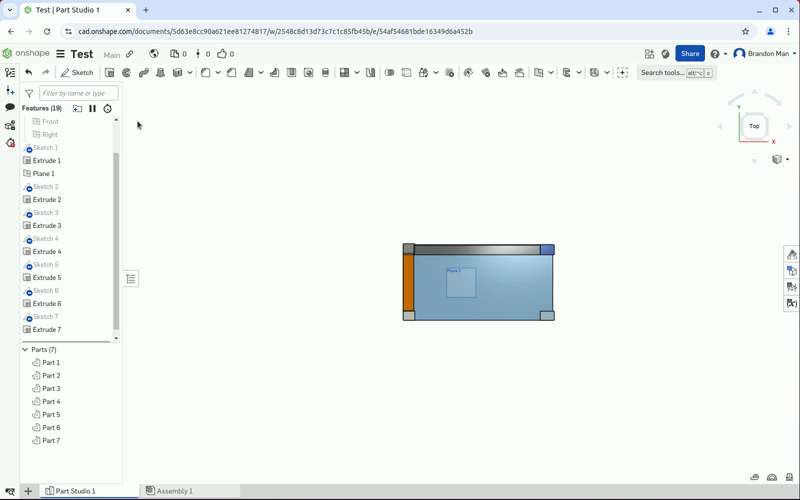
key(shift+h)
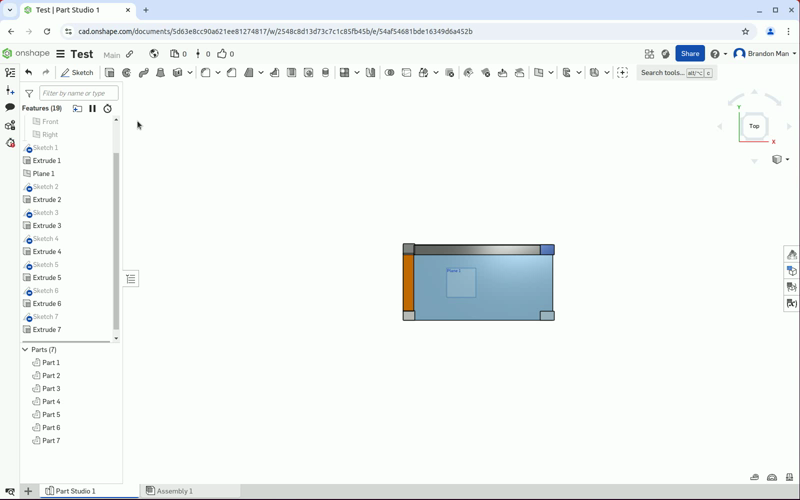
key(shift+h)
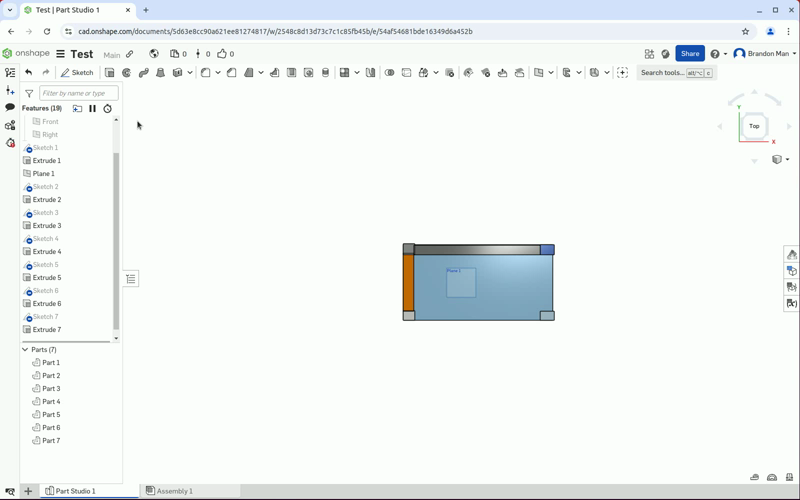
mouse_move(69, 150)
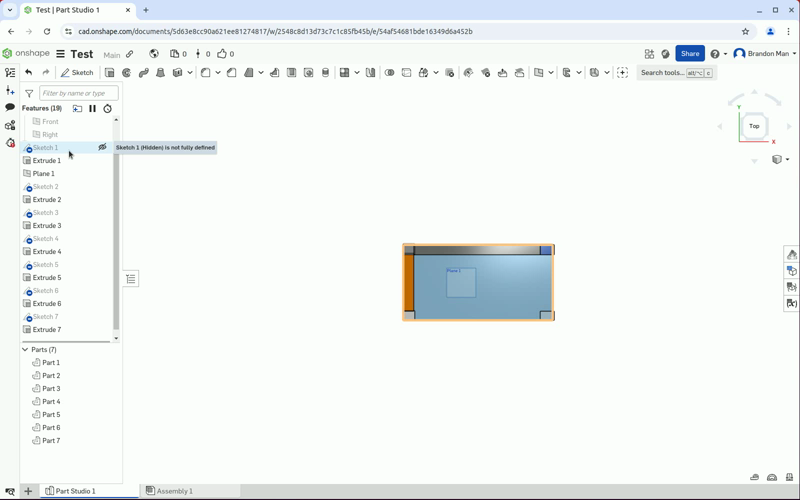
click(69, 150)
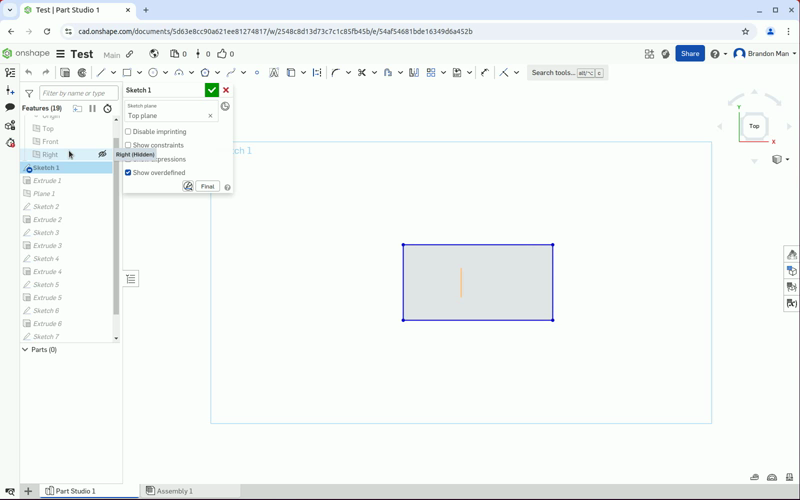
mouse_move(229, 92)
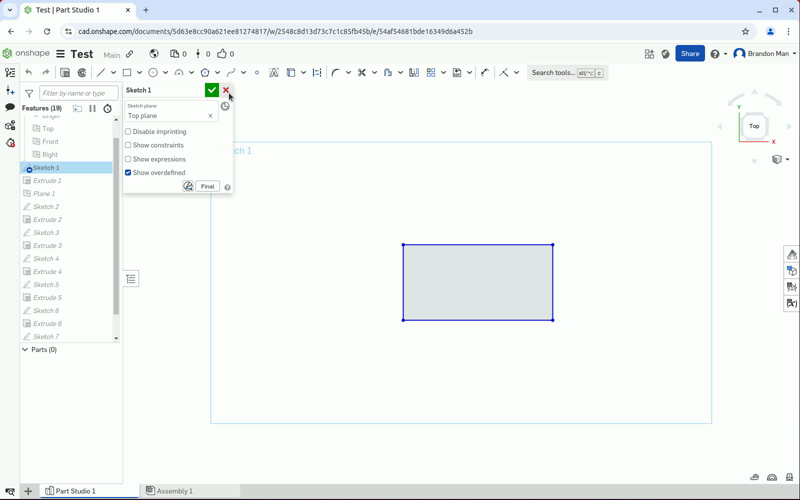
click(229, 92)
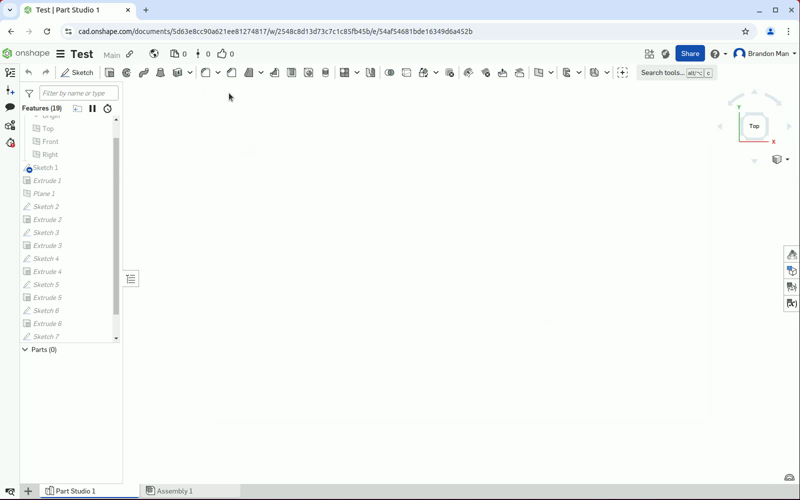
key(shift+s)
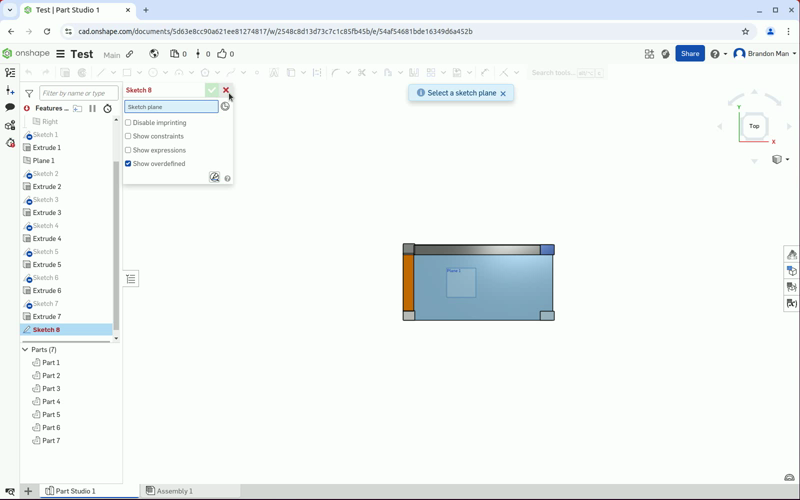
mouse_move(69, 163)
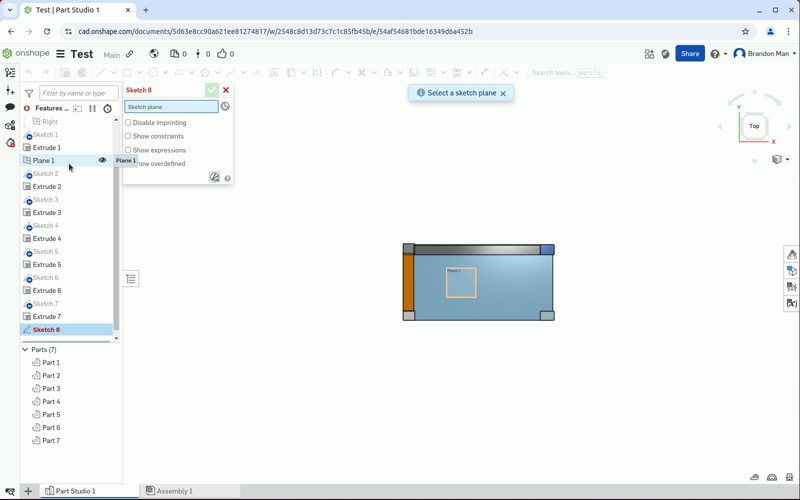
click(69, 163)
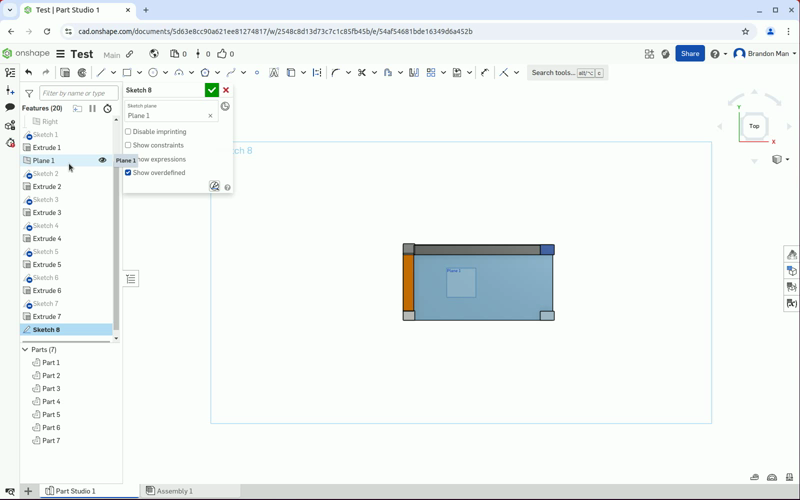
mouse_move(73, 352)
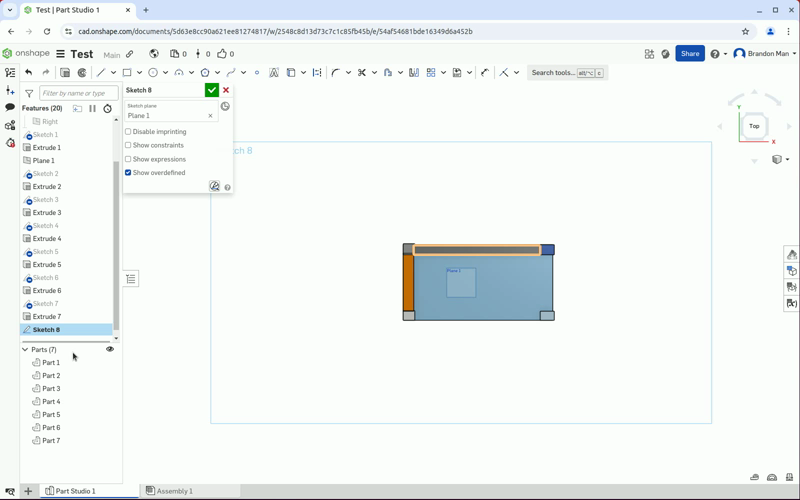
key(y)
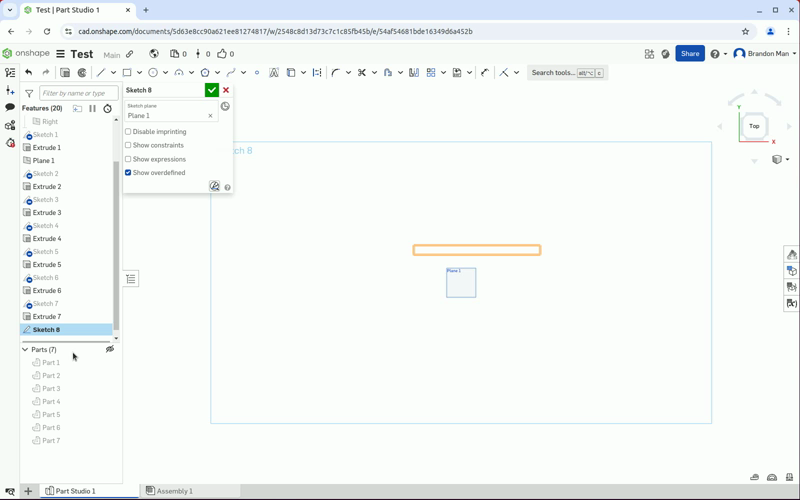
key(l)
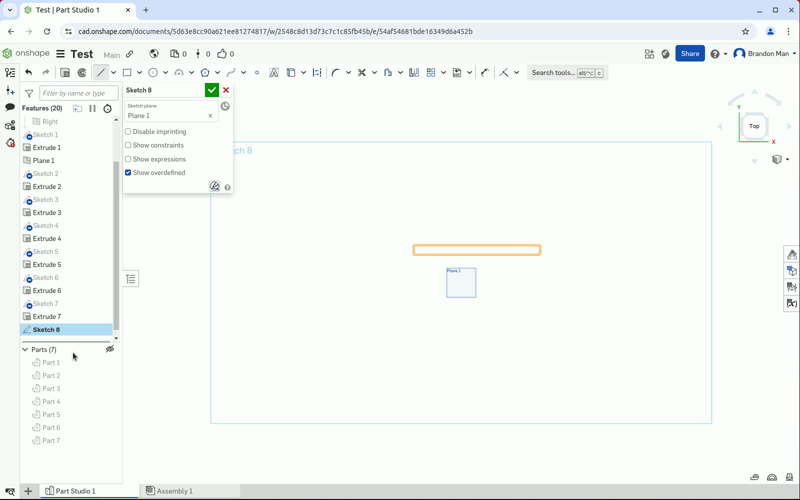
key_down(shift)
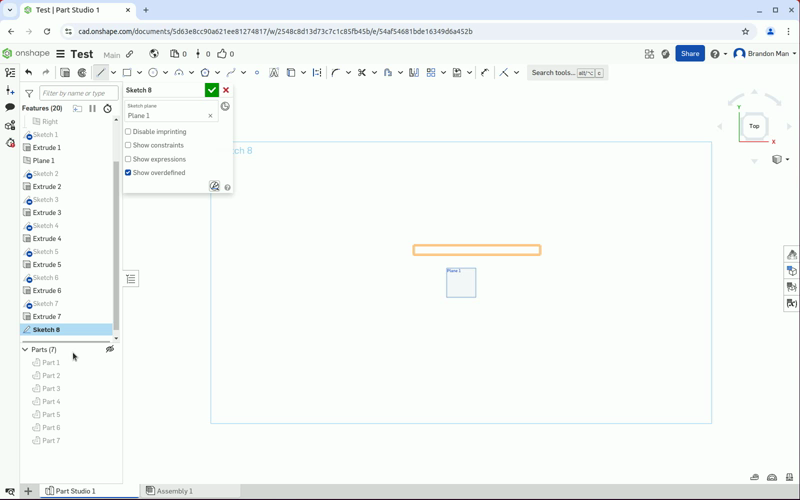
mouse_move(540, 311)
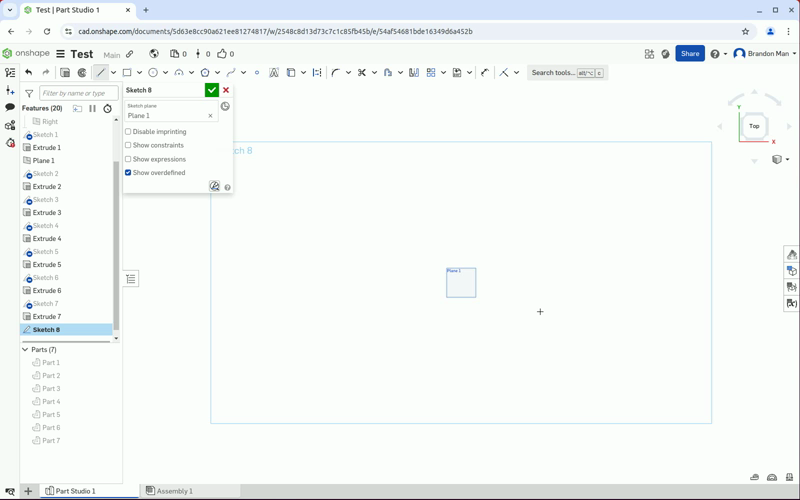
click(540, 311)
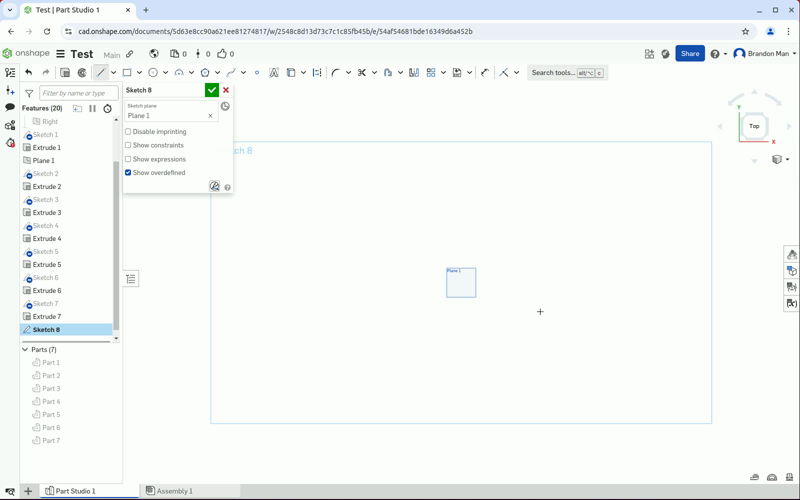
key_up(shift)
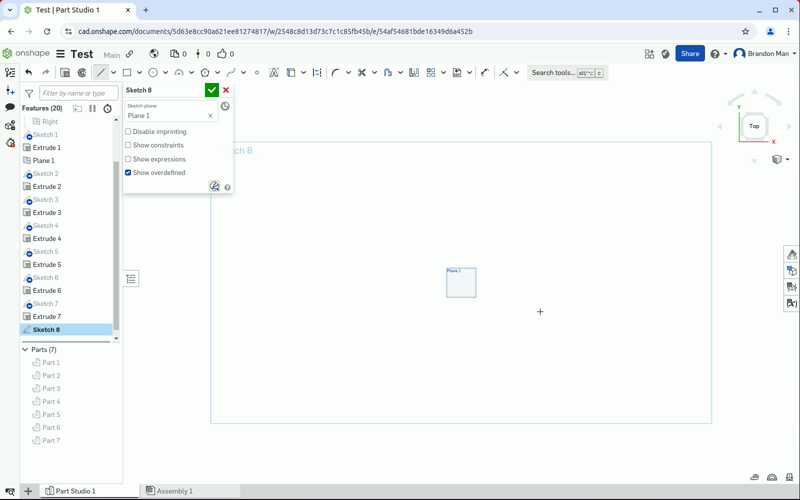
key_down(shift)
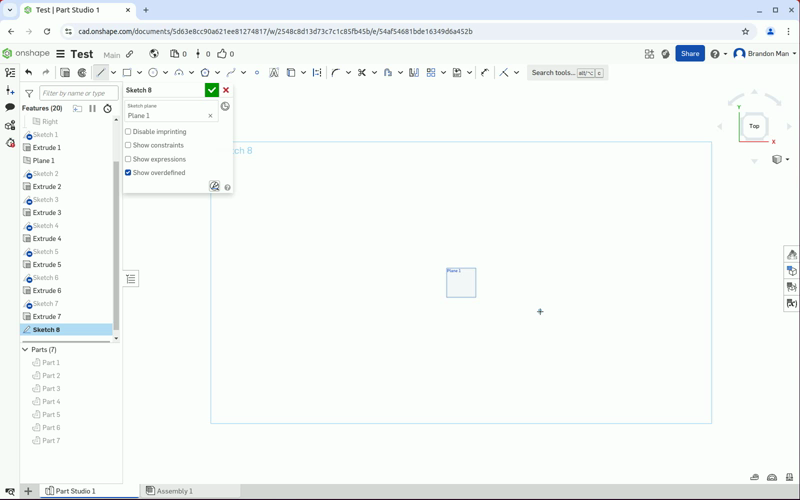
mouse_move(570, 311)
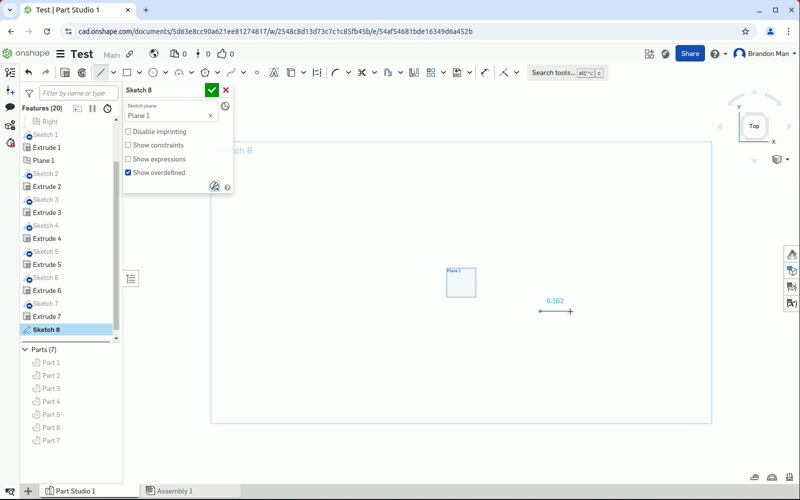
mouse_move(553, 311)
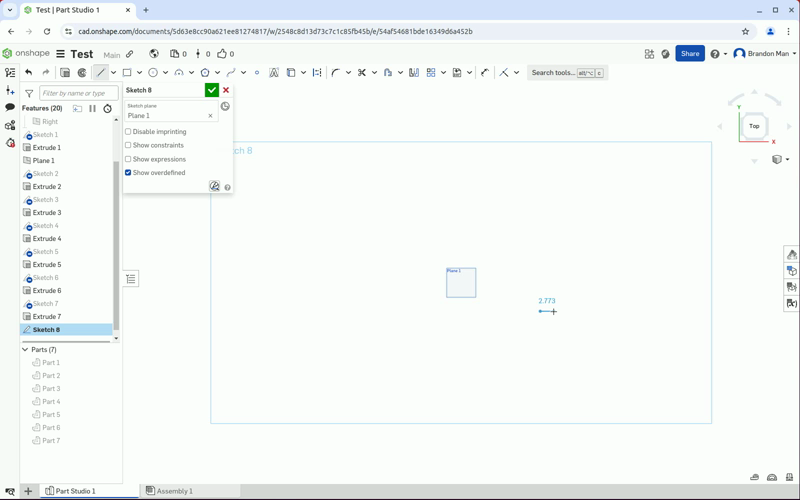
click(553, 311)
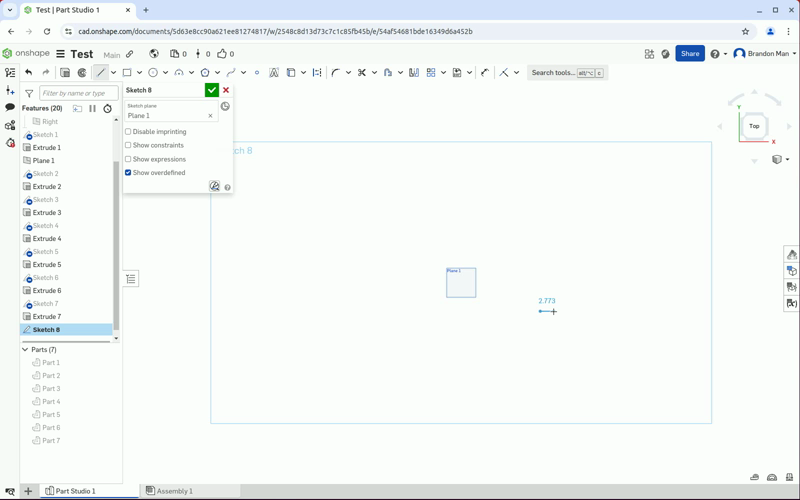
key_up(shift)
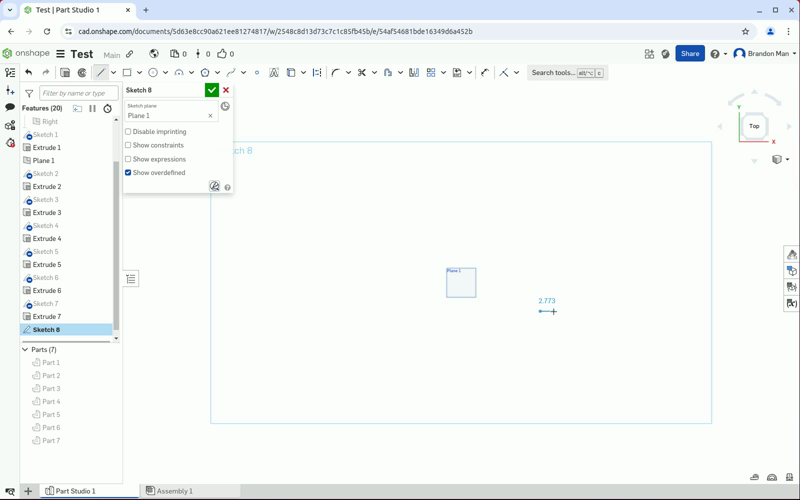
key_down(shift)
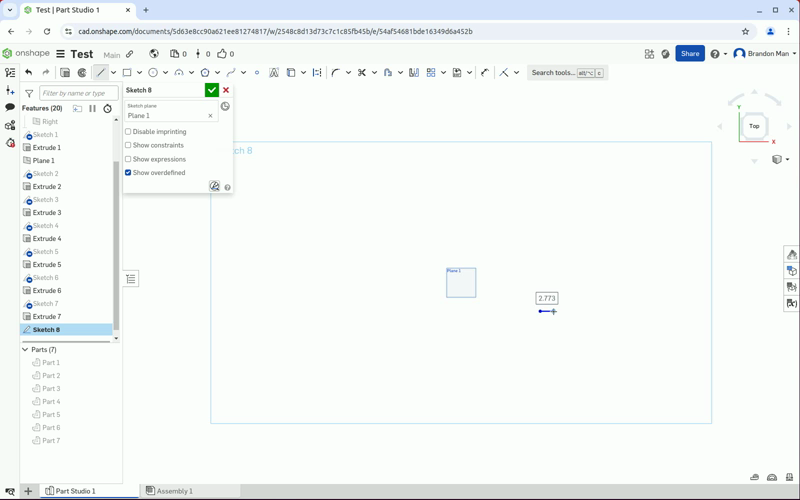
mouse_move(583, 311)
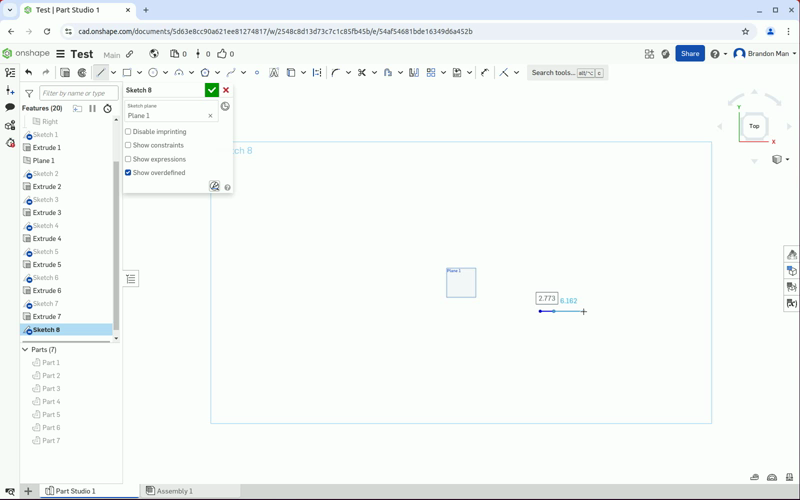
mouse_move(553, 253)
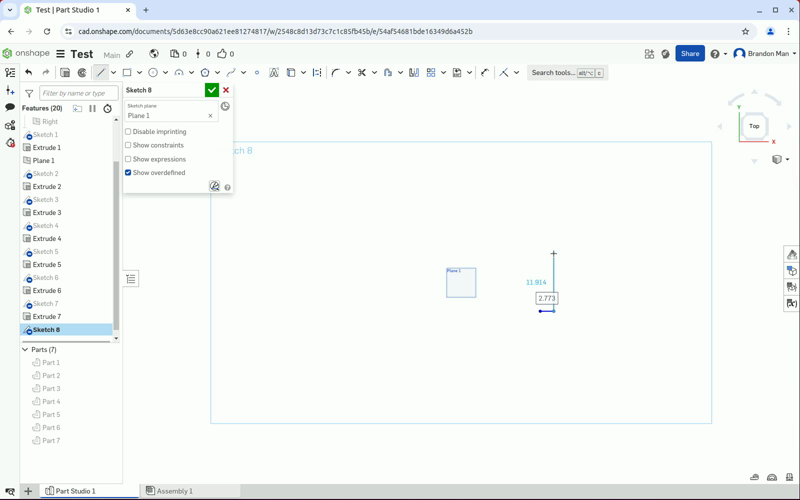
click(553, 253)
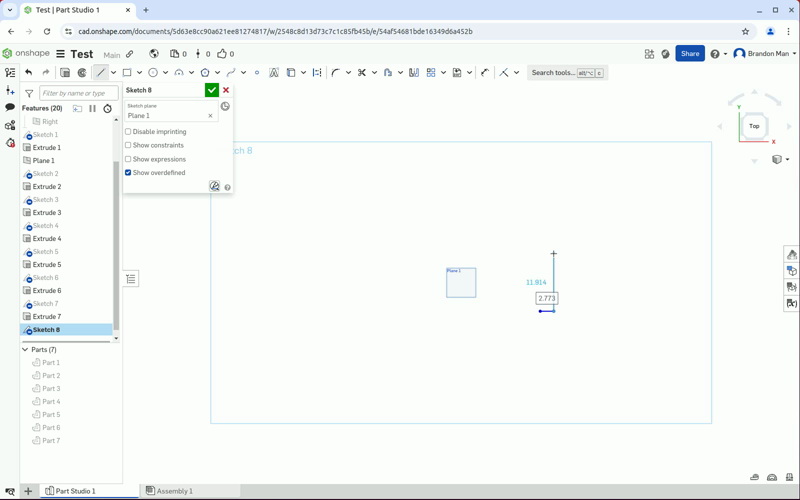
key_up(shift)
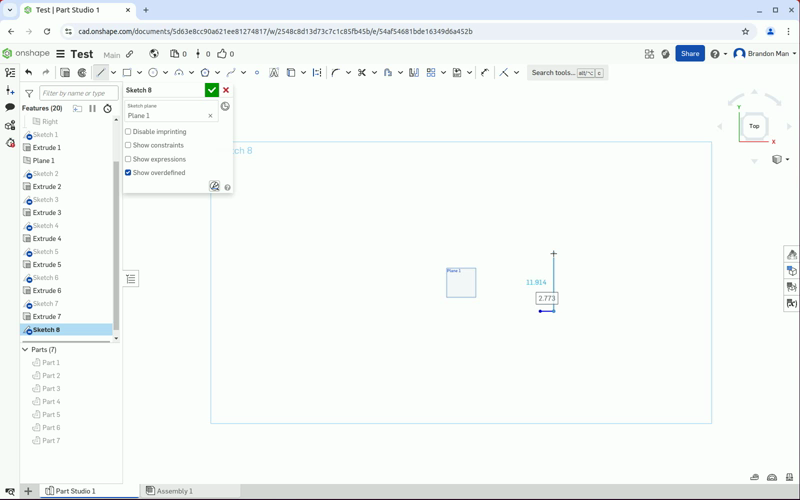
key_down(shift)
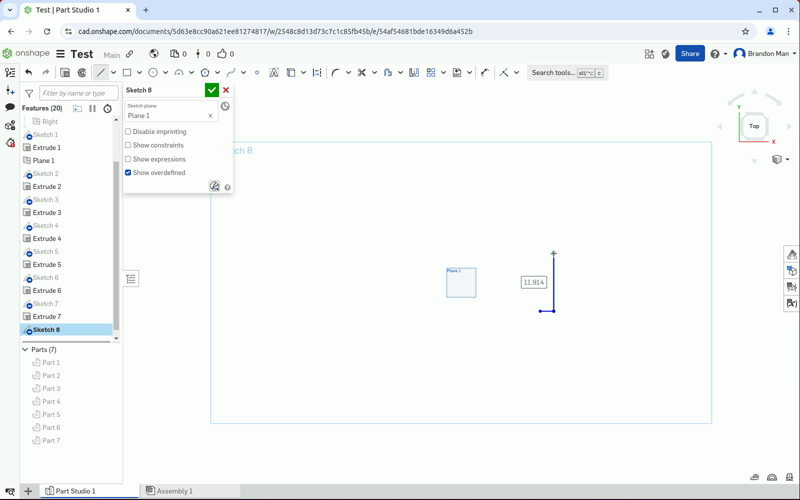
mouse_move(583, 253)
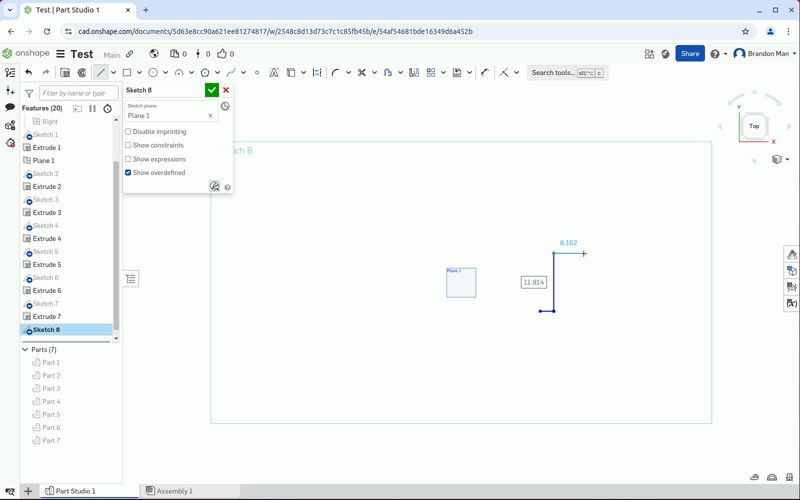
mouse_move(540, 253)
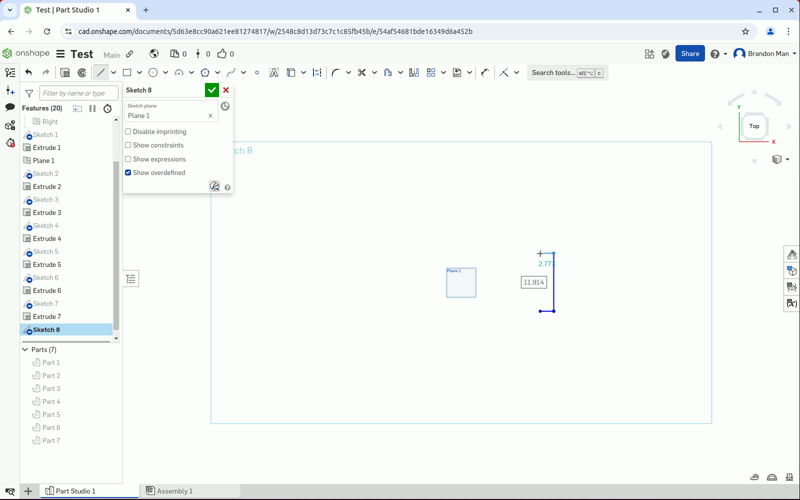
click(540, 253)
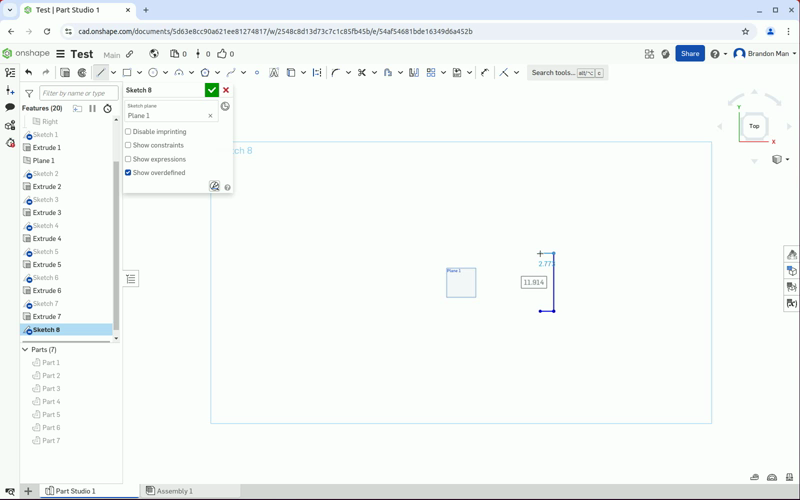
key_up(shift)
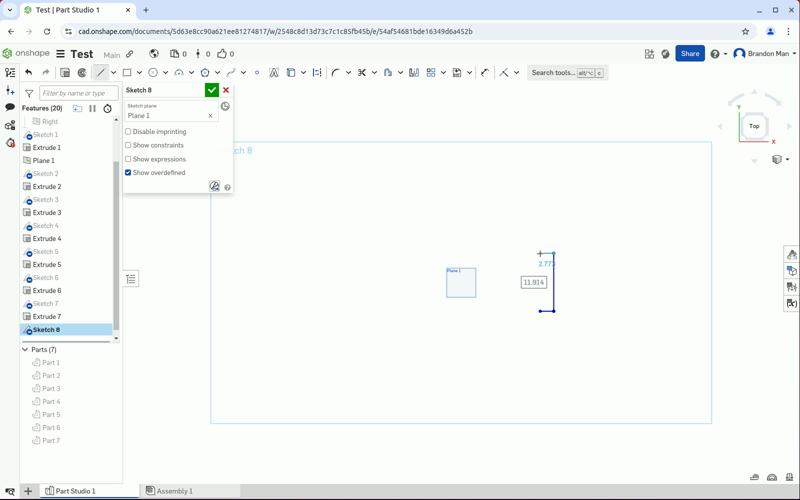
mouse_move(570, 253)
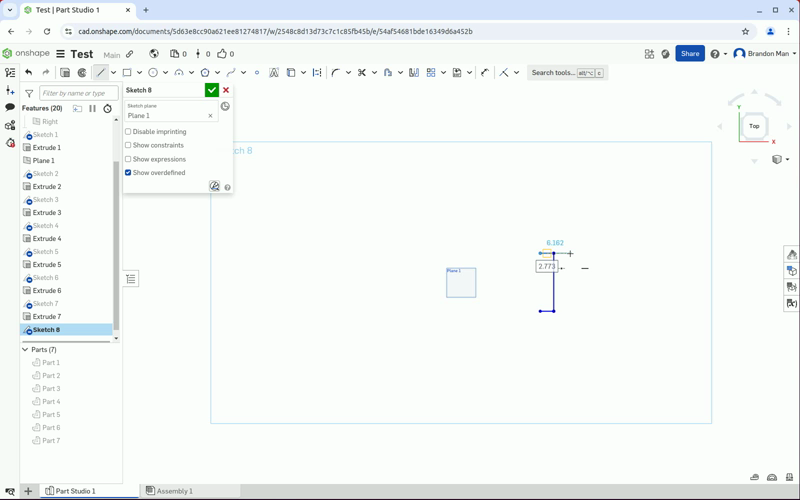
key_down(shift)
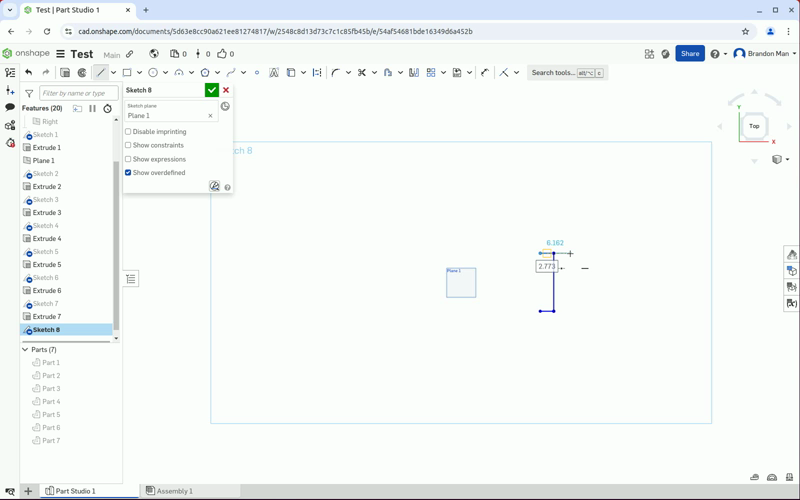
mouse_move(540, 311)
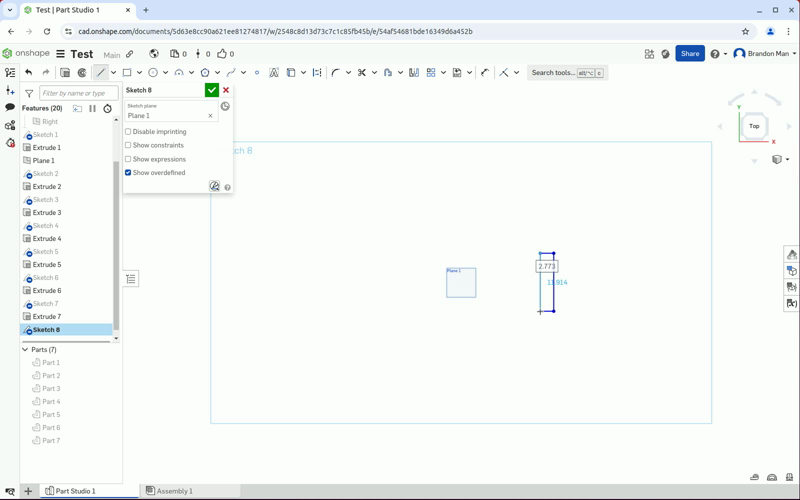
key_up(shift)
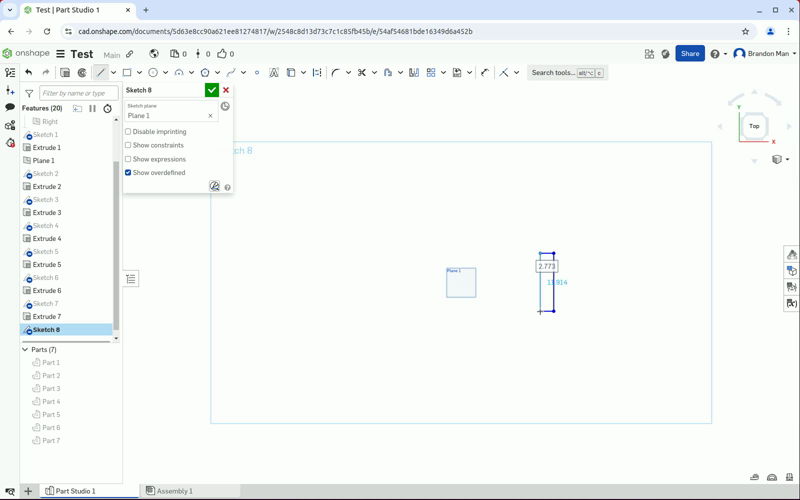
click(540, 311)
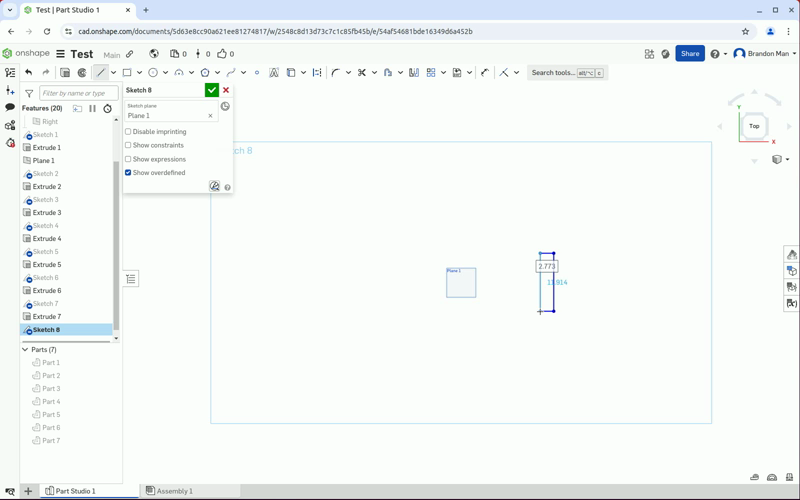
key(esc)
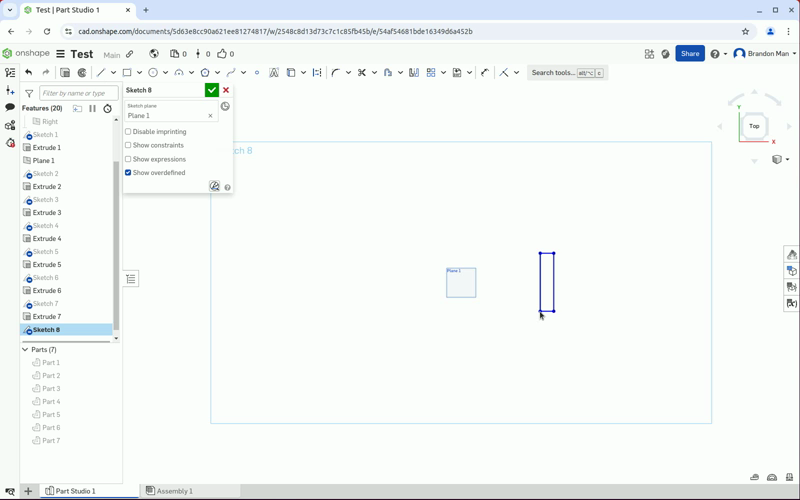
mouse_move(546, 289)
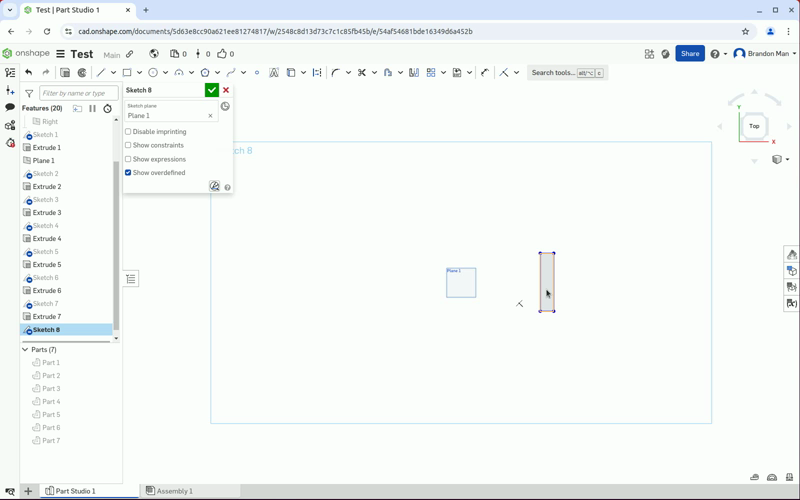
scroll(6)
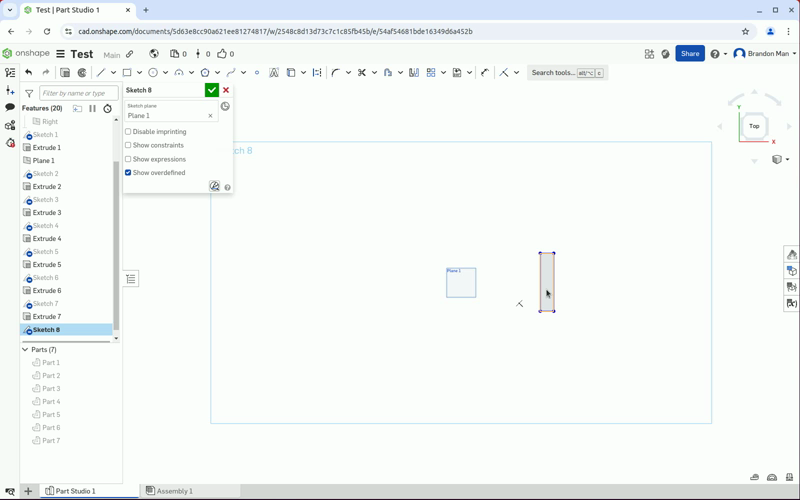
scroll(6)
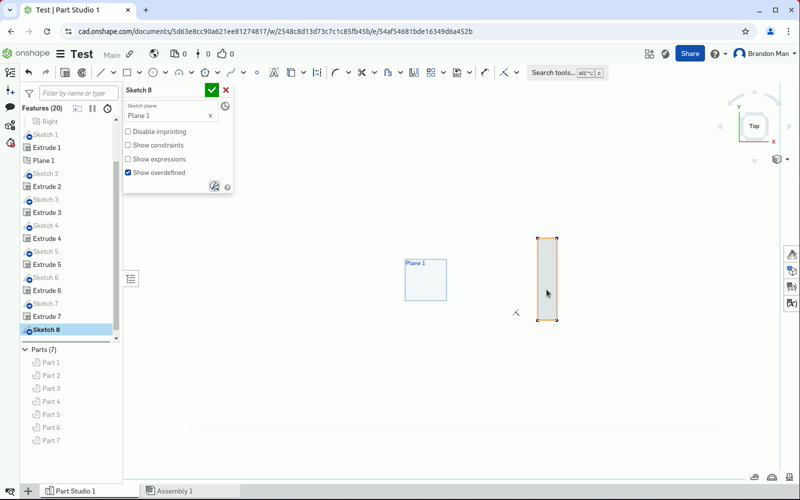
scroll(6)
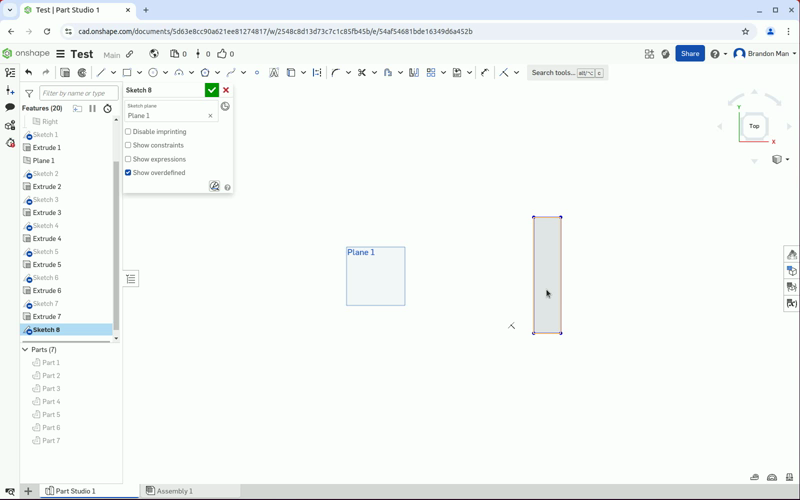
scroll(6)
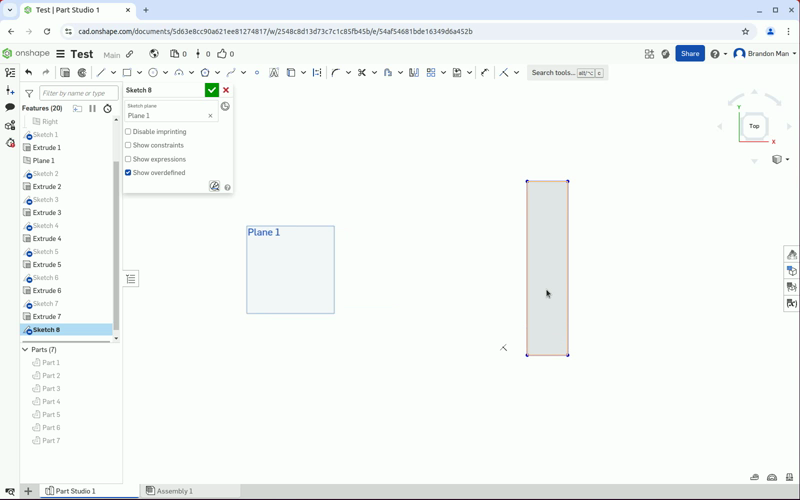
scroll(6)
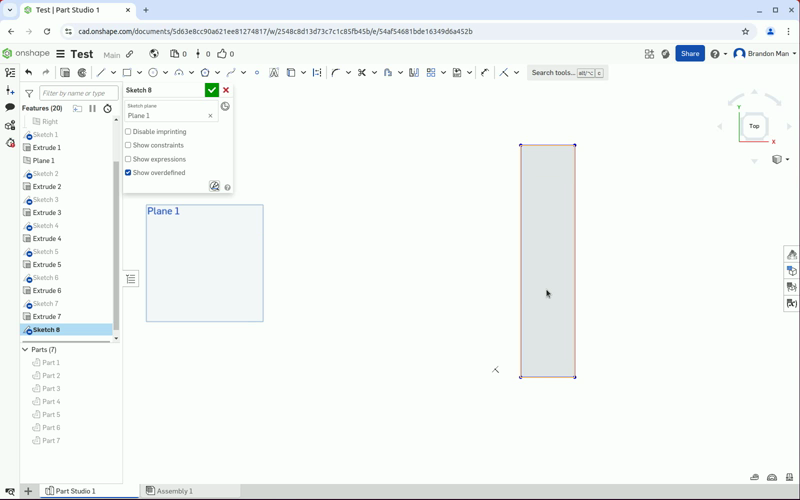
scroll(6)
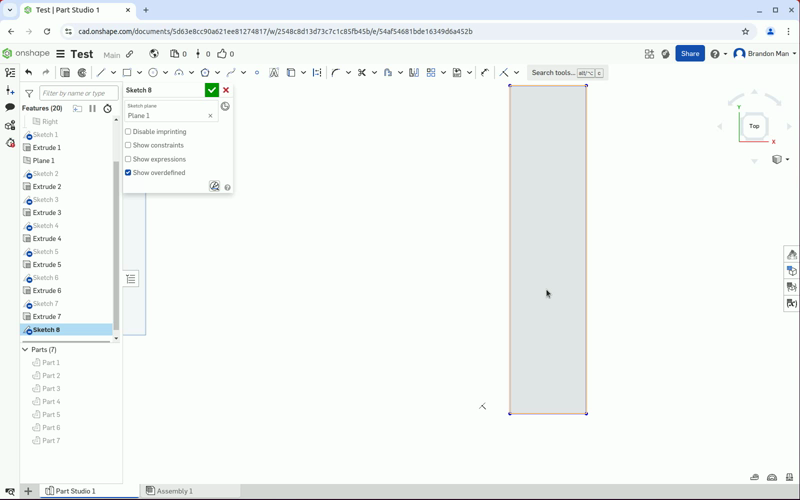
scroll(6)
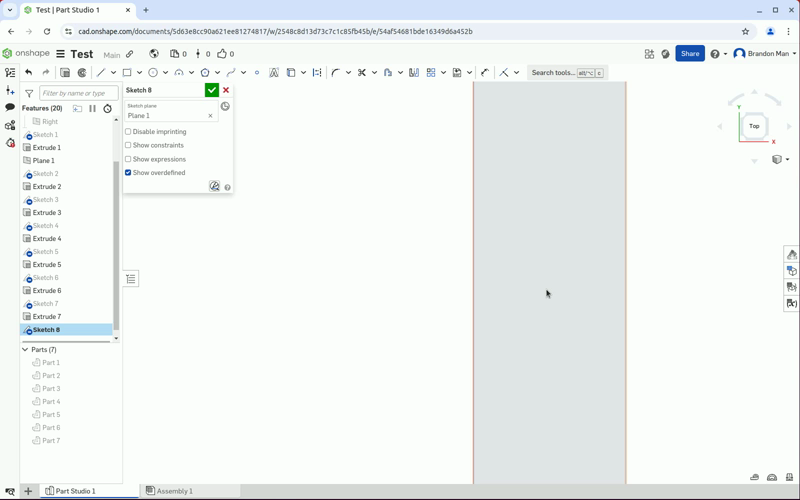
click(546, 289)
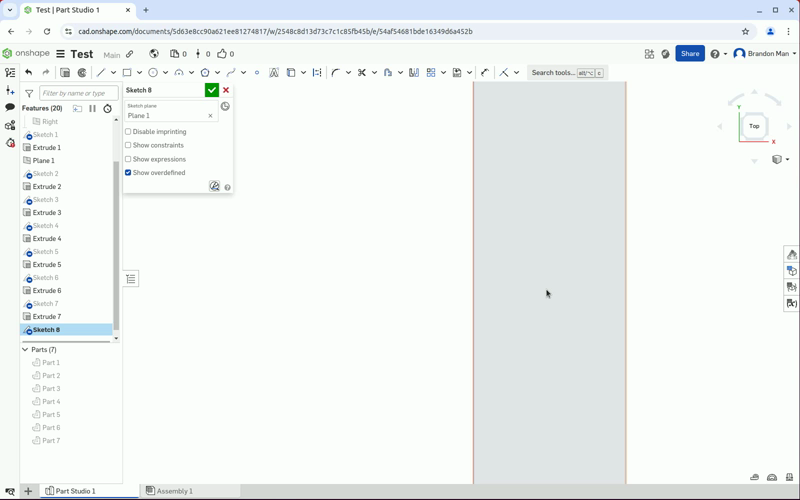
scroll(-6)
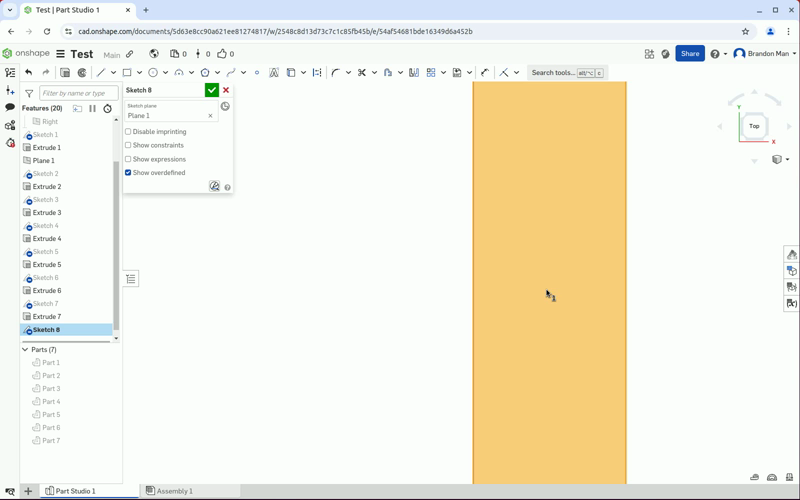
scroll(-6)
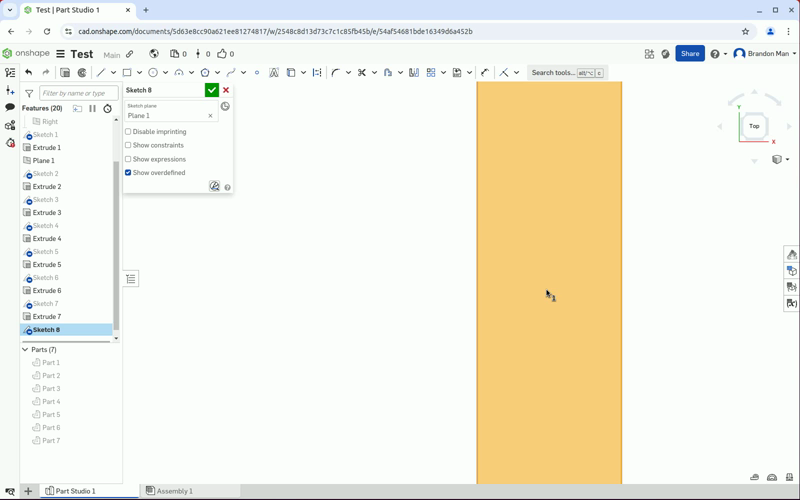
scroll(-6)
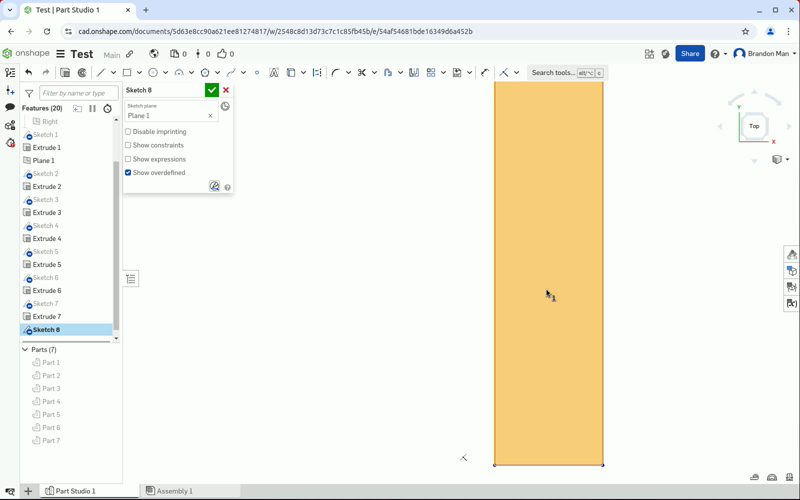
scroll(-6)
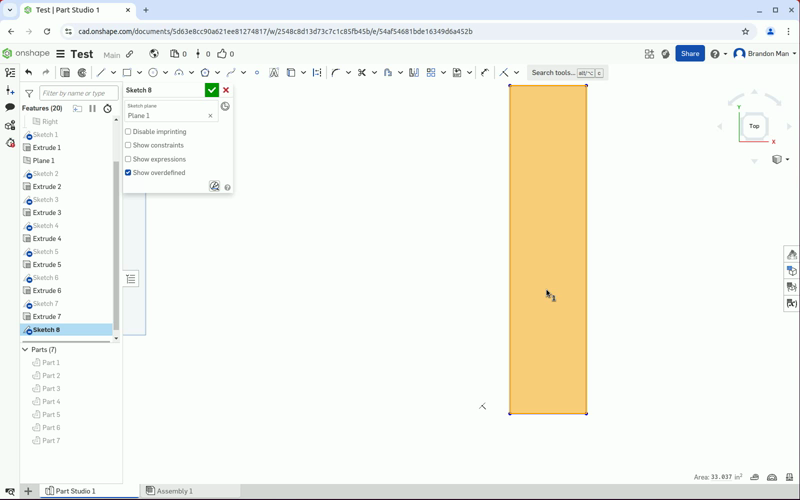
scroll(-6)
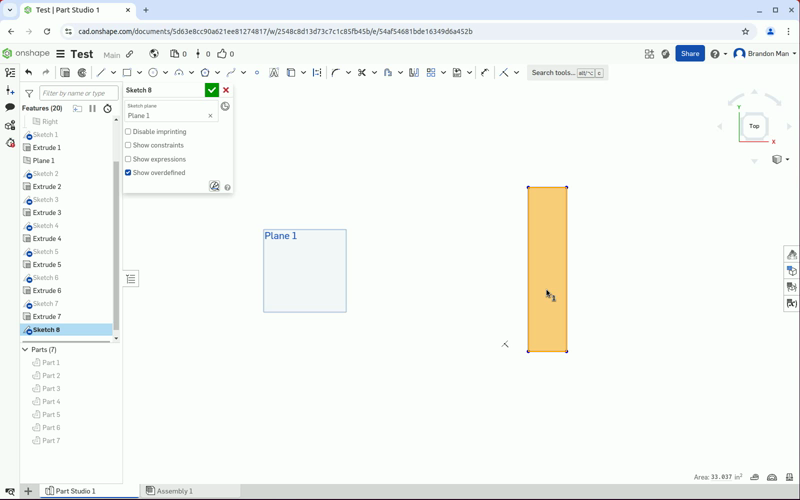
scroll(-6)
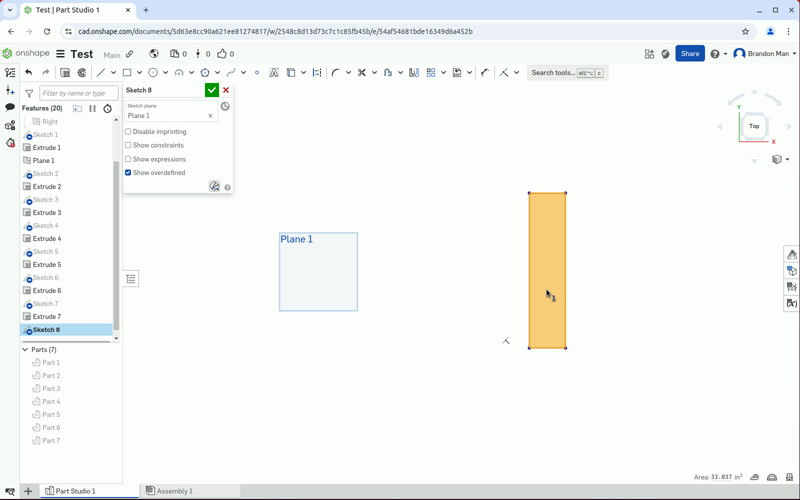
scroll(-6)
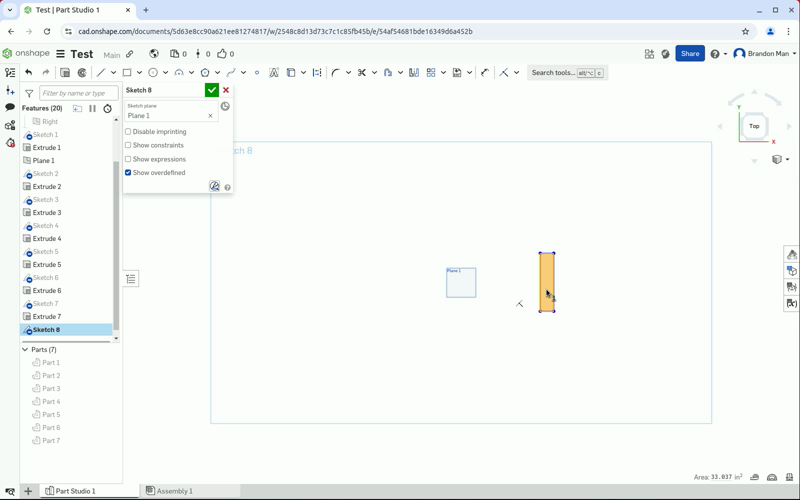
mouse_move(73, 352)
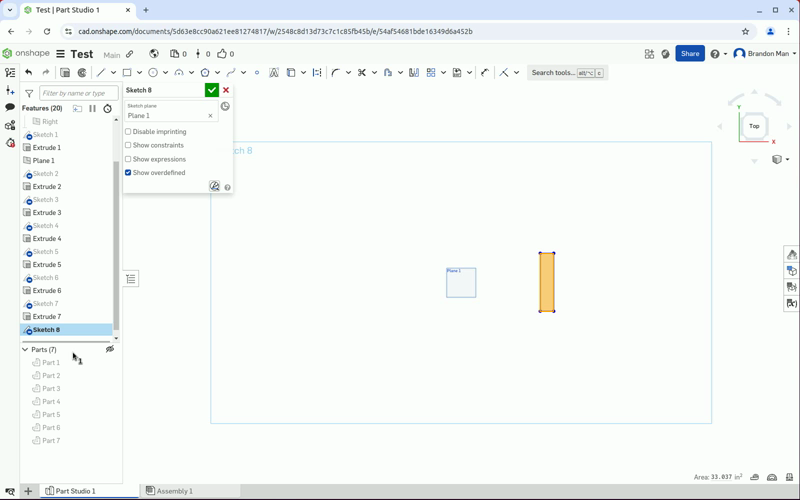
key(shift+y)
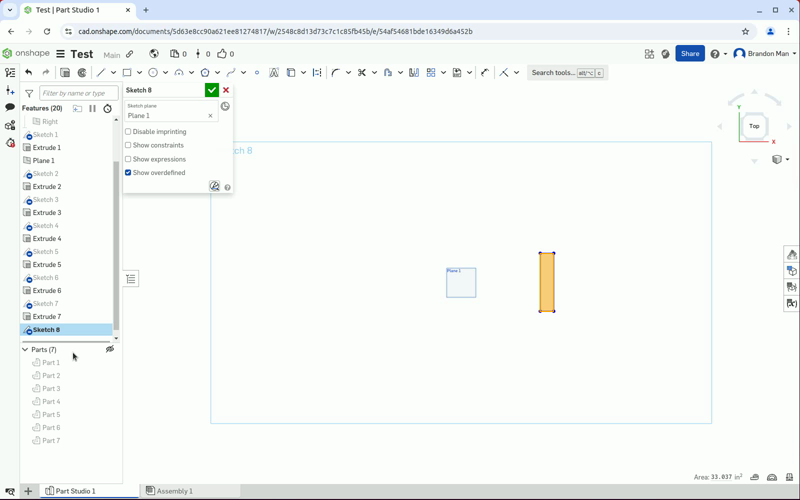
key(shift+e)
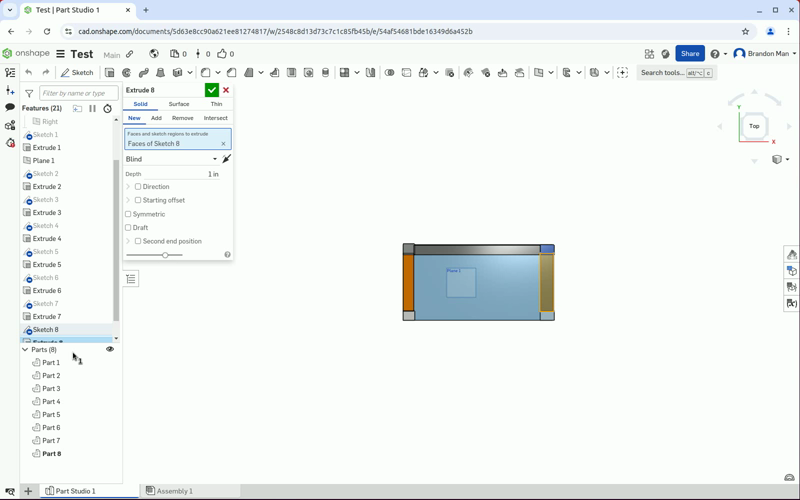
mouse_move(143, 106)
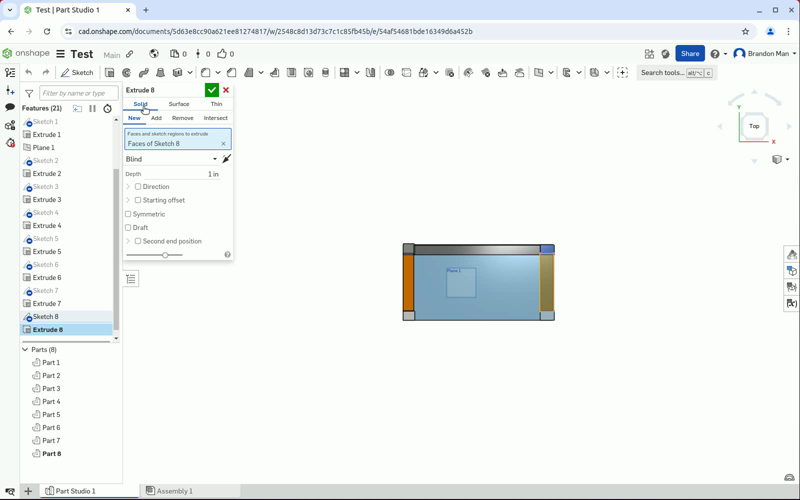
click(143, 106)
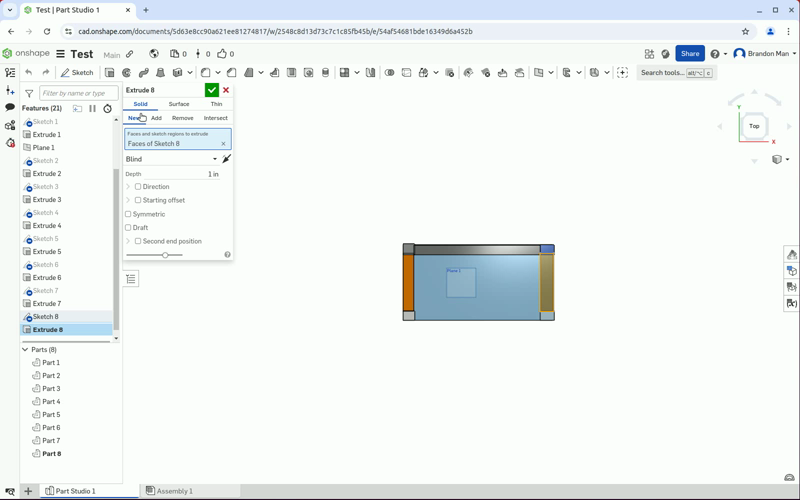
mouse_move(137, 120)
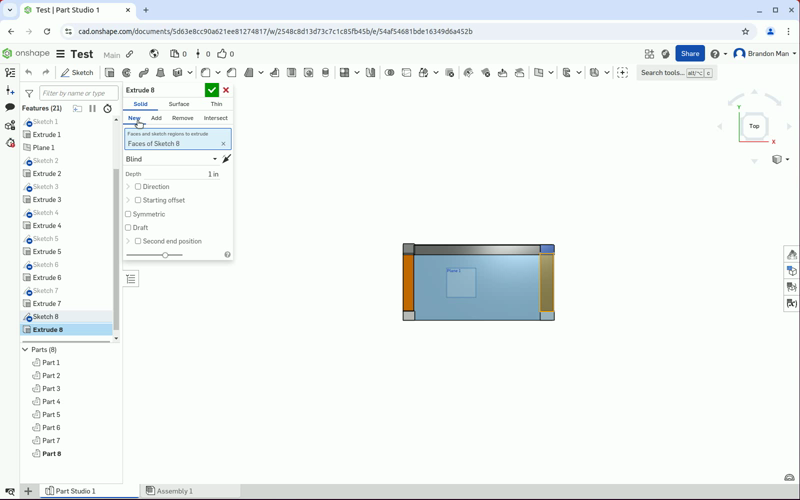
click(137, 120)
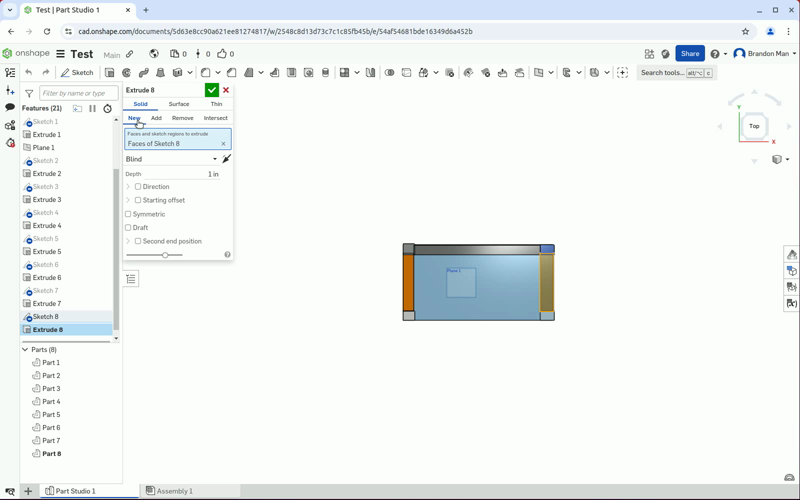
key(tab, 4)
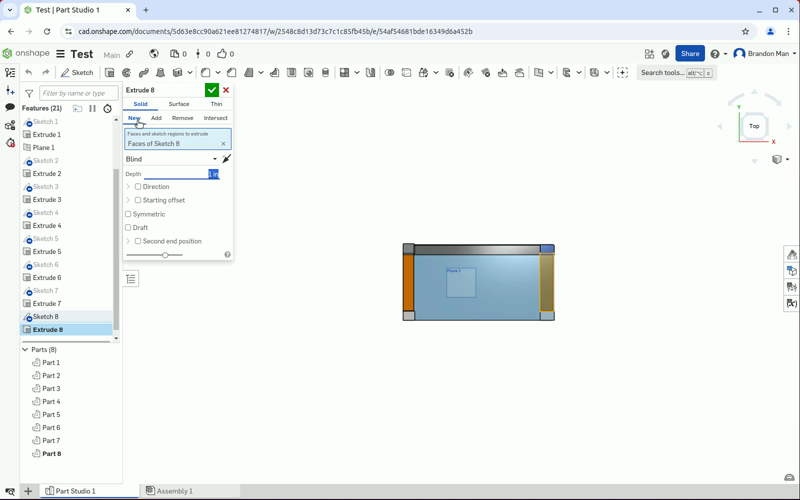
text(7.703)
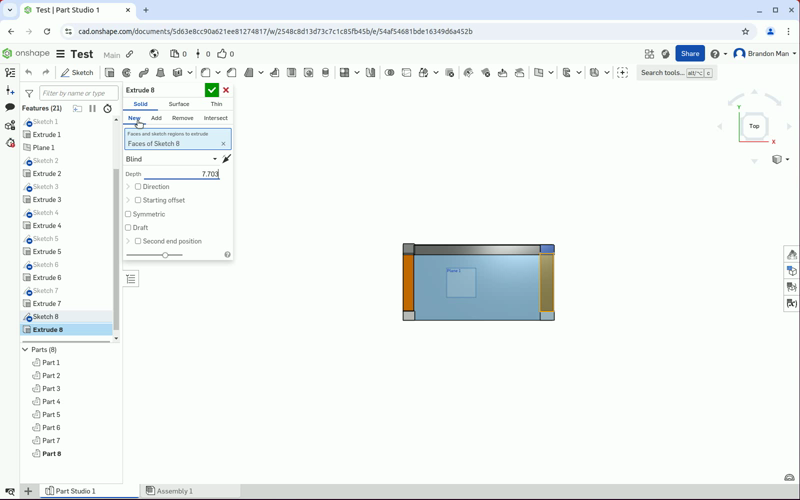
key(enter)
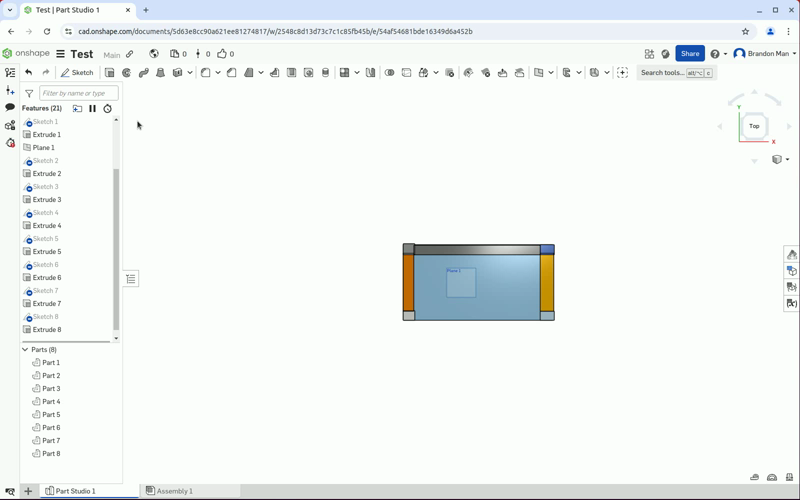
key(shift+h)
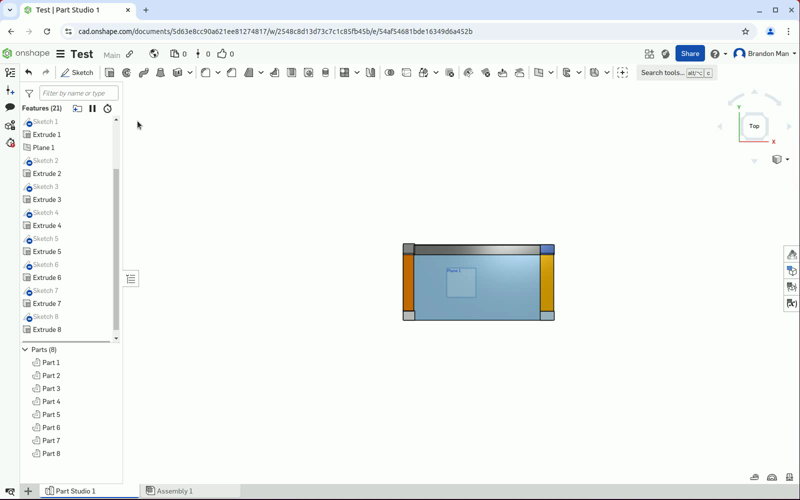
key(shift+h)
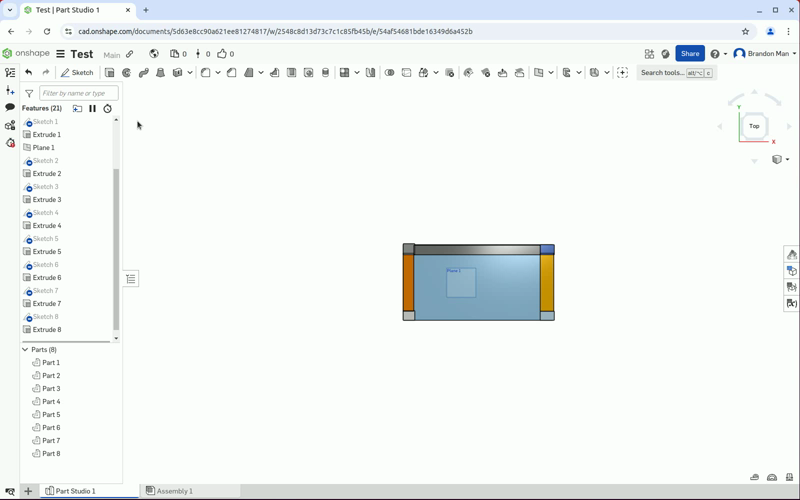
mouse_move(69, 124)
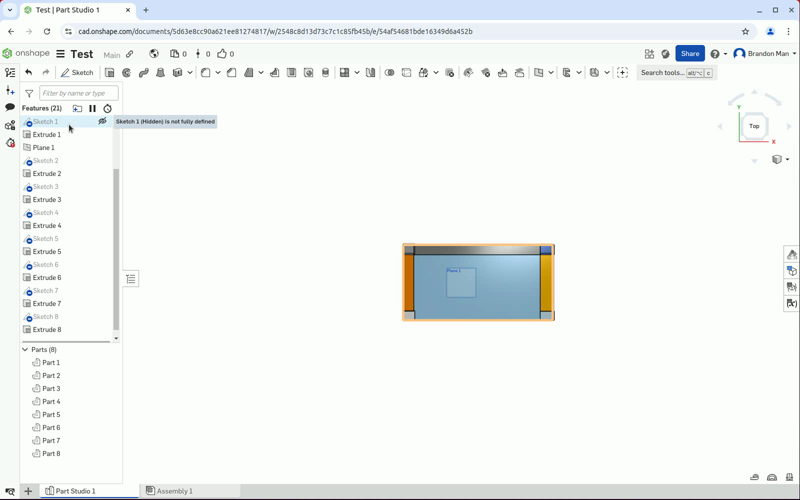
click(69, 124)
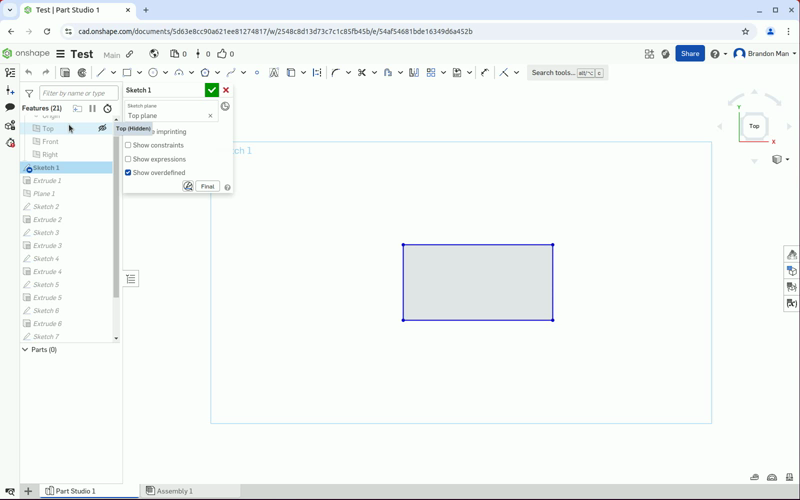
mouse_move(229, 92)
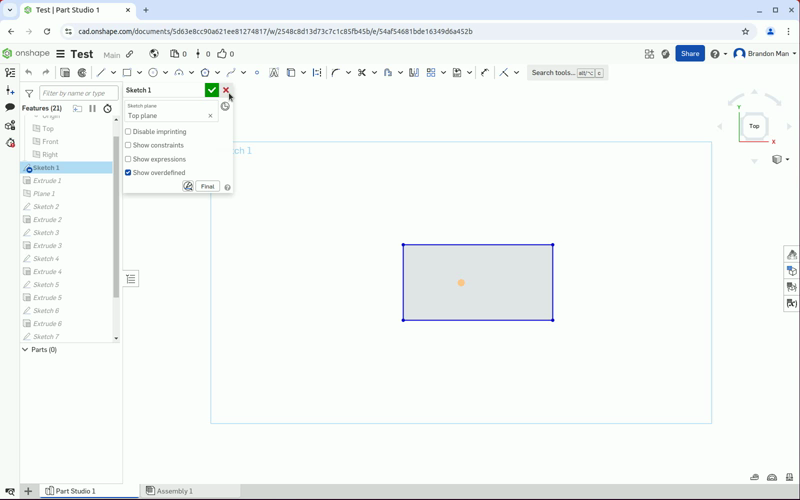
click(229, 92)
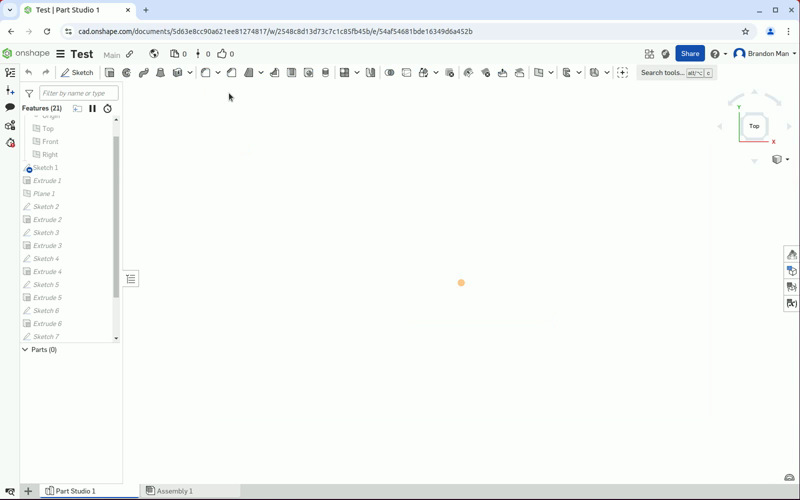
key(shift+s)
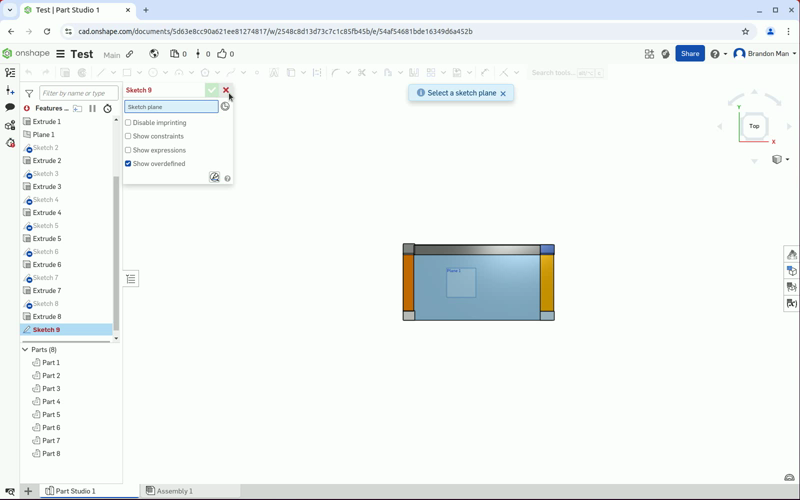
mouse_move(69, 137)
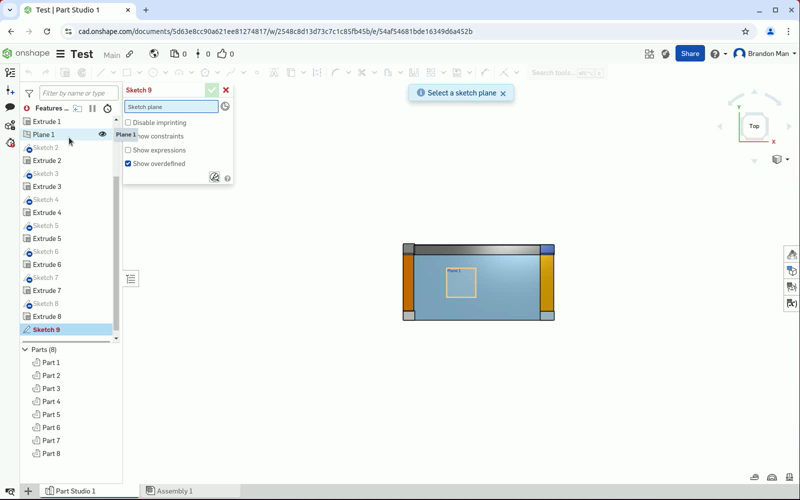
click(69, 137)
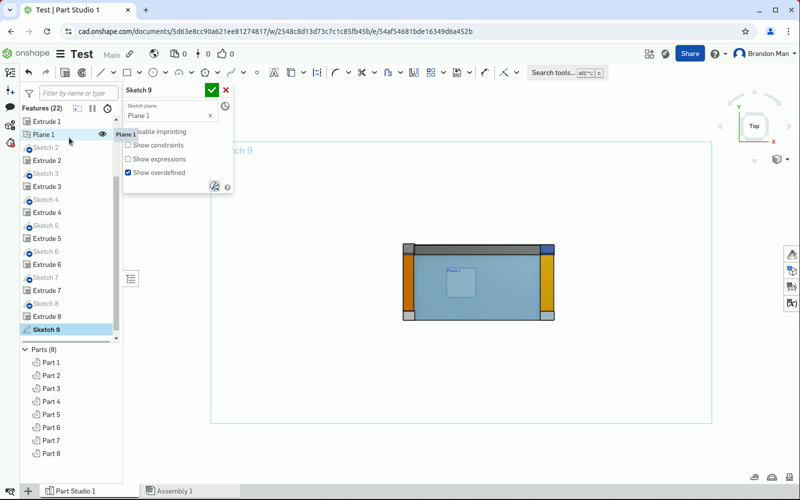
mouse_move(73, 352)
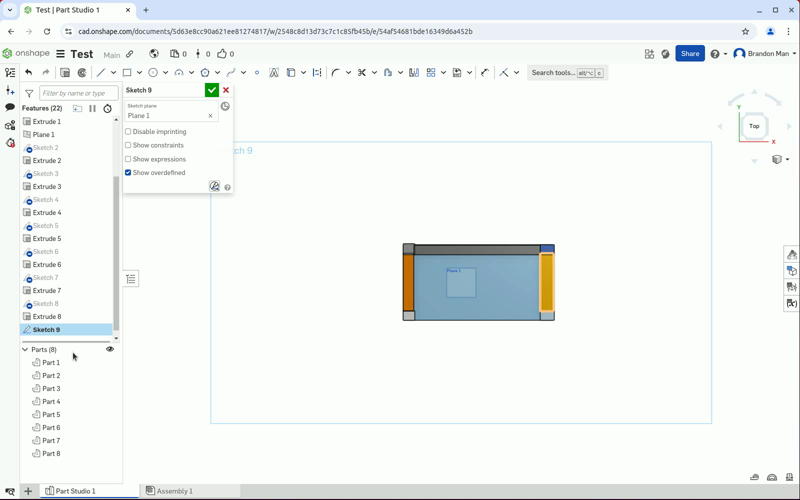
key(y)
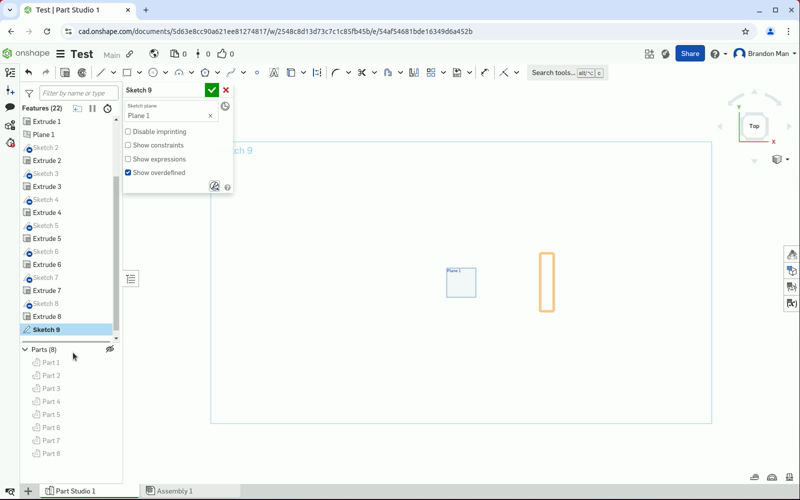
key(l)
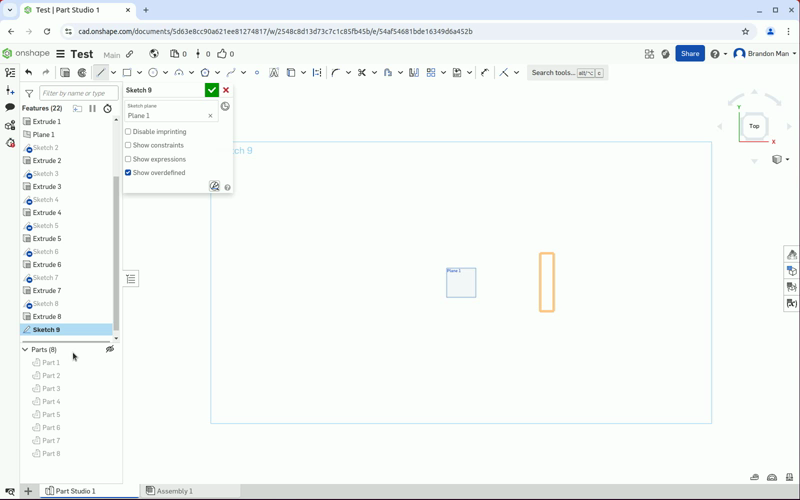
key_down(shift)
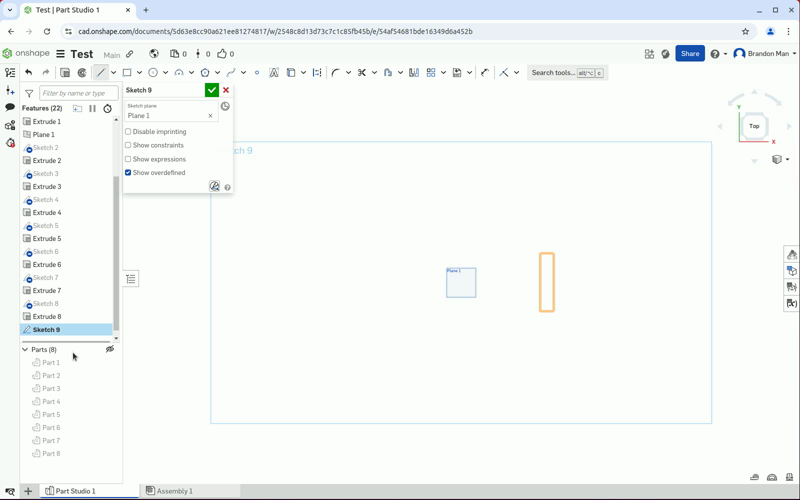
mouse_move(413, 320)
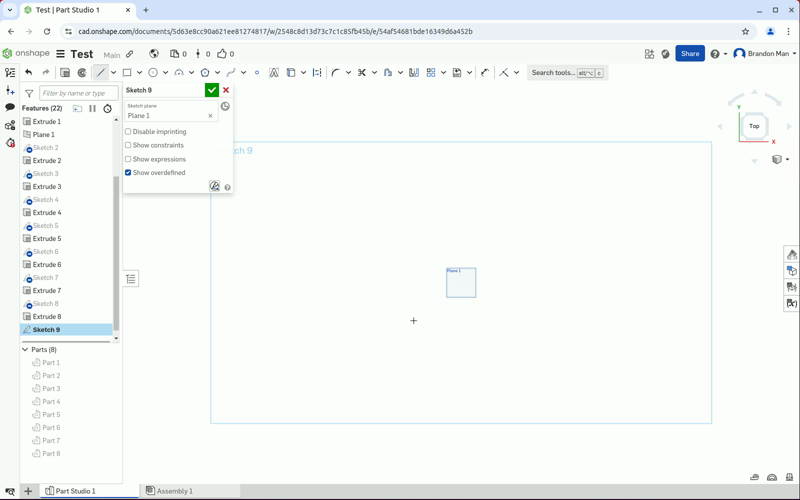
click(413, 320)
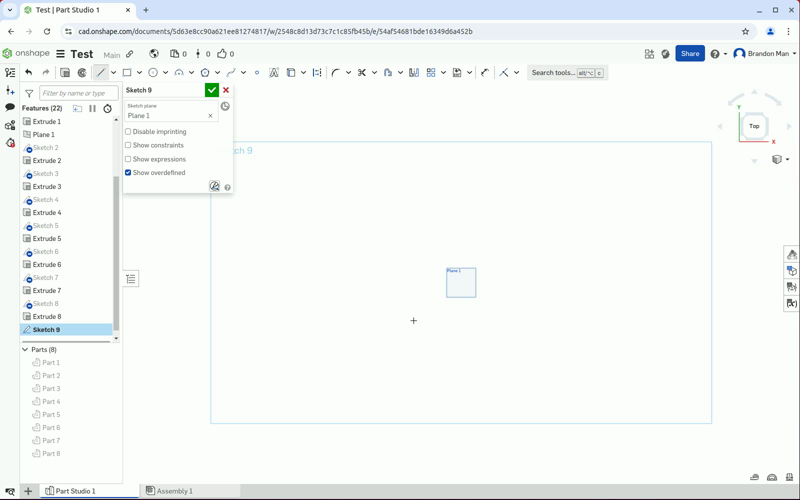
key_up(shift)
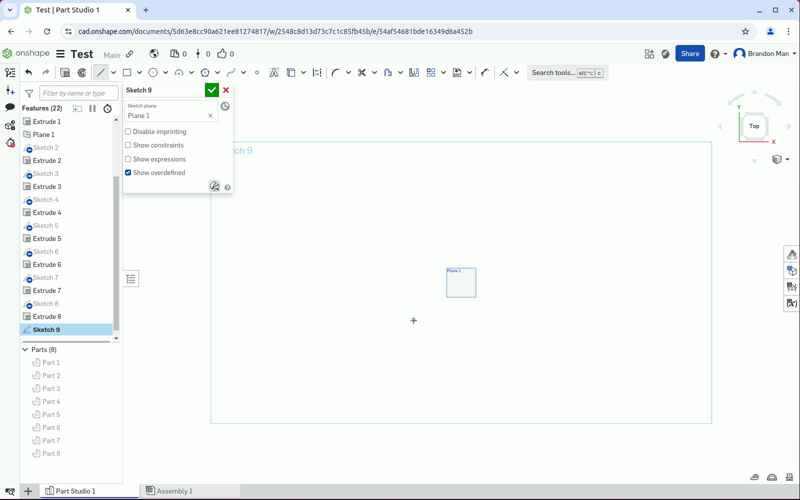
key_down(shift)
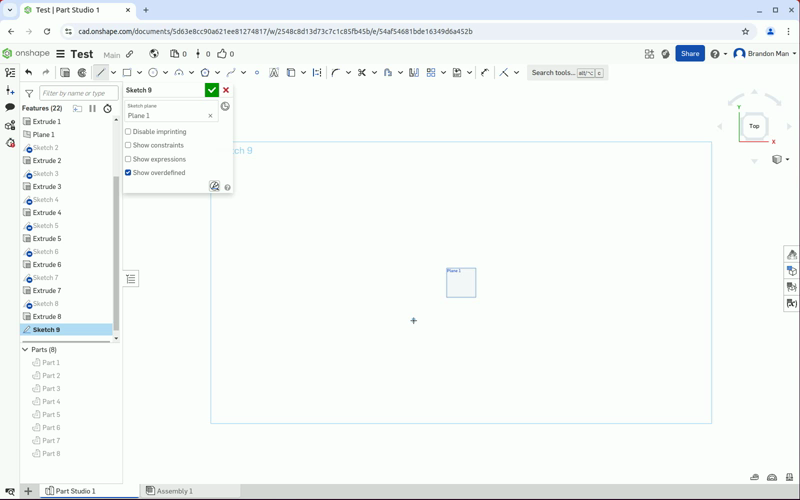
mouse_move(540, 320)
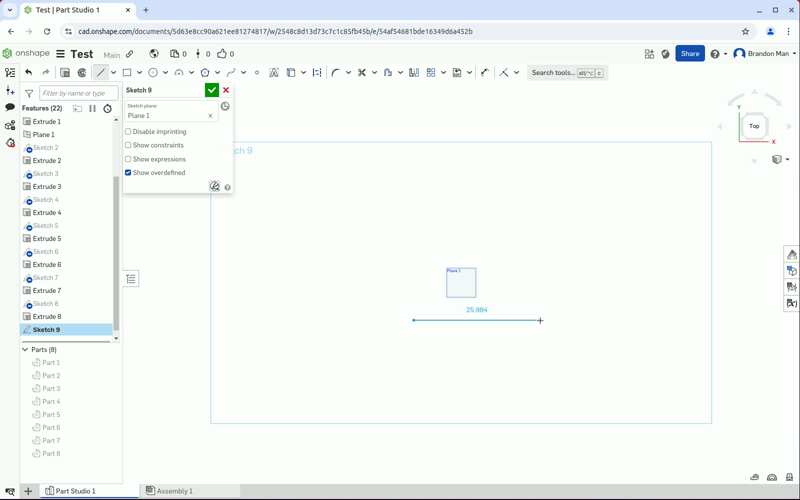
click(540, 320)
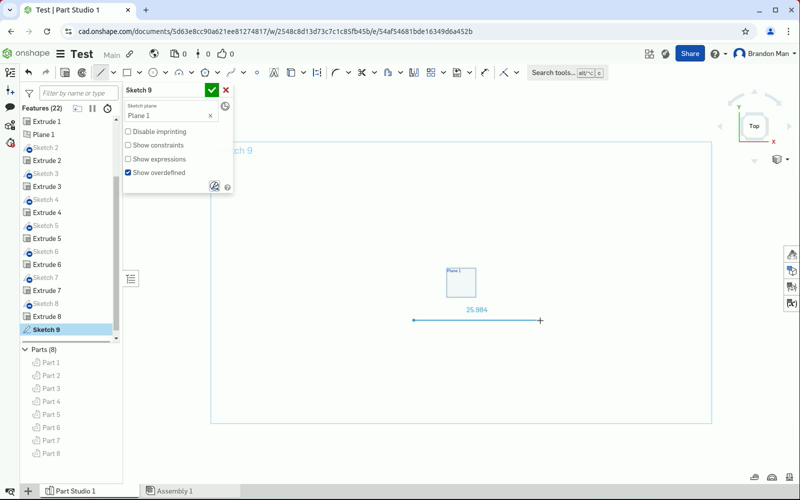
key_up(shift)
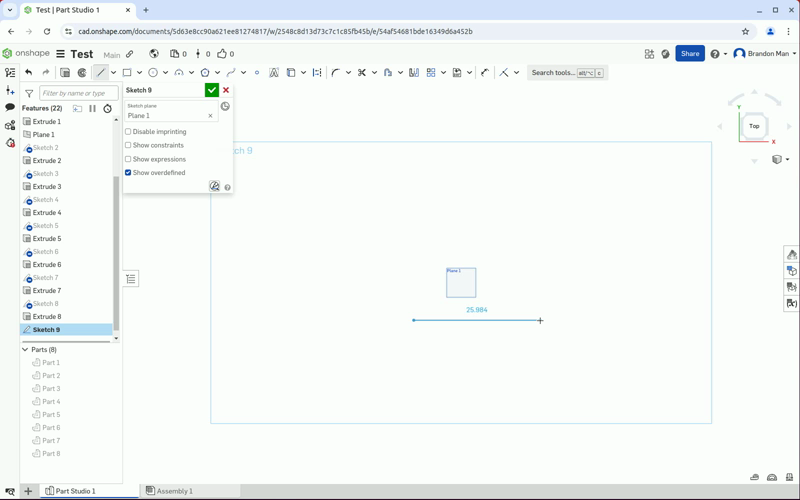
key_down(shift)
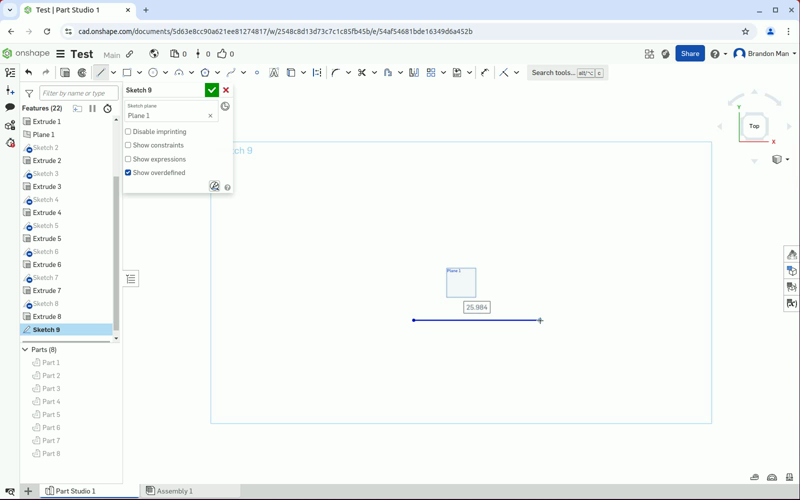
mouse_move(570, 320)
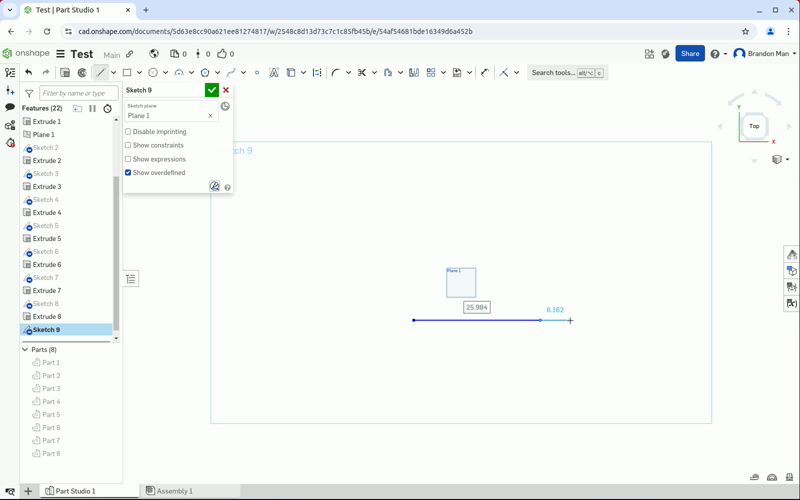
mouse_move(540, 312)
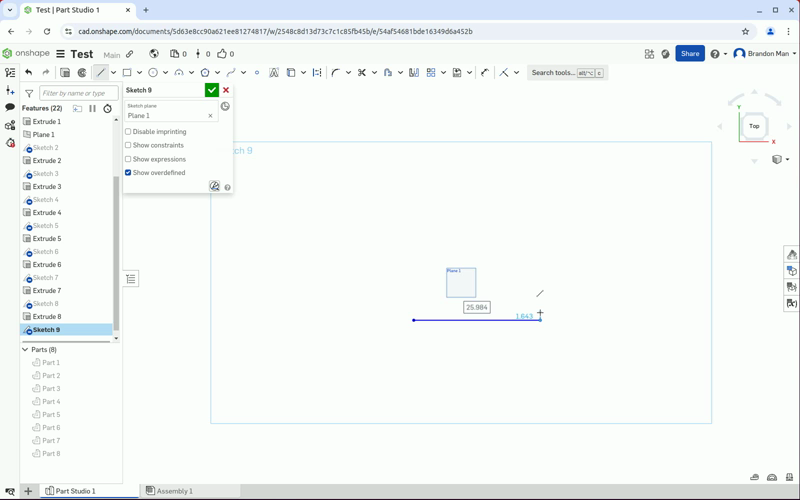
click(540, 312)
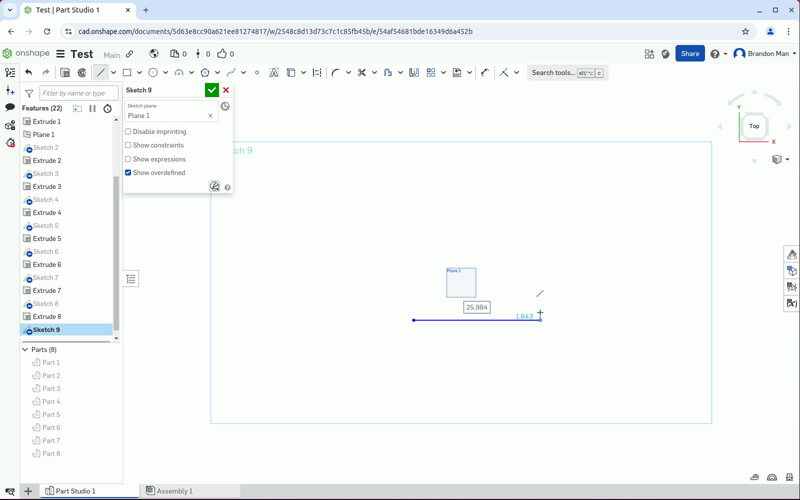
key_up(shift)
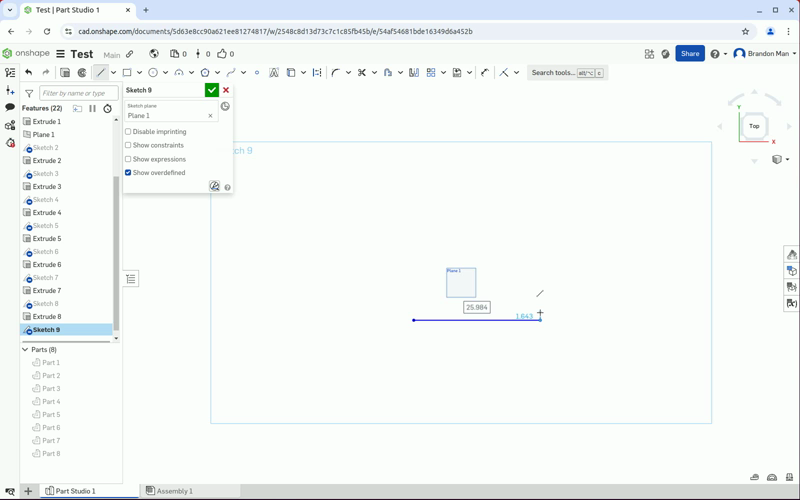
key_down(shift)
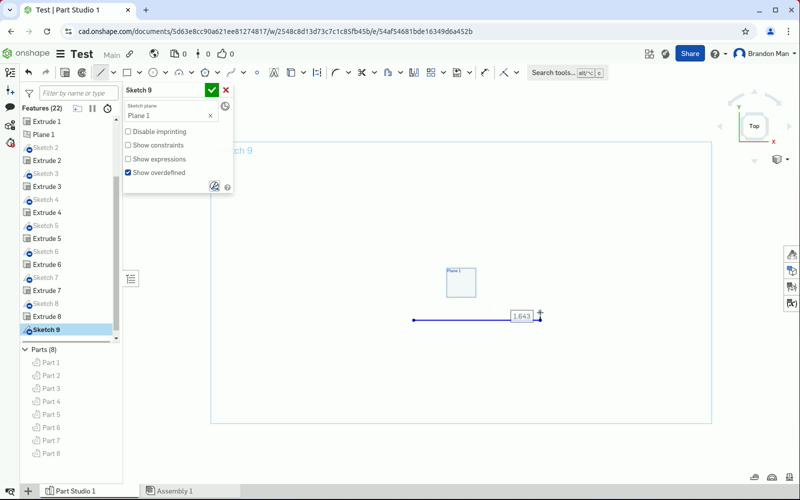
mouse_move(413, 312)
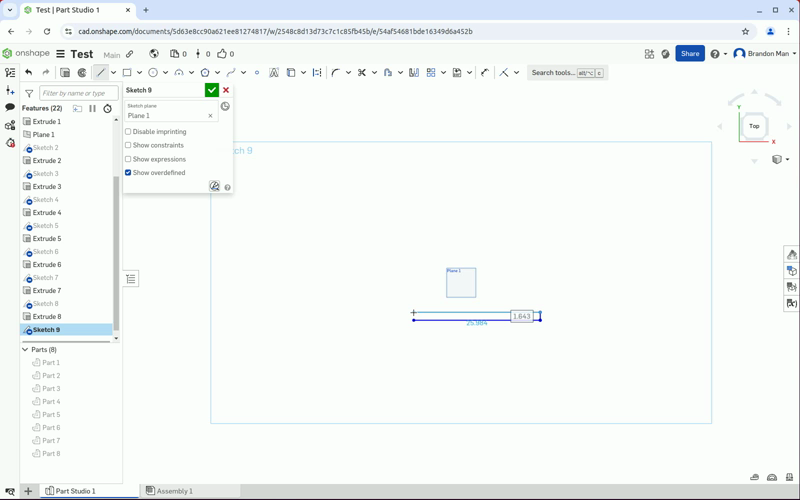
click(413, 312)
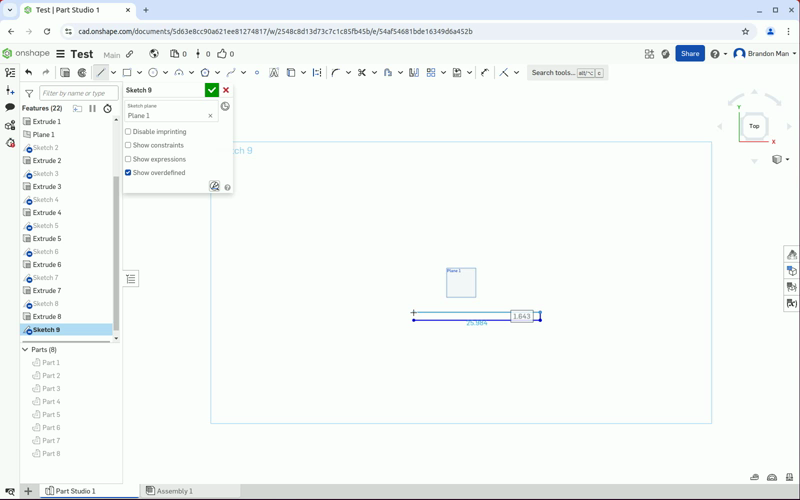
key_up(shift)
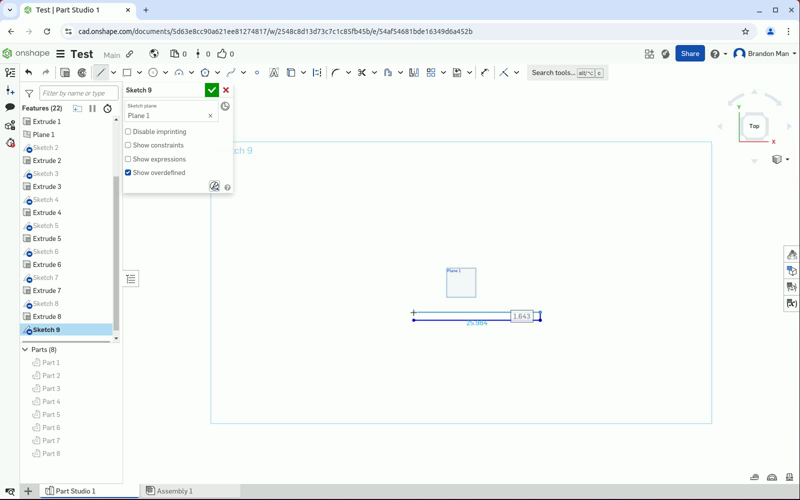
mouse_move(444, 312)
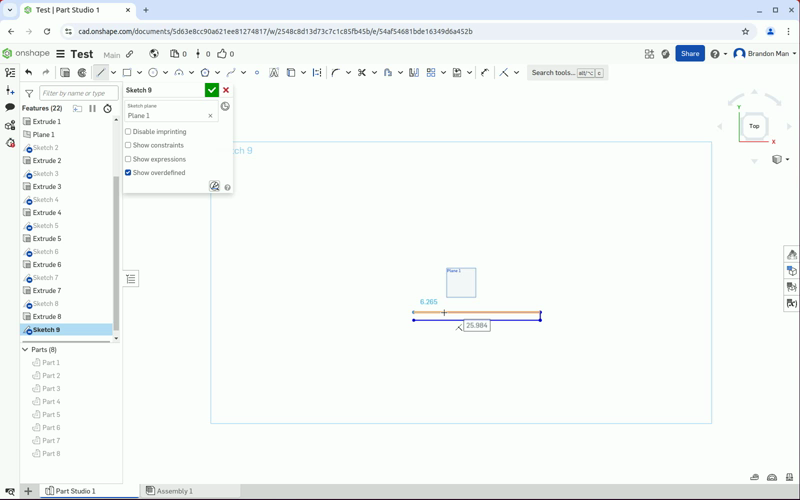
key_down(shift)
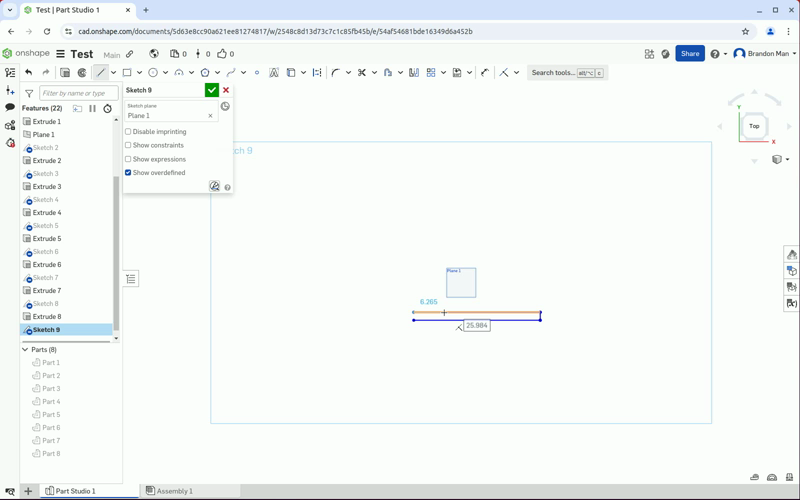
mouse_move(413, 320)
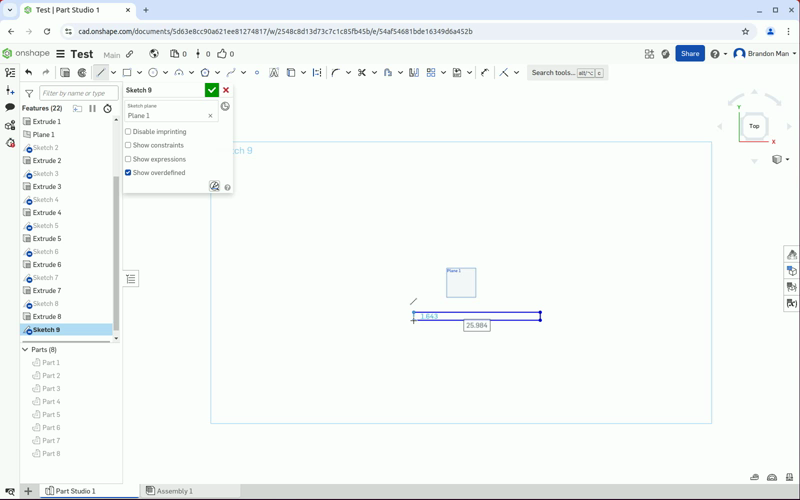
key_up(shift)
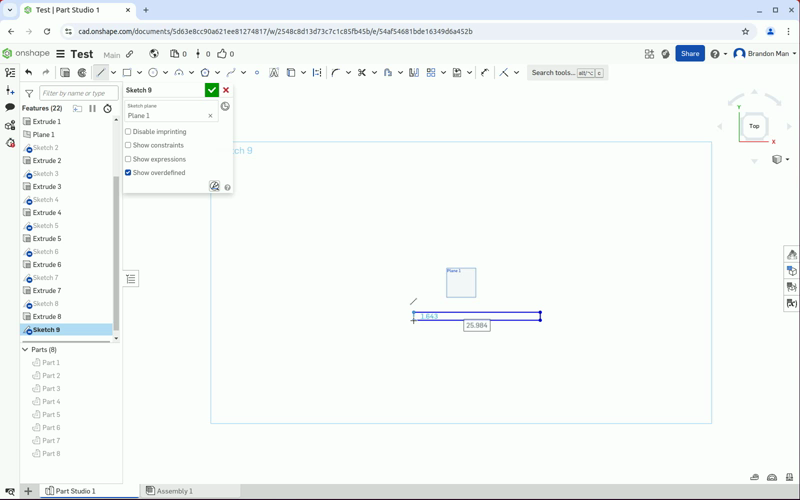
click(413, 320)
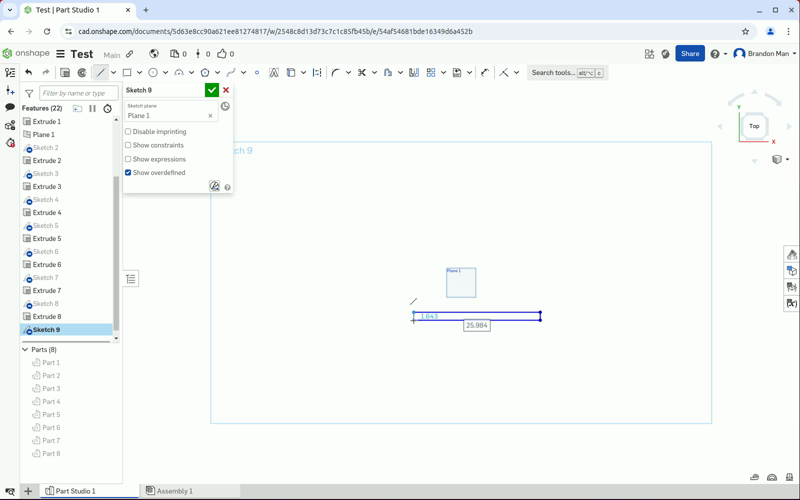
key(esc)
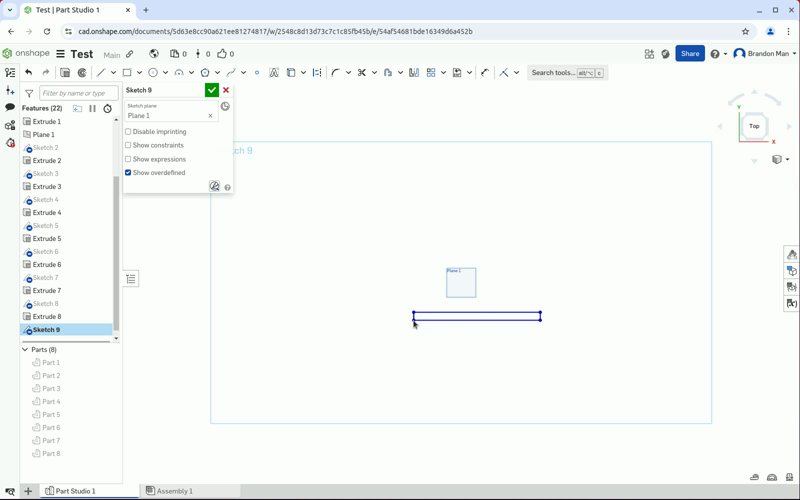
mouse_move(499, 318)
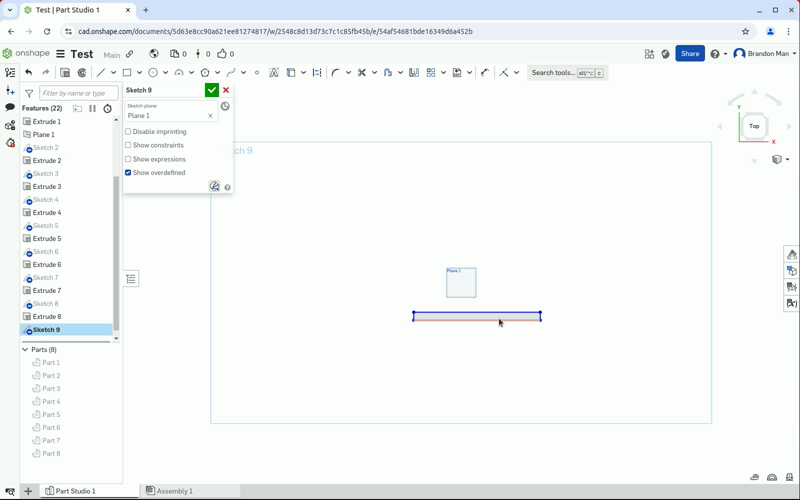
scroll(6)
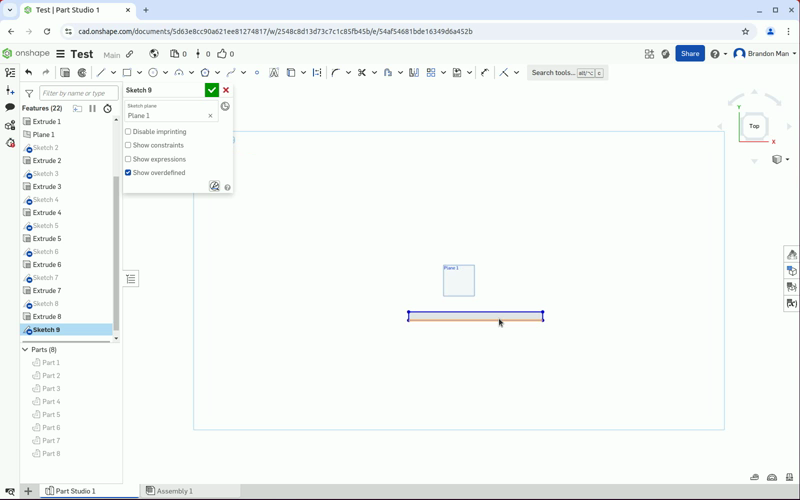
scroll(6)
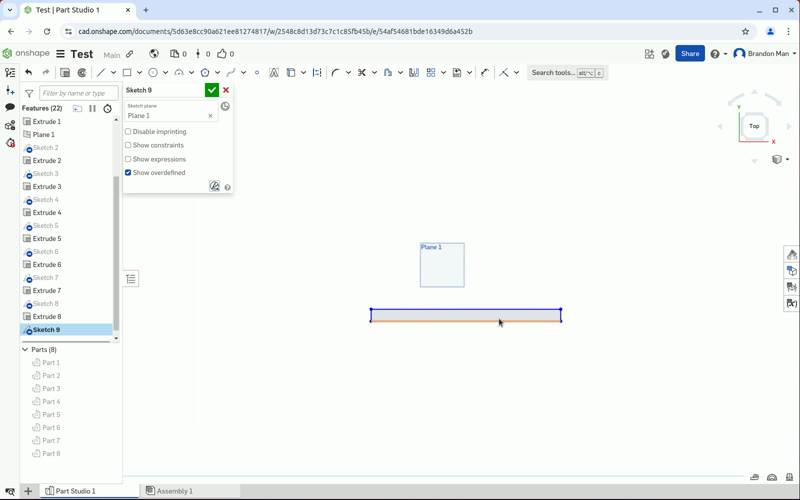
scroll(6)
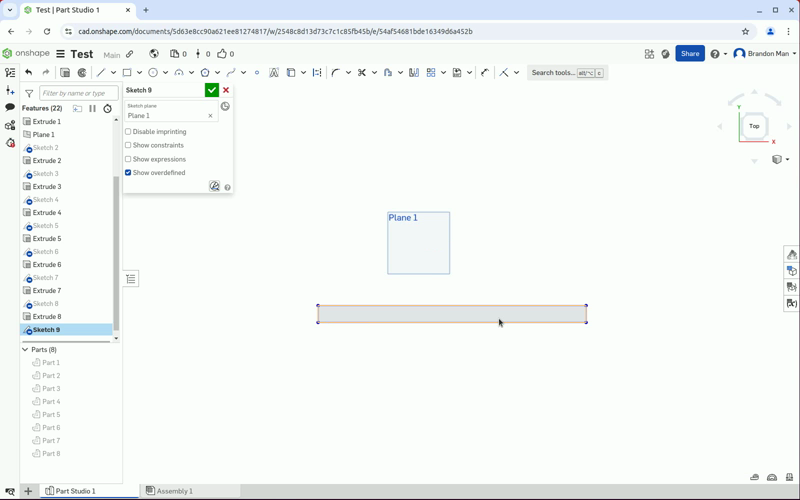
scroll(6)
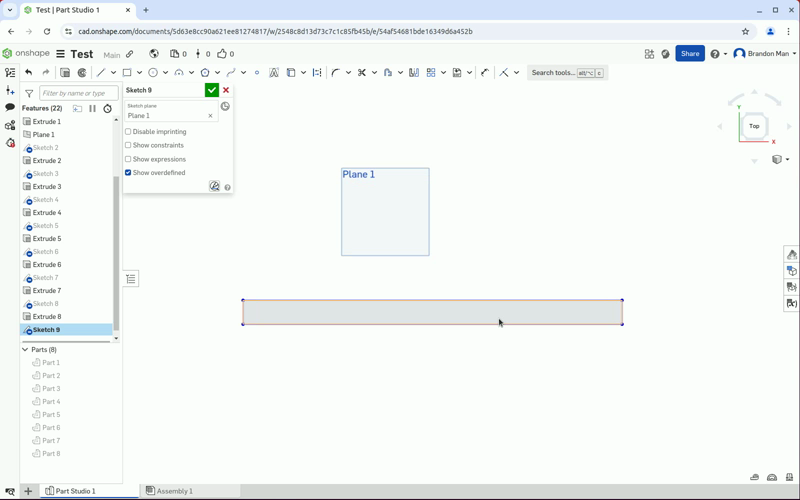
scroll(6)
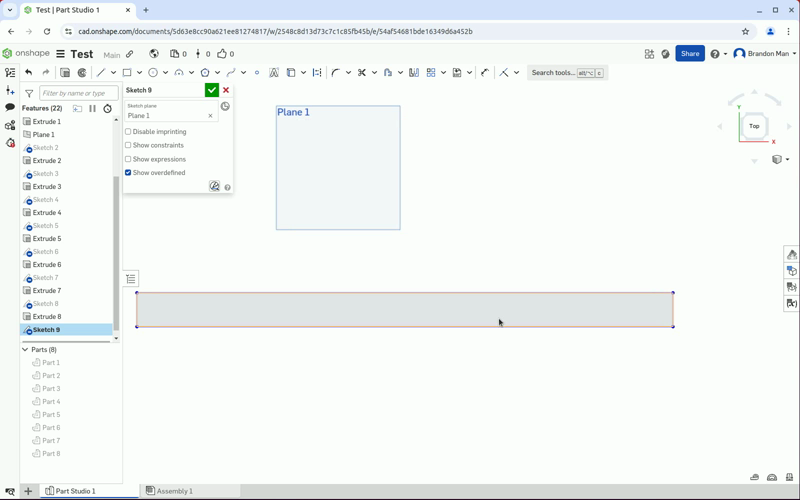
scroll(6)
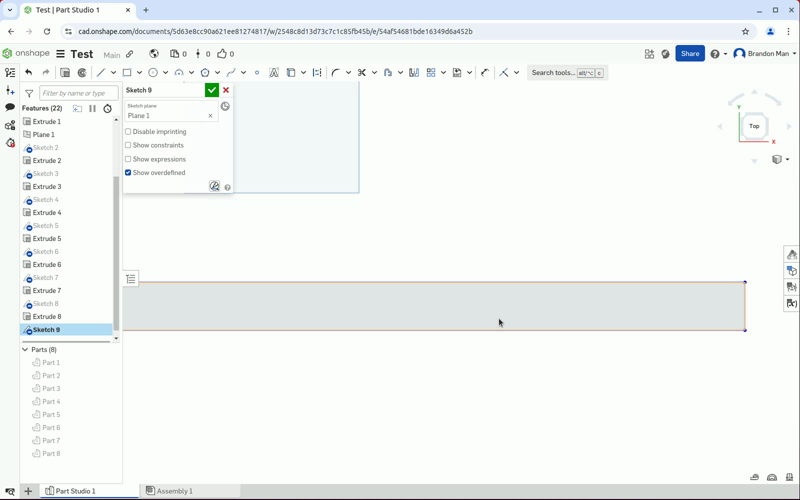
scroll(6)
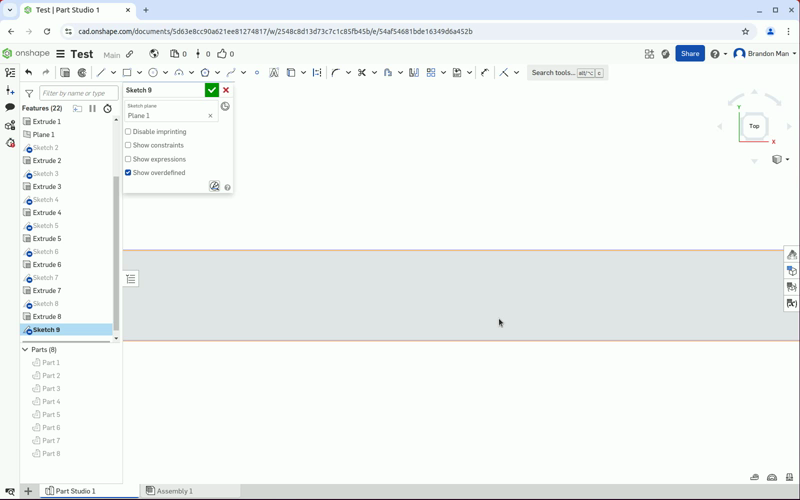
click(499, 318)
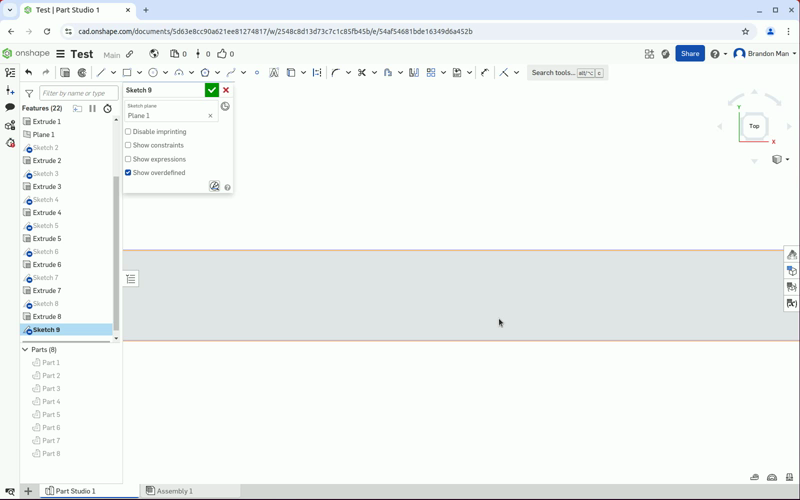
scroll(-6)
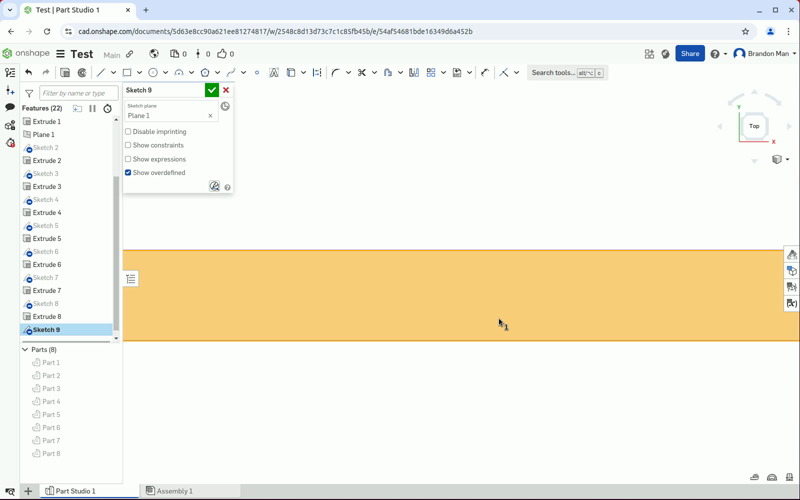
scroll(-6)
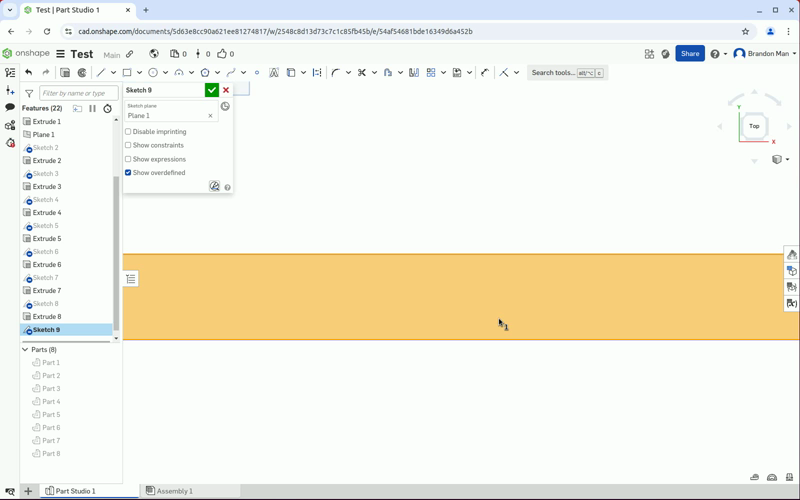
scroll(-6)
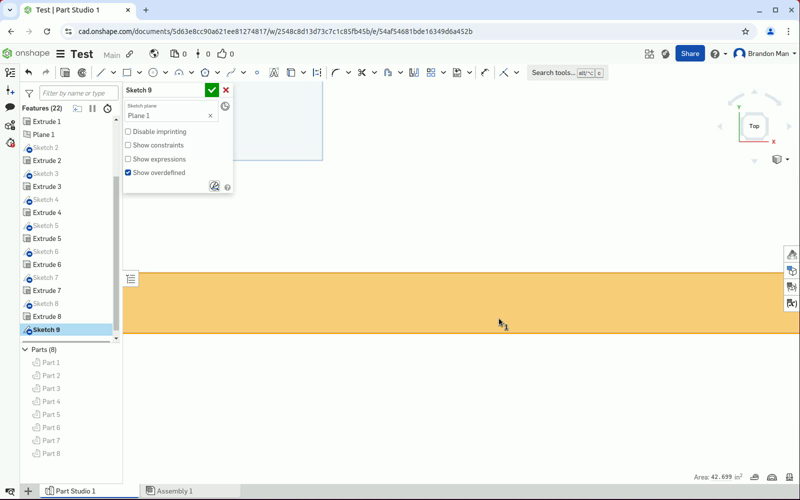
scroll(-6)
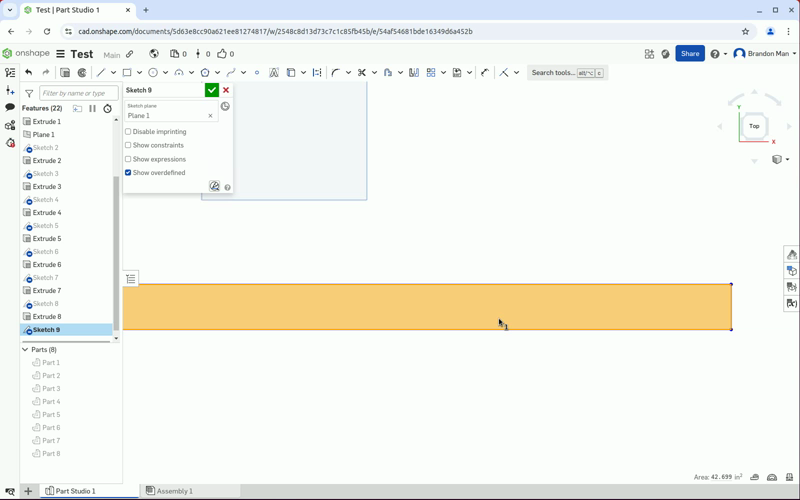
scroll(-6)
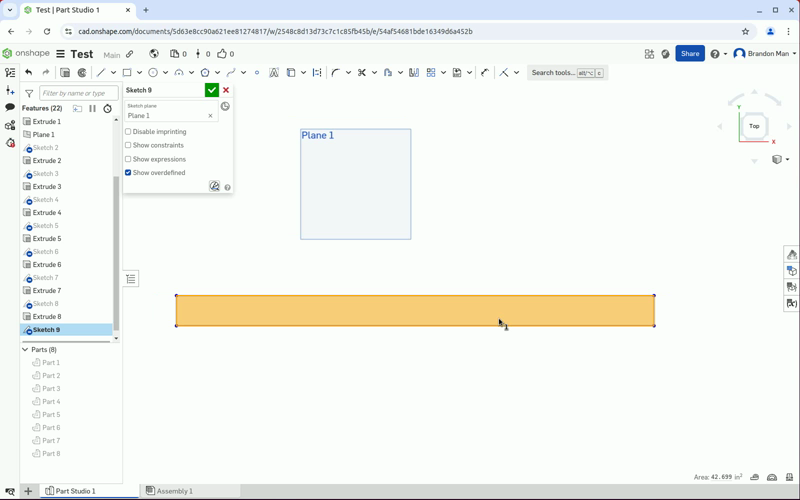
scroll(-6)
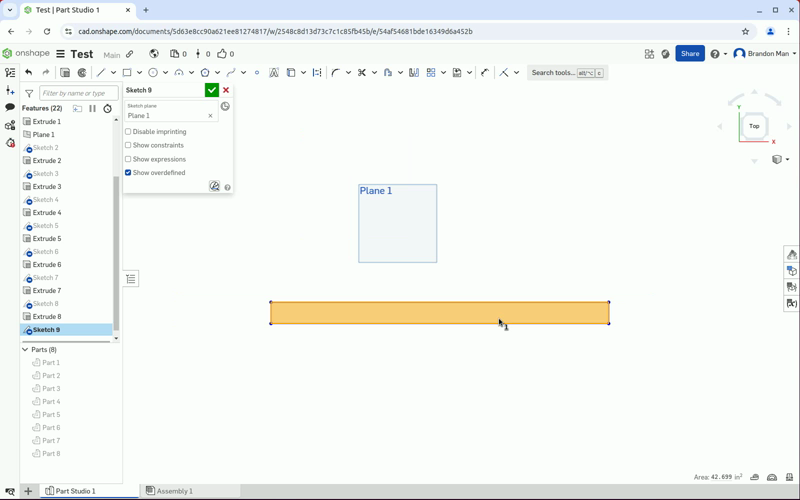
scroll(-6)
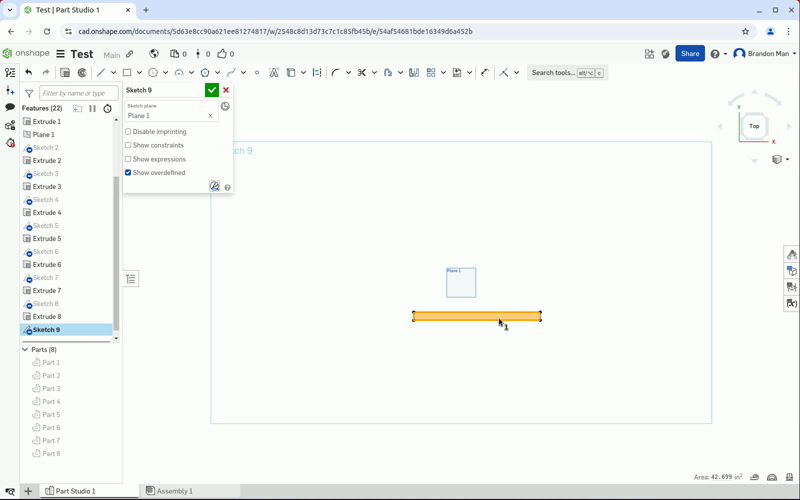
mouse_move(73, 352)
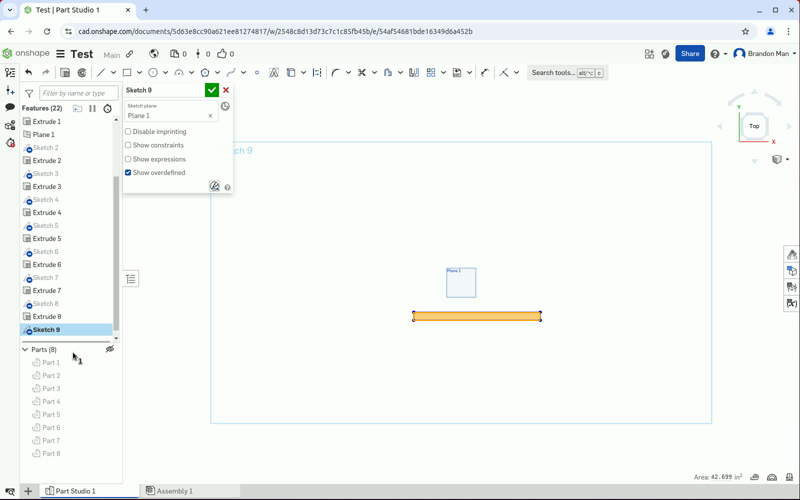
key(shift+y)
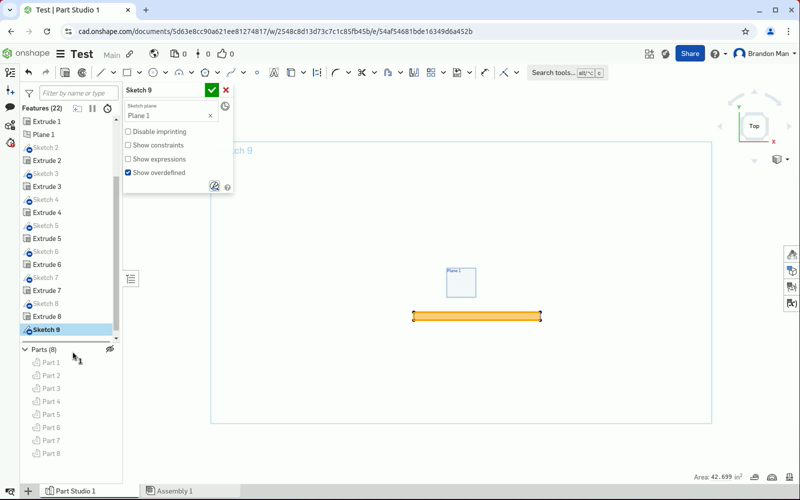
key(shift+e)
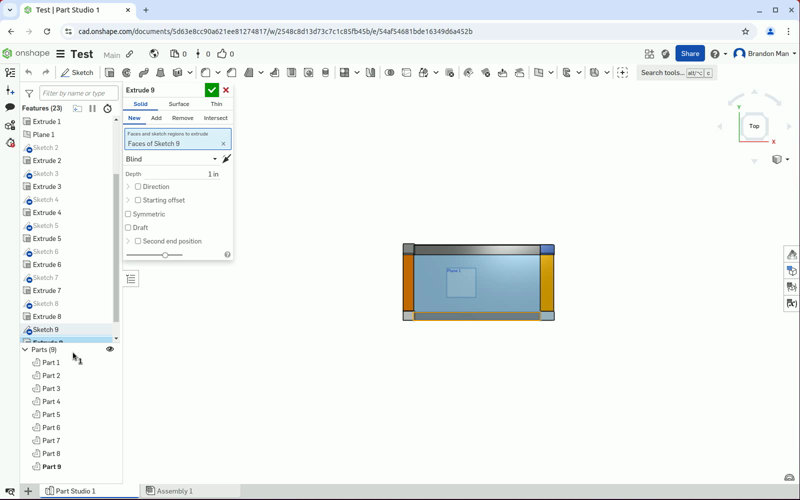
mouse_move(143, 106)
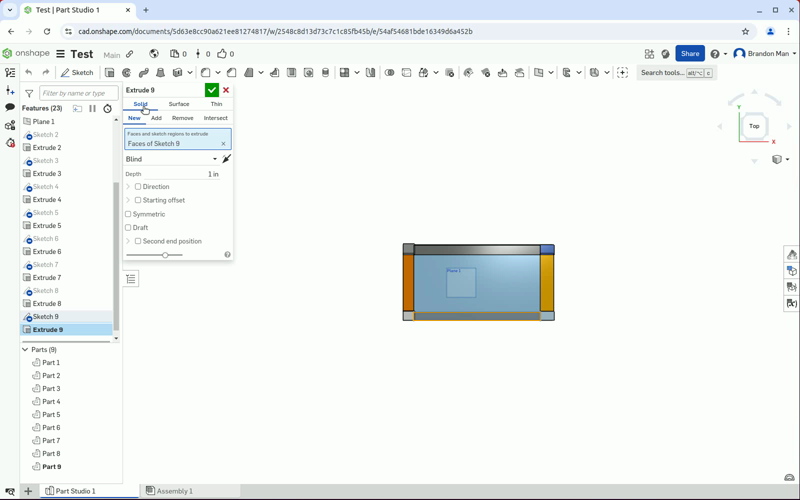
click(143, 106)
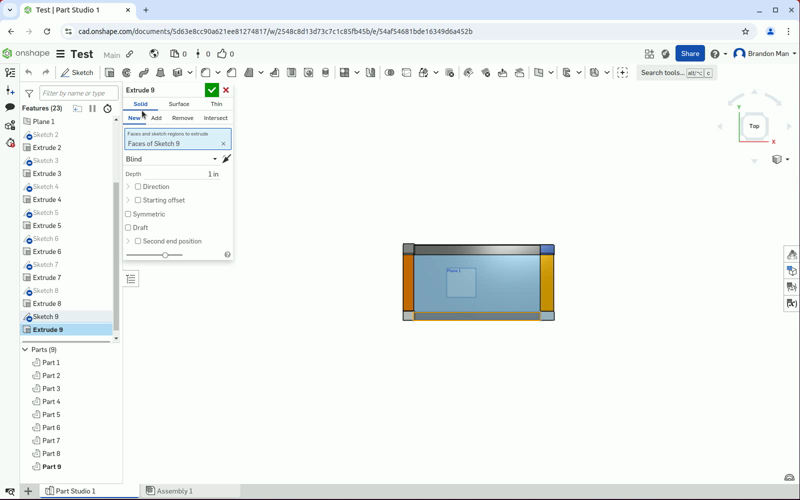
mouse_move(137, 120)
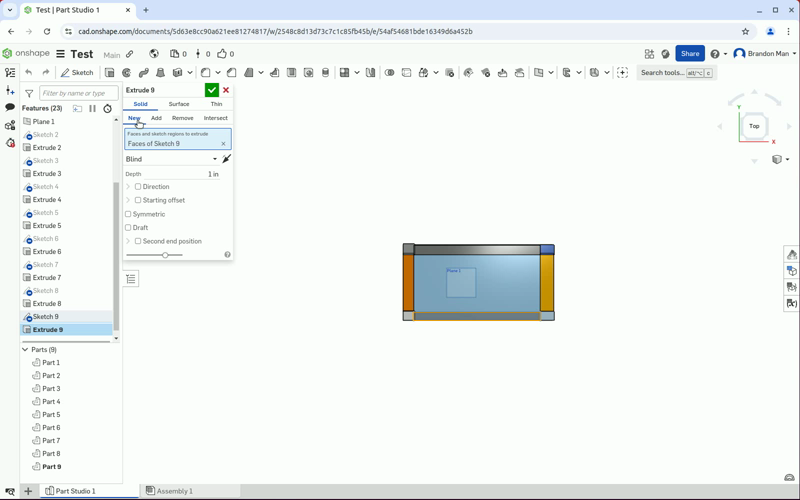
click(137, 120)
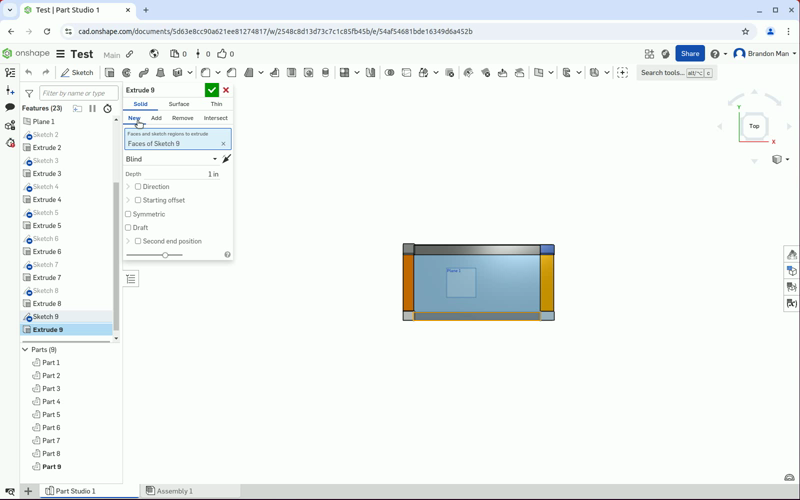
key(tab, 4)
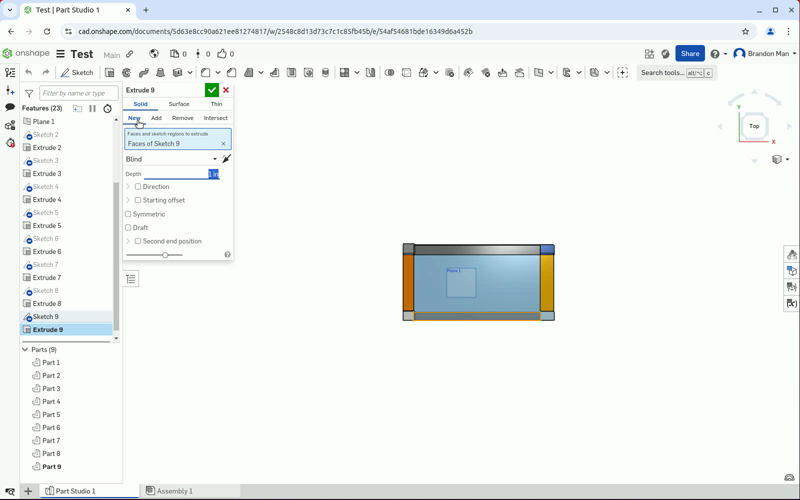
text(7.703)
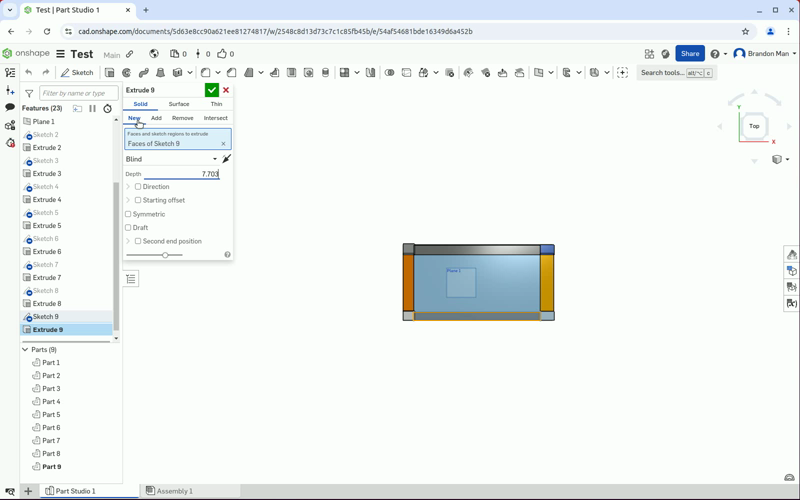
key(enter)
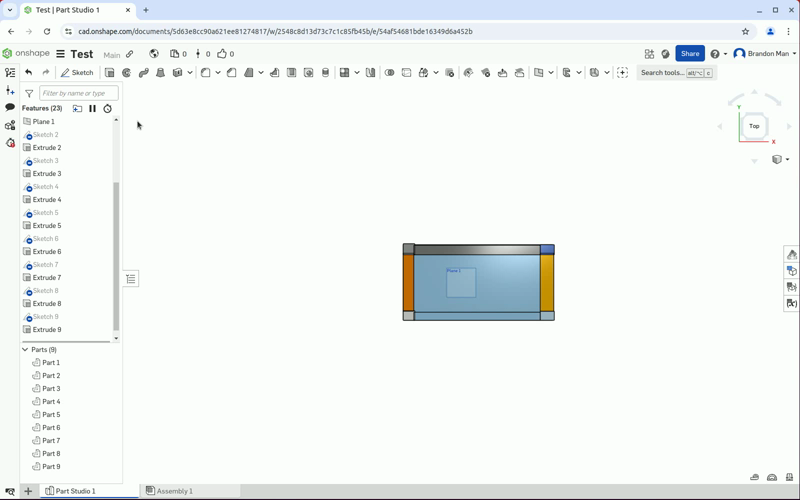
key(shift+h)
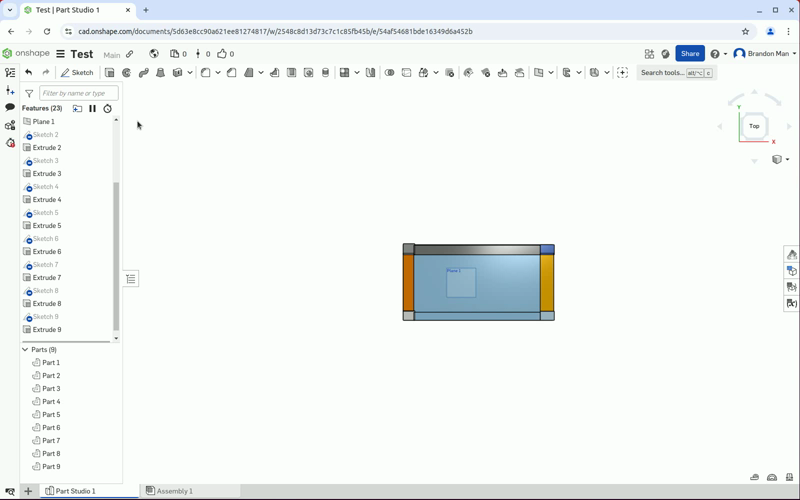
key(shift+h)
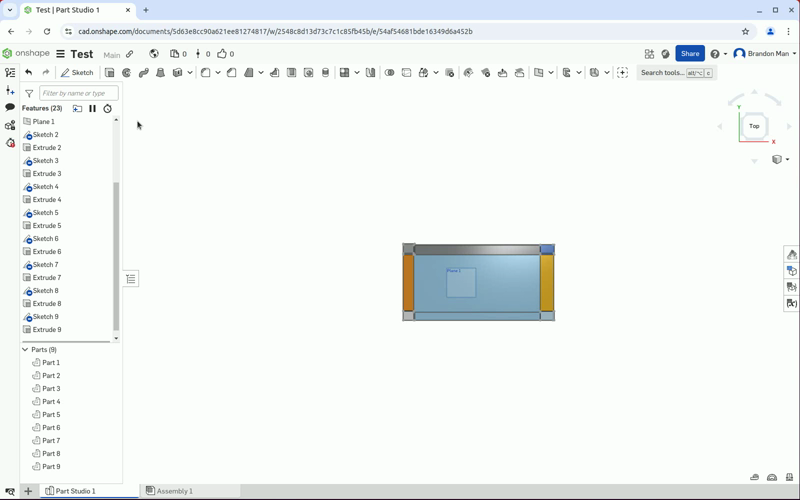
key(shift+7)
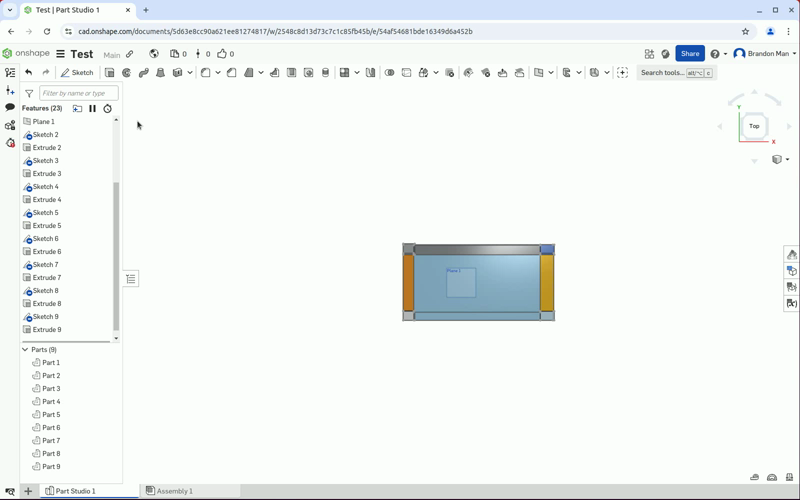
key(up, 3)
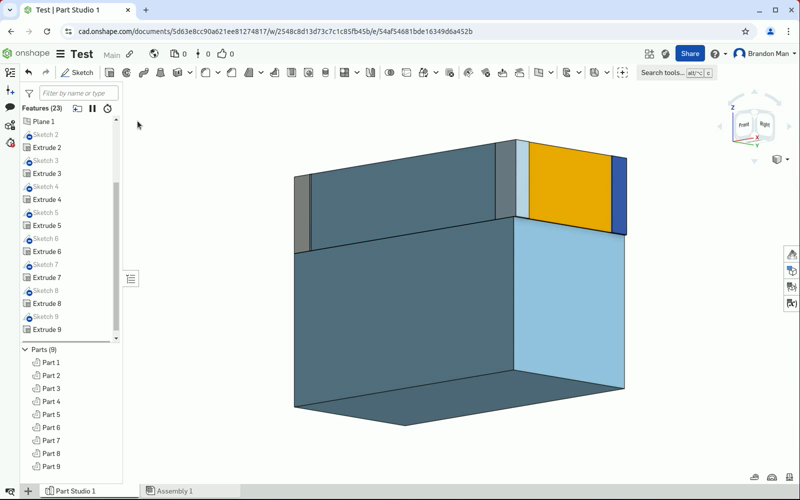
key(left, 3)
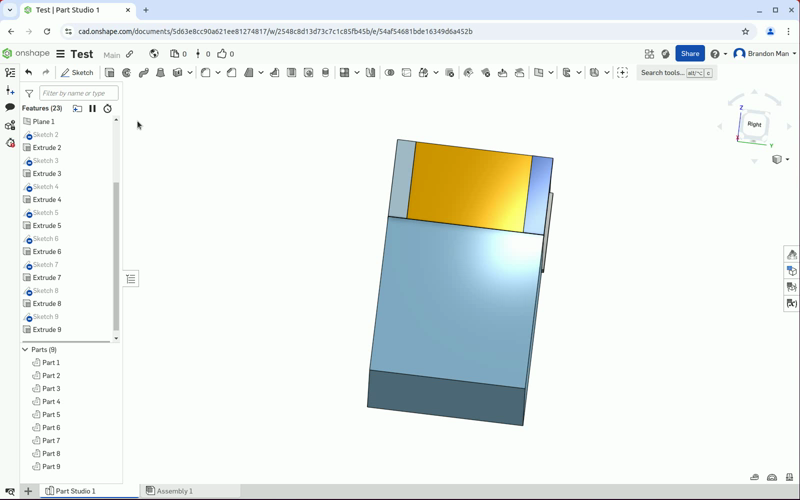
key(right, 3)
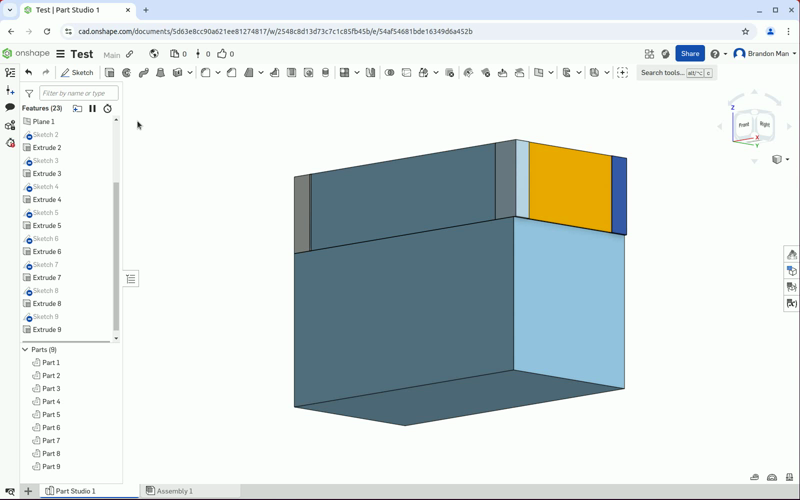
key(down, 3)
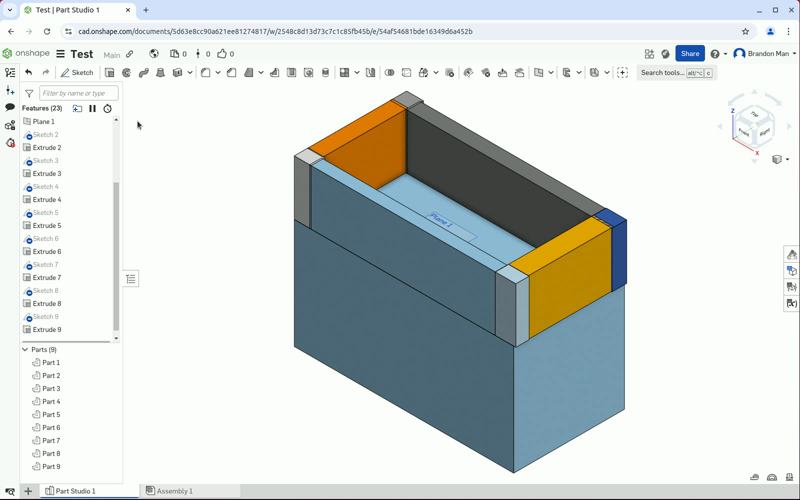
mouse_move(69, 98)
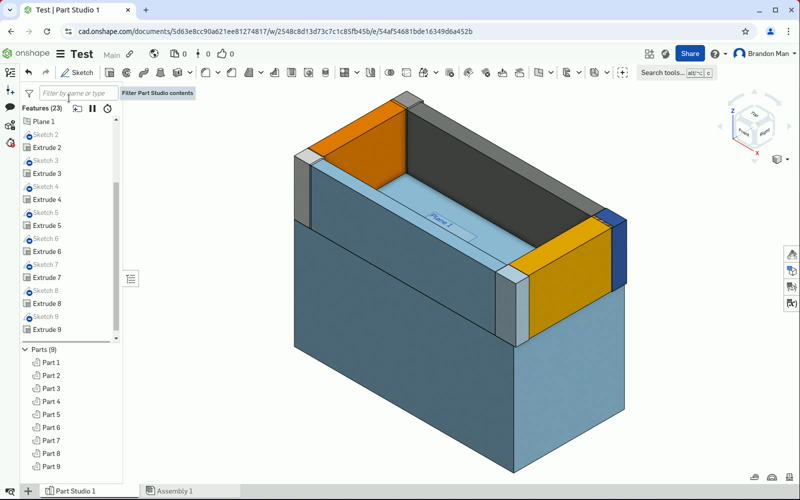
click(69, 98)